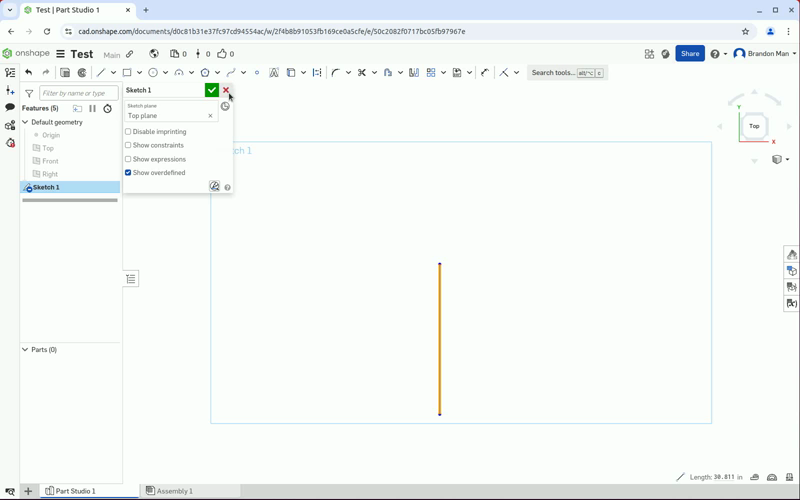
key(shift+h)
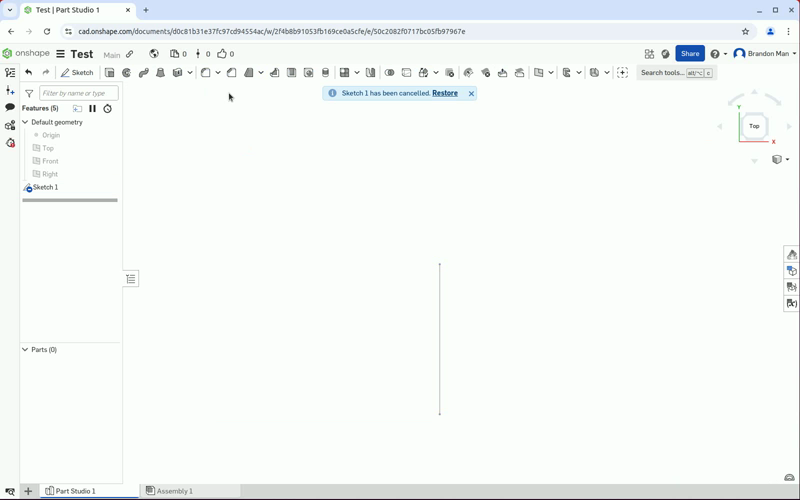
key(shift+s)
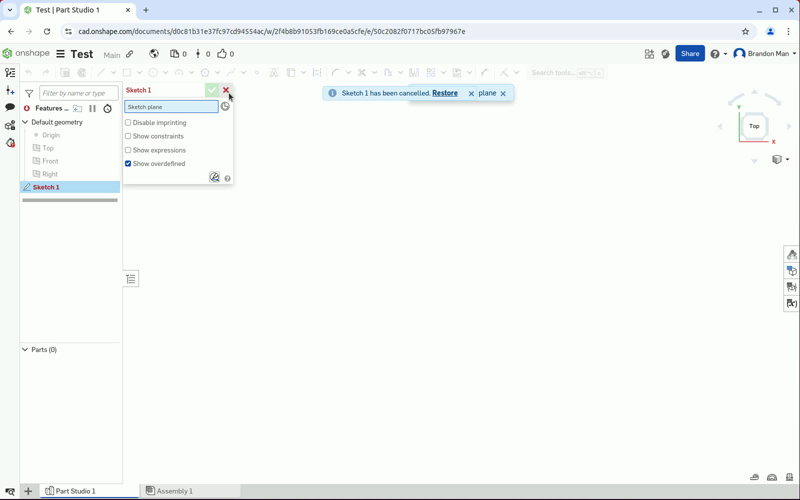
mouse_move(73, 150)
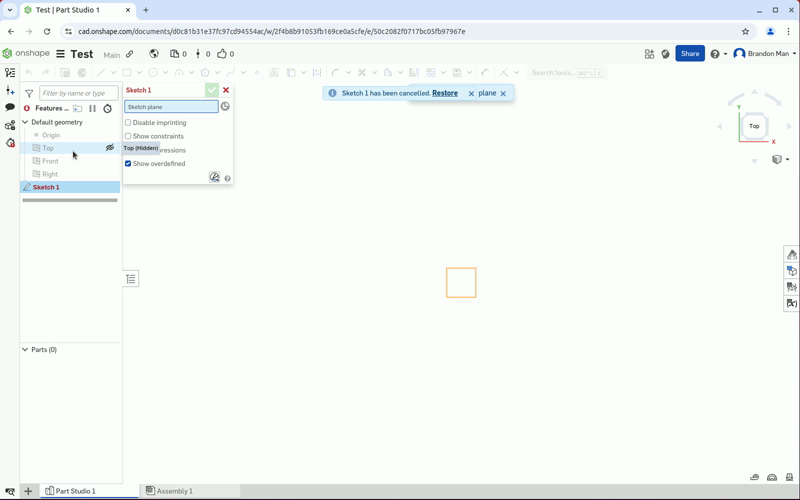
click(73, 150)
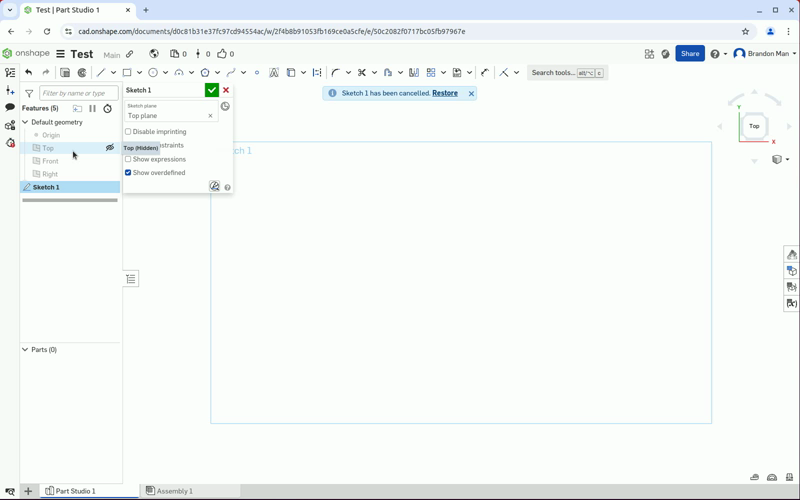
mouse_move(73, 352)
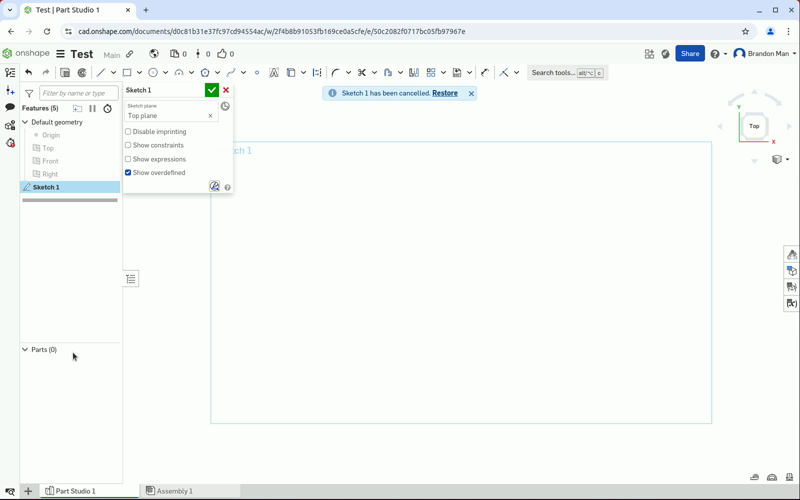
key(y)
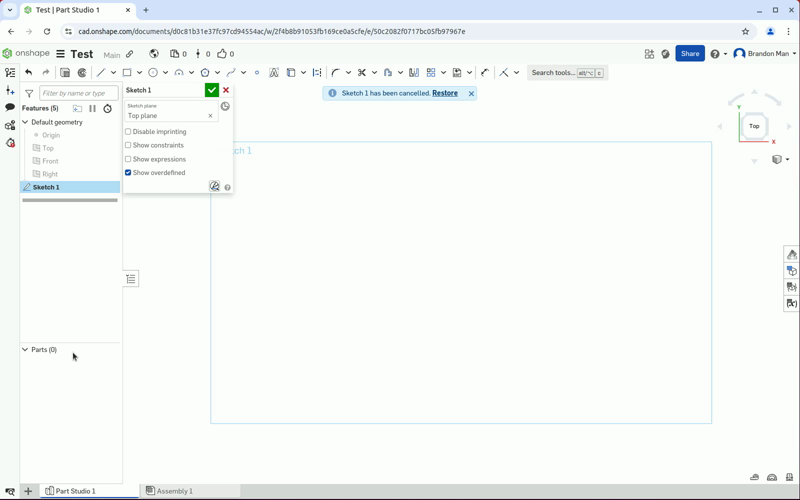
key(l)
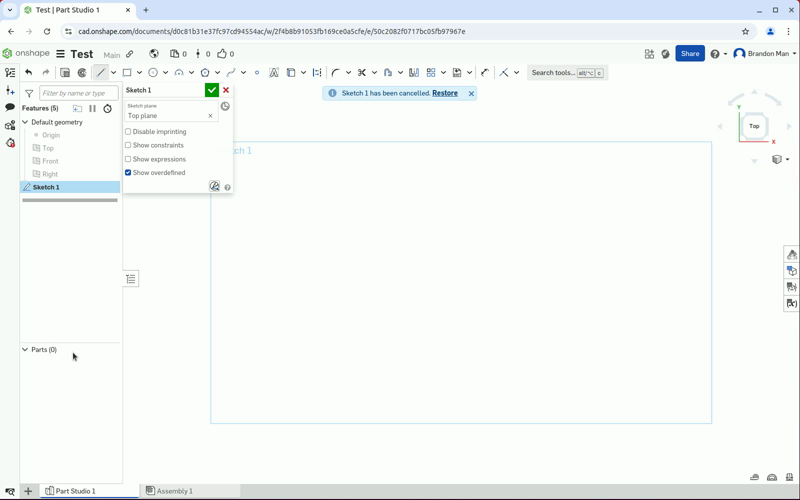
key_down(shift)
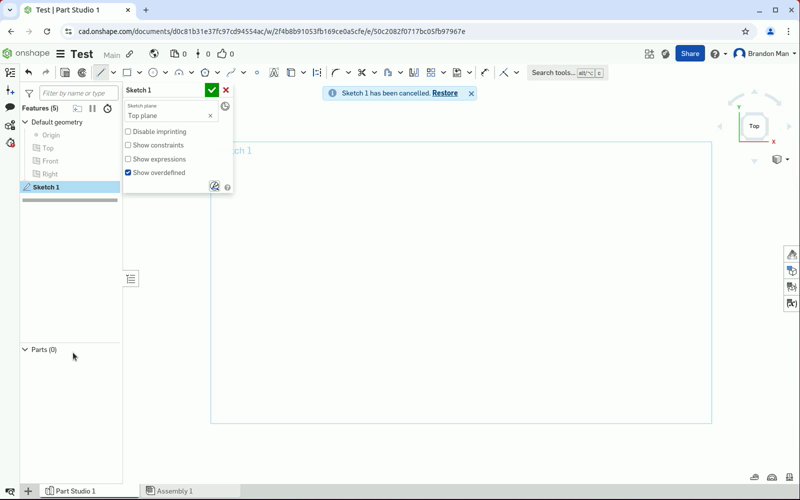
mouse_move(453, 285)
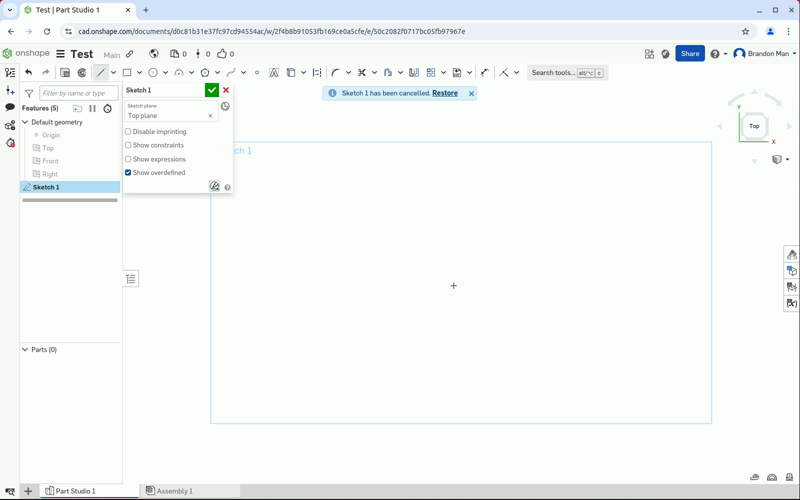
click(453, 285)
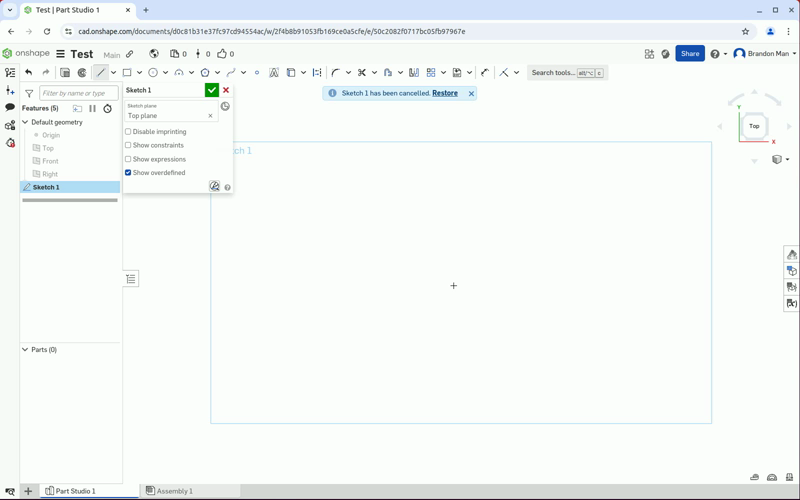
key_up(shift)
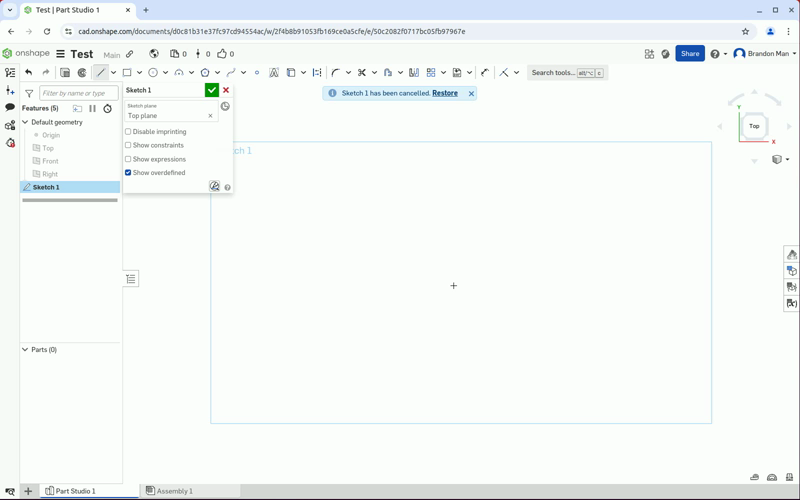
key_down(shift)
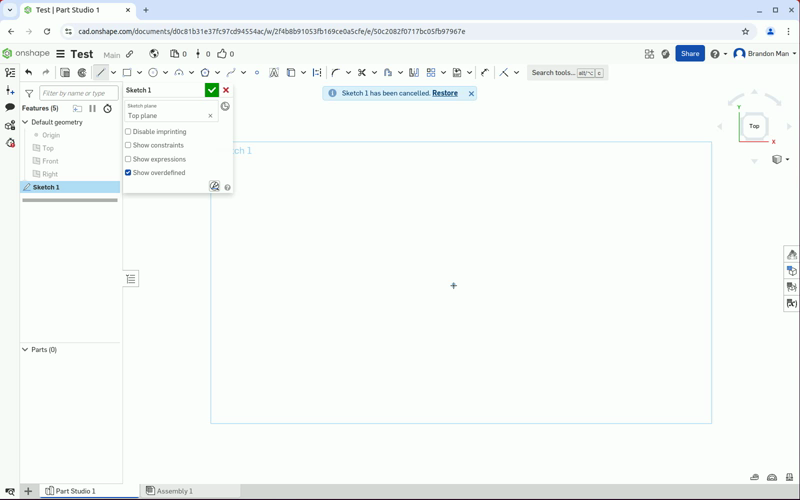
mouse_move(517, 285)
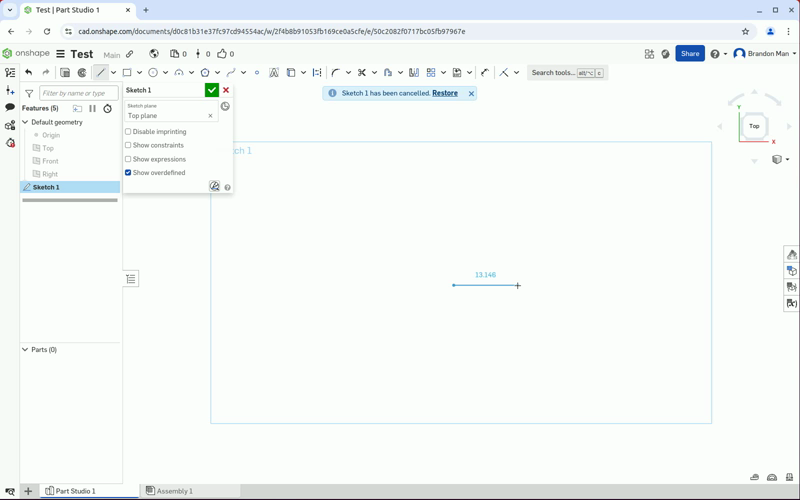
click(517, 285)
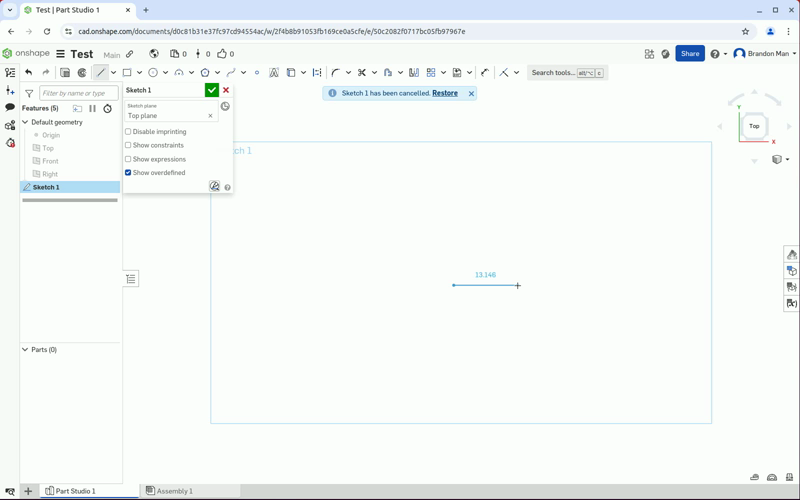
key_up(shift)
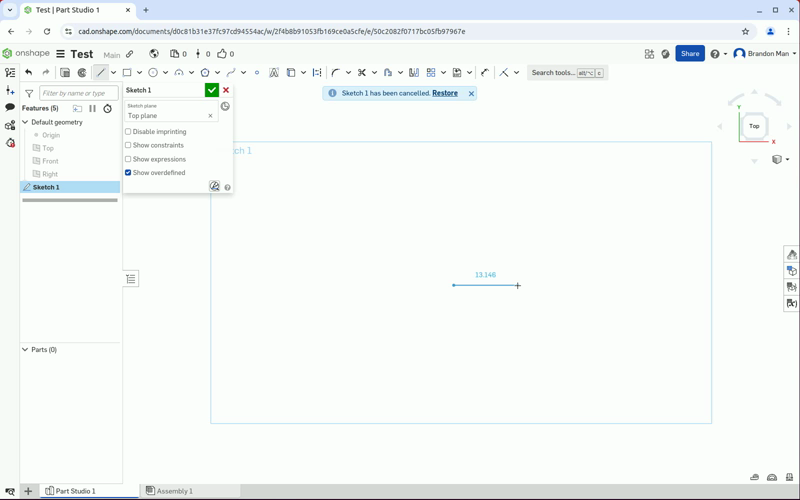
key_down(shift)
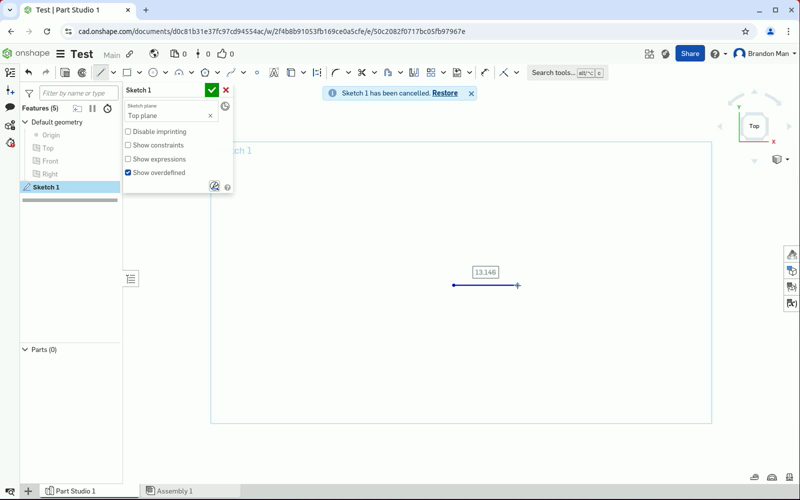
mouse_move(517, 216)
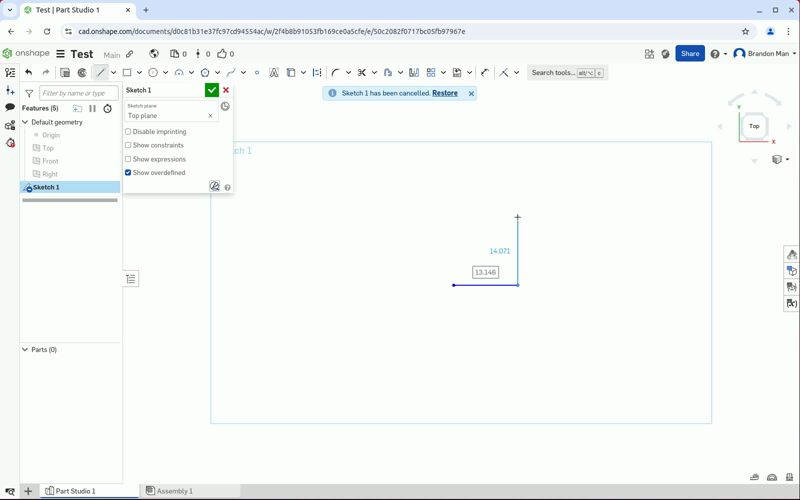
click(517, 216)
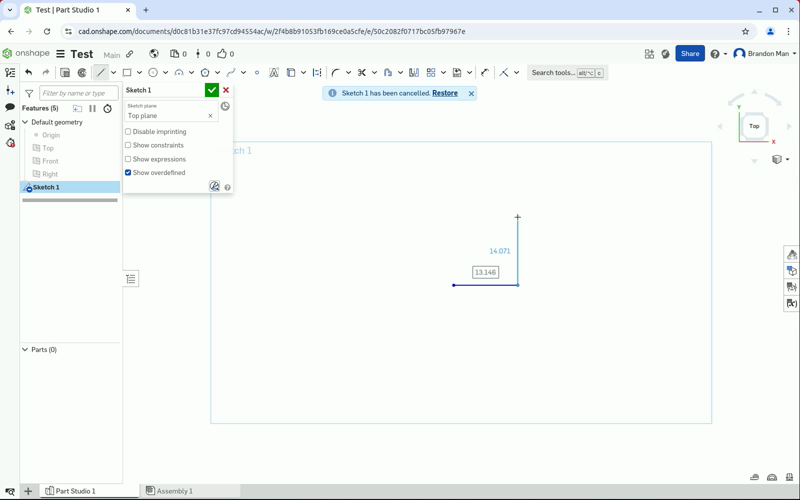
key_up(shift)
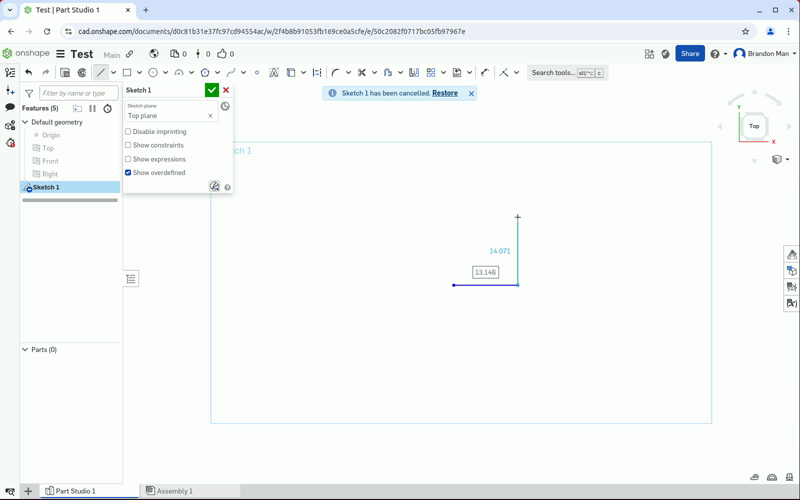
key_down(shift)
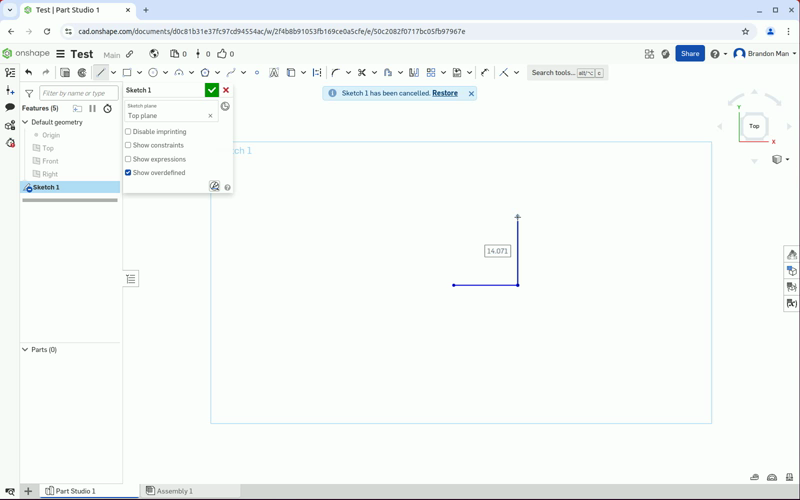
mouse_move(453, 216)
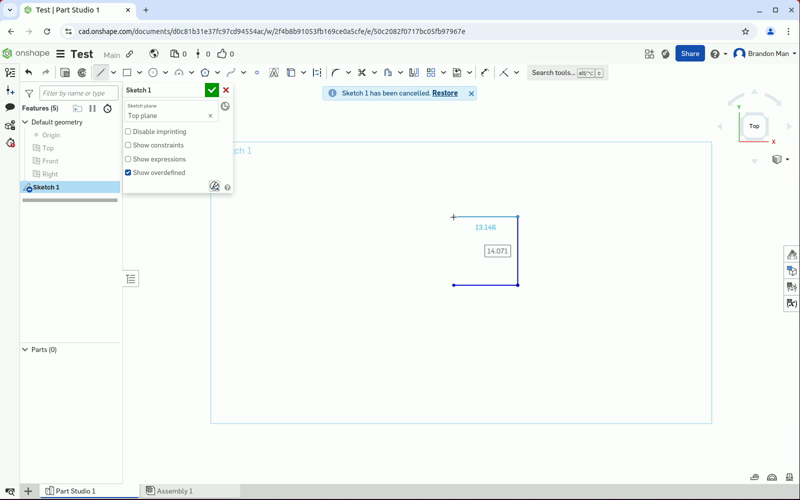
click(453, 216)
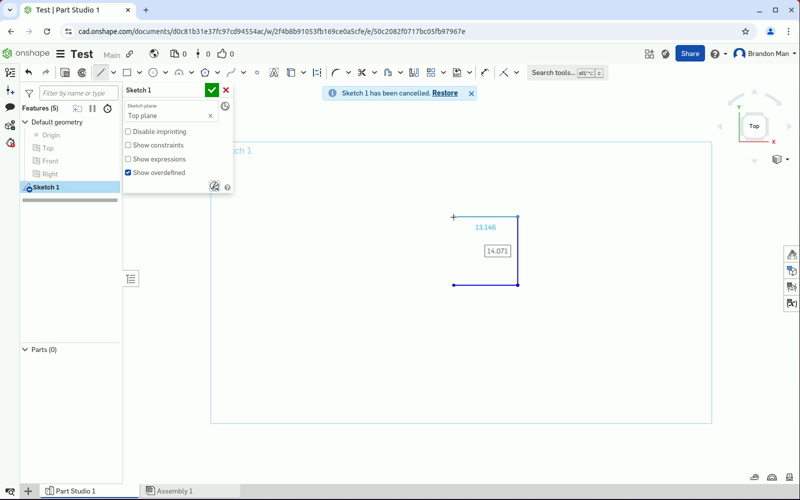
key_up(shift)
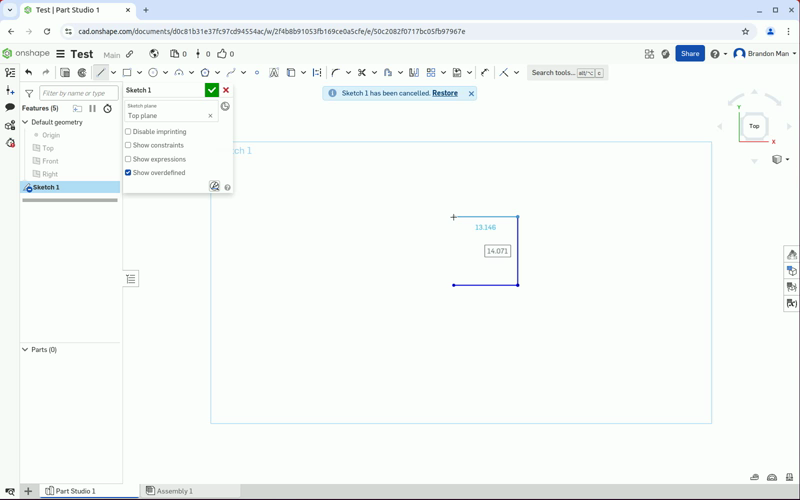
key_down(shift)
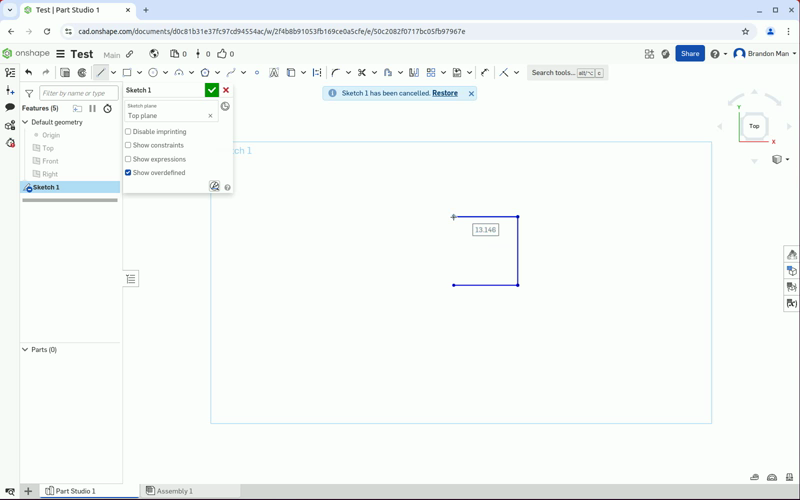
mouse_move(453, 285)
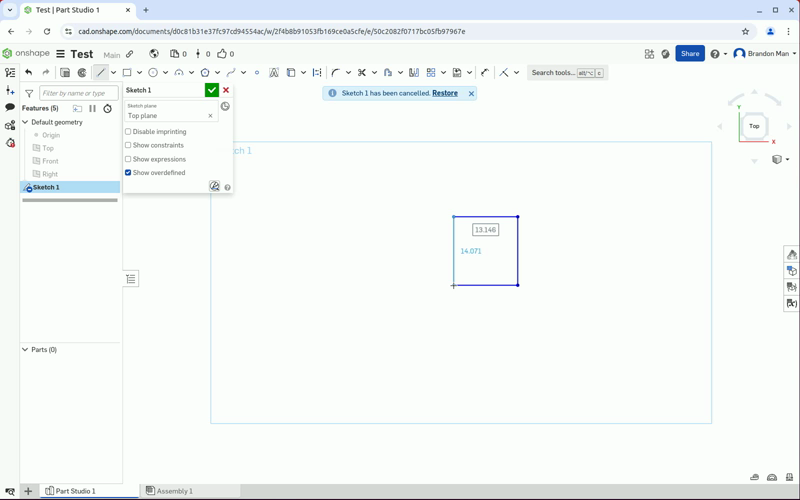
key_up(shift)
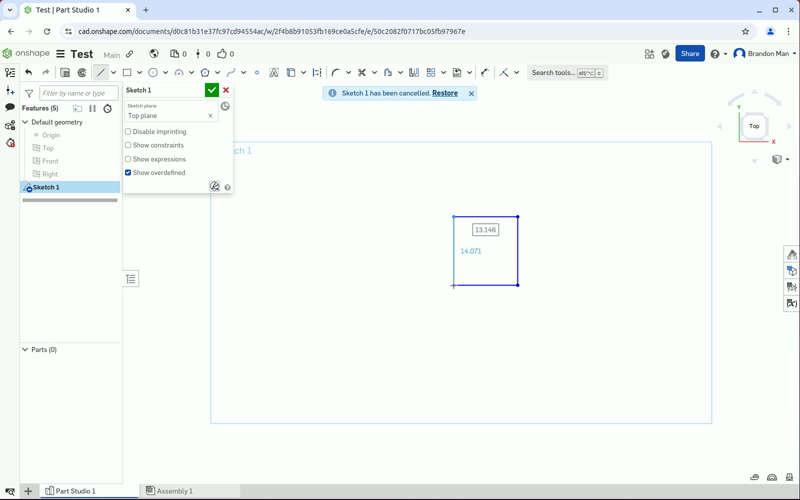
click(453, 285)
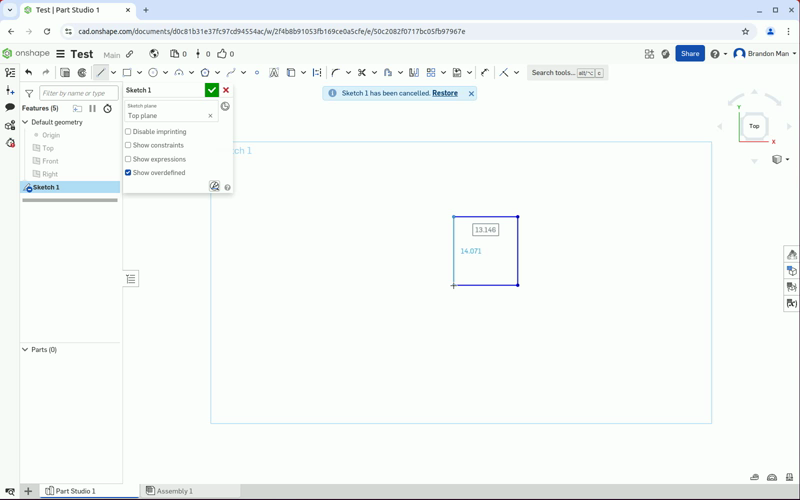
key(esc)
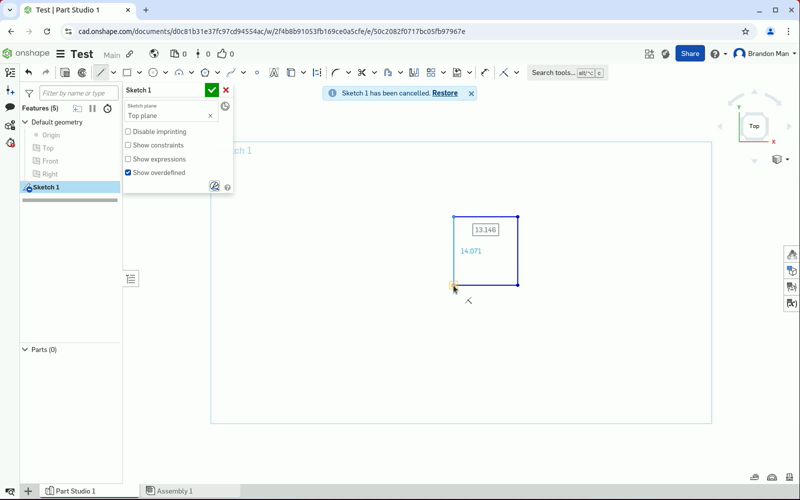
mouse_move(489, 232)
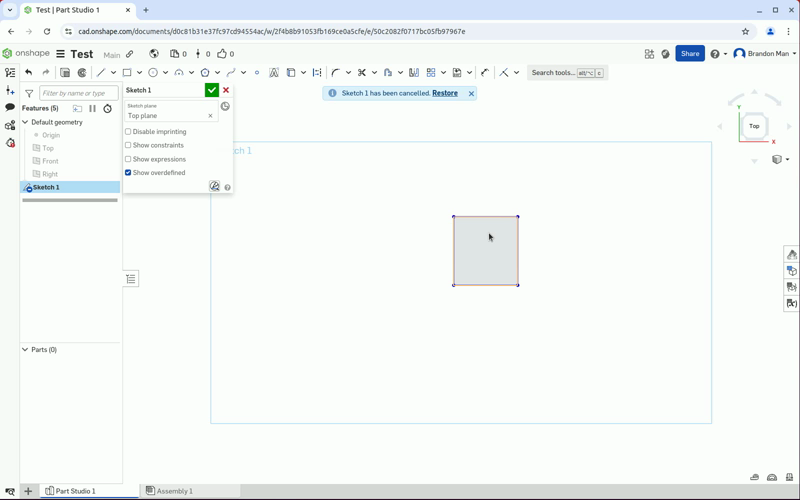
click(489, 232)
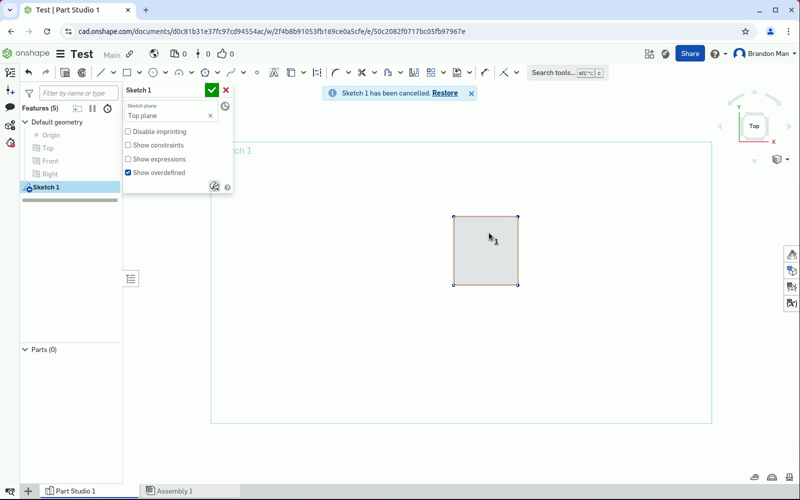
mouse_move(73, 352)
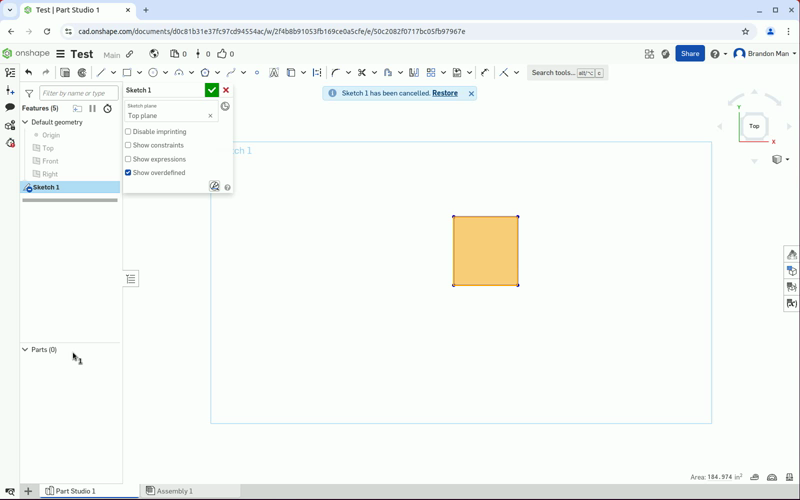
key(shift+y)
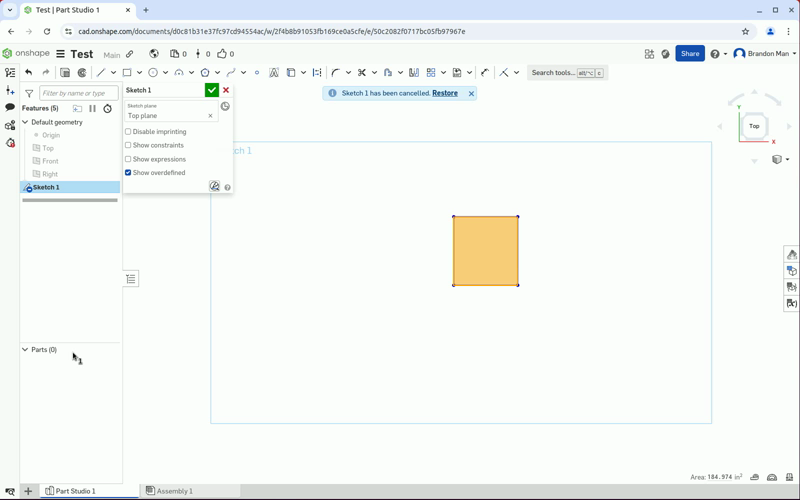
key(shift+e)
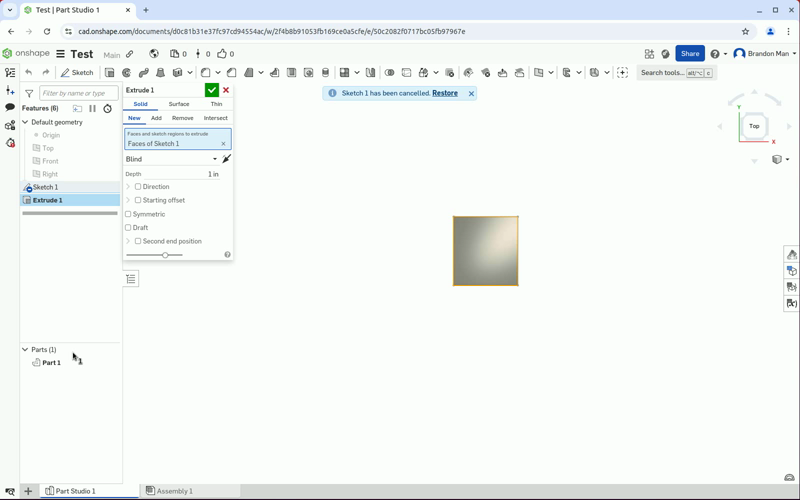
mouse_move(143, 106)
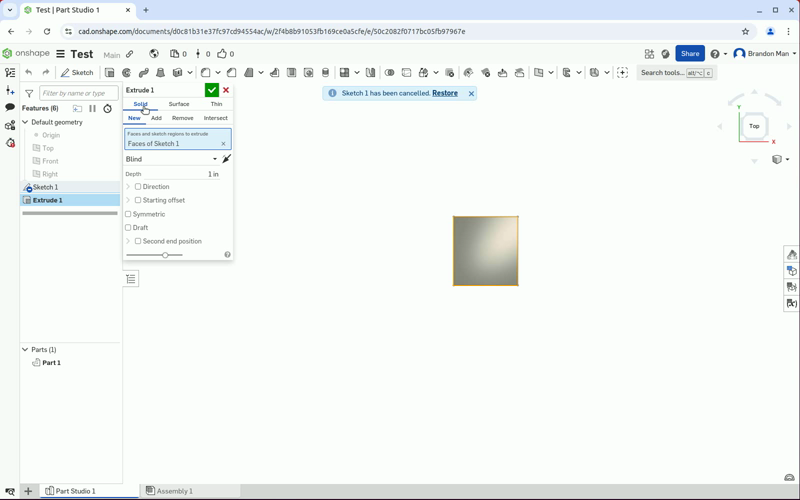
click(143, 106)
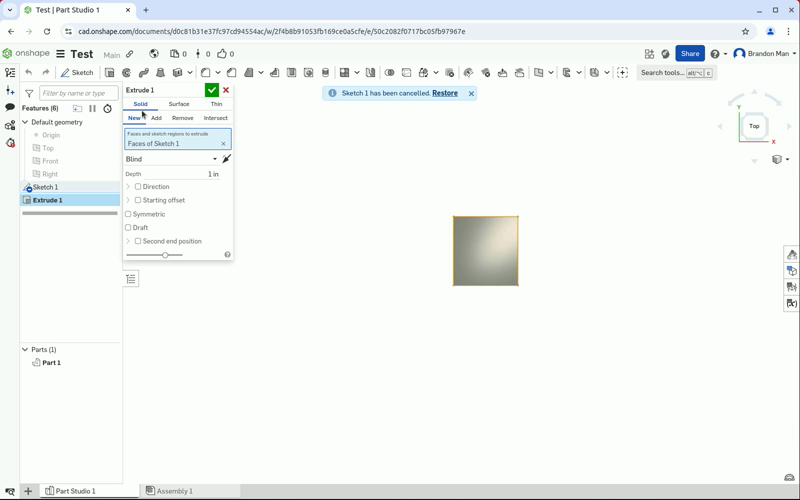
mouse_move(137, 120)
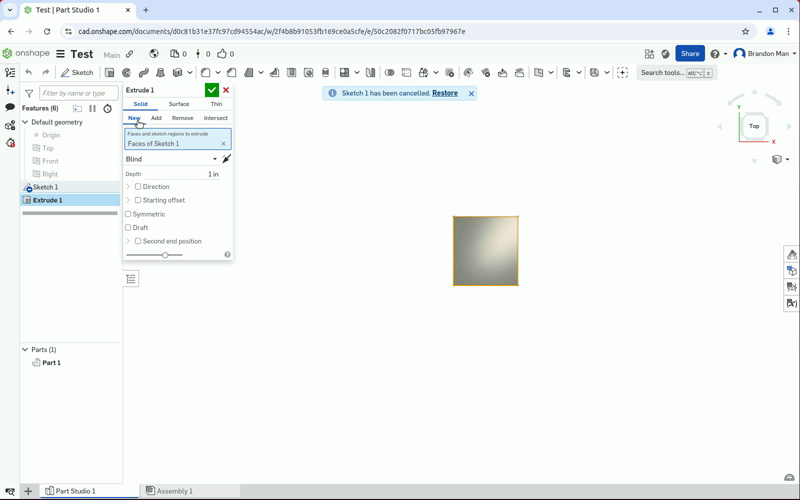
click(137, 120)
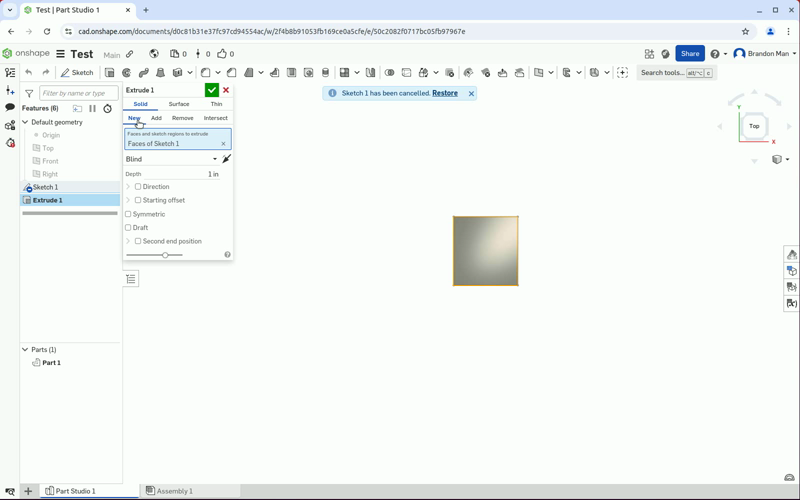
key(tab, 4)
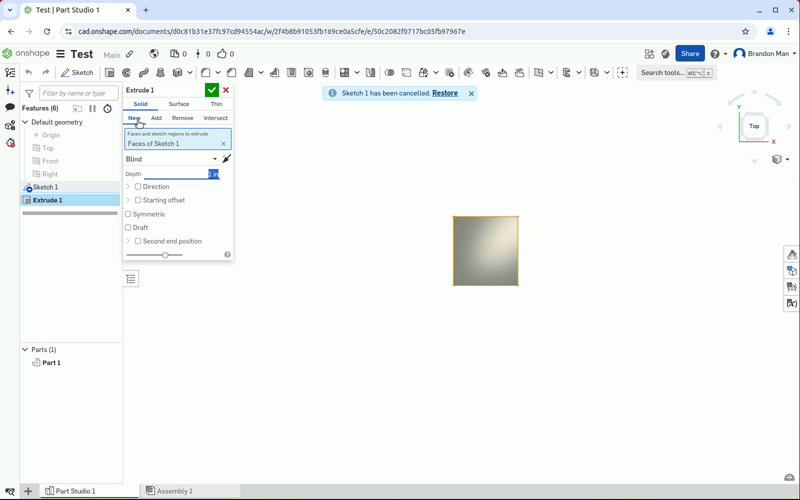
text(0.481)
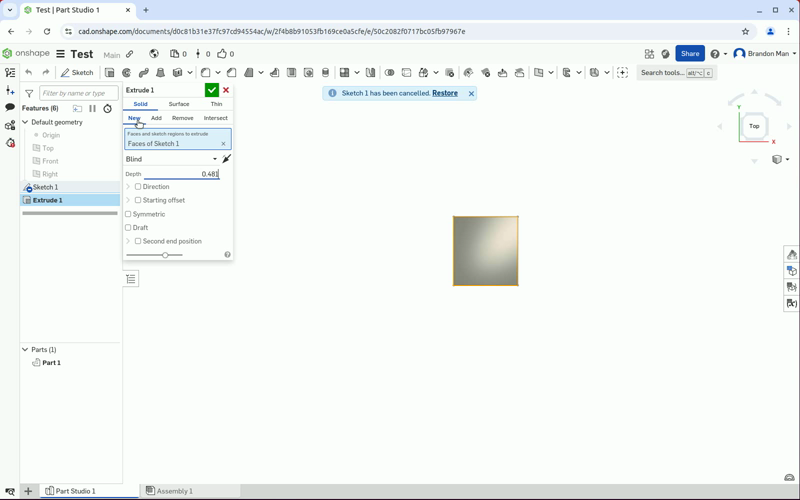
key(enter)
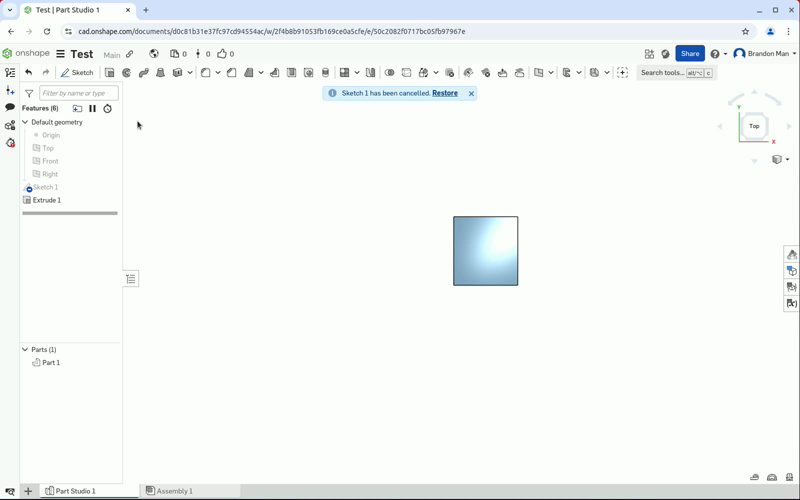
key(shift+h)
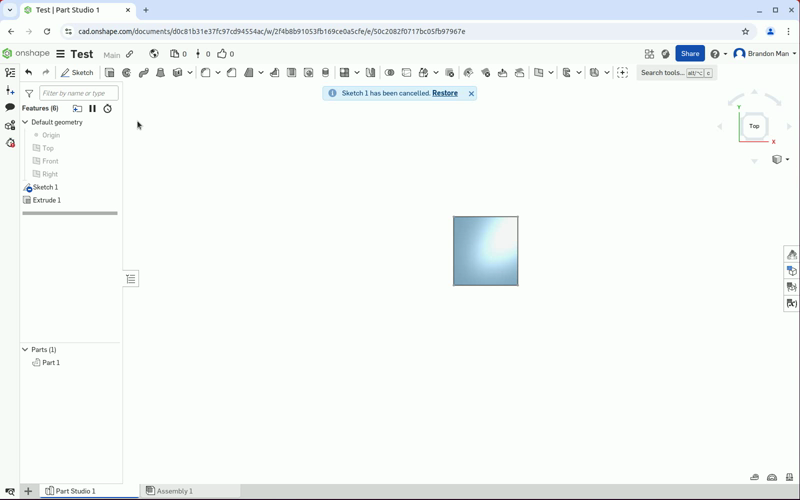
key(shift+h)
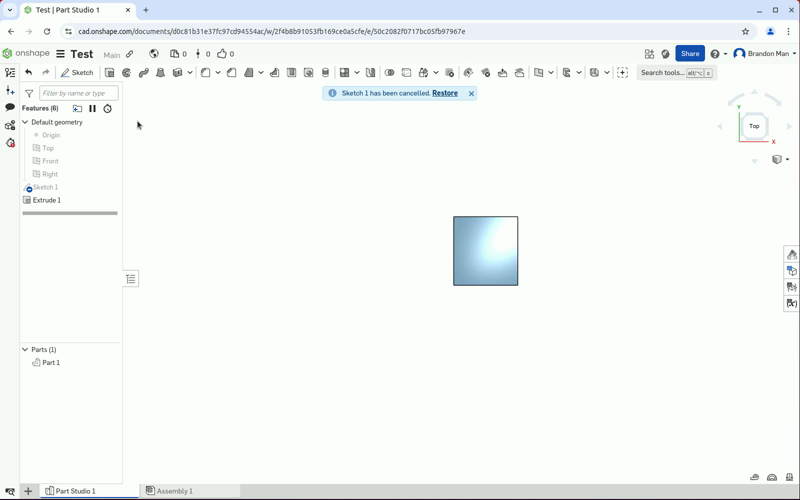
mouse_move(73, 189)
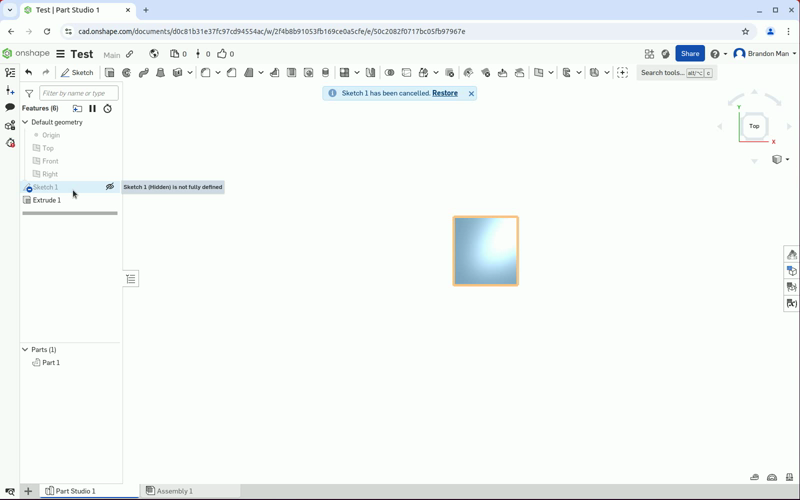
click(73, 189)
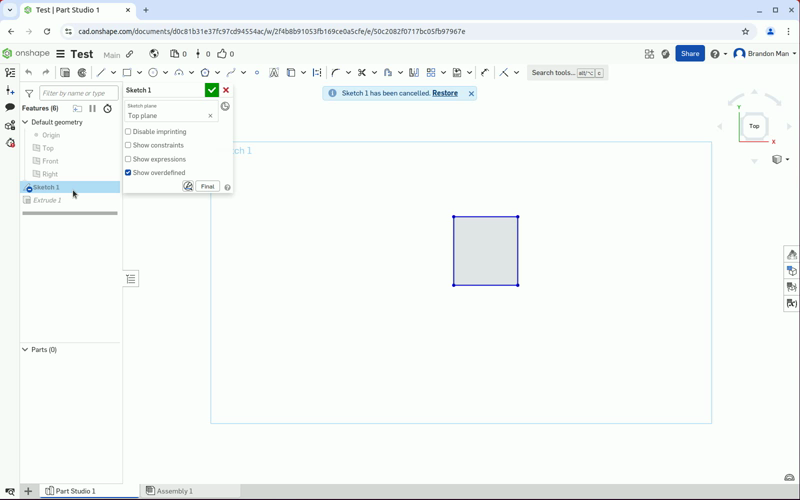
mouse_move(229, 92)
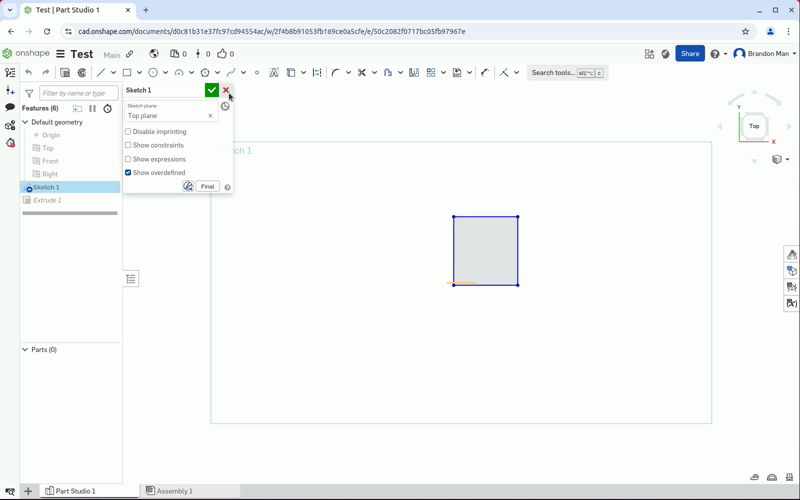
click(229, 92)
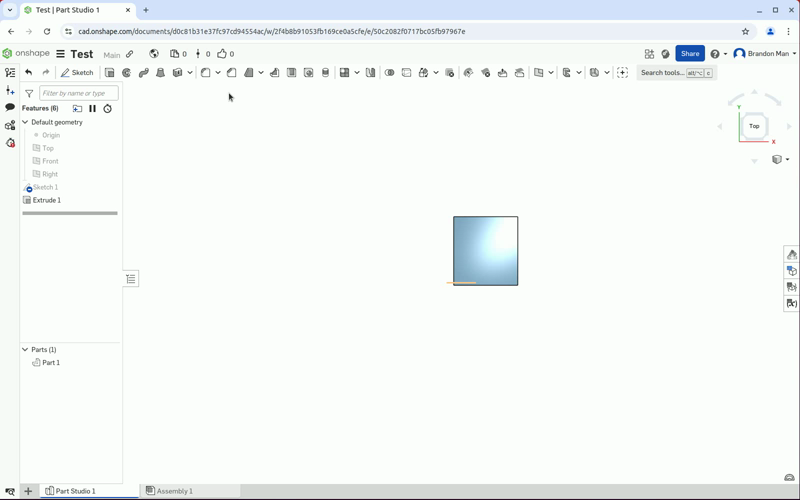
mouse_move(73, 352)
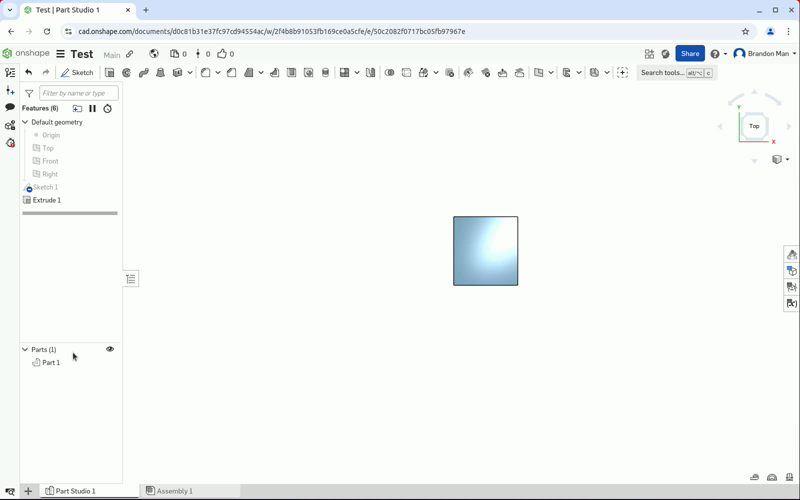
key(y)
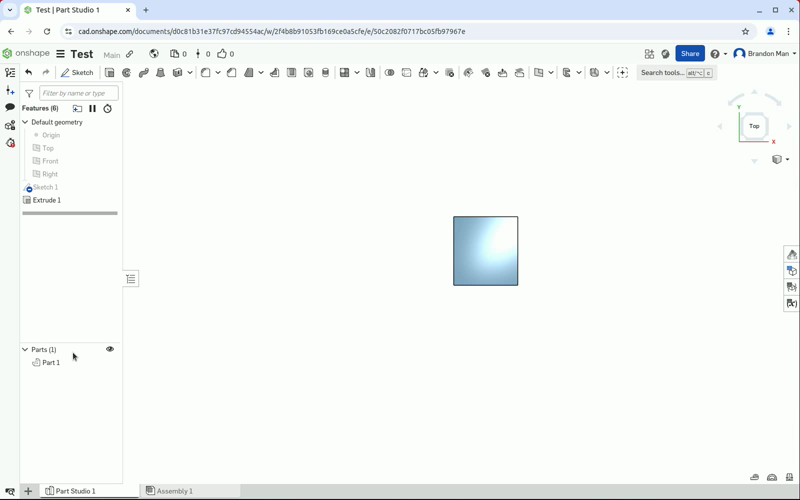
key(shift+p)
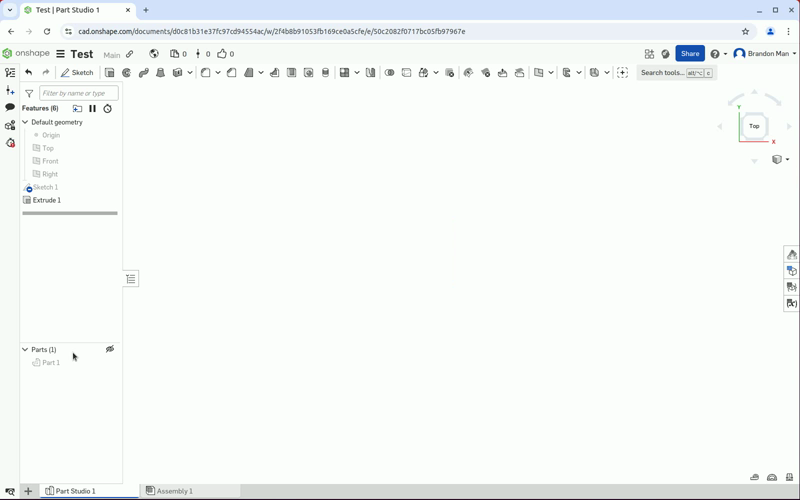
key(space)
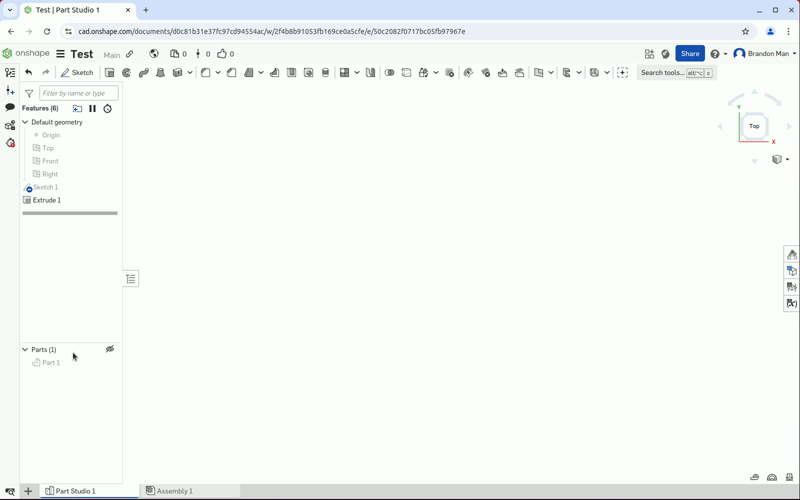
key_down(shift)
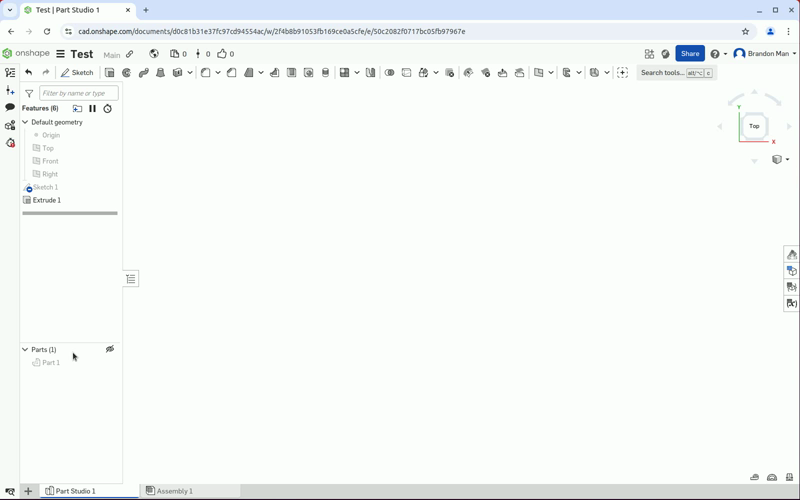
key(up)
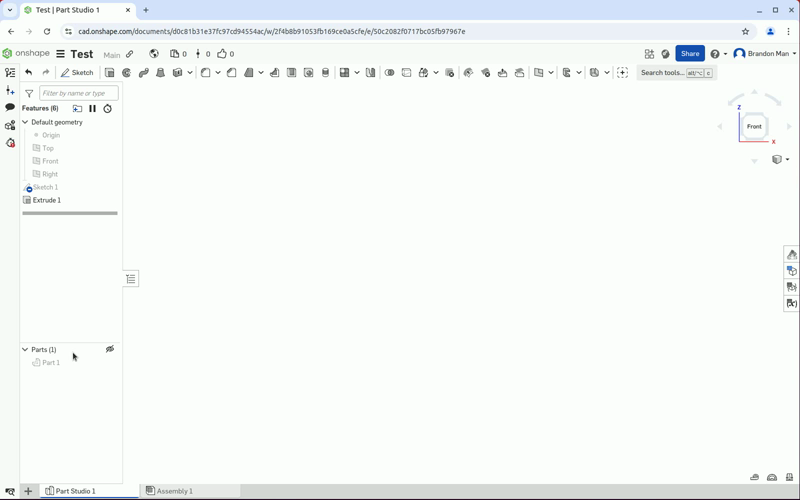
key_up(shift)
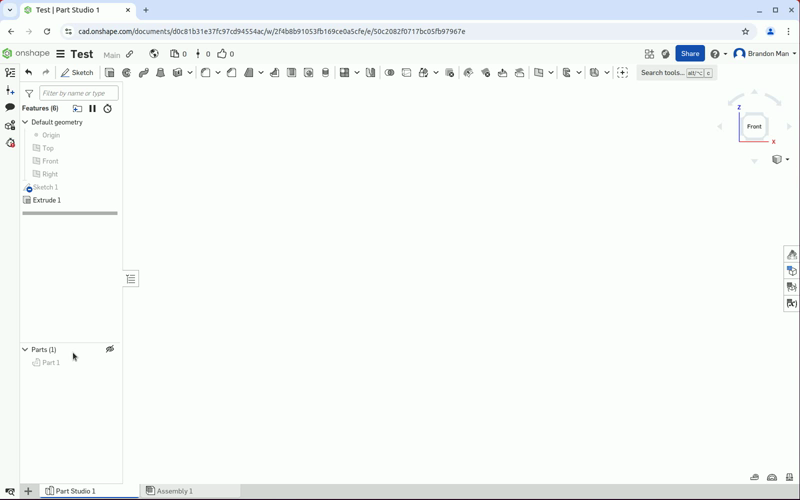
mouse_move(73, 352)
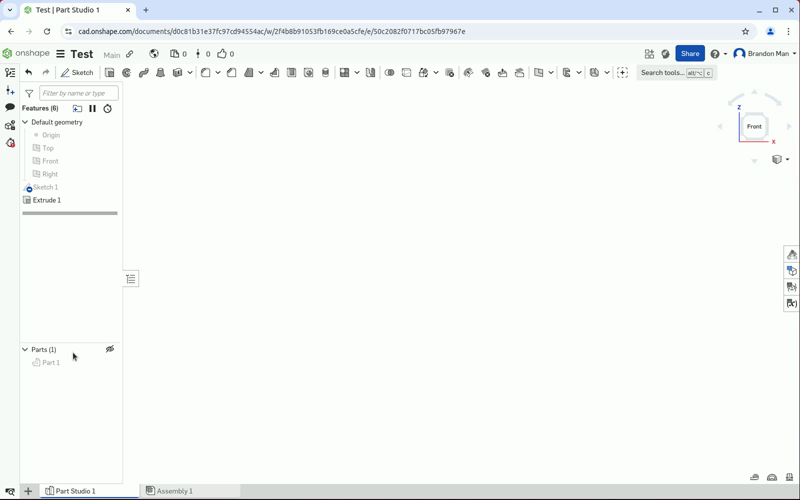
key(shift+y)
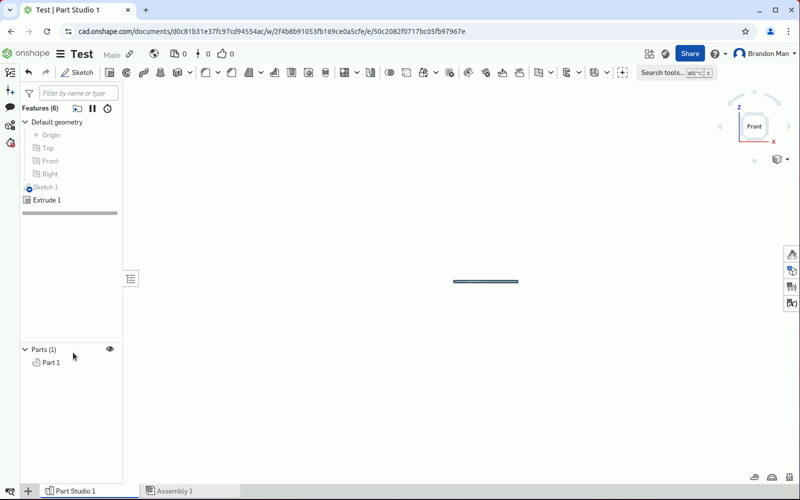
mouse_move(541, 75)
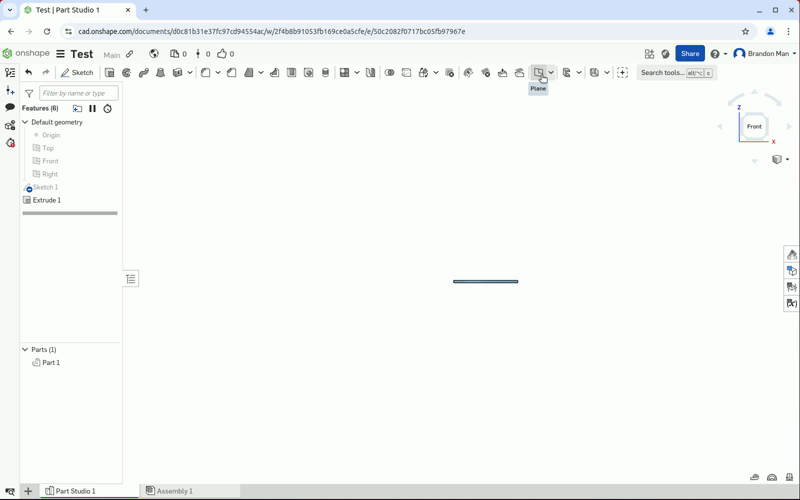
click(541, 75)
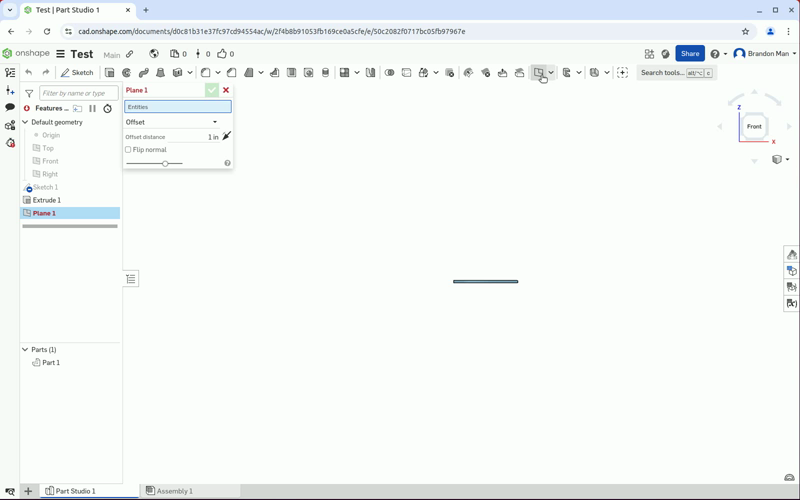
mouse_move(73, 163)
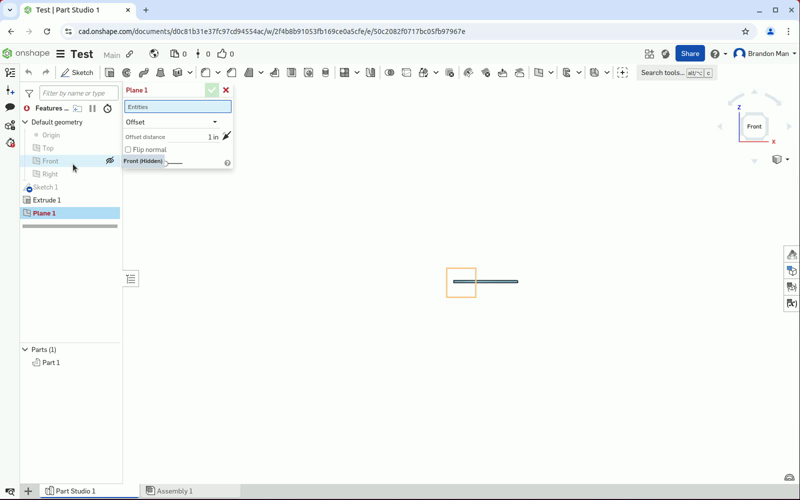
click(73, 163)
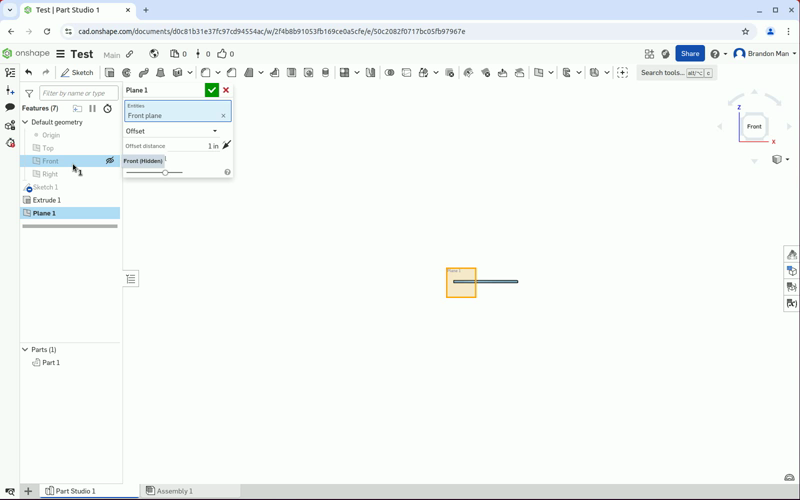
key(tab, 2)
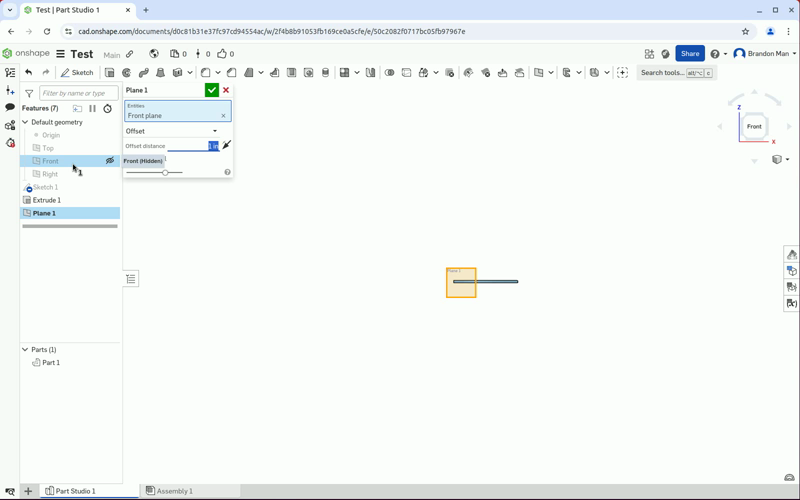
text(0.493)
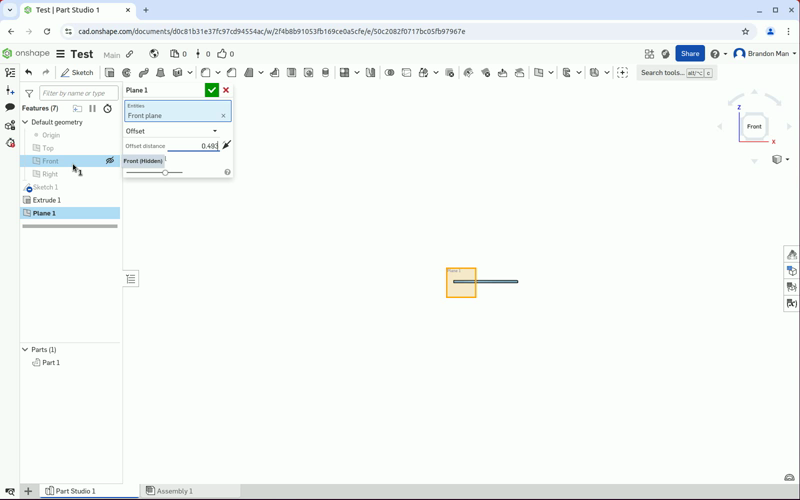
key(enter, 2)
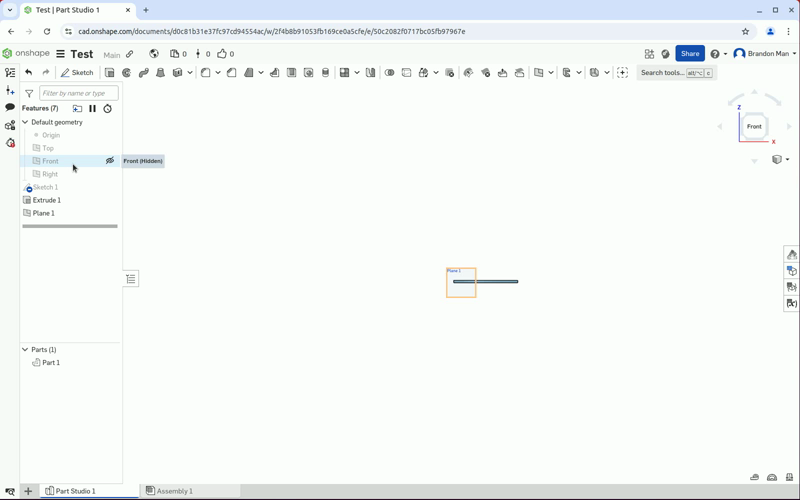
key(shift+s)
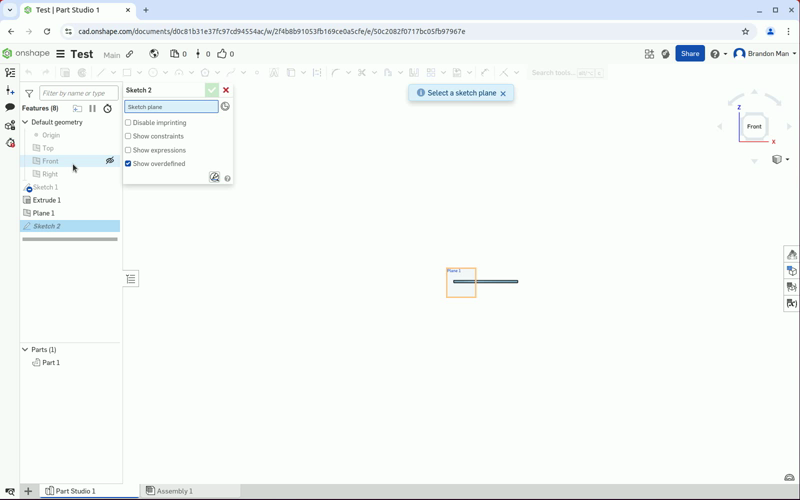
mouse_move(73, 215)
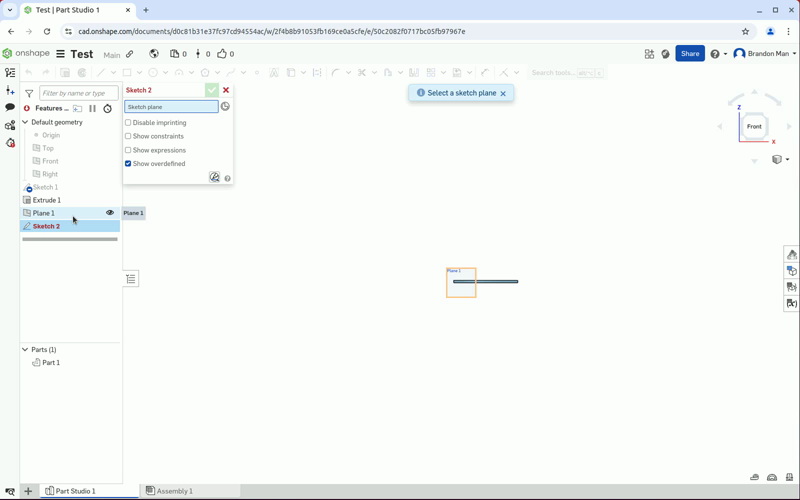
click(73, 215)
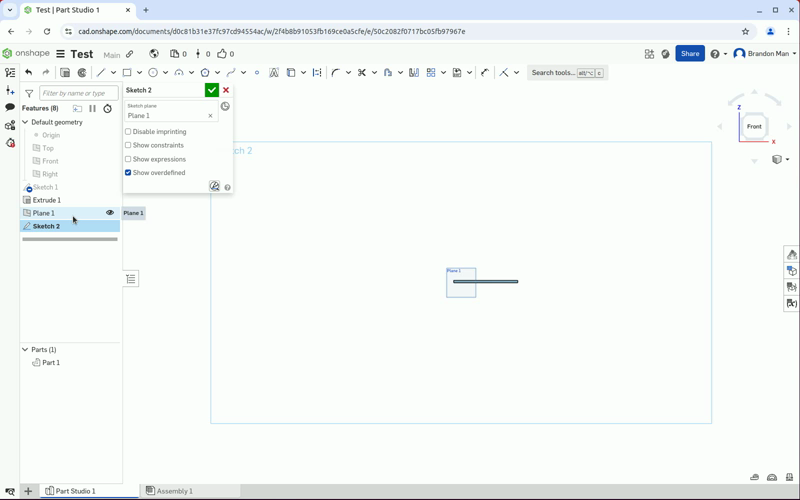
mouse_move(73, 352)
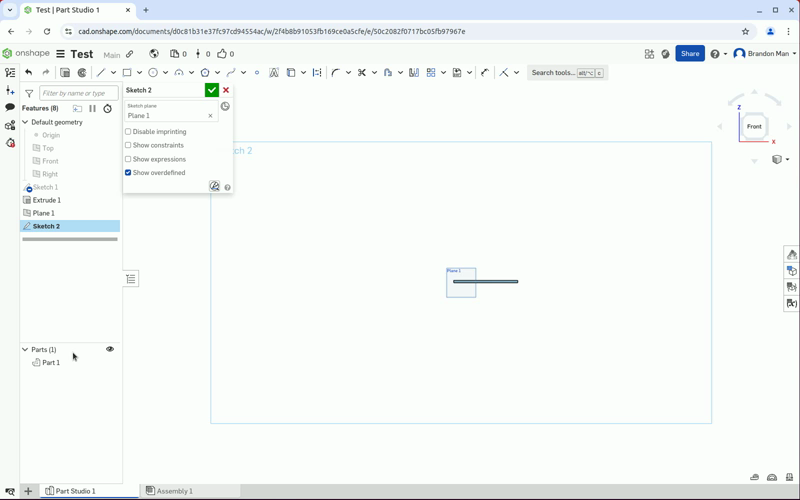
key(y)
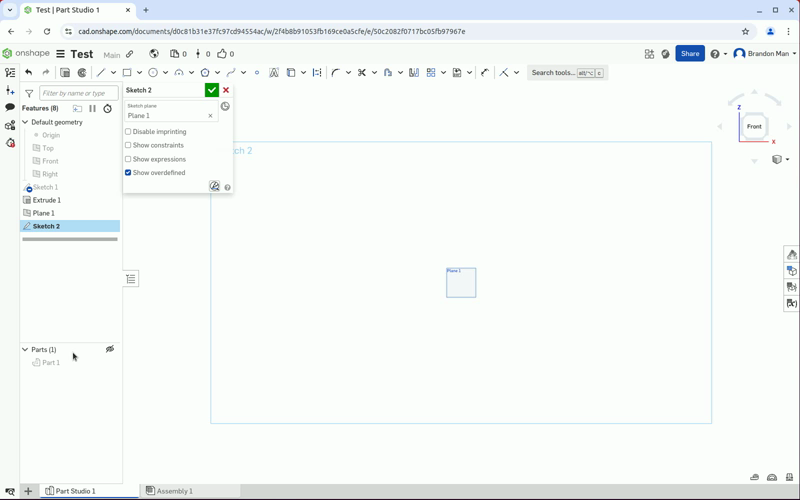
key(l)
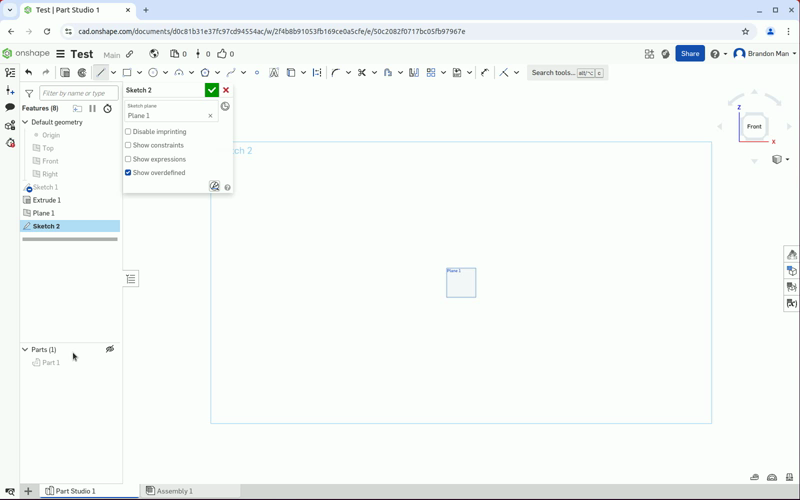
key_down(shift)
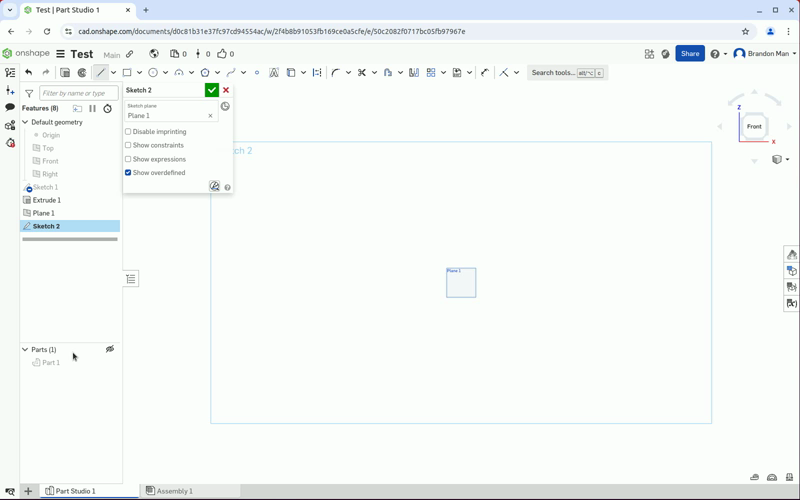
mouse_move(452, 360)
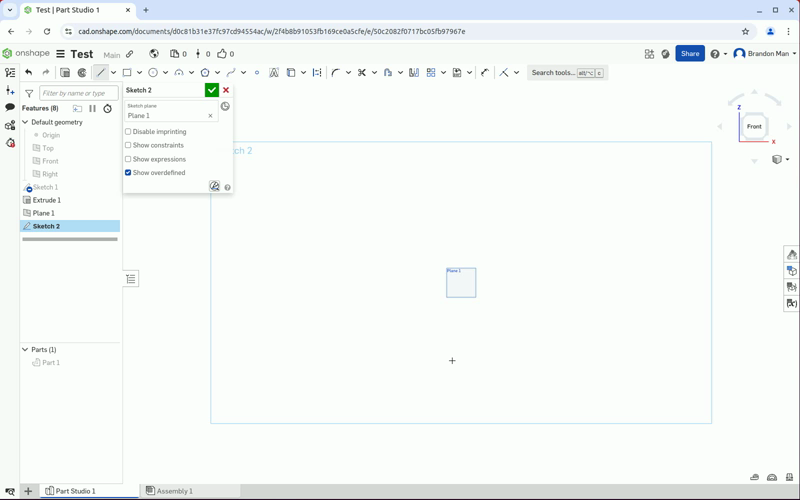
click(452, 360)
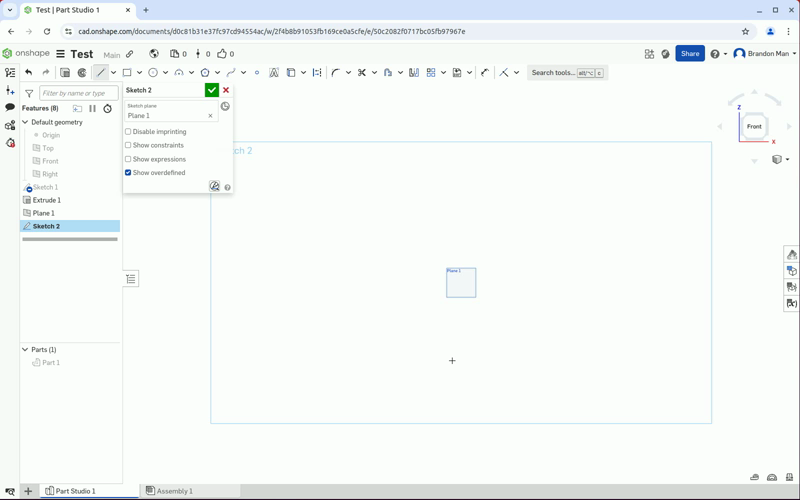
key_up(shift)
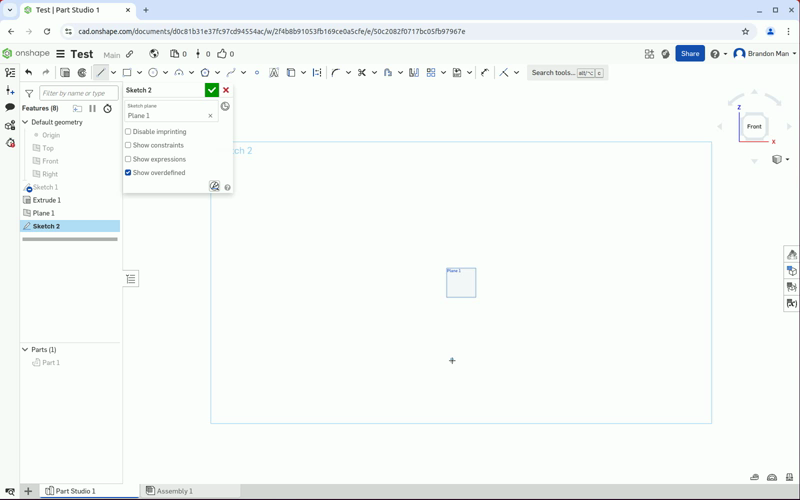
key_down(shift)
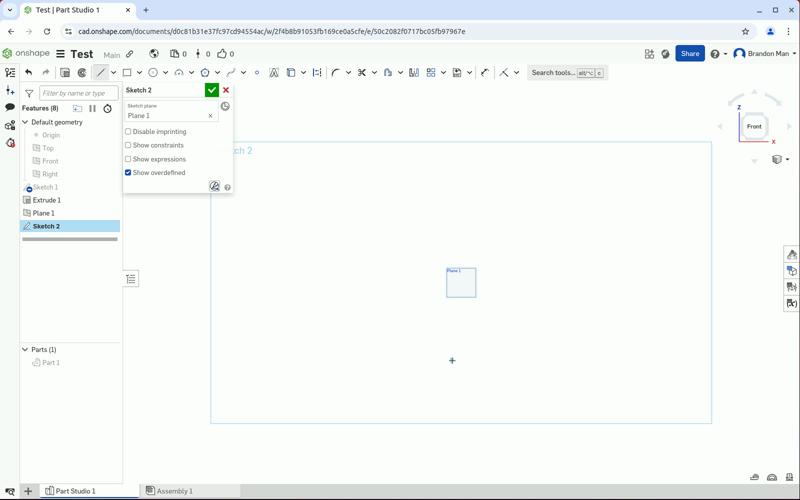
mouse_move(482, 360)
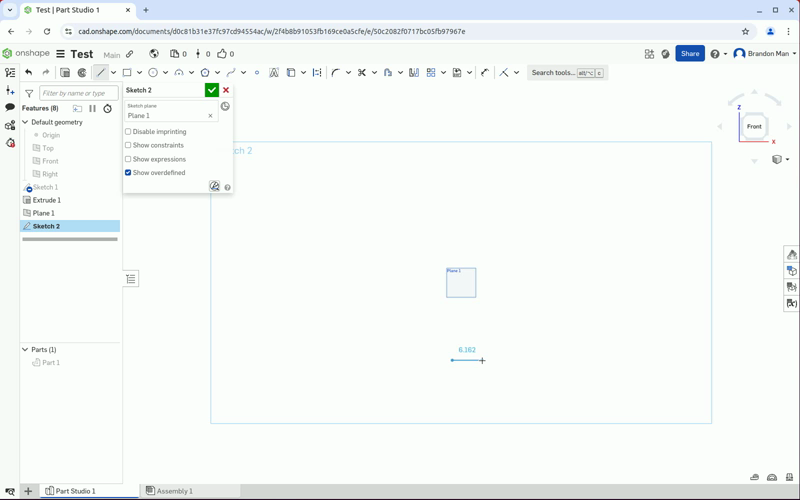
mouse_move(454, 360)
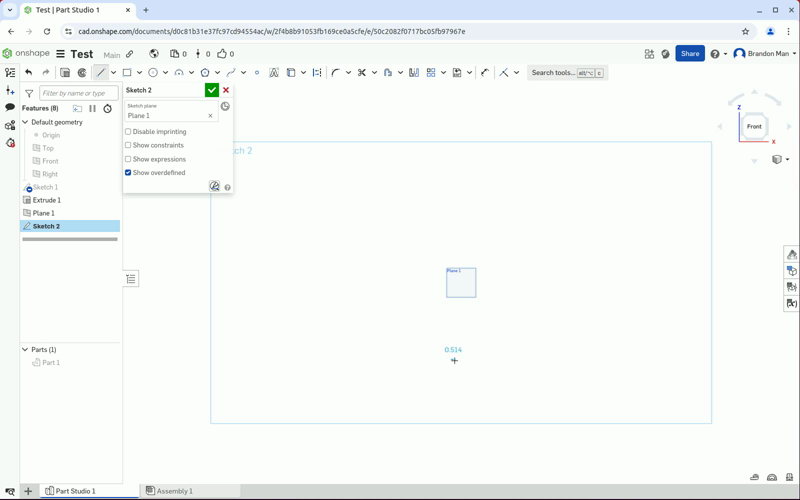
scroll(6)
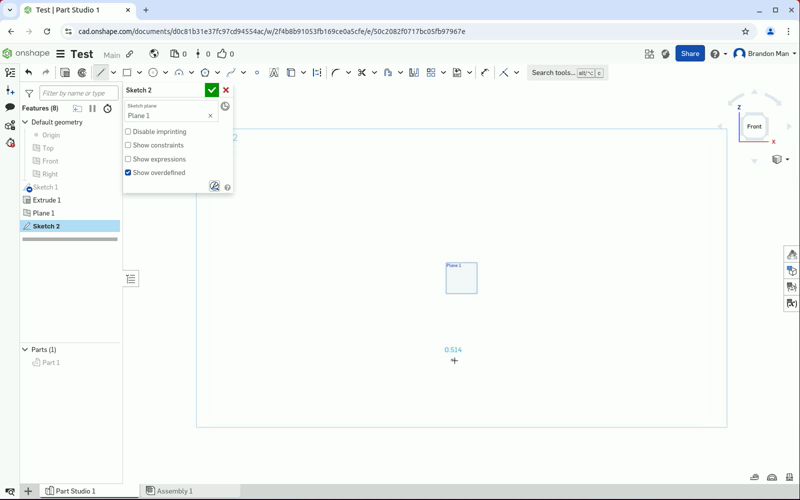
scroll(6)
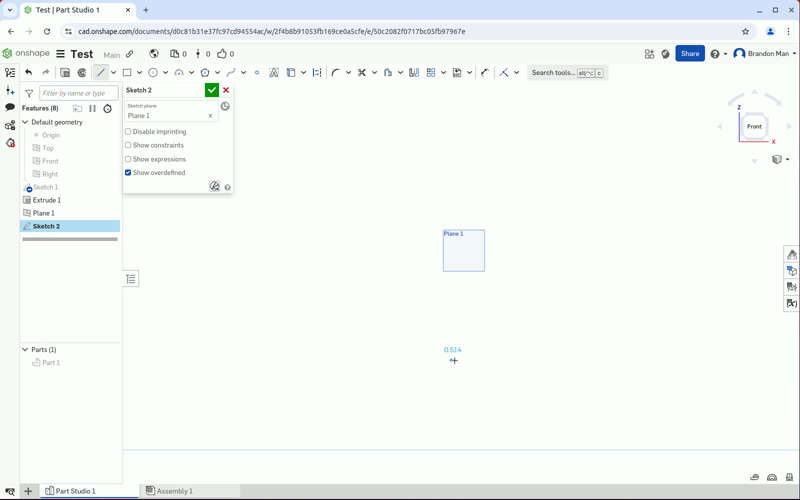
scroll(6)
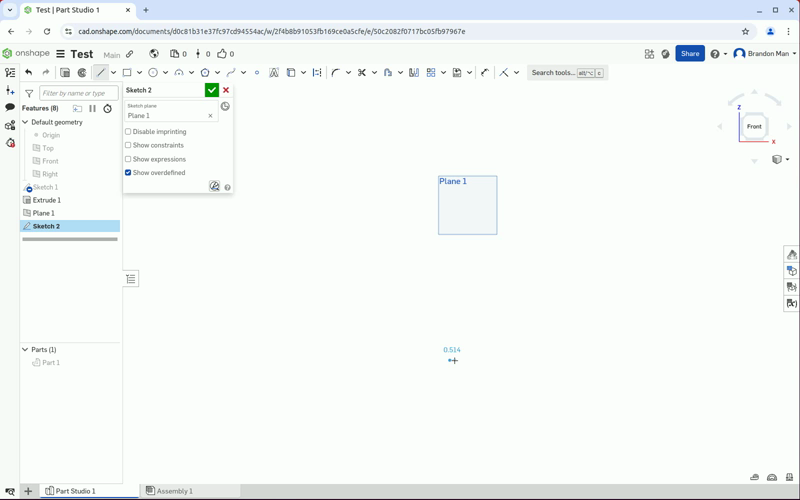
scroll(6)
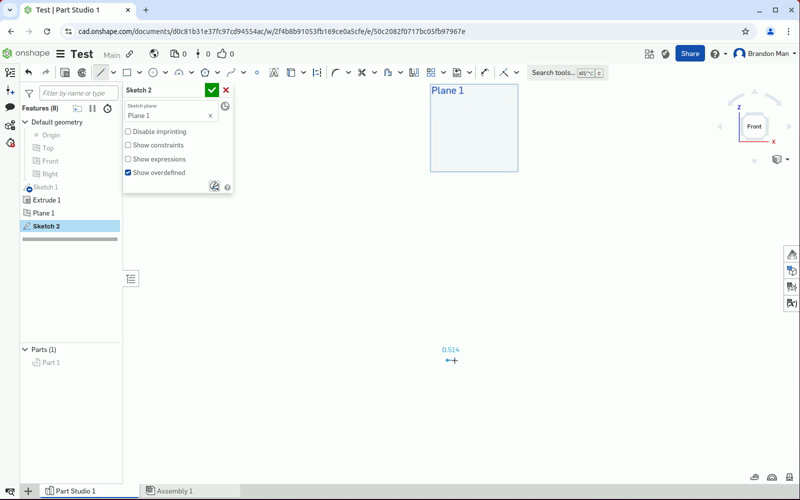
scroll(6)
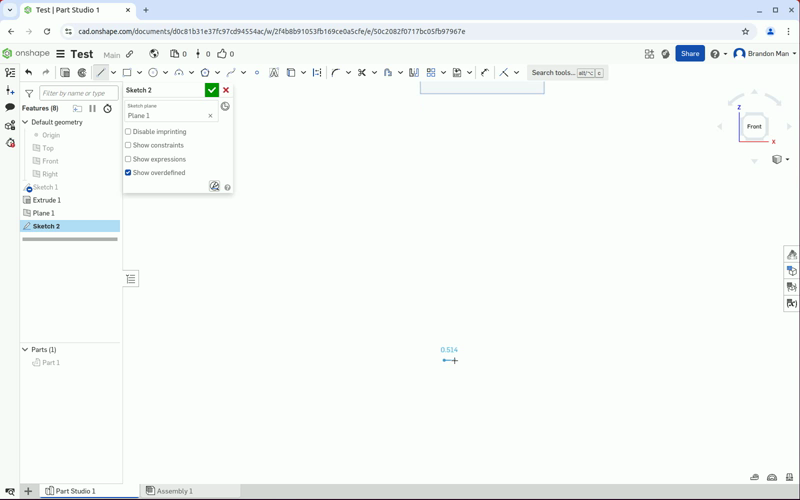
scroll(6)
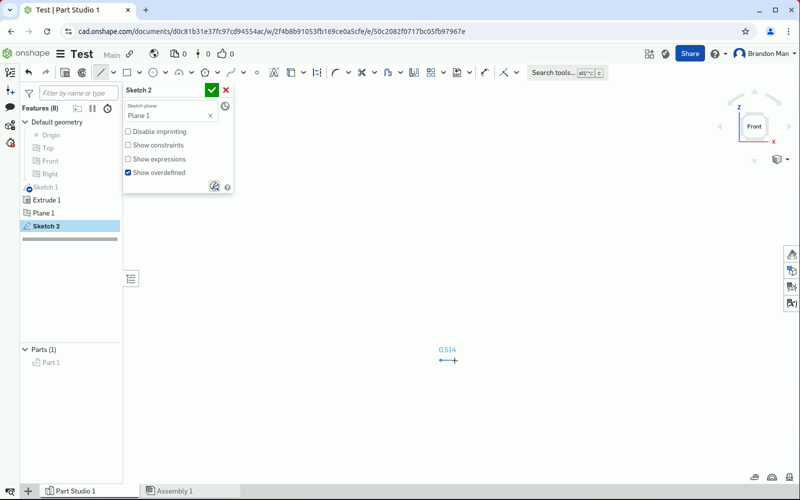
scroll(6)
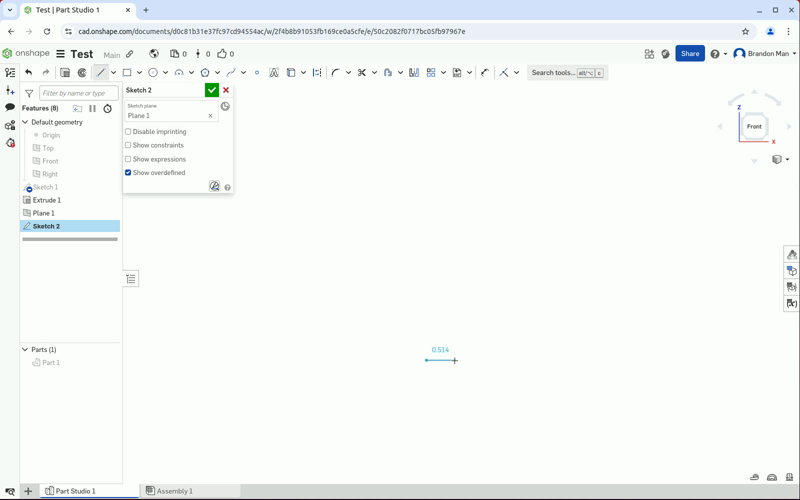
click(454, 360)
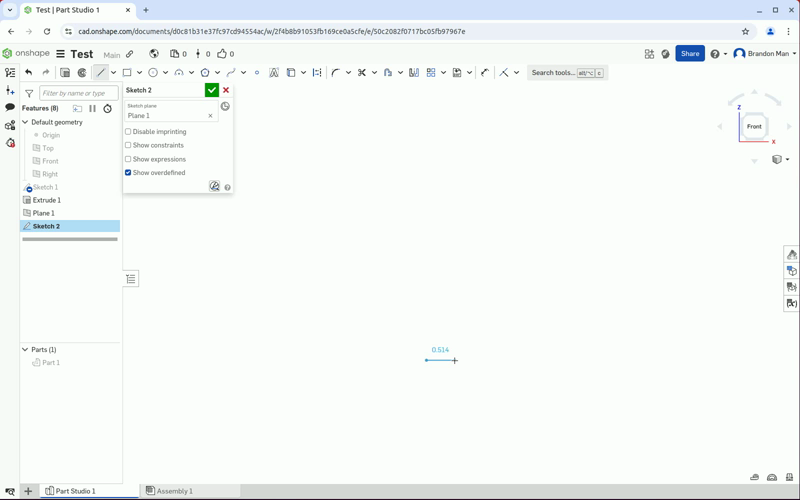
scroll(-6)
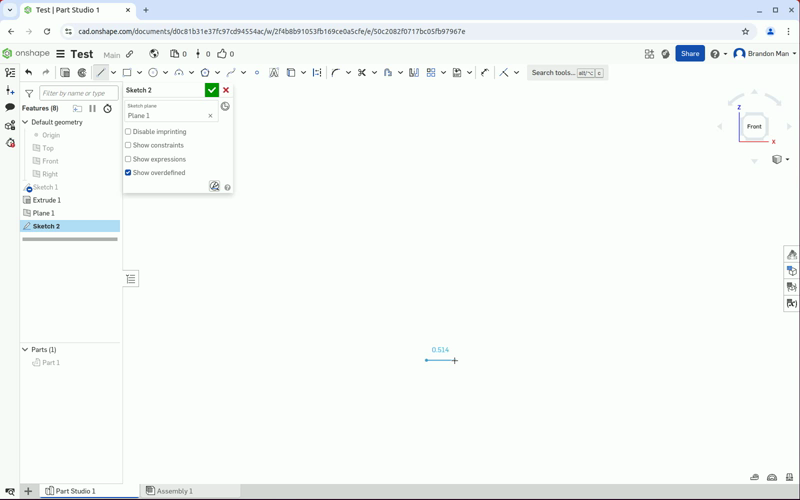
scroll(-6)
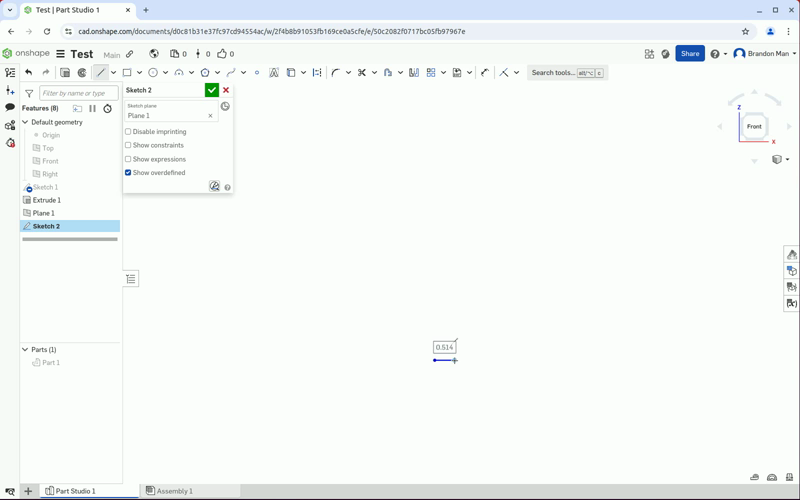
scroll(-6)
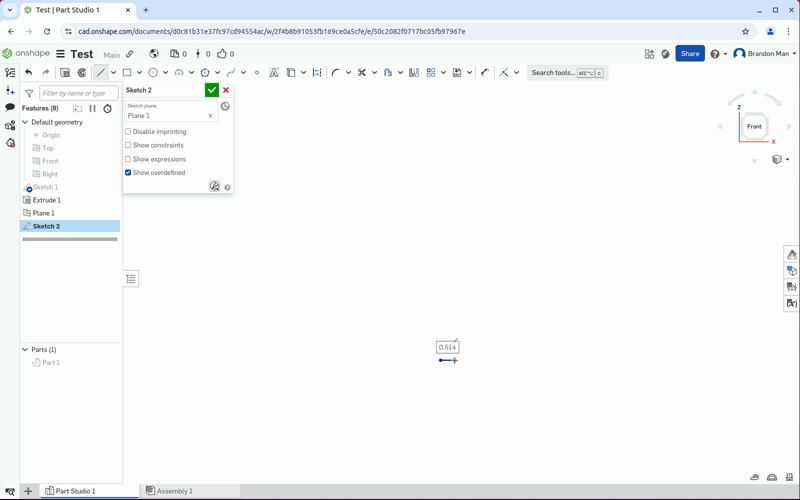
scroll(-6)
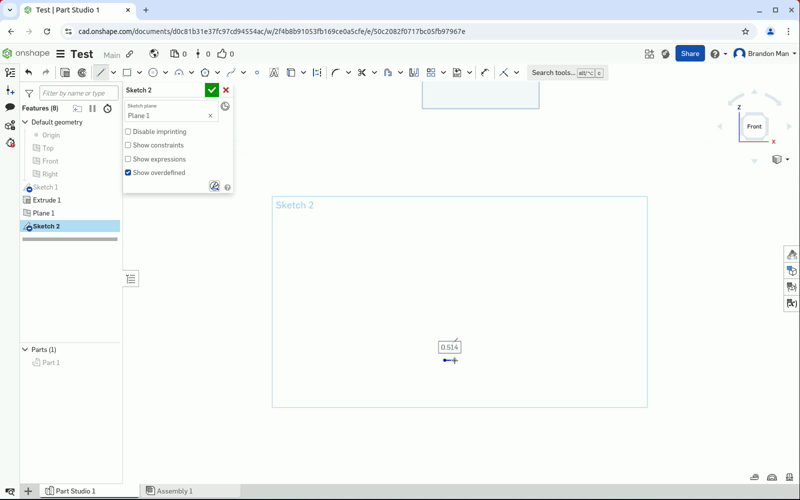
scroll(-6)
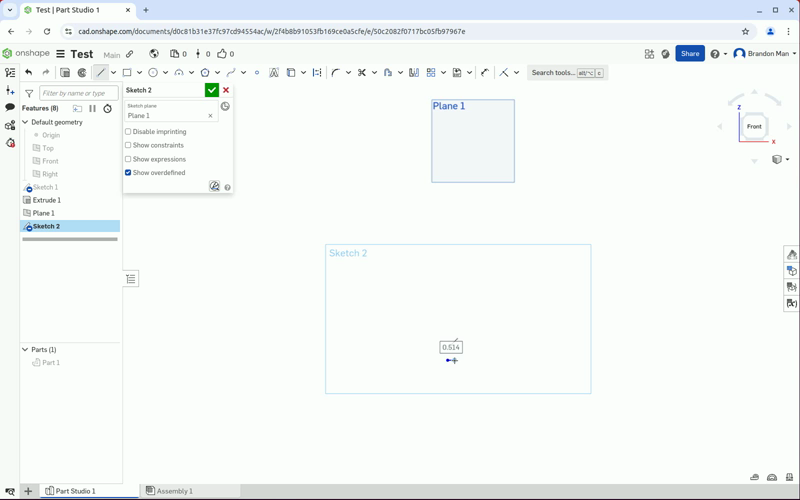
scroll(-6)
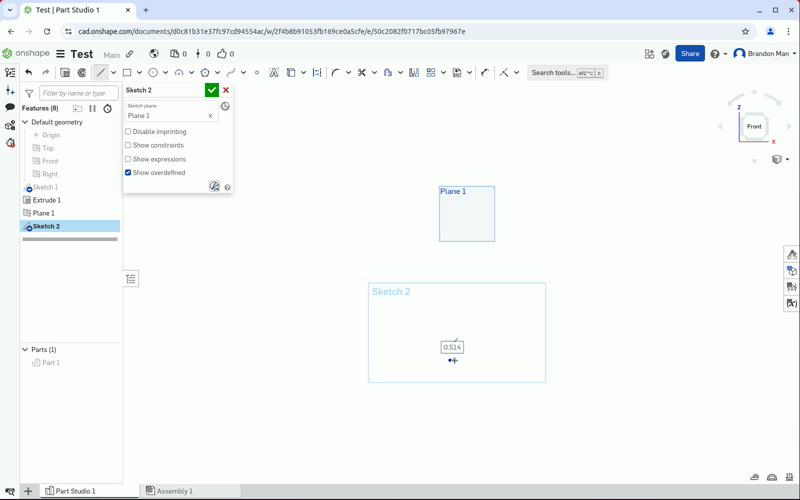
scroll(-6)
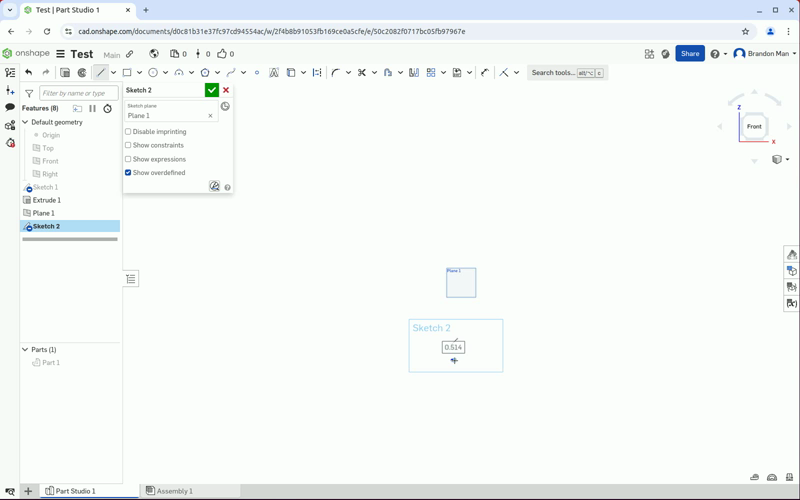
key_up(shift)
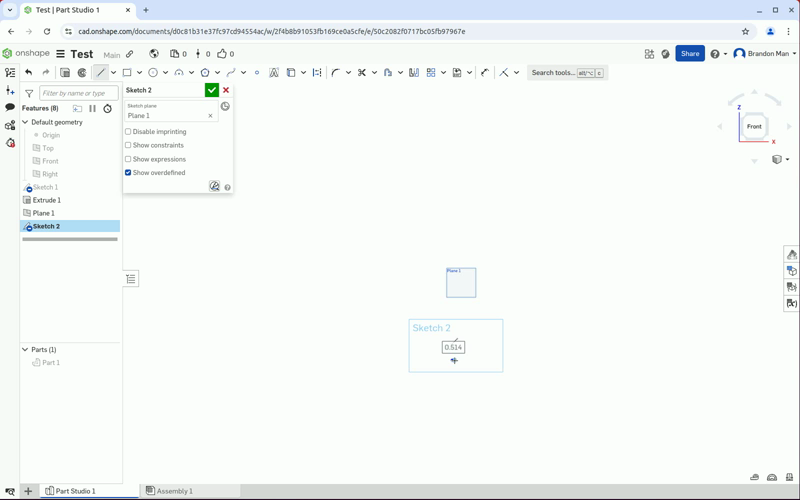
key_down(shift)
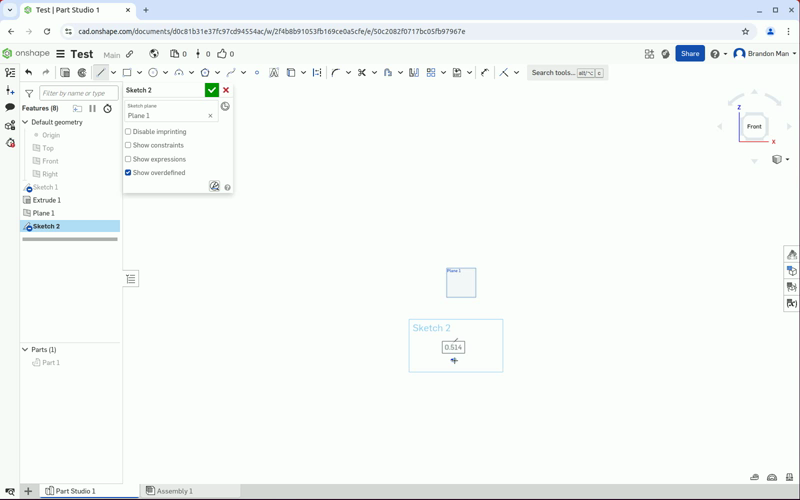
mouse_move(454, 283)
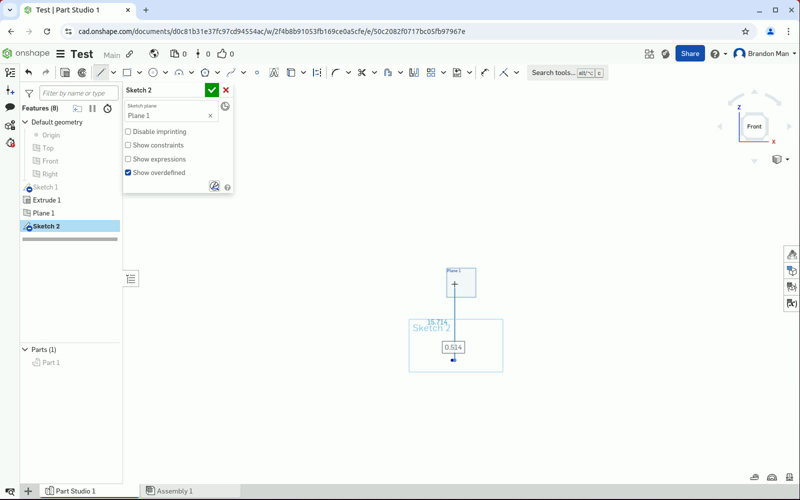
click(454, 283)
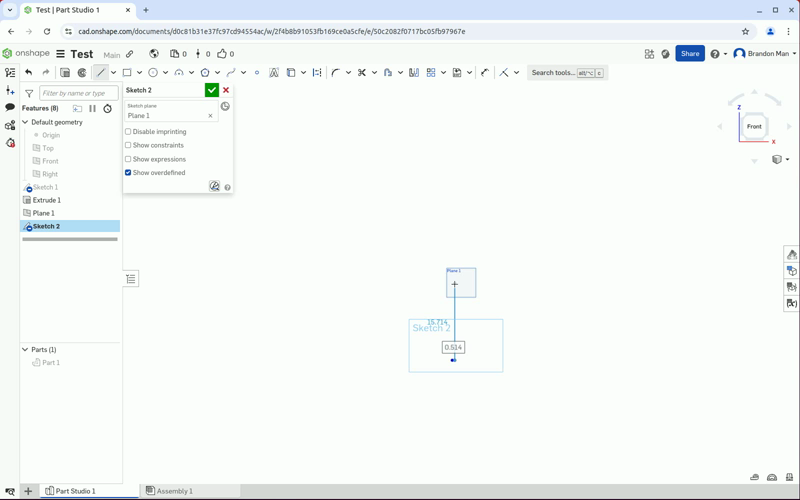
key_up(shift)
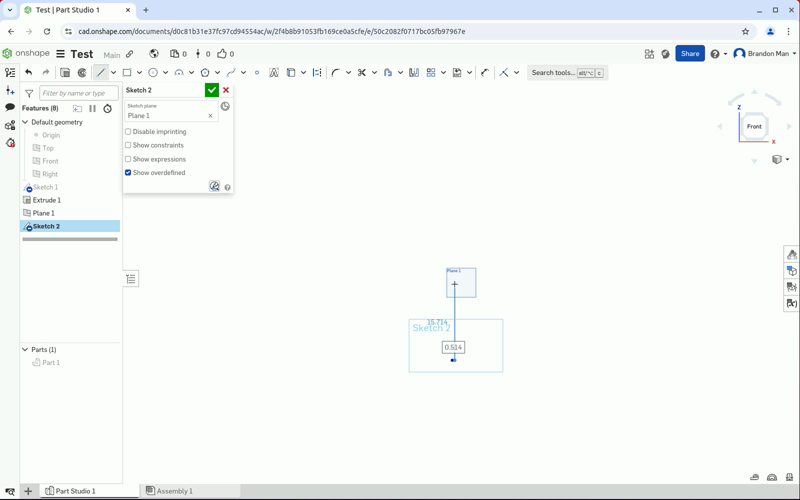
key_down(shift)
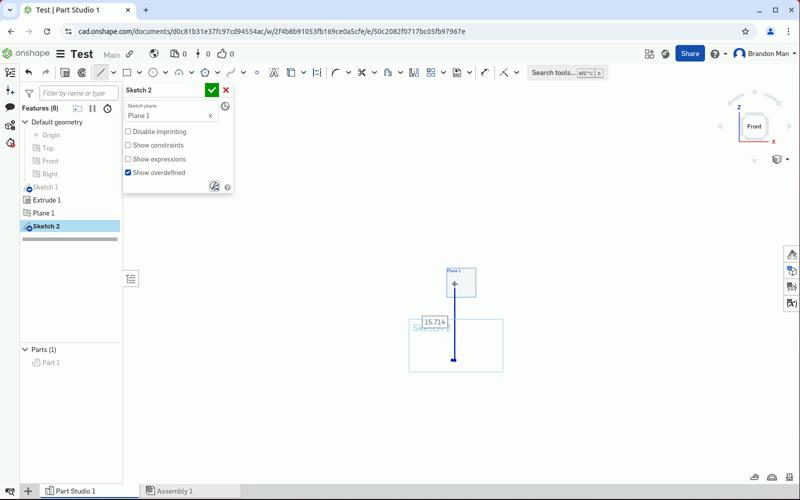
mouse_move(484, 283)
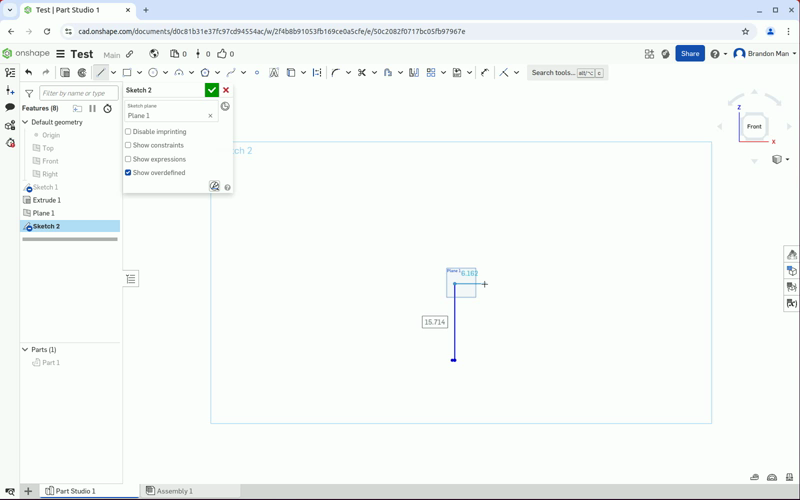
mouse_move(454, 281)
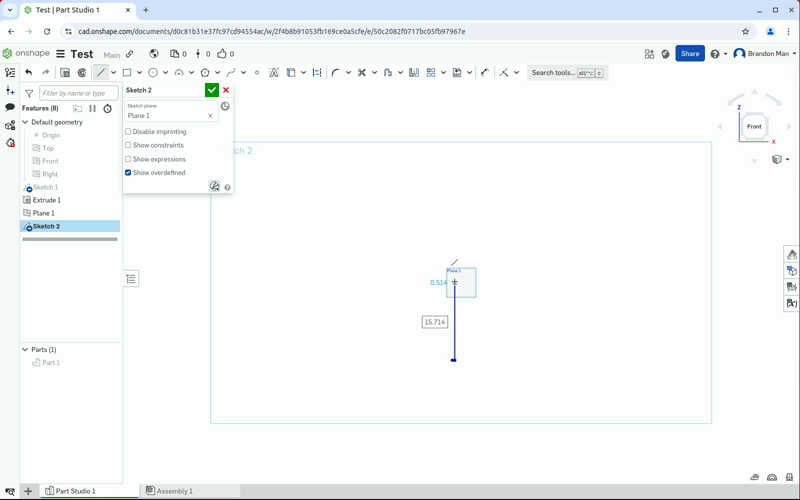
scroll(6)
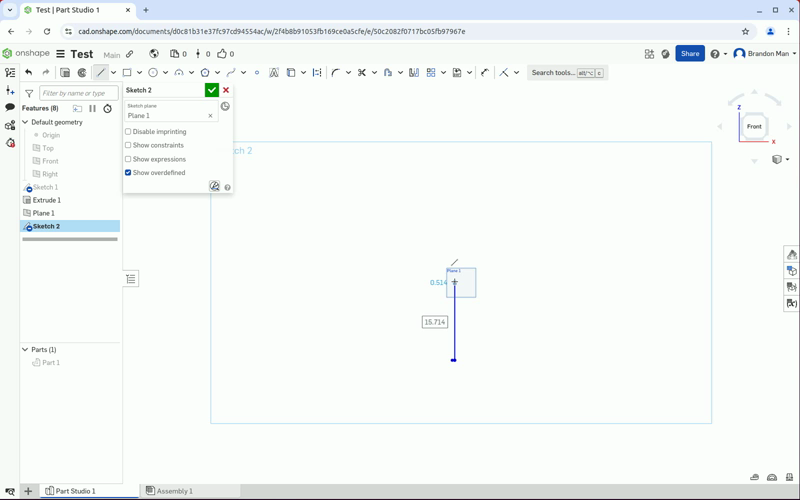
scroll(6)
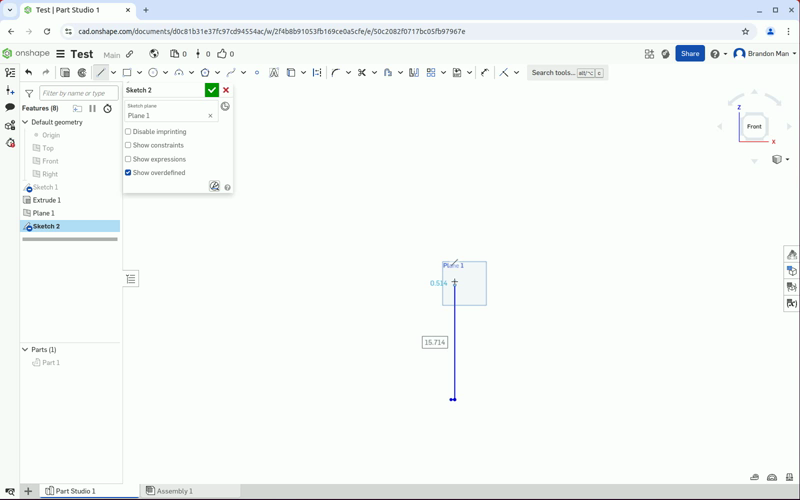
scroll(6)
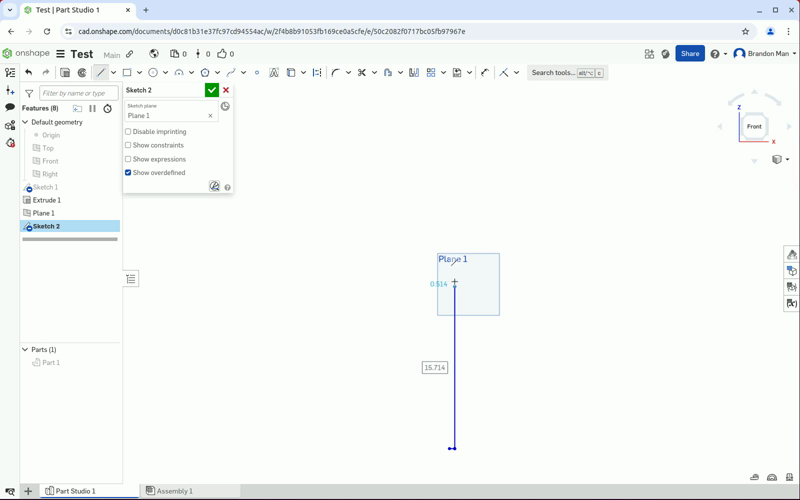
scroll(6)
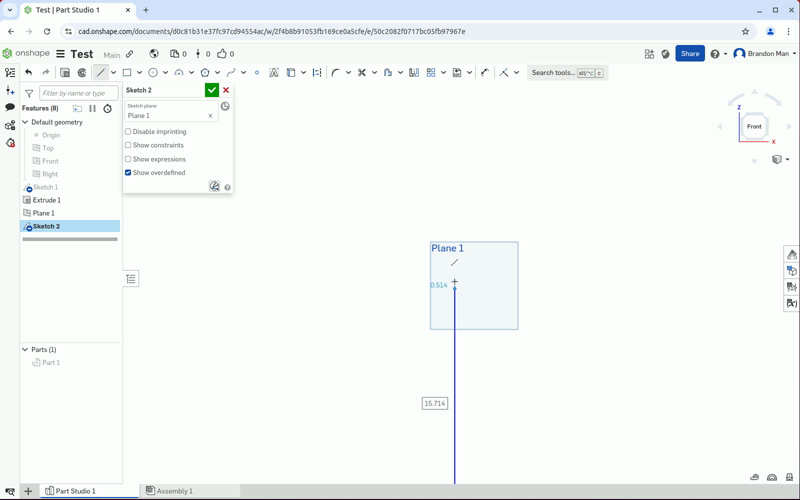
scroll(6)
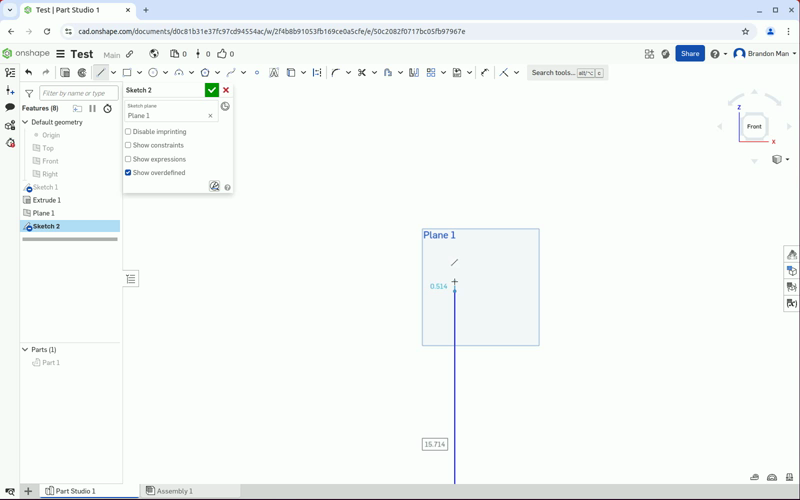
scroll(6)
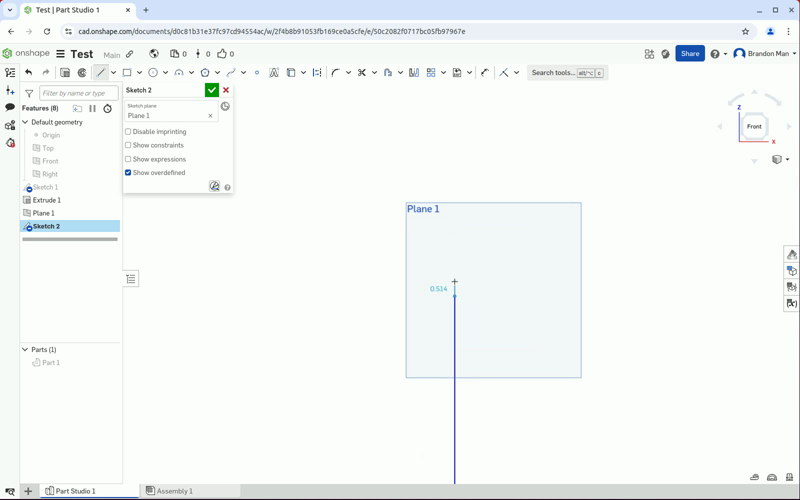
scroll(6)
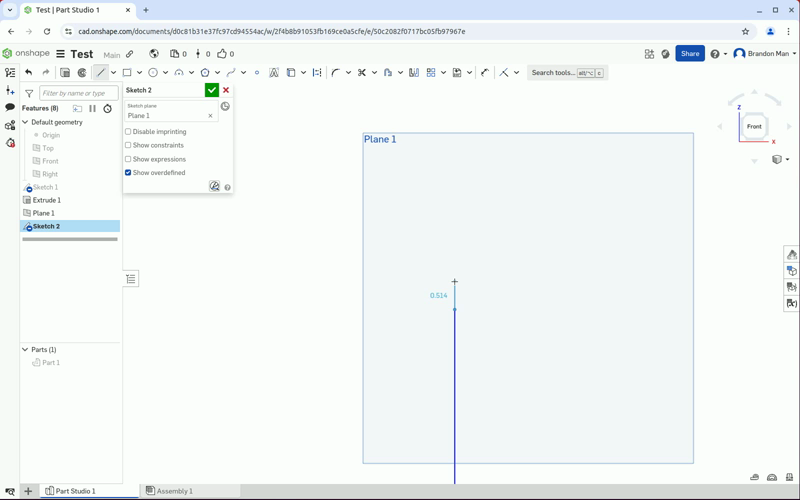
click(454, 281)
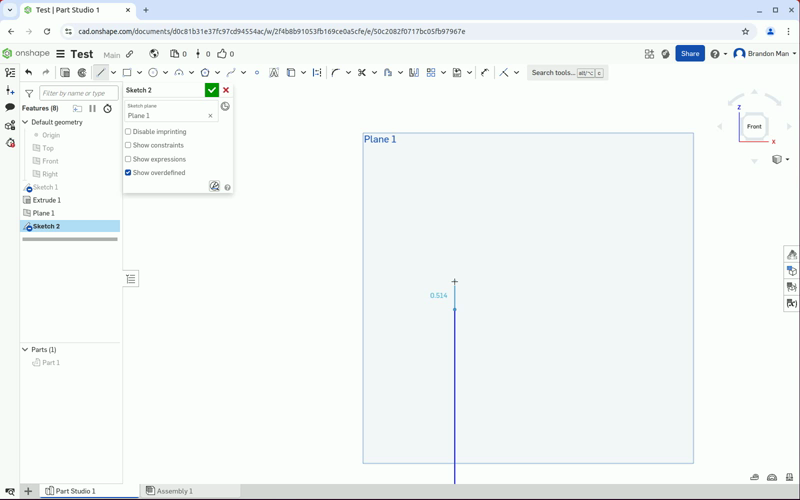
scroll(-6)
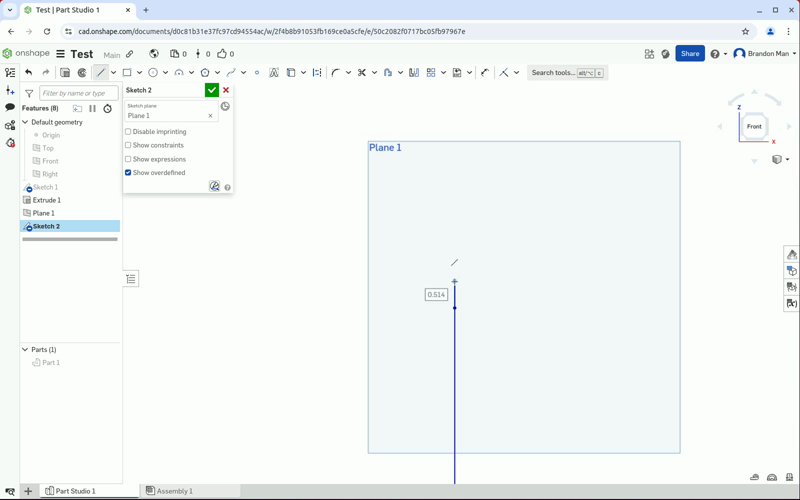
scroll(-6)
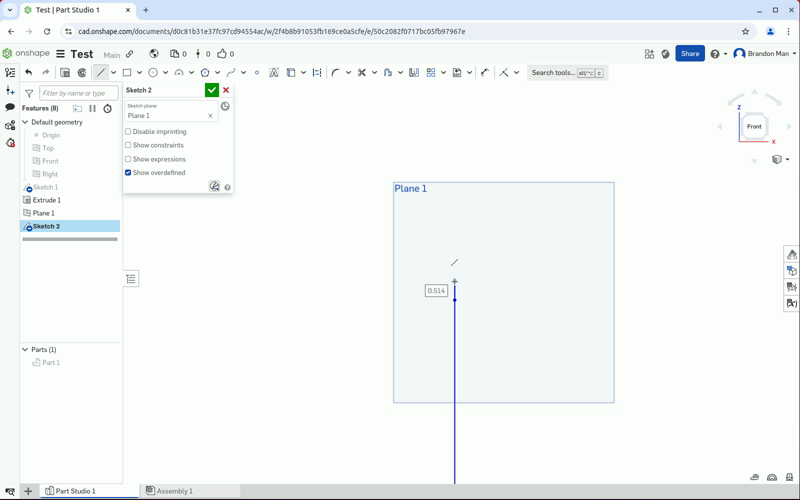
scroll(-6)
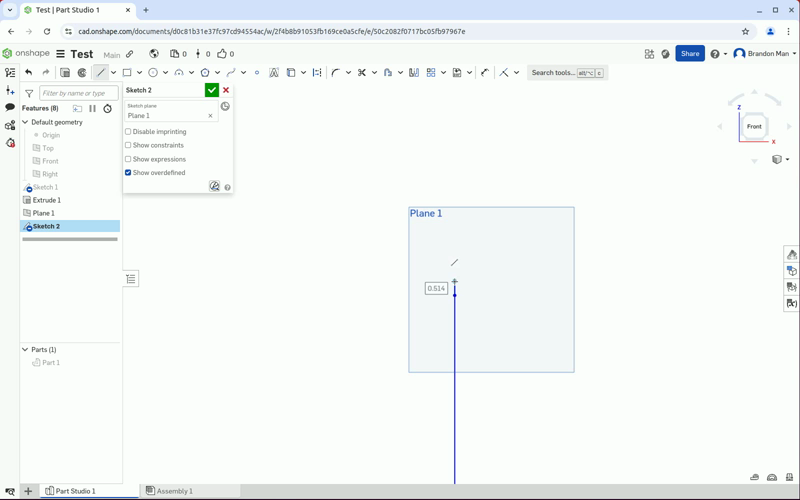
scroll(-6)
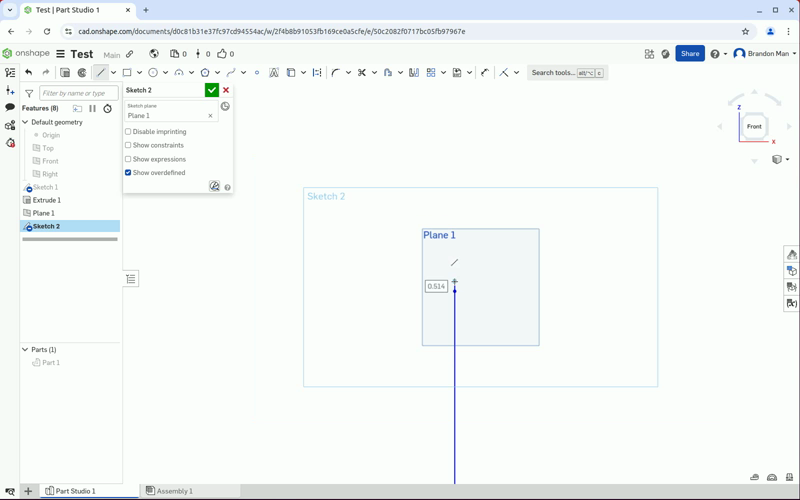
scroll(-6)
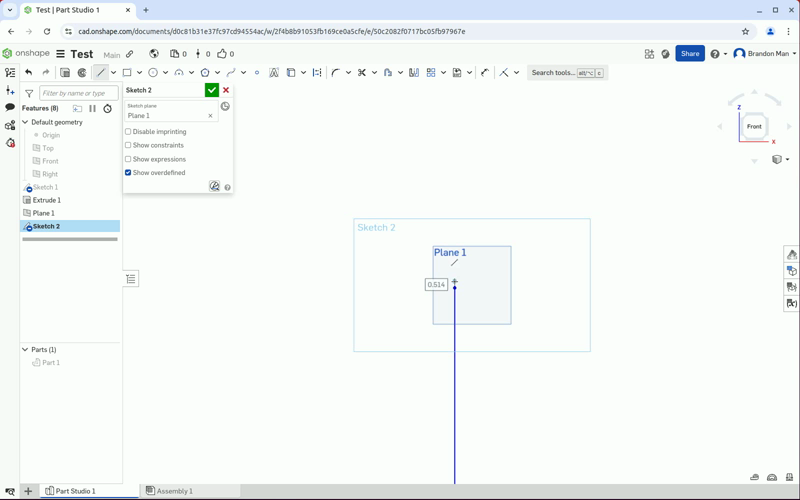
scroll(-6)
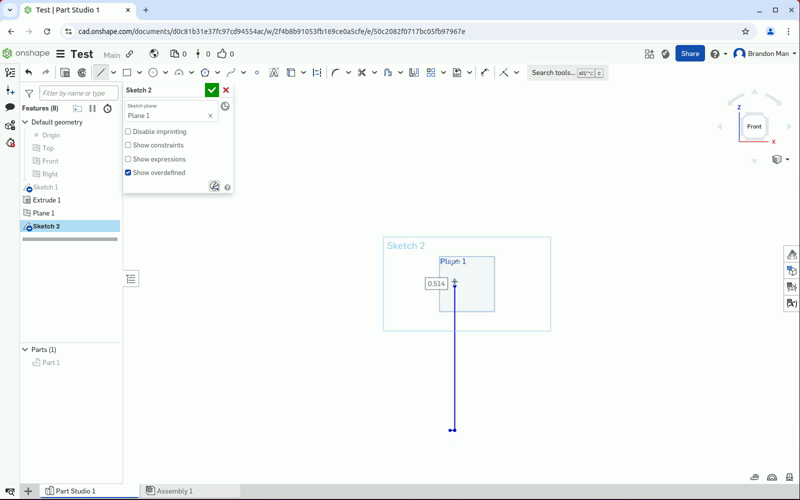
scroll(-6)
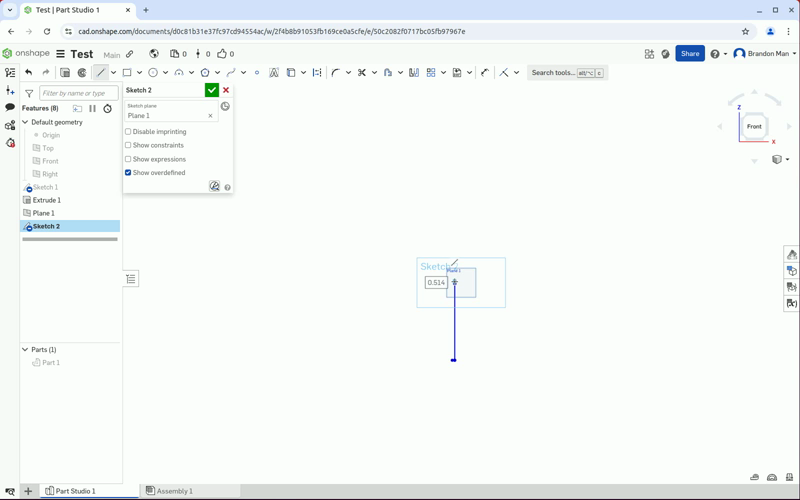
key_up(shift)
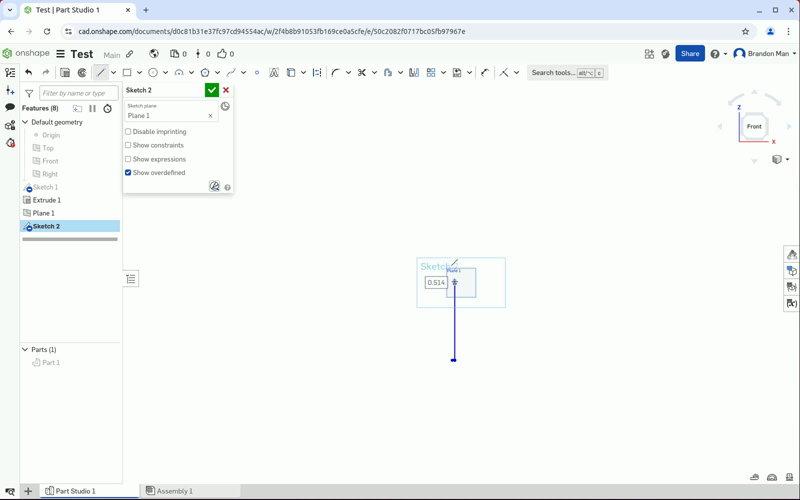
key_down(shift)
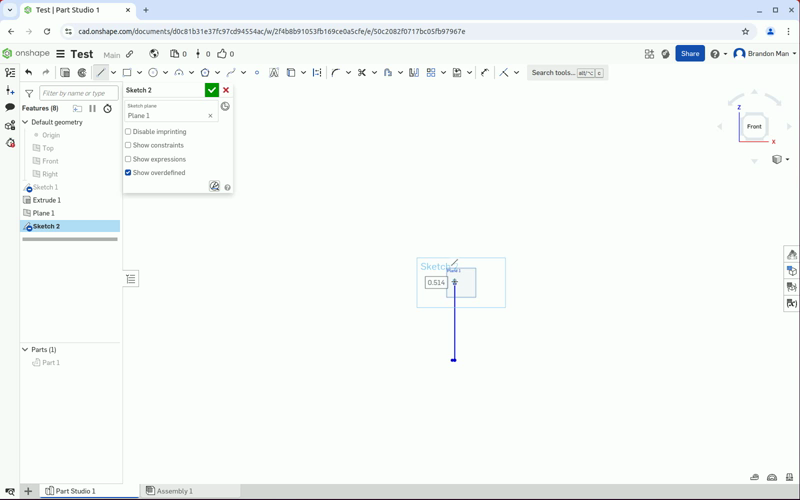
mouse_move(484, 281)
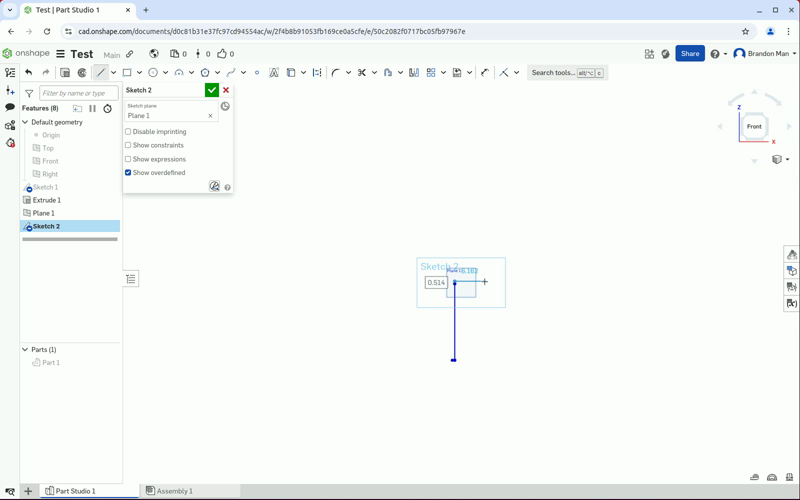
mouse_move(454, 254)
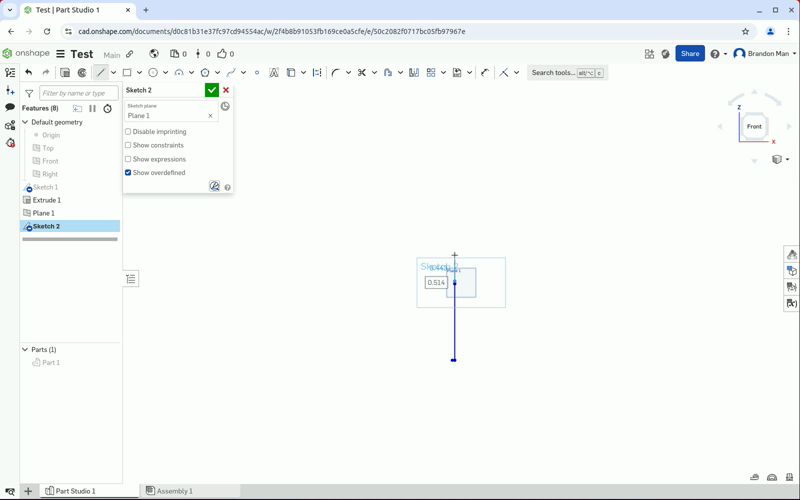
click(454, 254)
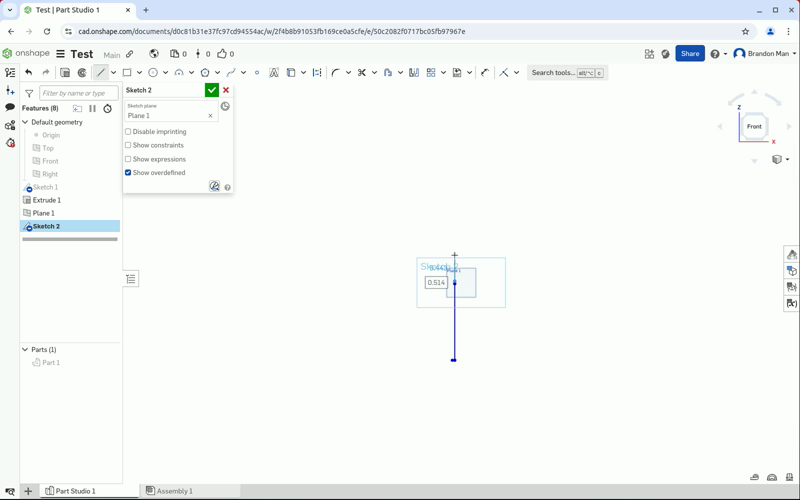
key_up(shift)
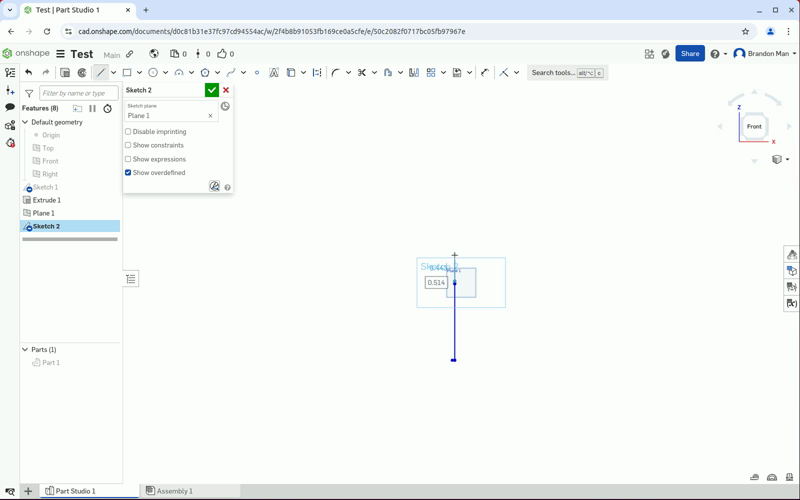
key_down(shift)
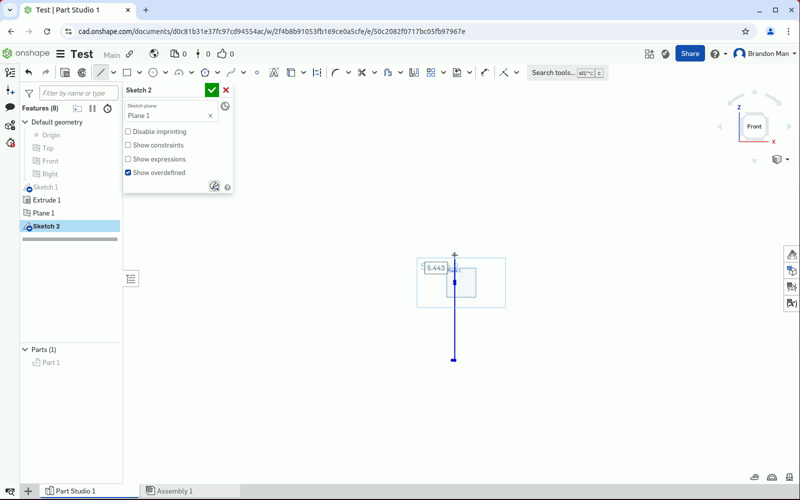
mouse_move(484, 254)
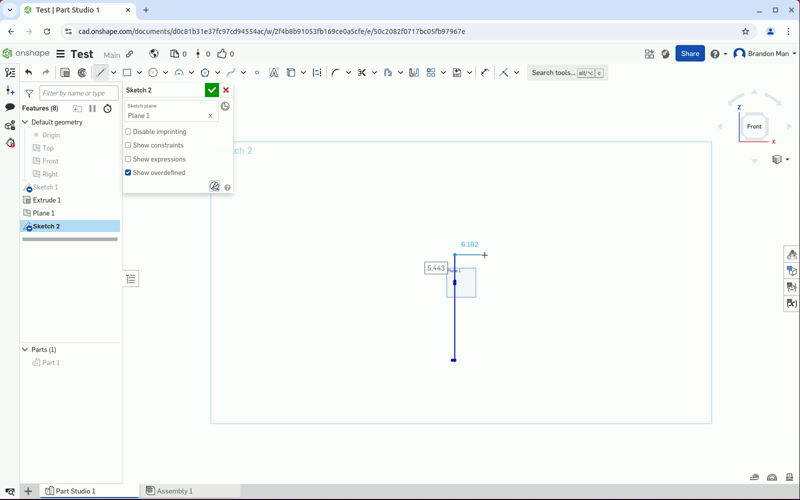
mouse_move(452, 254)
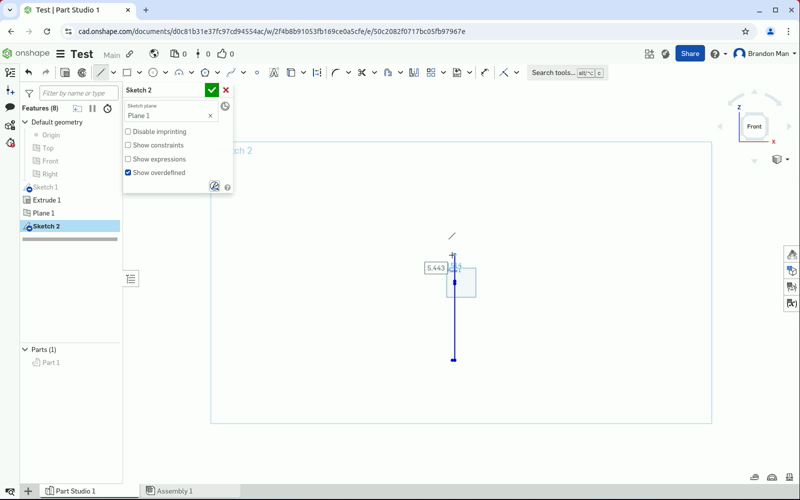
scroll(6)
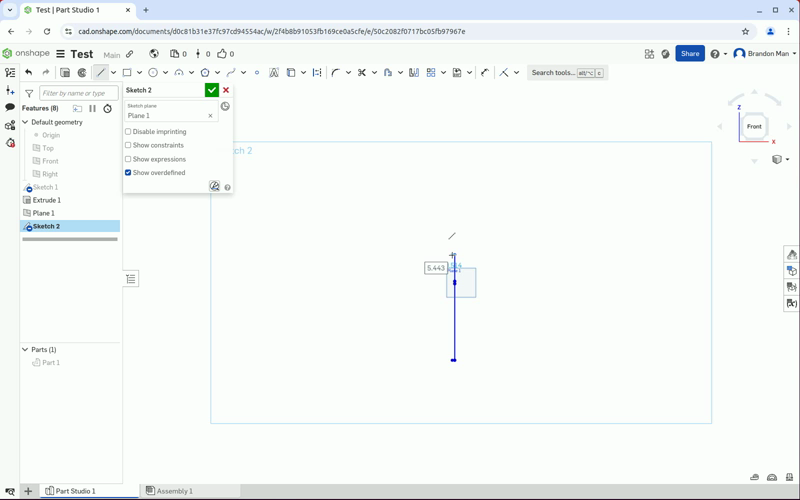
scroll(6)
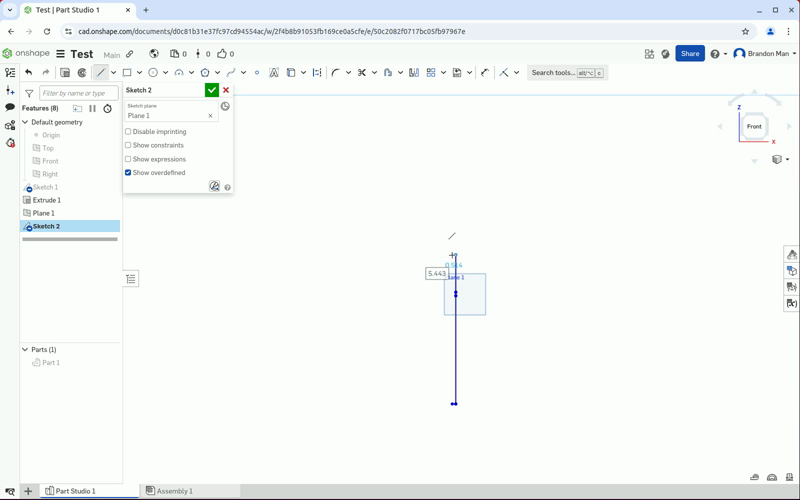
scroll(6)
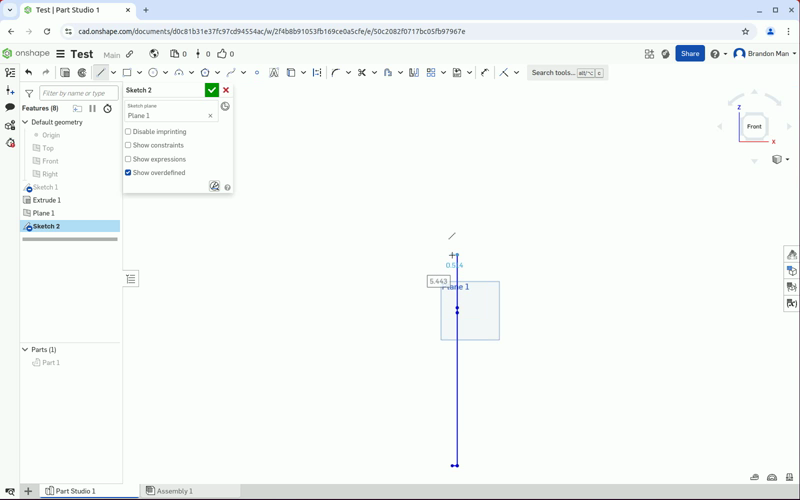
scroll(6)
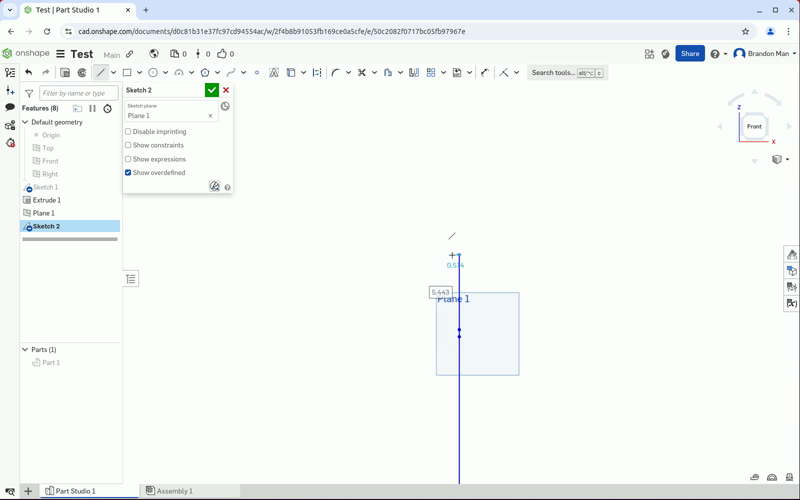
scroll(6)
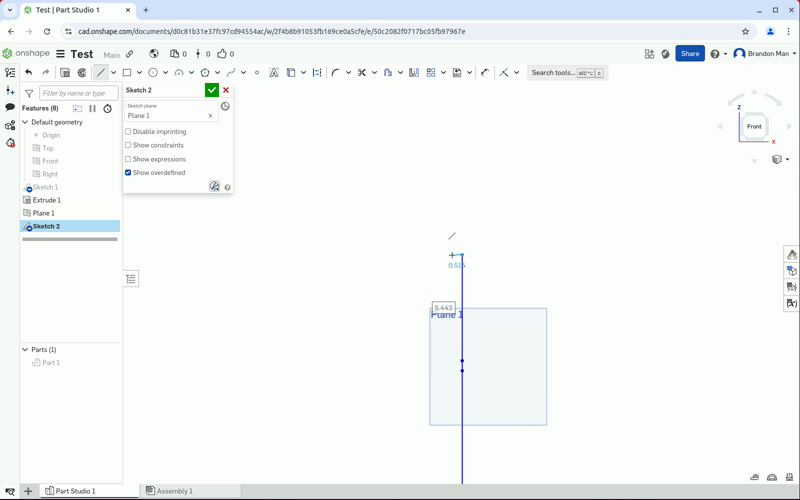
scroll(6)
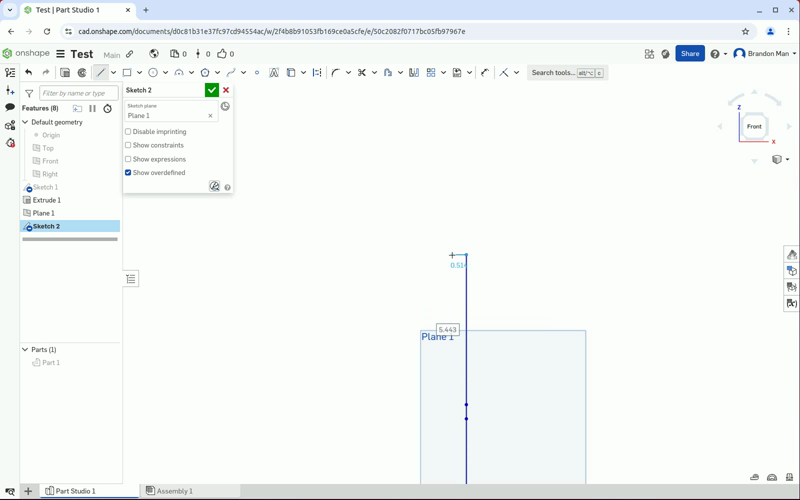
scroll(6)
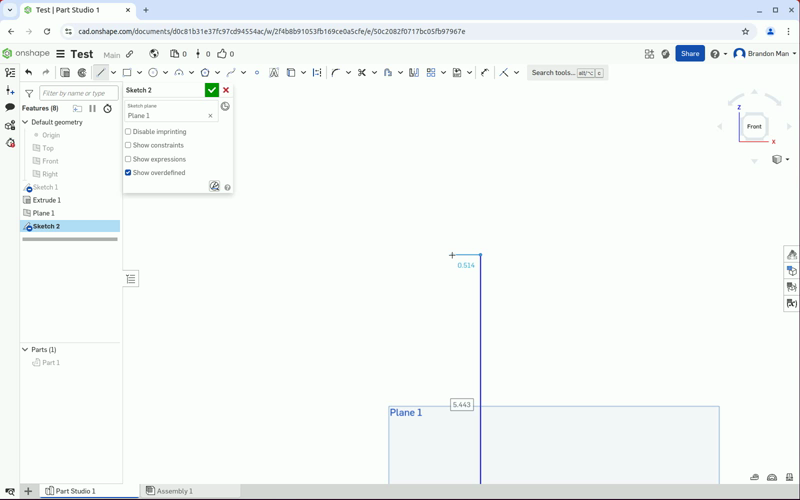
click(452, 254)
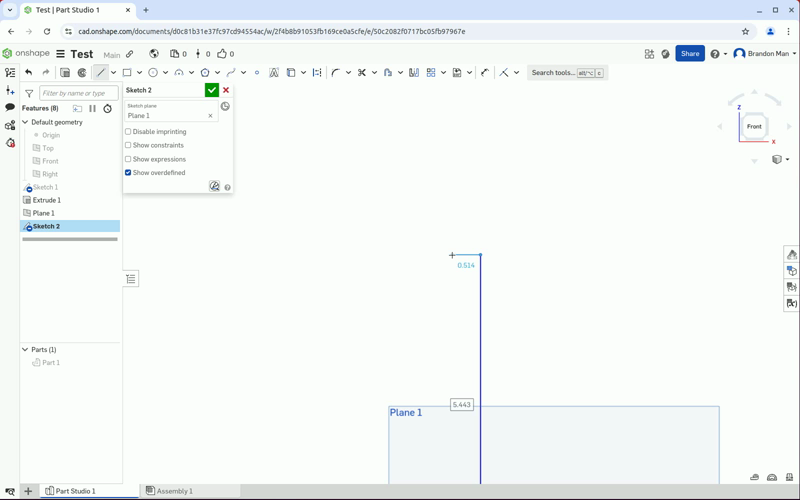
scroll(-6)
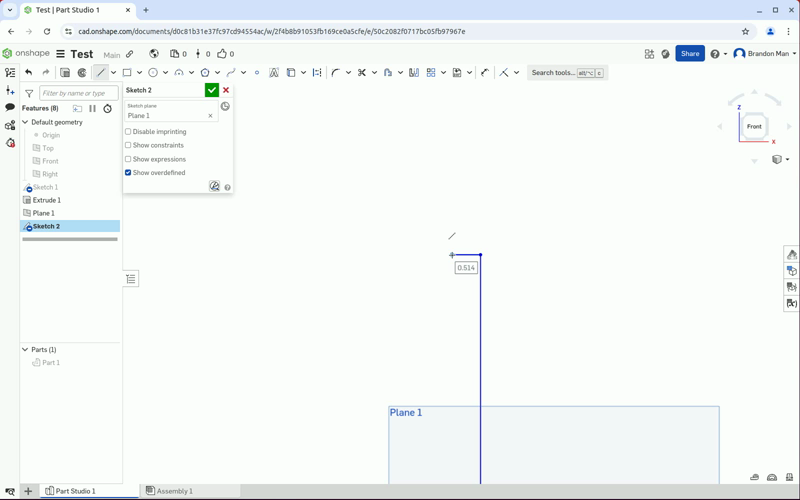
scroll(-6)
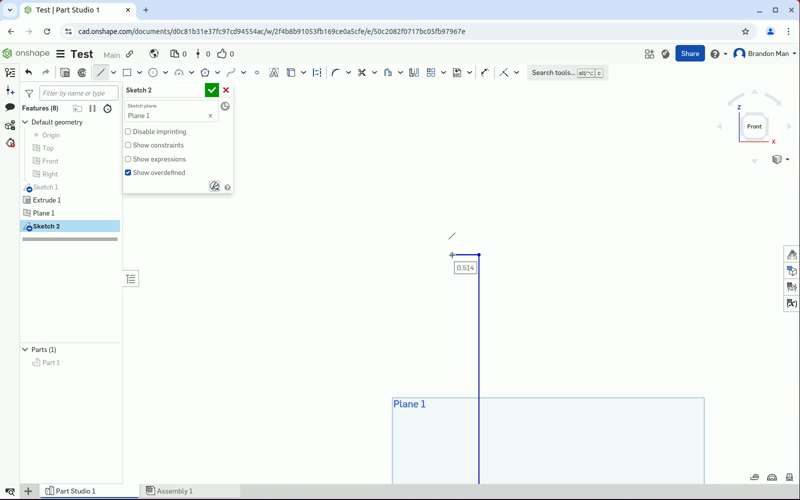
scroll(-6)
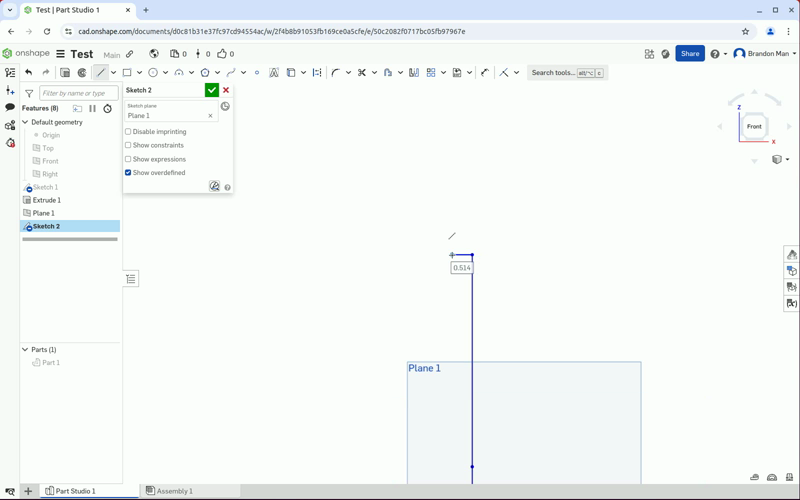
scroll(-6)
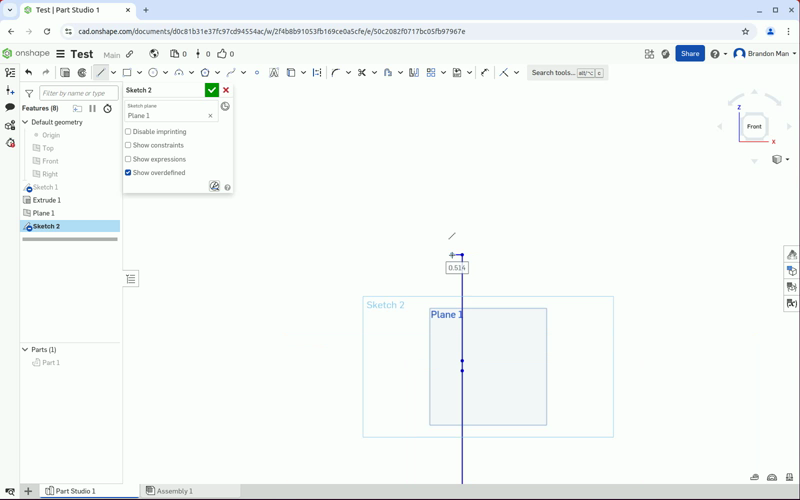
scroll(-6)
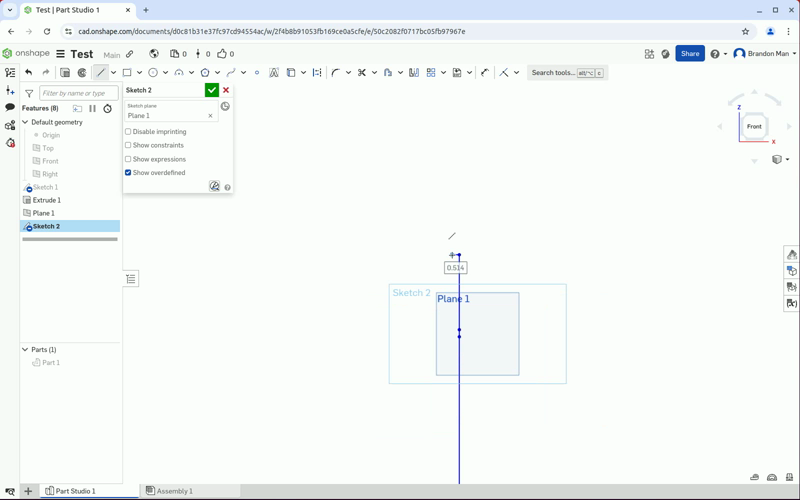
scroll(-6)
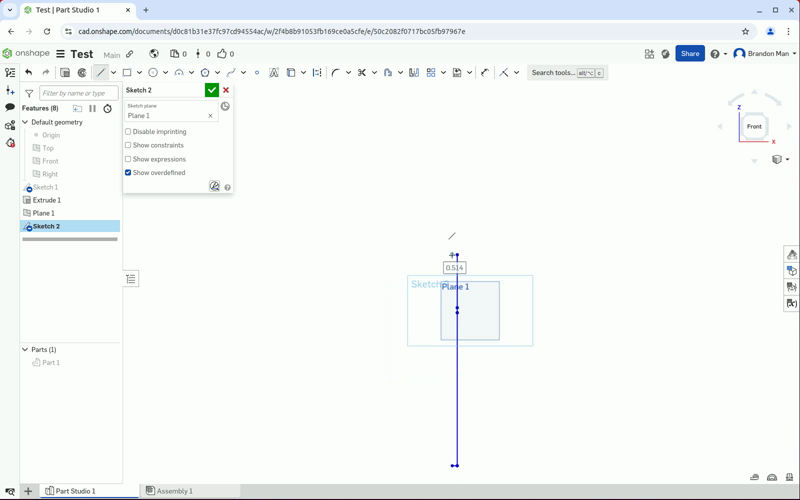
scroll(-6)
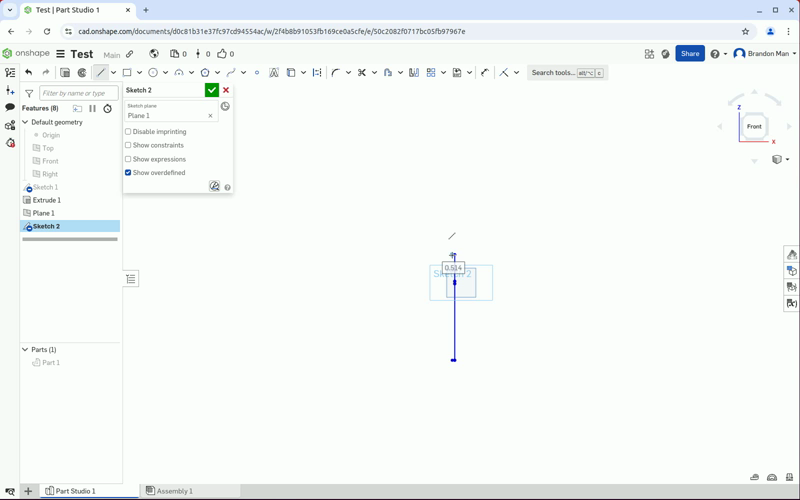
key_up(shift)
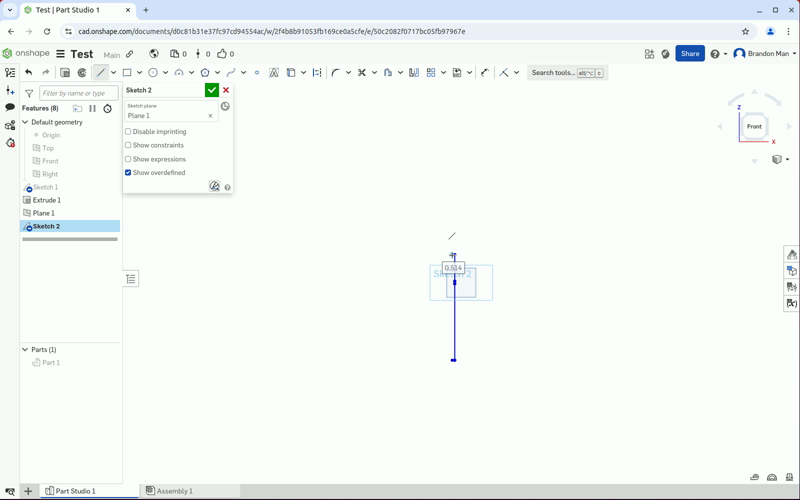
key_down(shift)
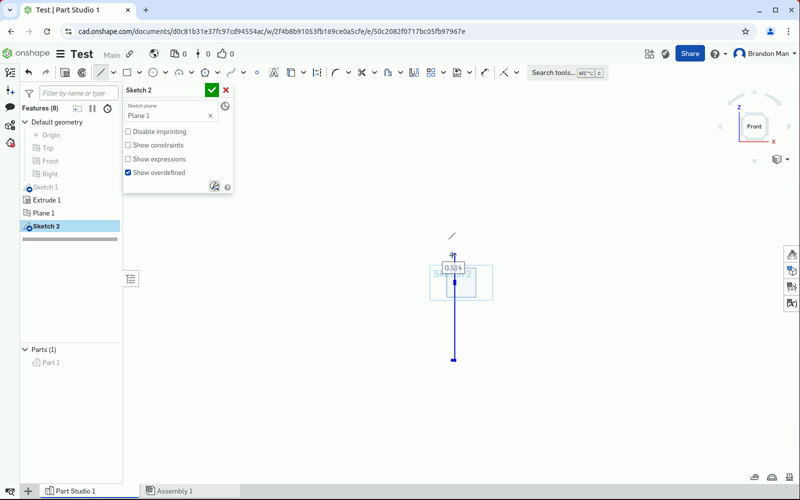
mouse_move(482, 254)
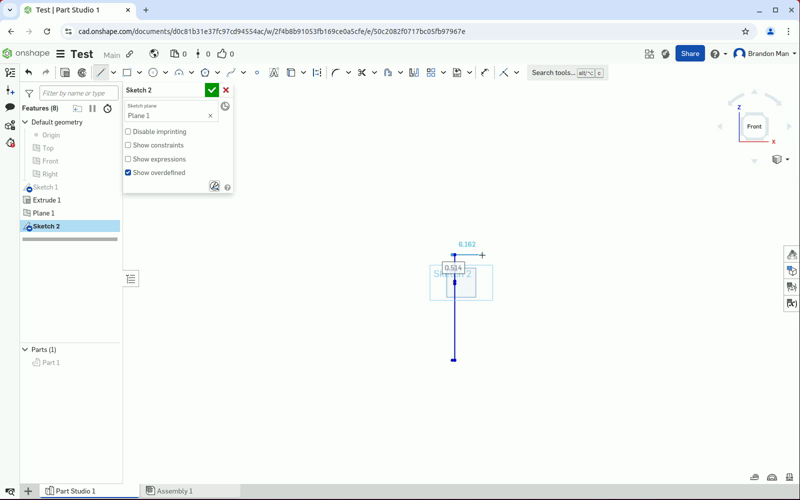
mouse_move(452, 283)
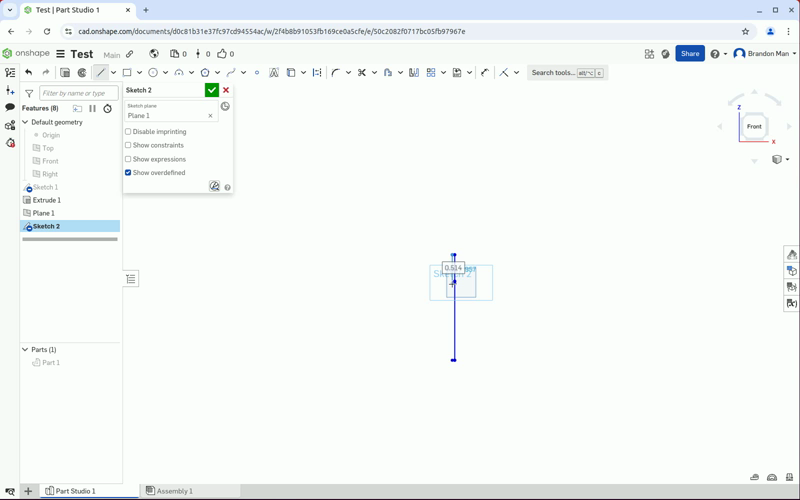
scroll(6)
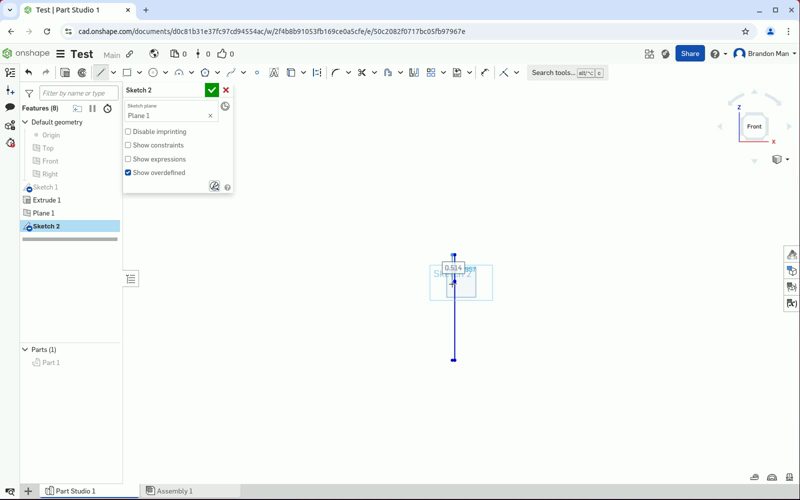
scroll(6)
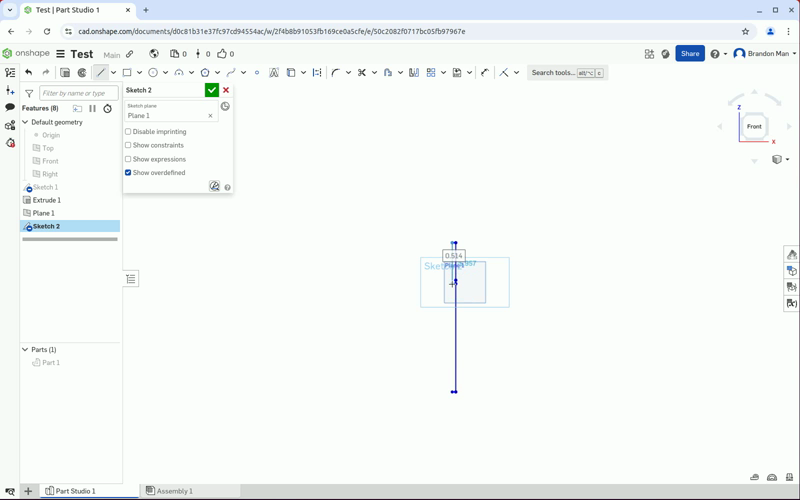
scroll(6)
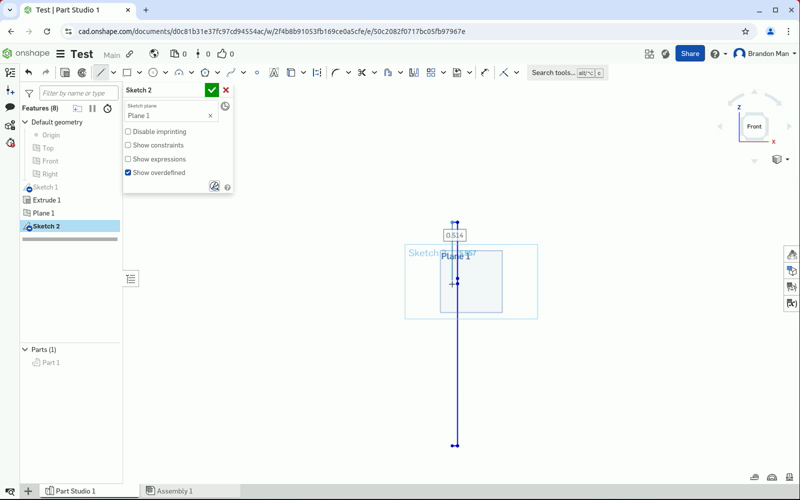
scroll(6)
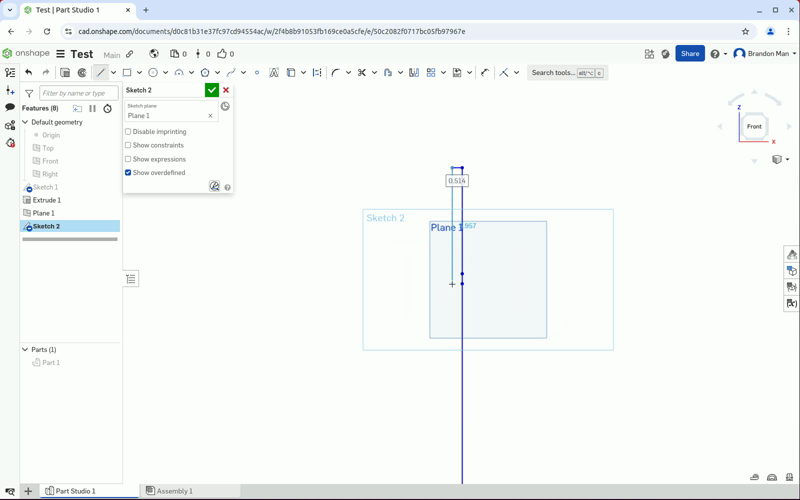
scroll(6)
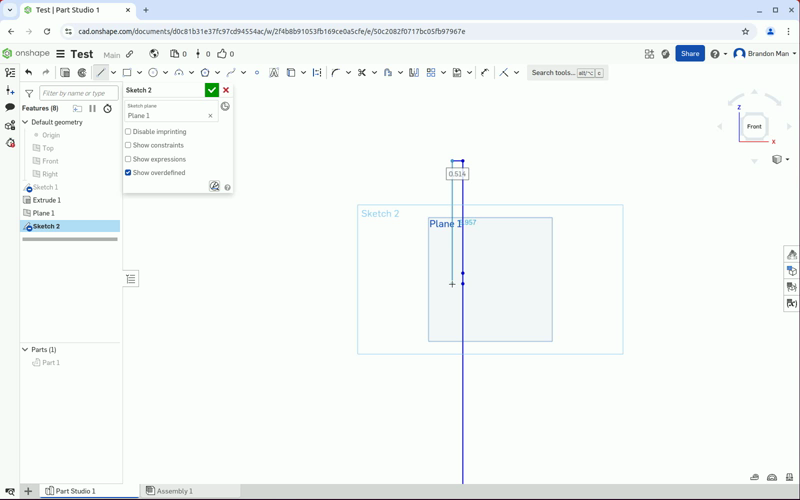
scroll(6)
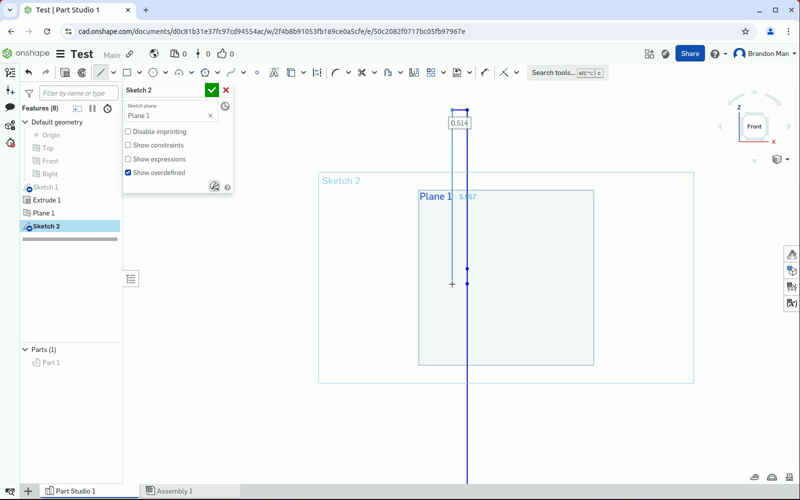
scroll(6)
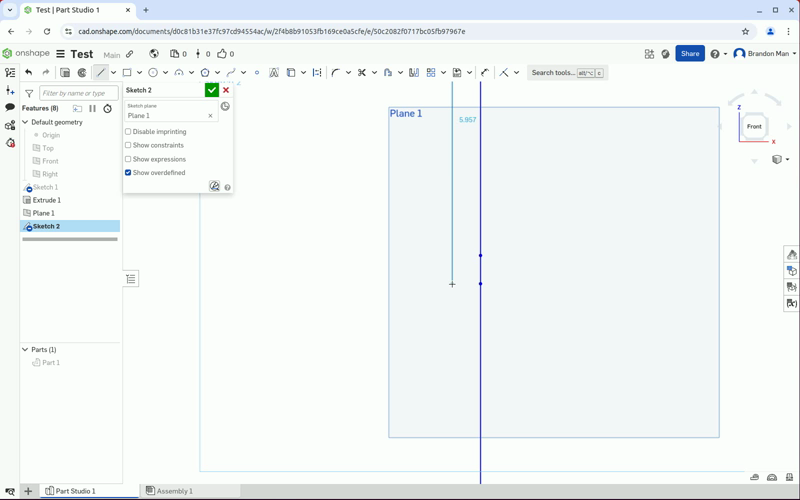
click(452, 283)
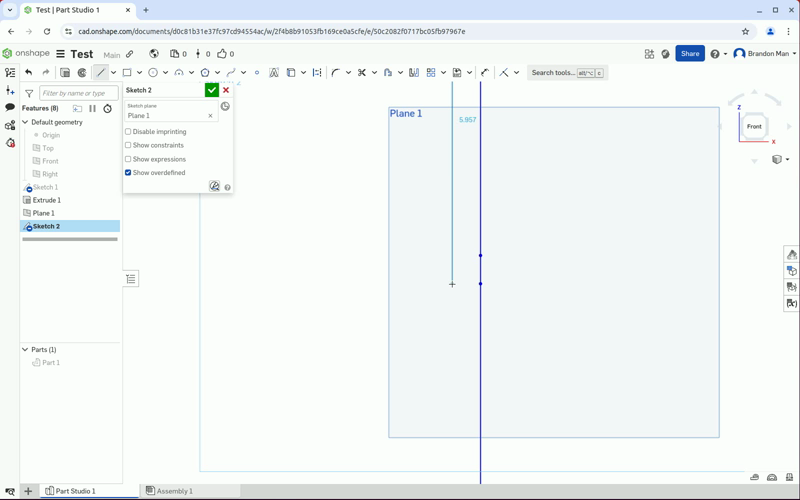
scroll(-6)
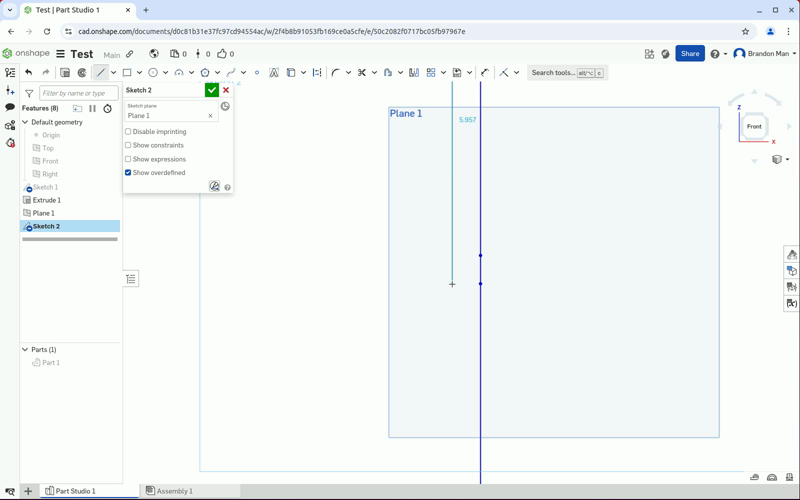
scroll(-6)
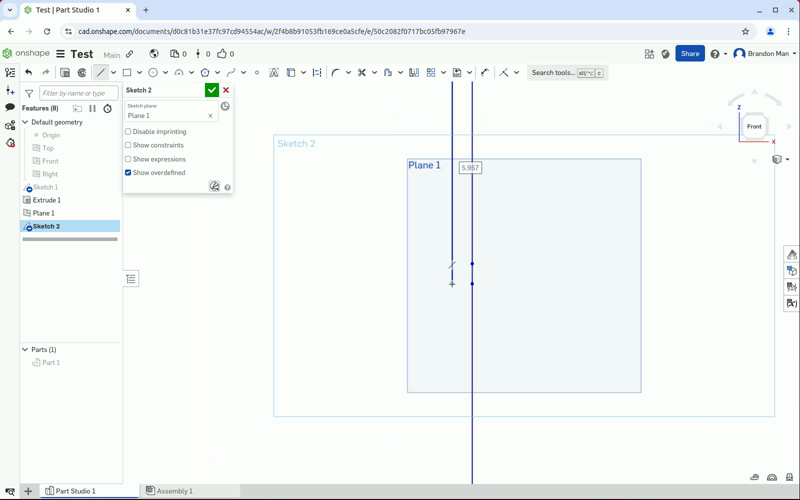
scroll(-6)
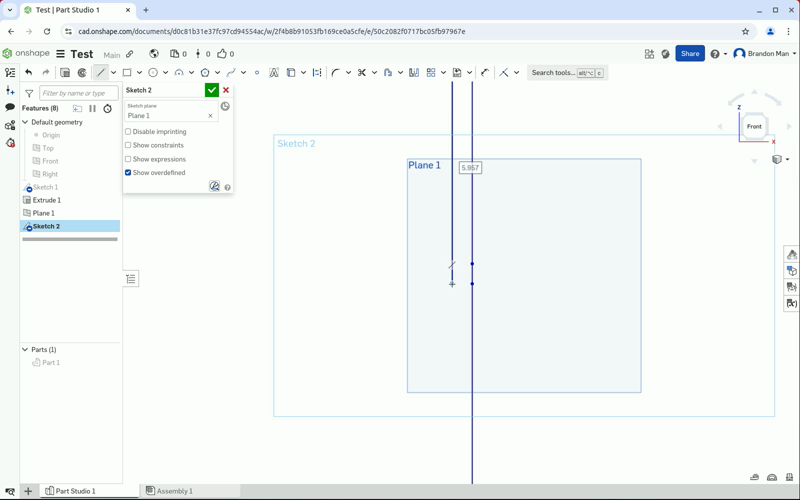
scroll(-6)
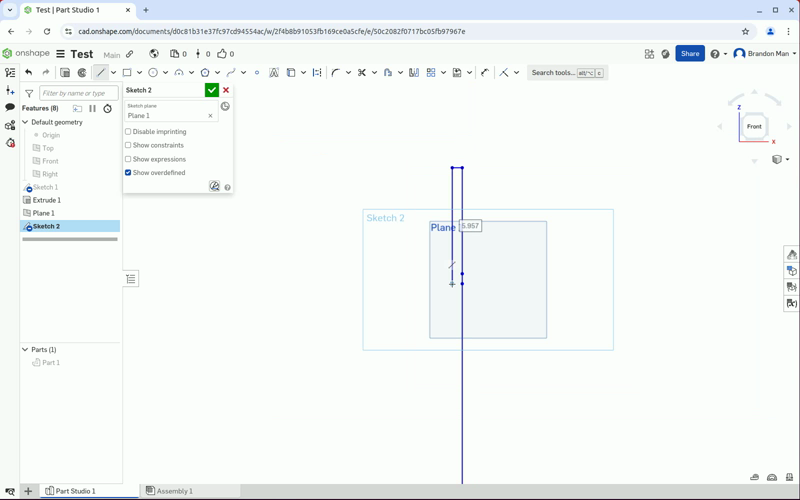
scroll(-6)
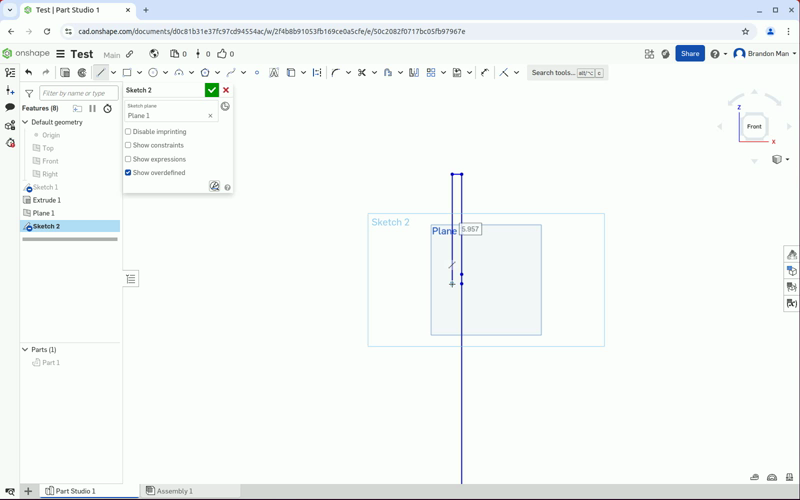
scroll(-6)
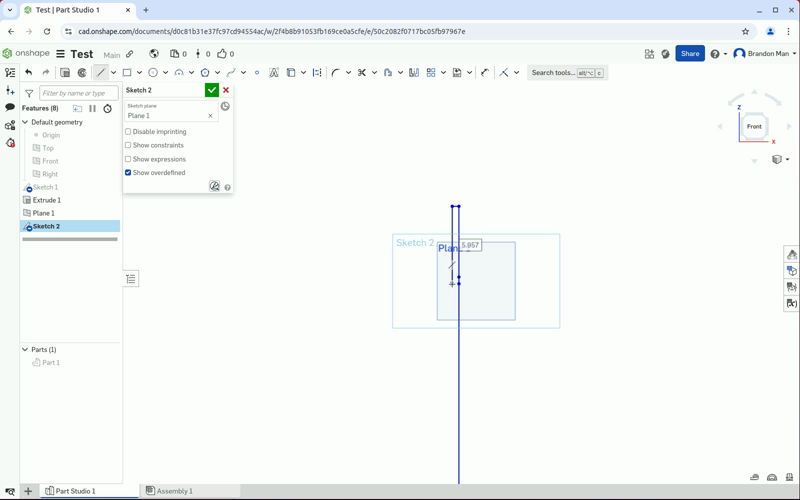
scroll(-6)
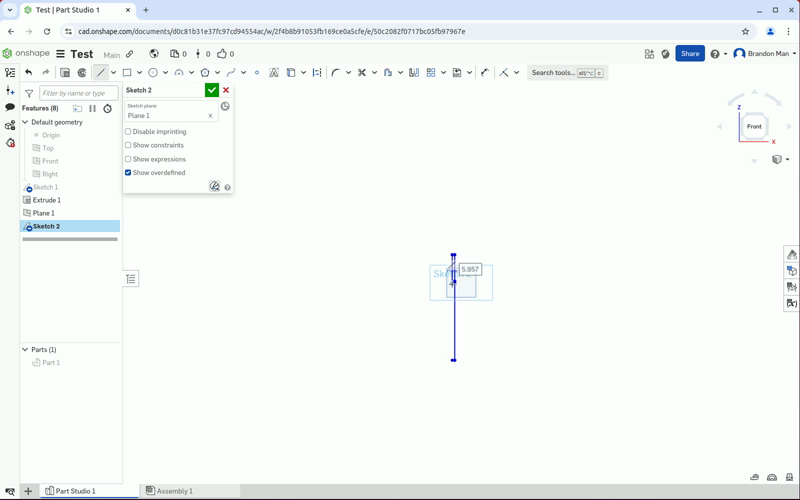
key_up(shift)
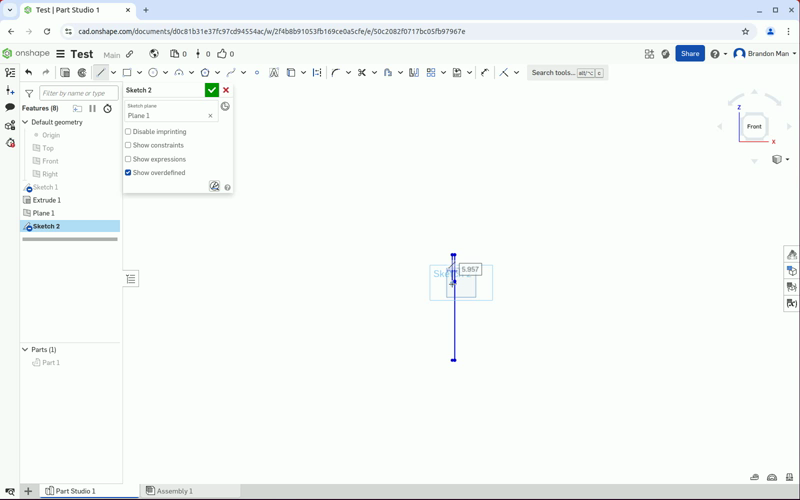
key_down(shift)
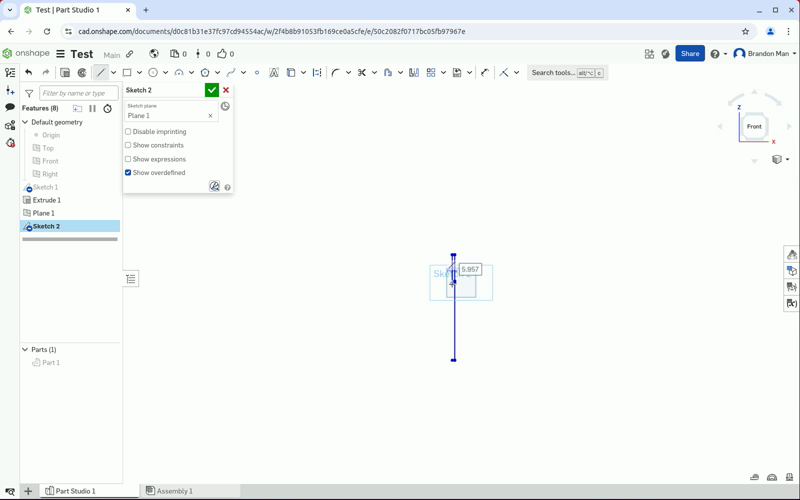
mouse_move(452, 360)
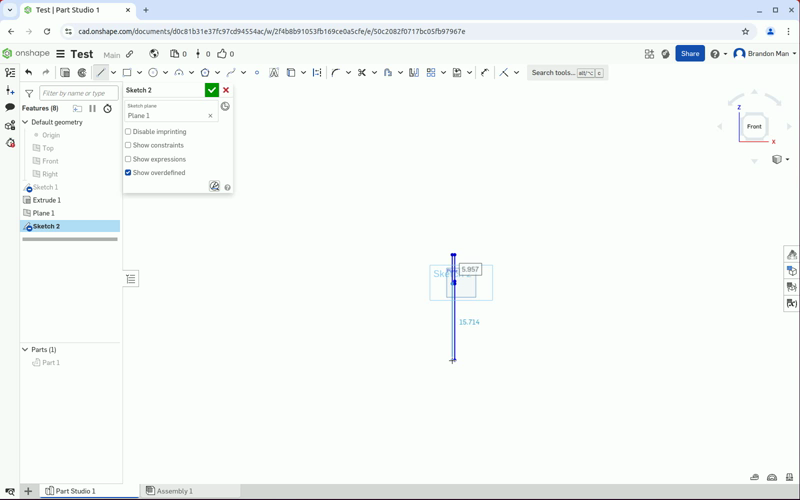
scroll(6)
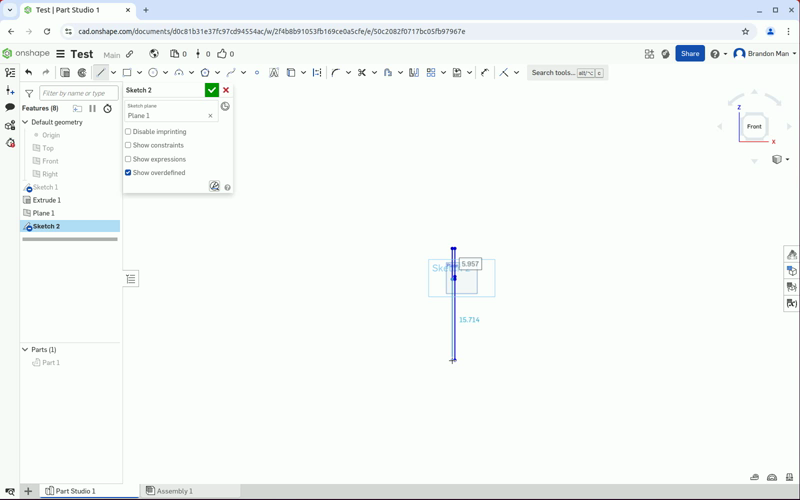
scroll(6)
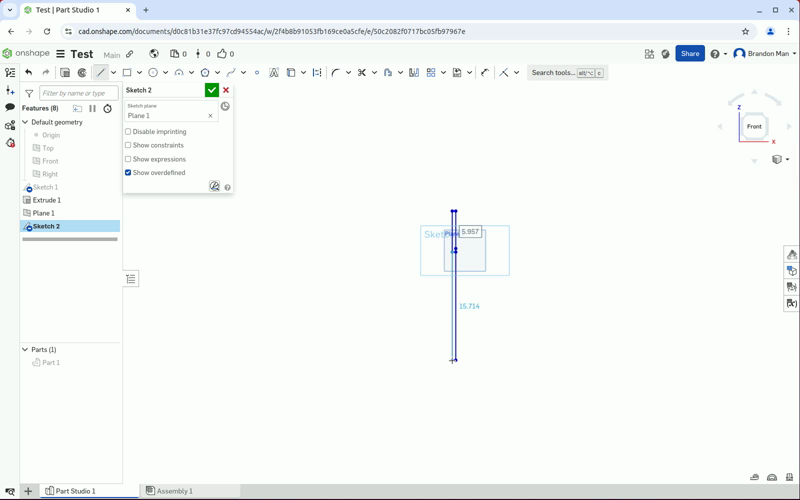
scroll(6)
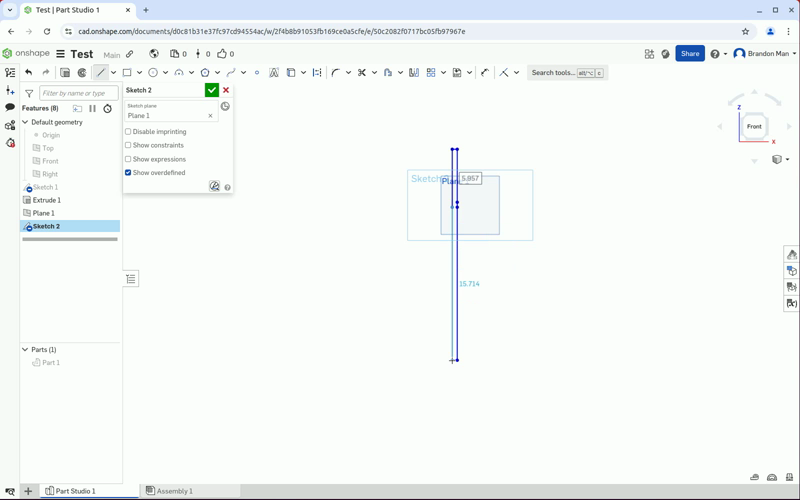
scroll(6)
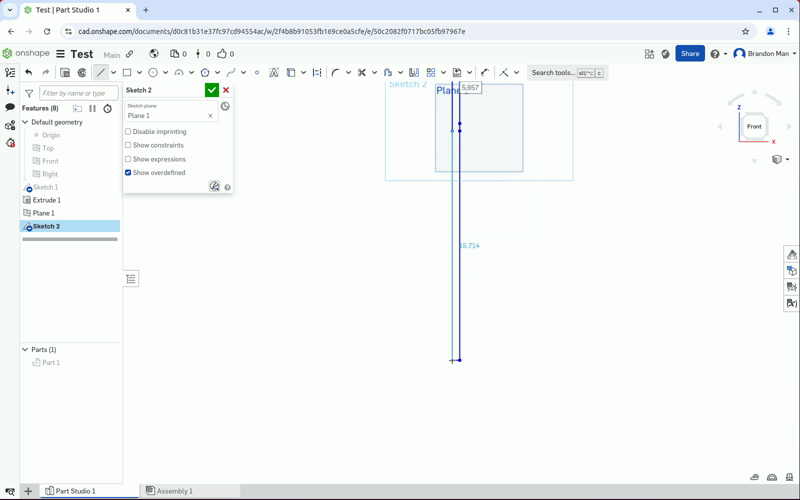
scroll(6)
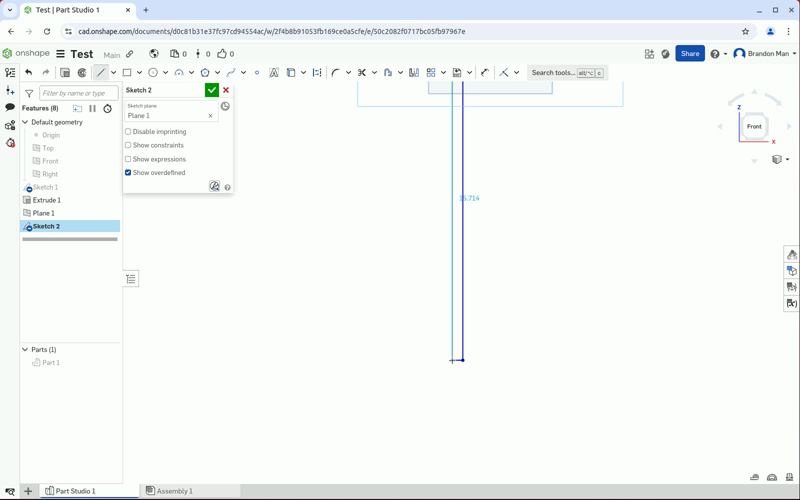
scroll(6)
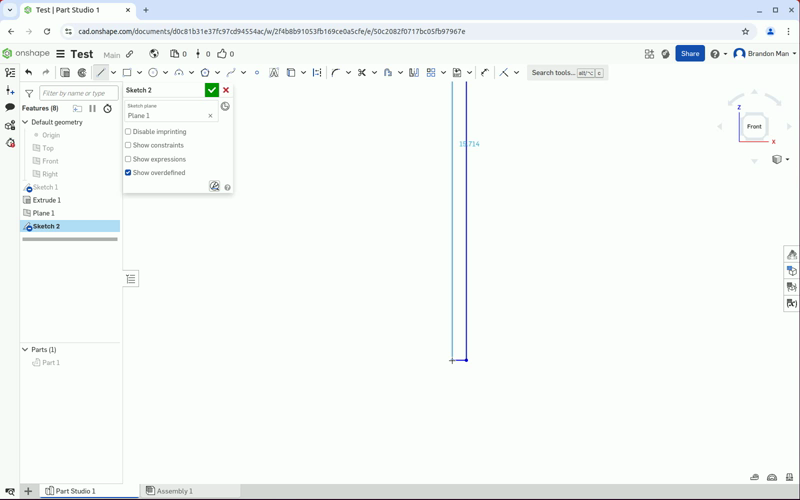
scroll(6)
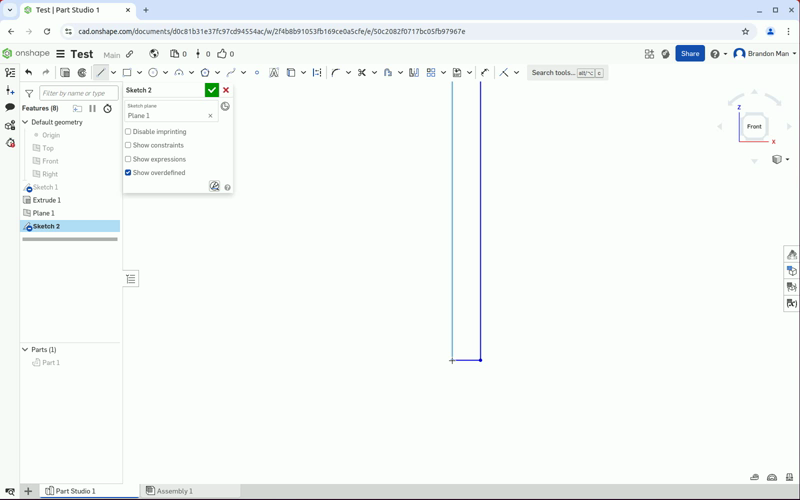
key_up(shift)
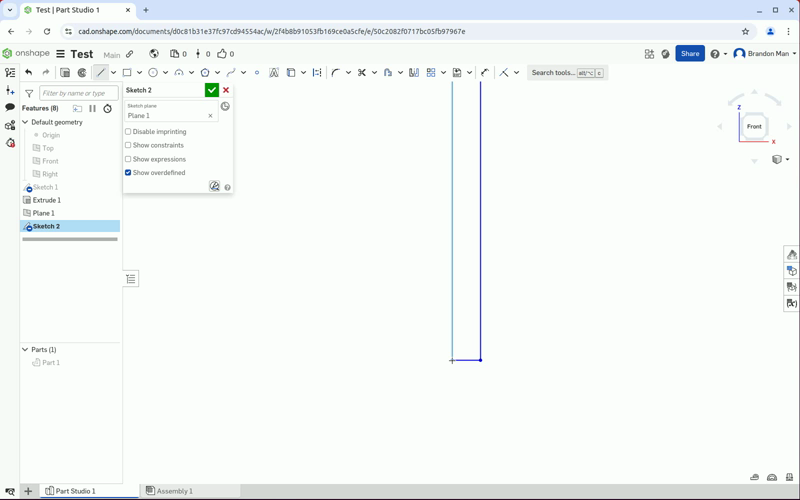
click(452, 360)
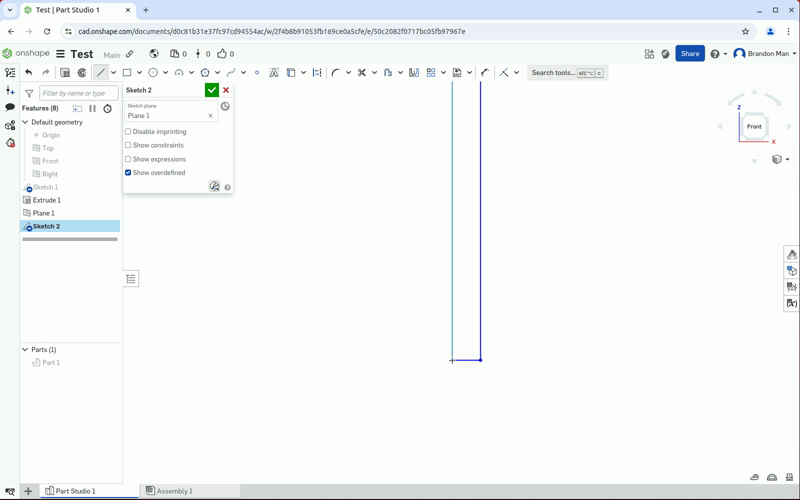
scroll(-6)
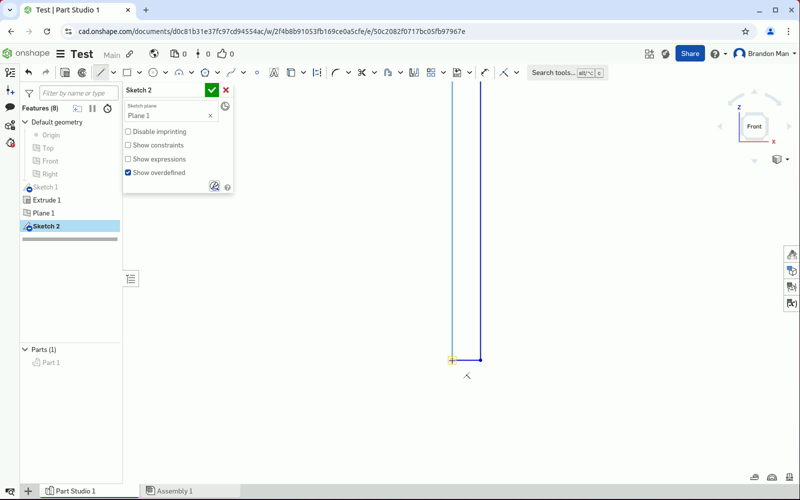
scroll(-6)
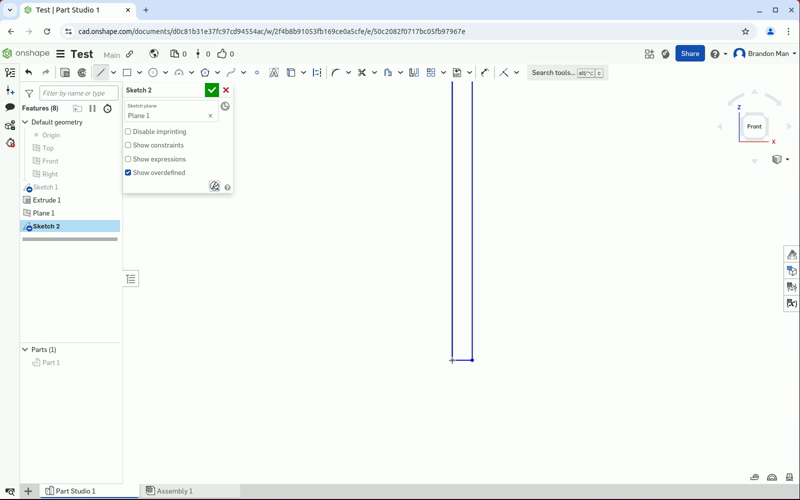
scroll(-6)
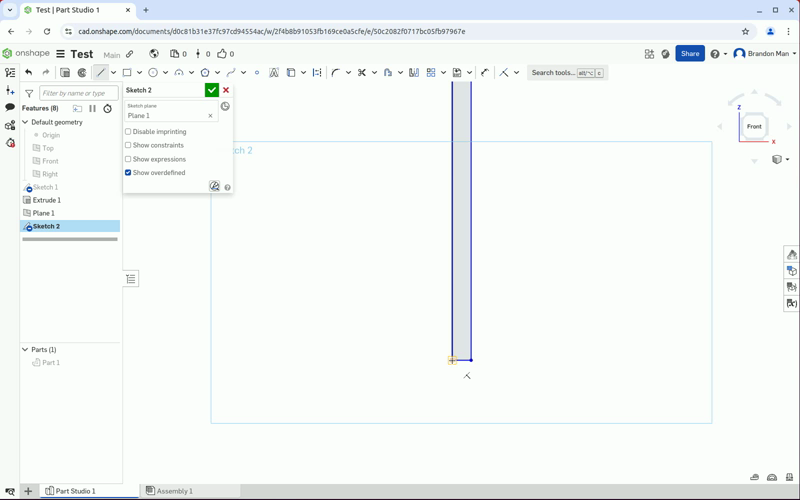
scroll(-6)
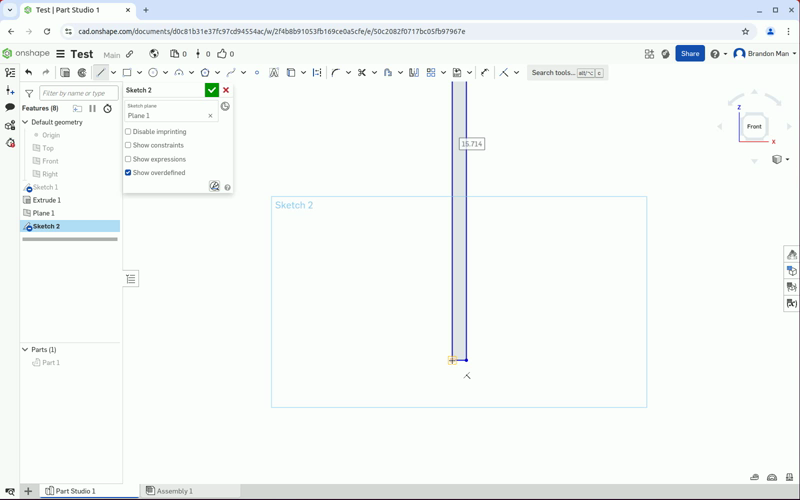
scroll(-6)
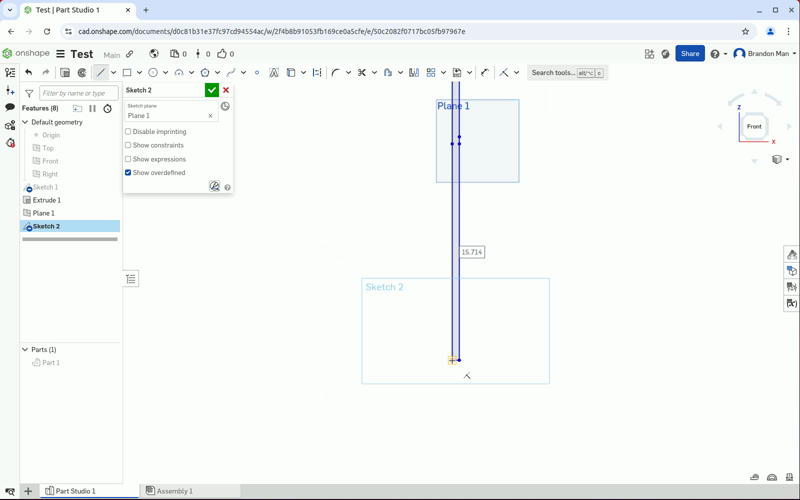
scroll(-6)
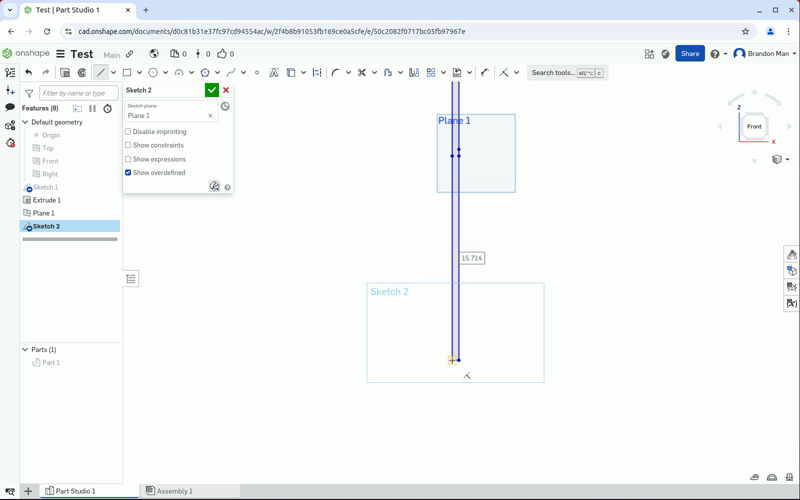
scroll(-6)
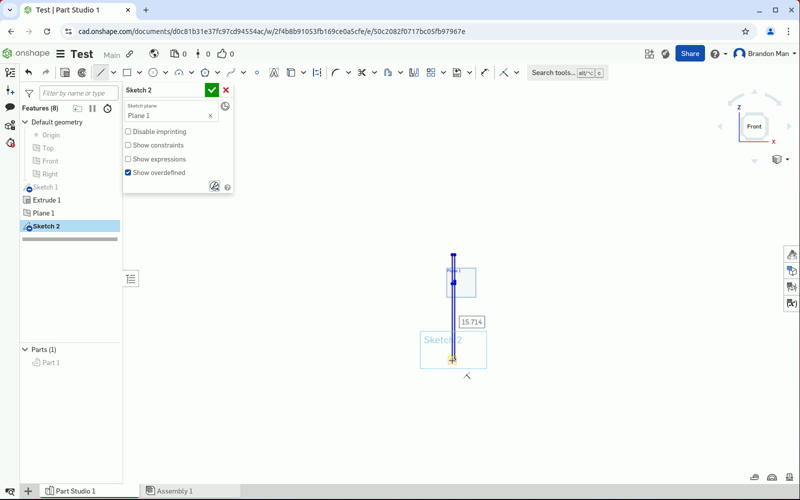
key(esc)
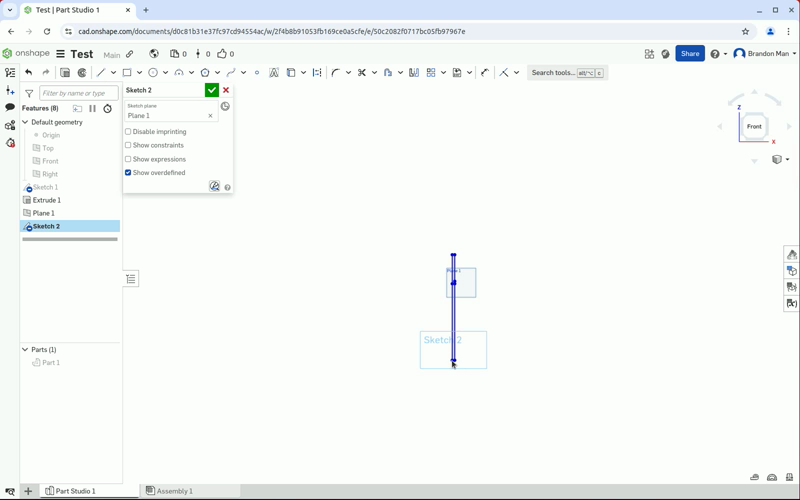
mouse_move(452, 334)
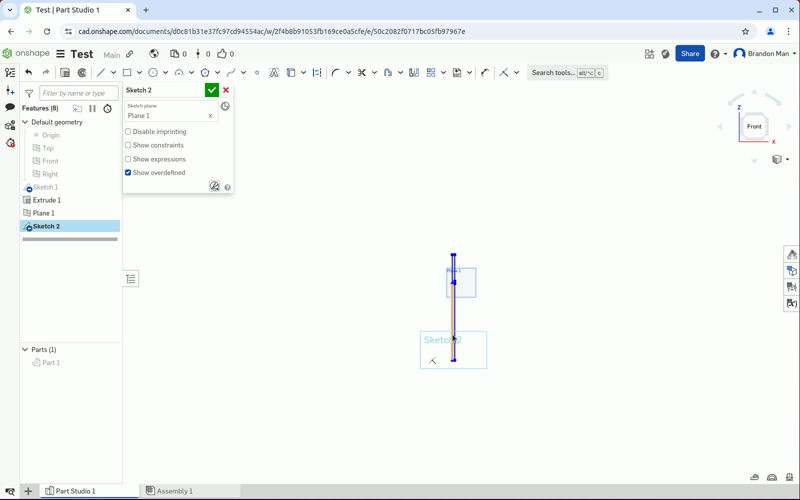
scroll(6)
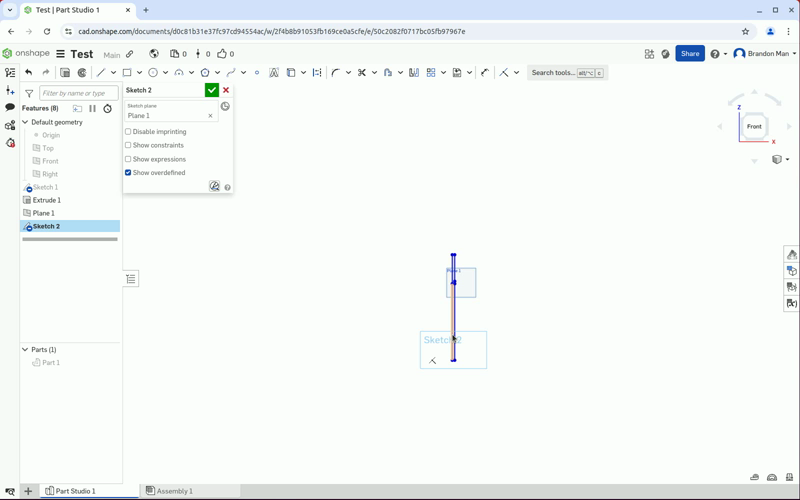
scroll(6)
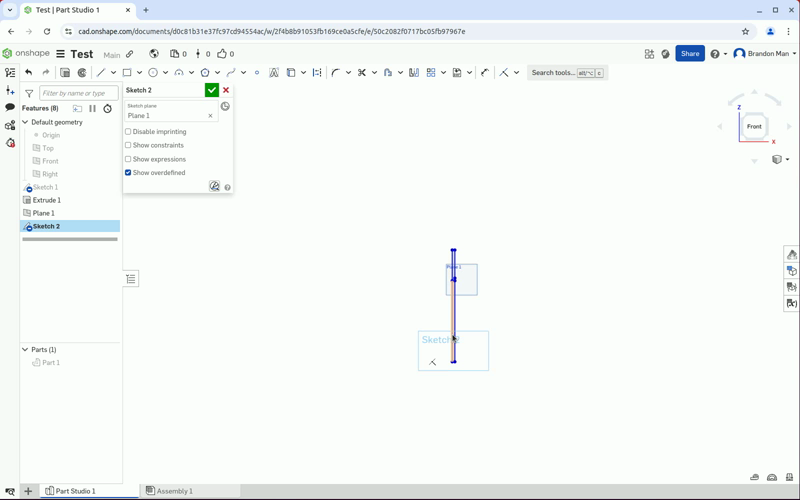
scroll(6)
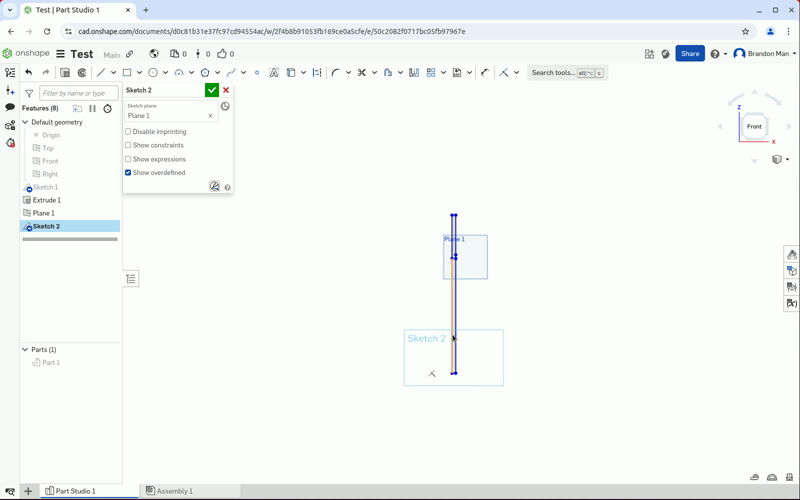
scroll(6)
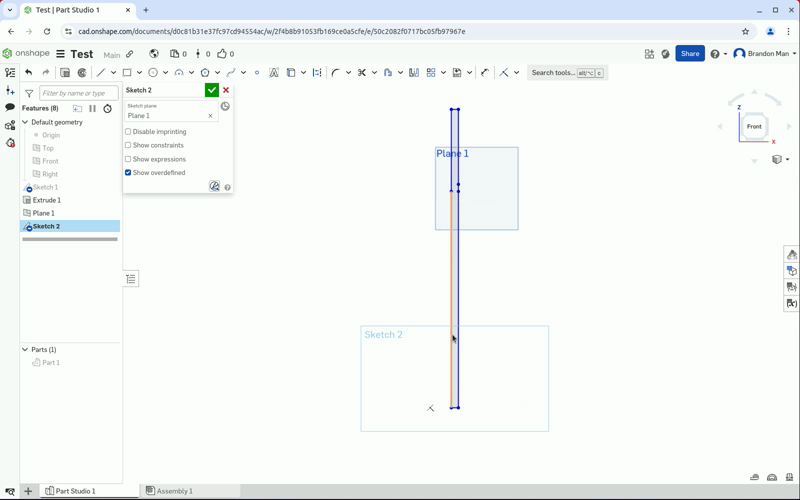
scroll(6)
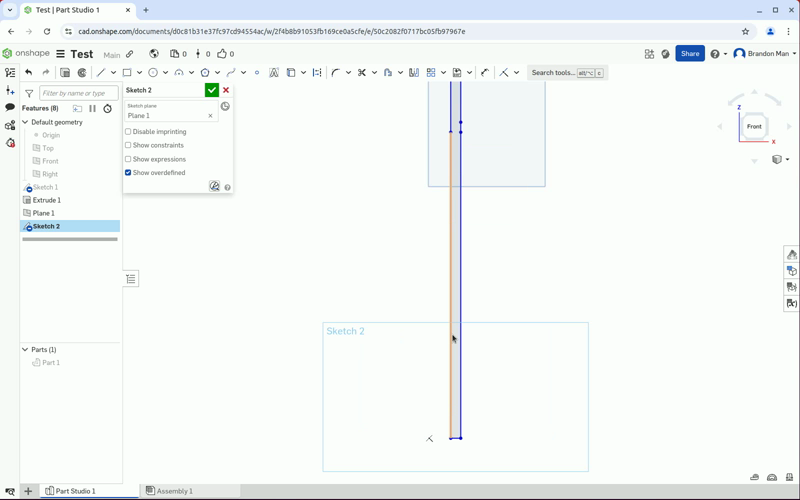
scroll(6)
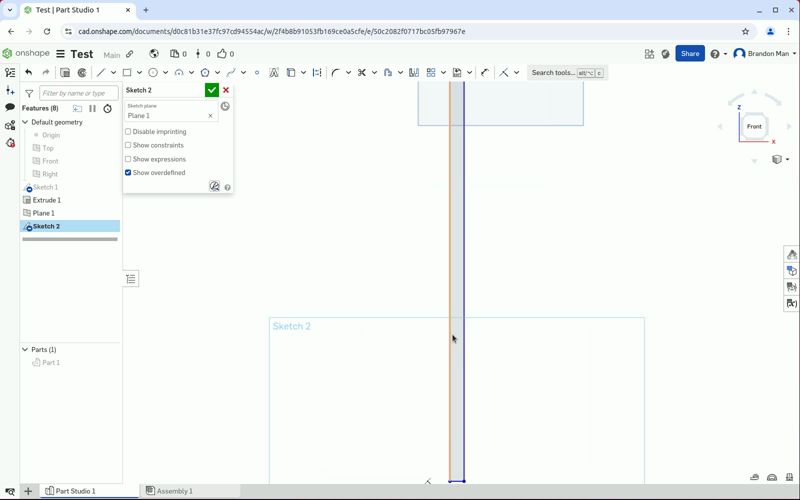
scroll(6)
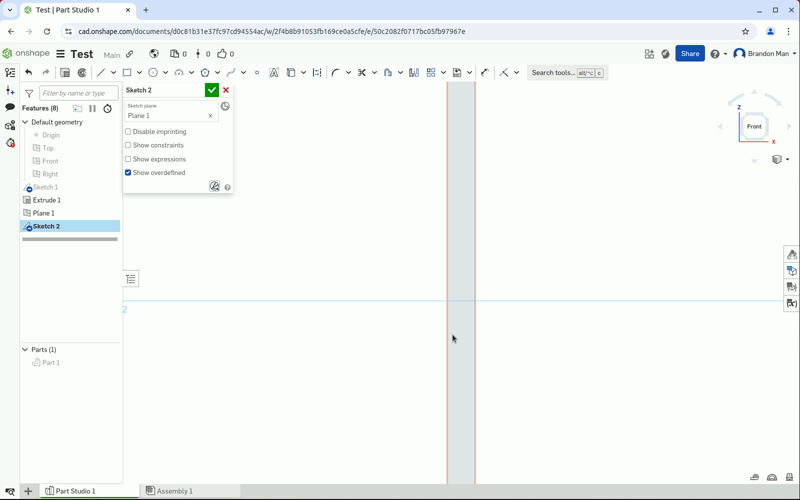
click(452, 334)
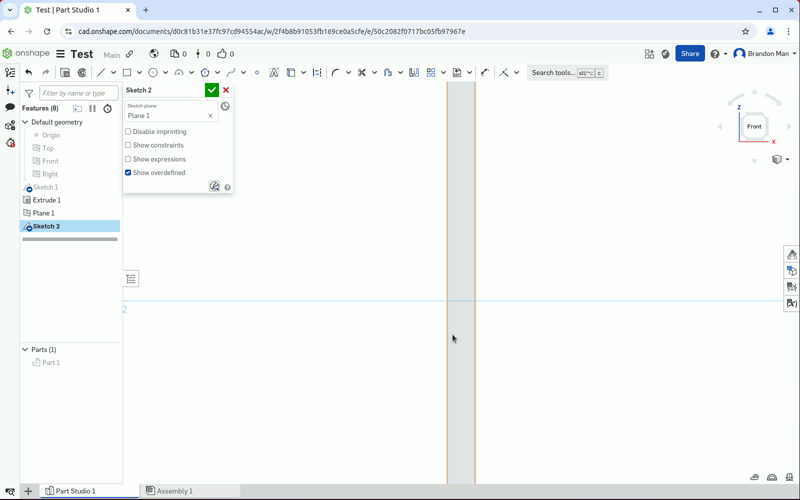
scroll(-6)
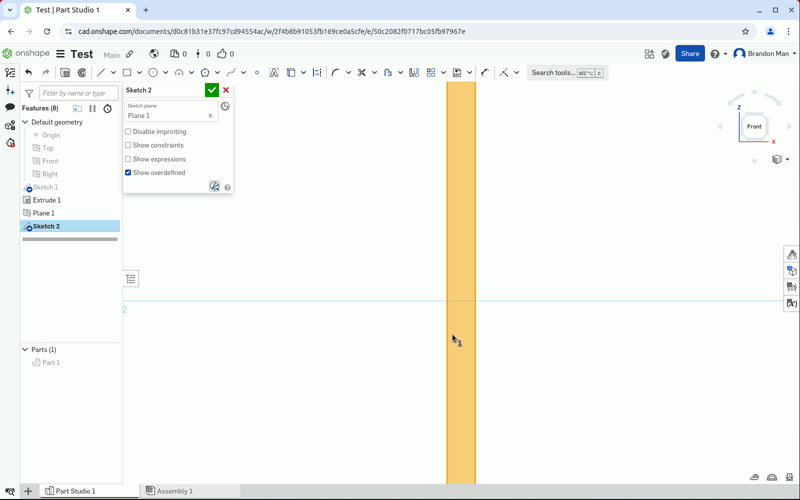
scroll(-6)
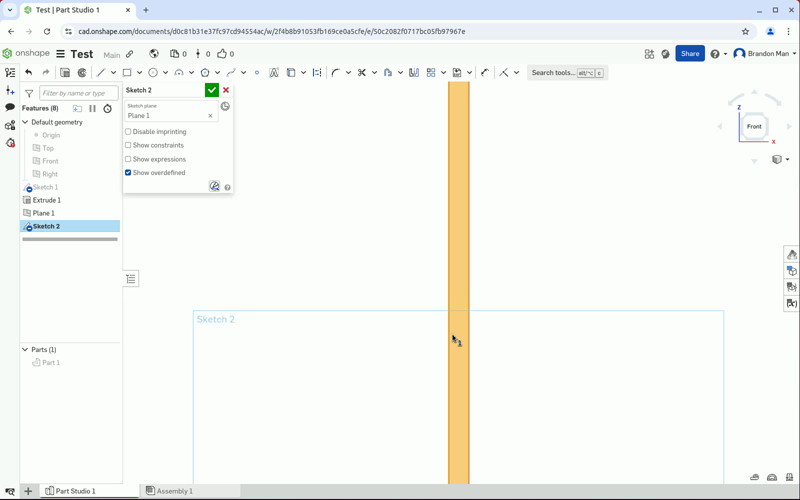
scroll(-6)
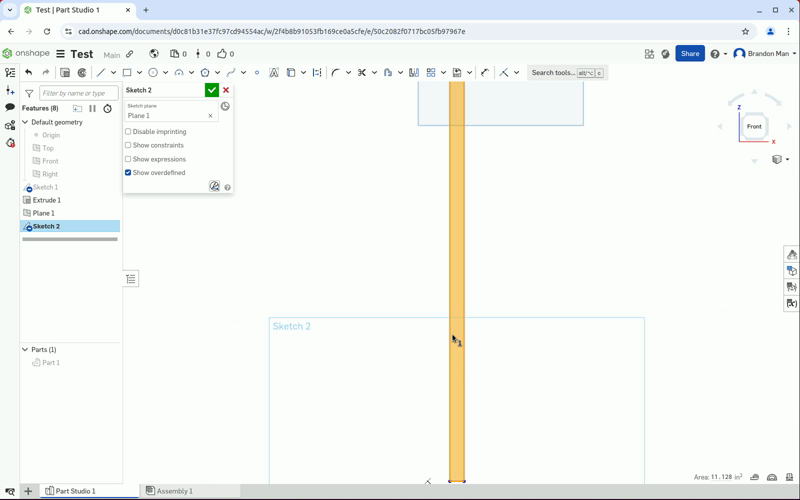
scroll(-6)
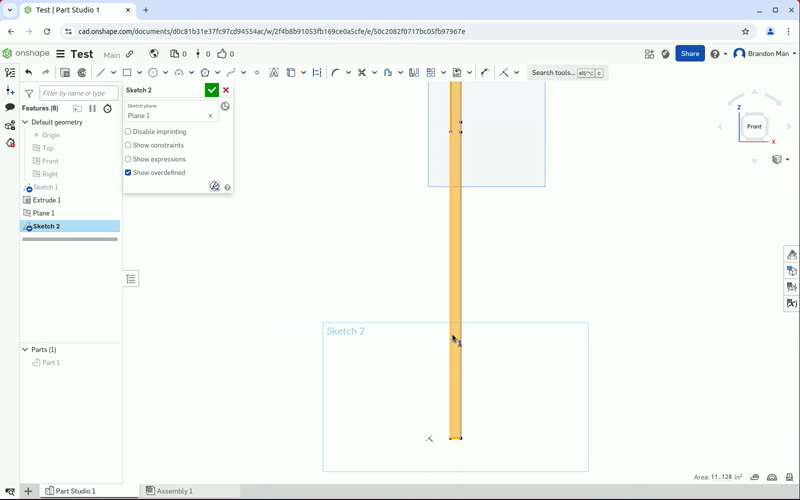
scroll(-6)
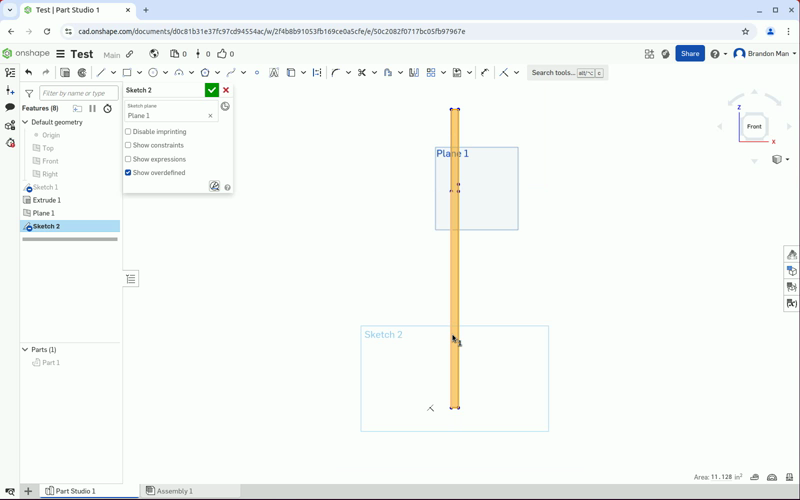
scroll(-6)
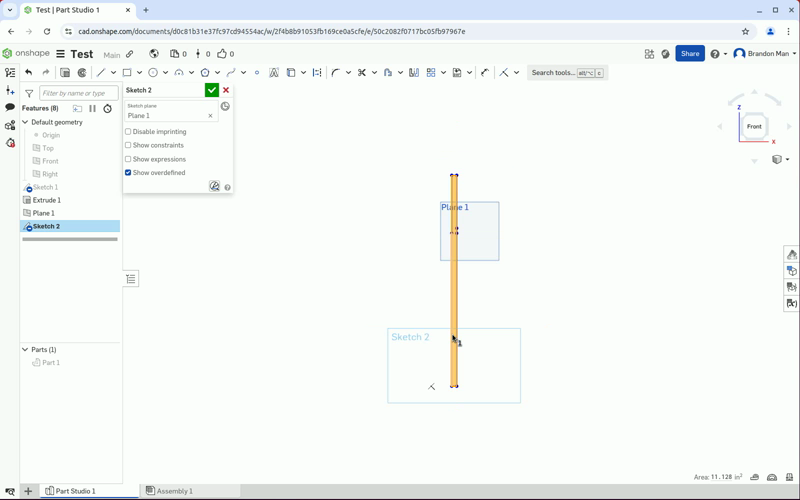
scroll(-6)
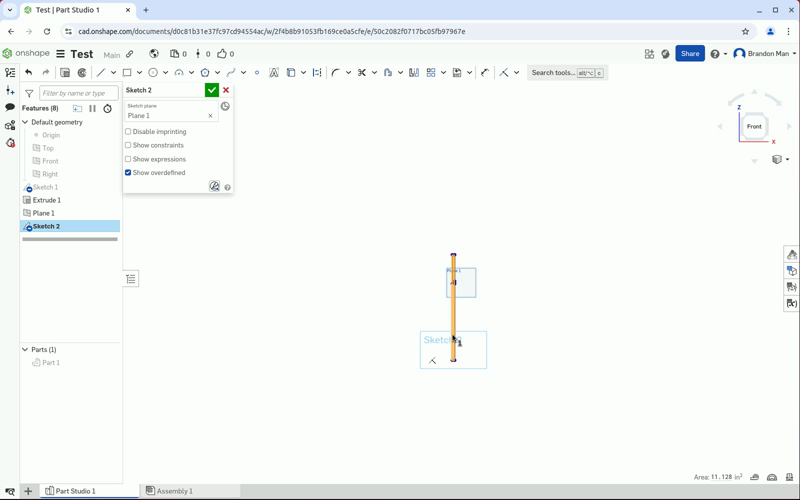
mouse_move(73, 352)
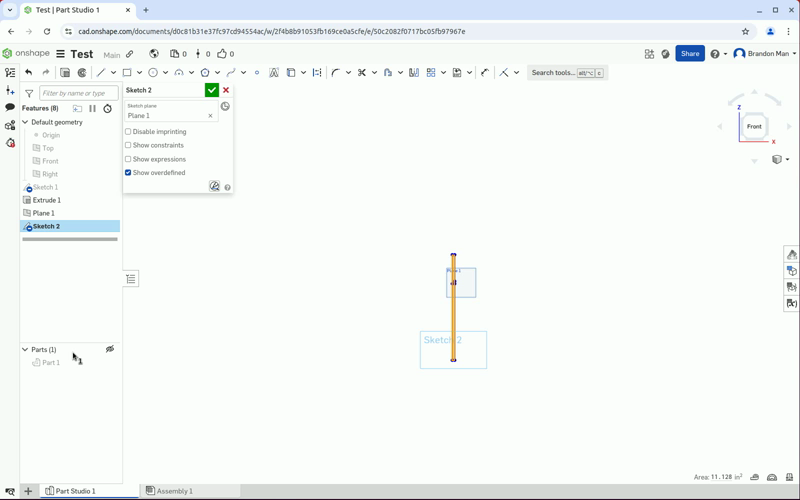
key(shift+y)
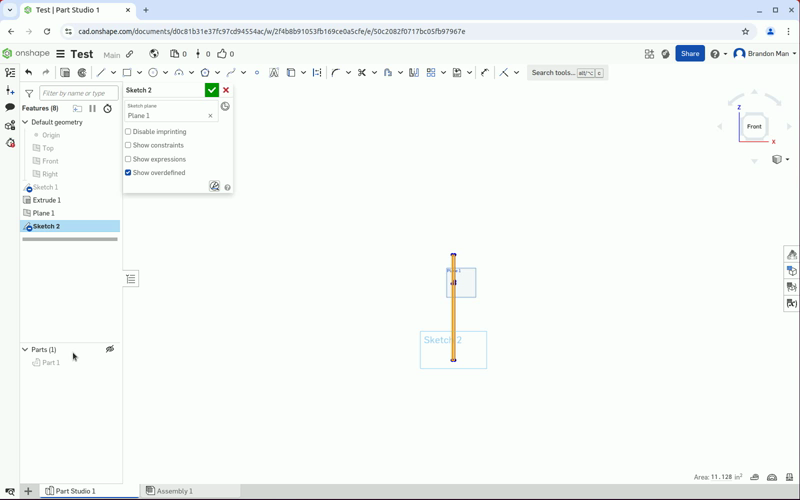
key(shift+e)
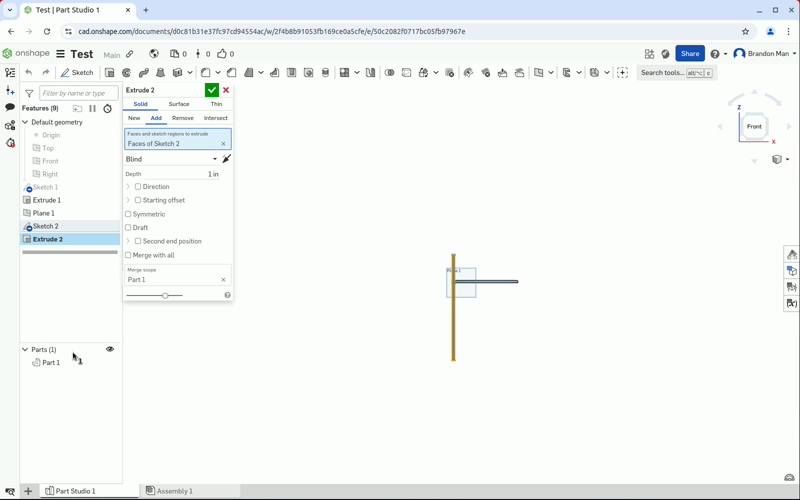
mouse_move(143, 106)
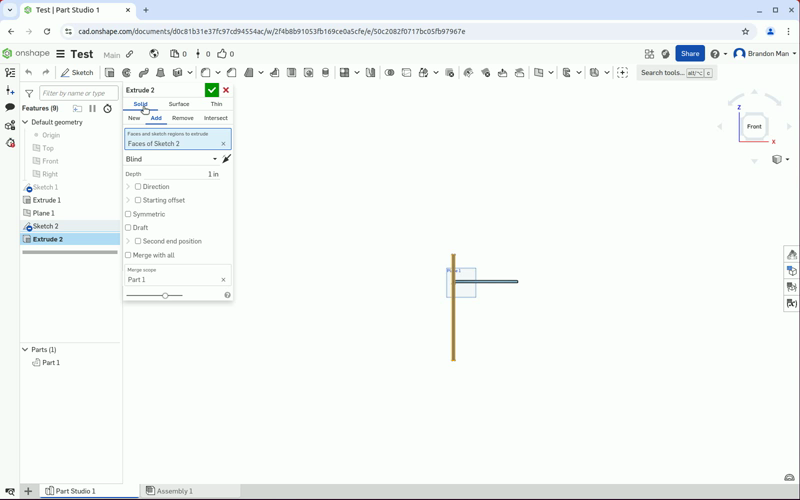
click(143, 106)
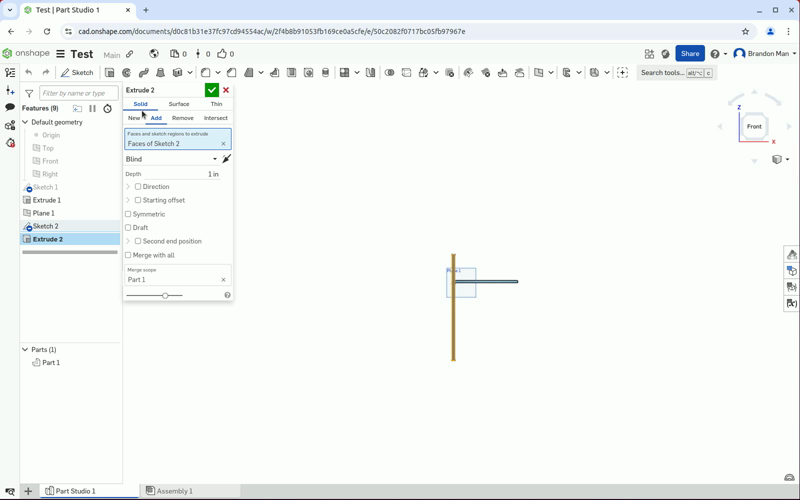
mouse_move(137, 120)
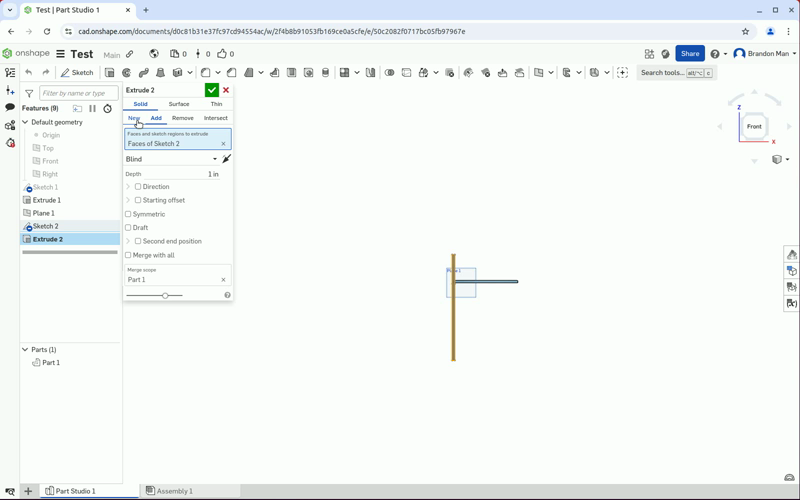
click(137, 120)
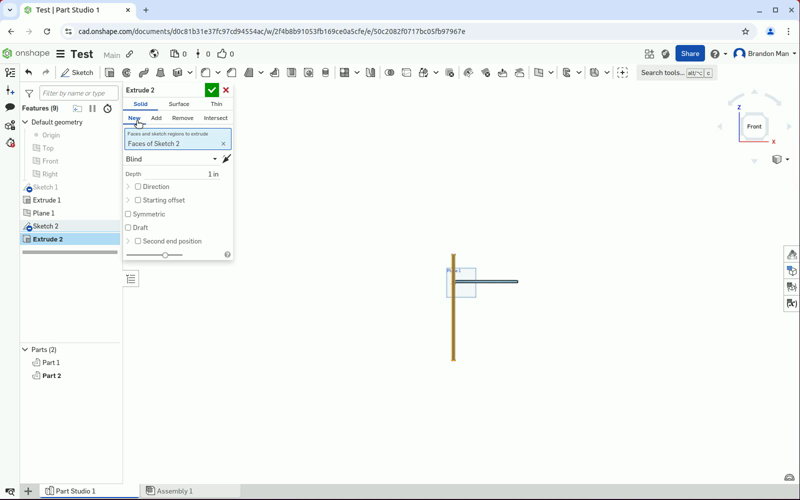
key(tab, 4)
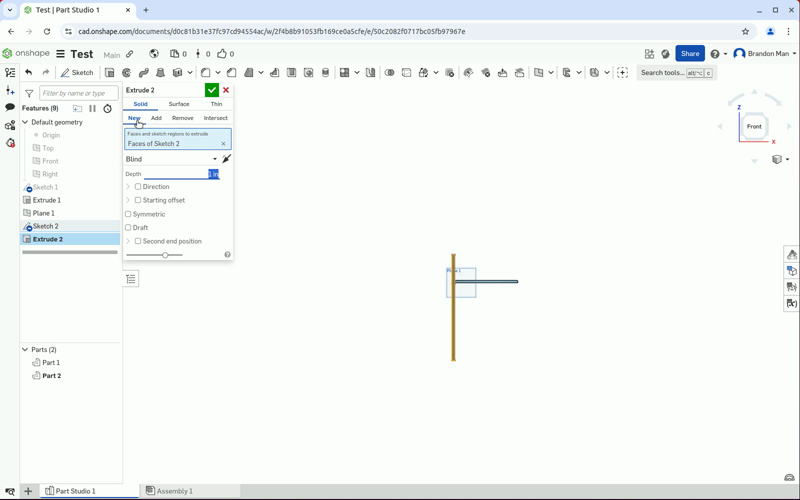
text(-14.443)
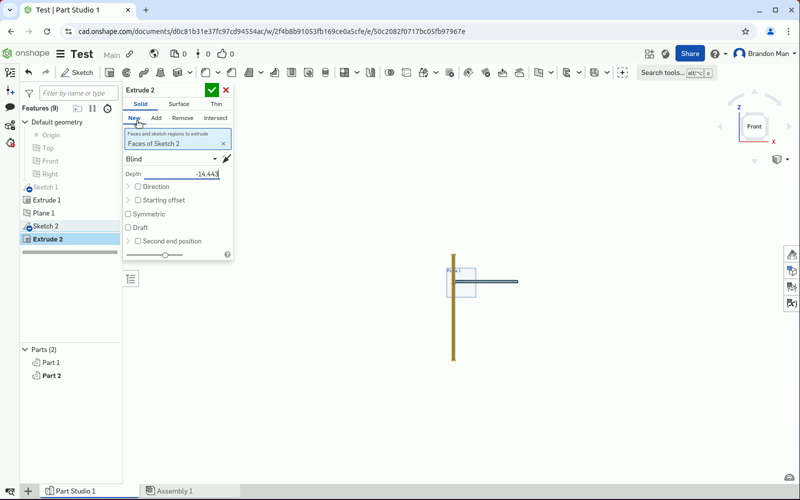
key(enter)
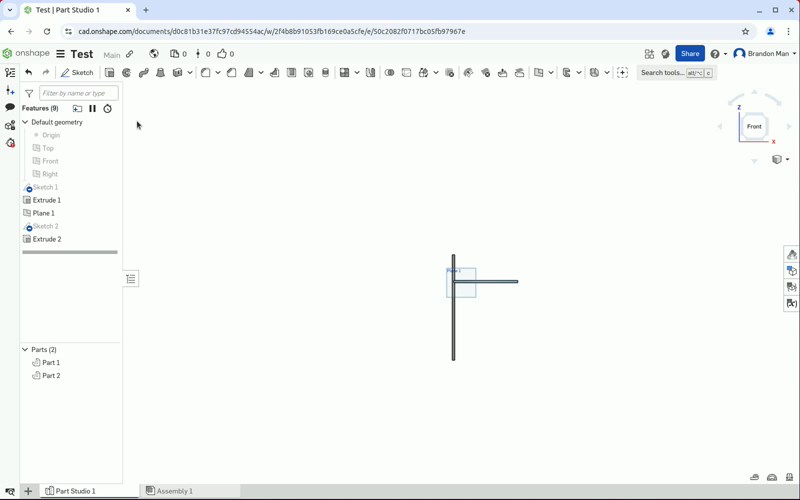
key(shift+h)
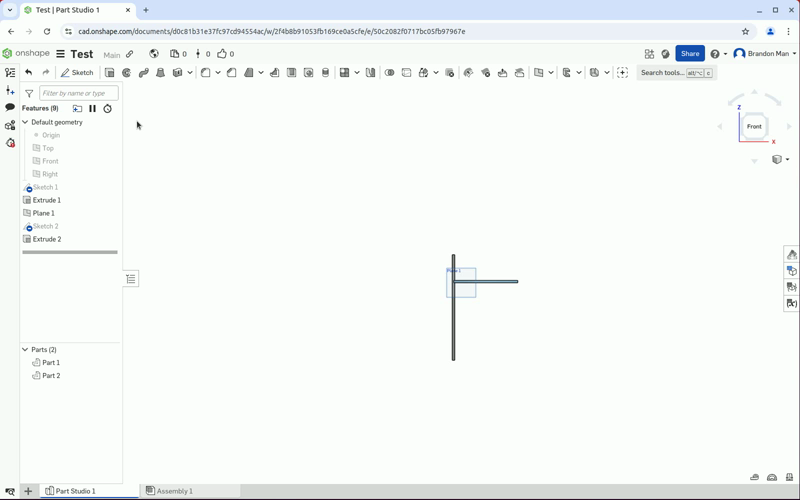
key(shift+h)
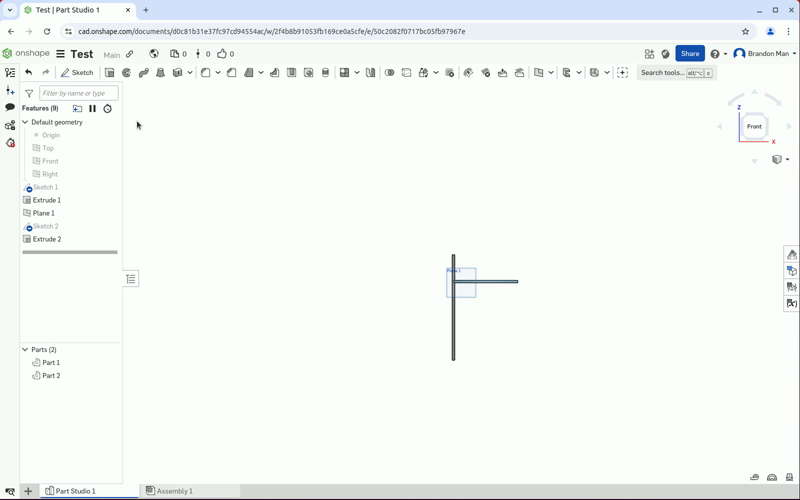
mouse_move(73, 189)
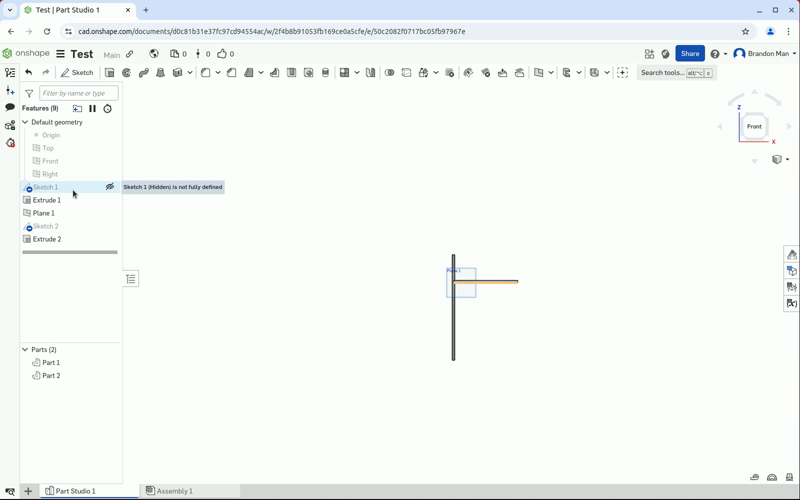
click(73, 189)
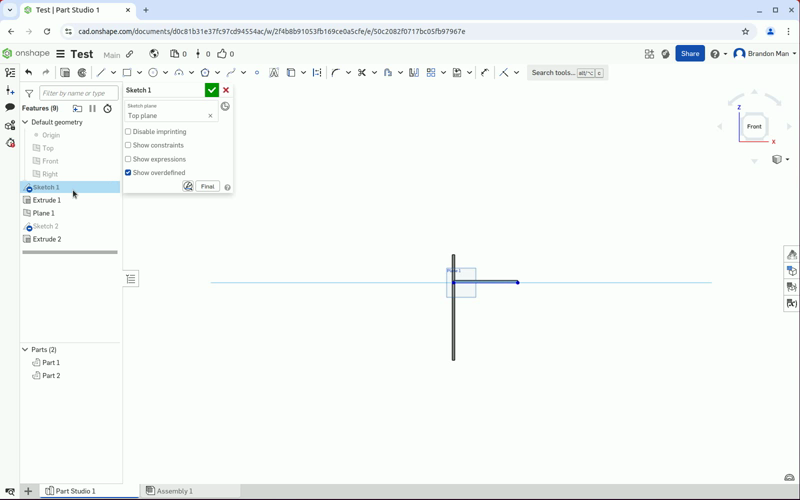
mouse_move(229, 92)
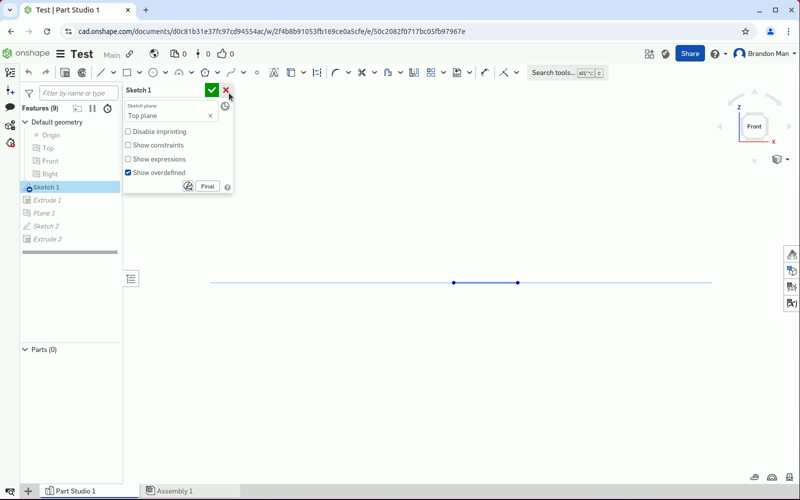
click(229, 92)
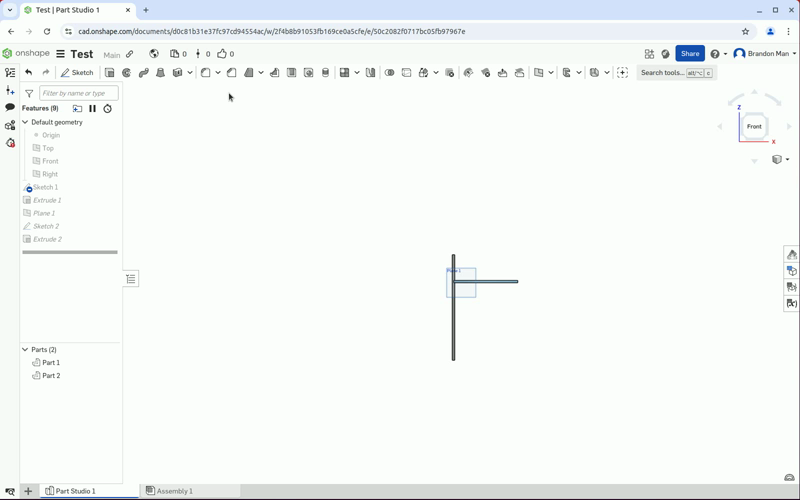
key(shift+s)
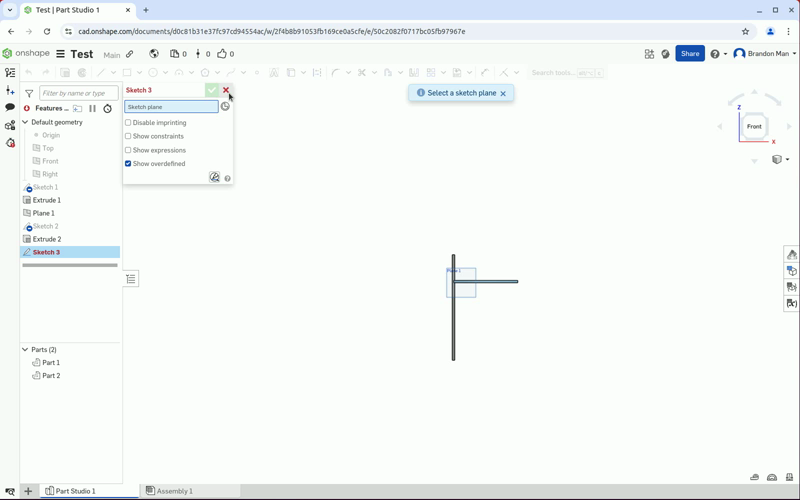
mouse_move(73, 215)
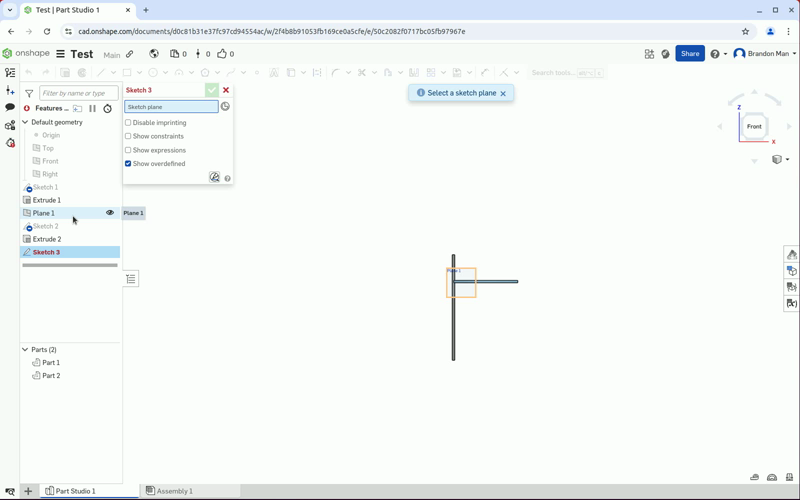
click(73, 215)
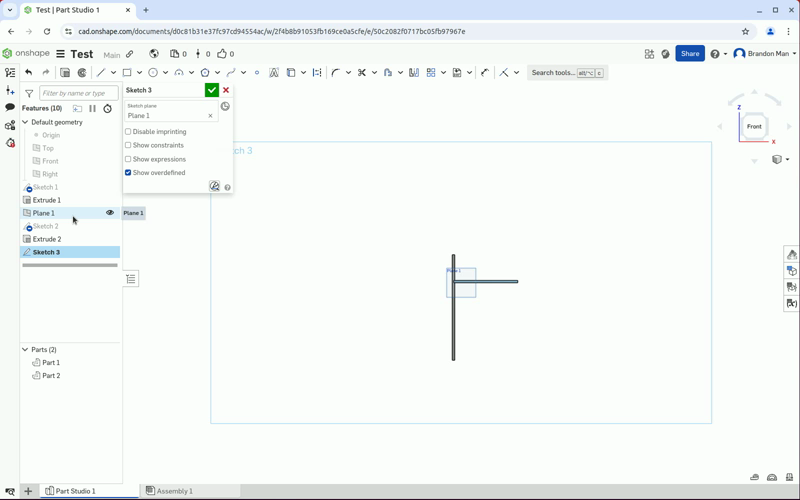
mouse_move(73, 352)
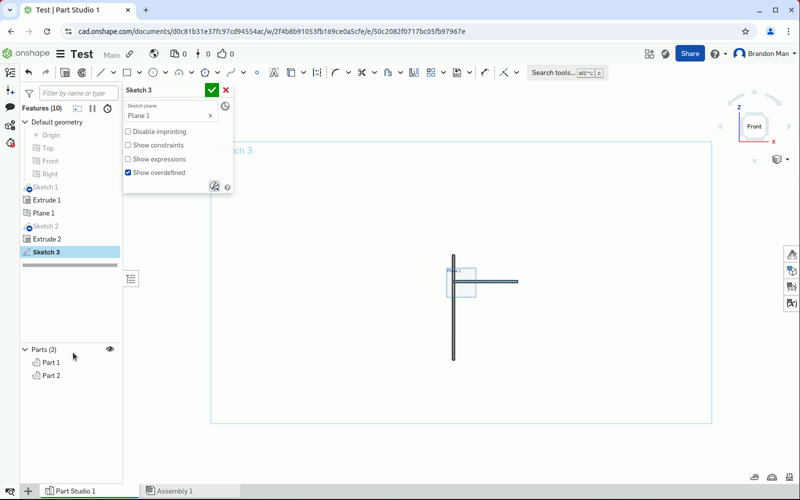
key(y)
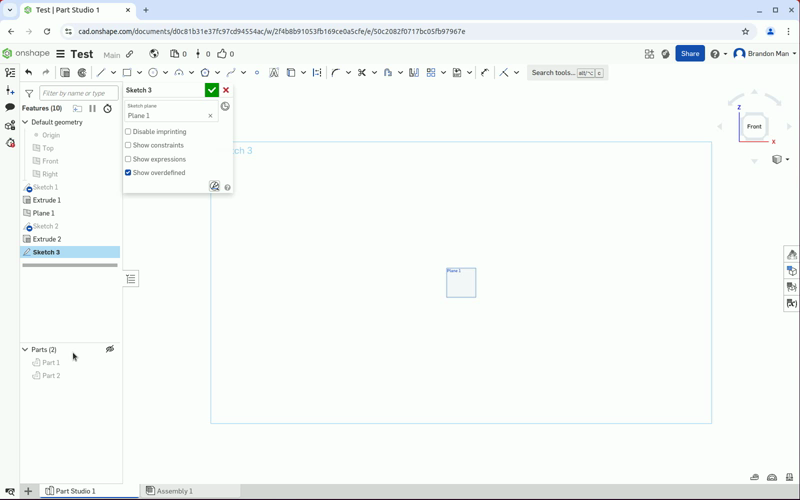
key(l)
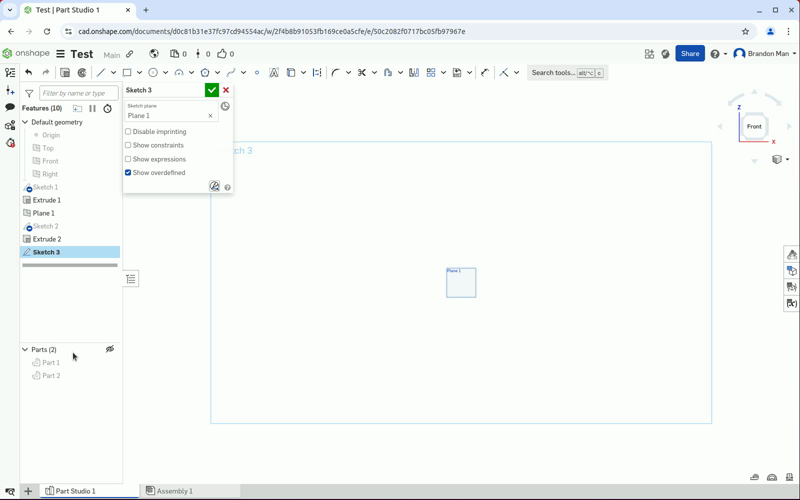
key_down(shift)
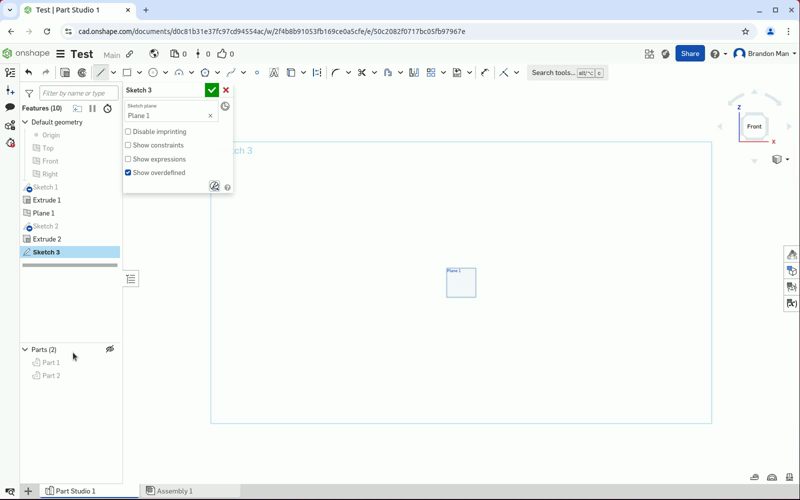
mouse_move(452, 360)
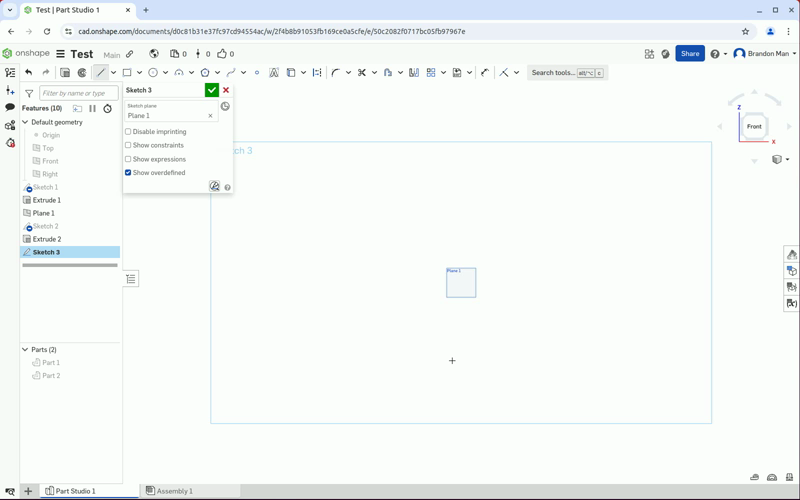
click(452, 360)
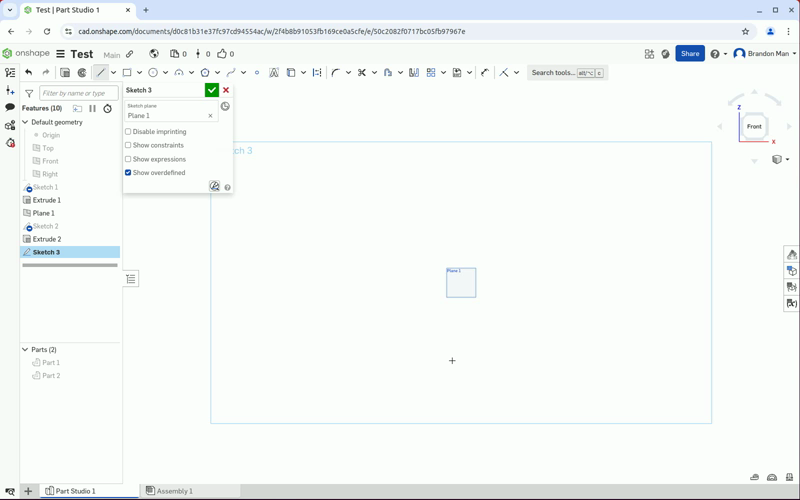
key_up(shift)
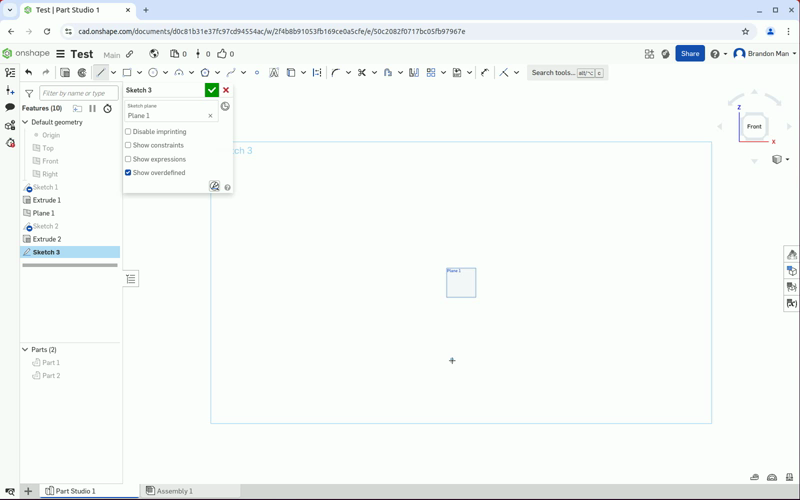
key_down(shift)
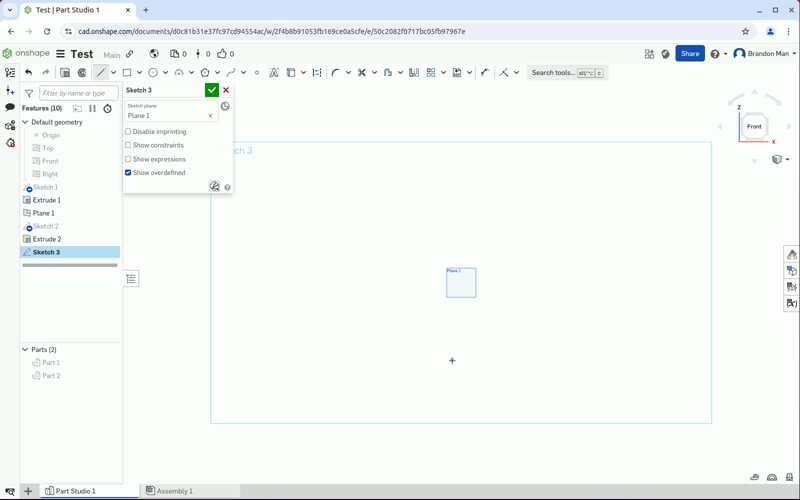
mouse_move(482, 360)
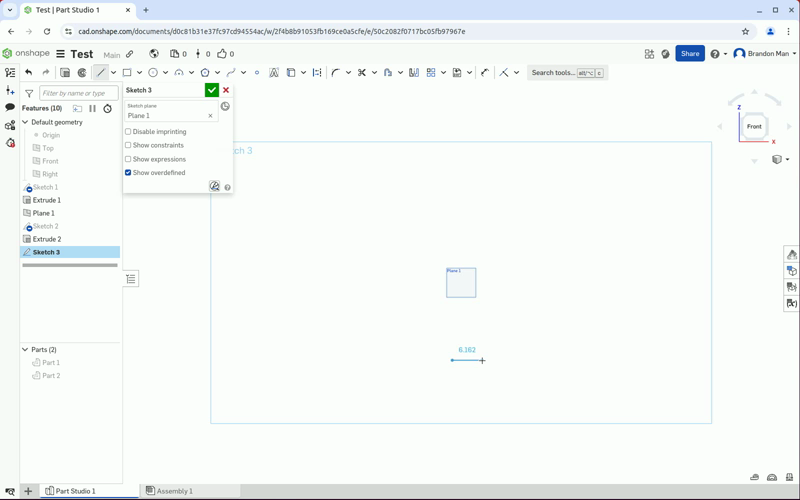
mouse_move(454, 360)
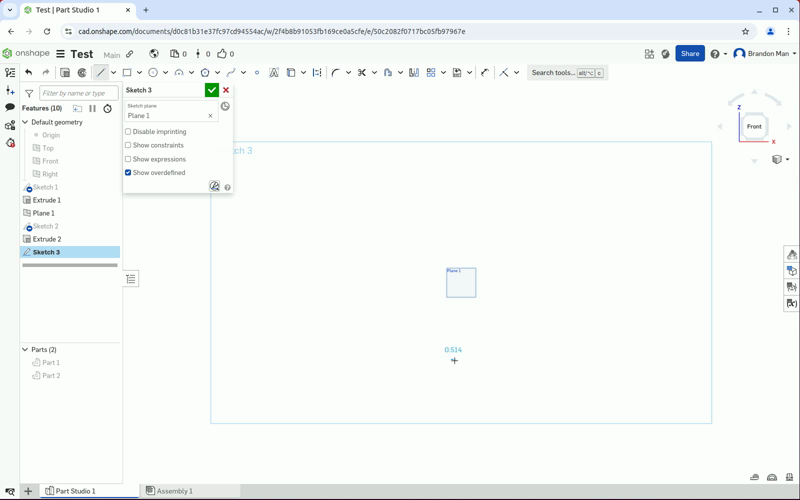
scroll(6)
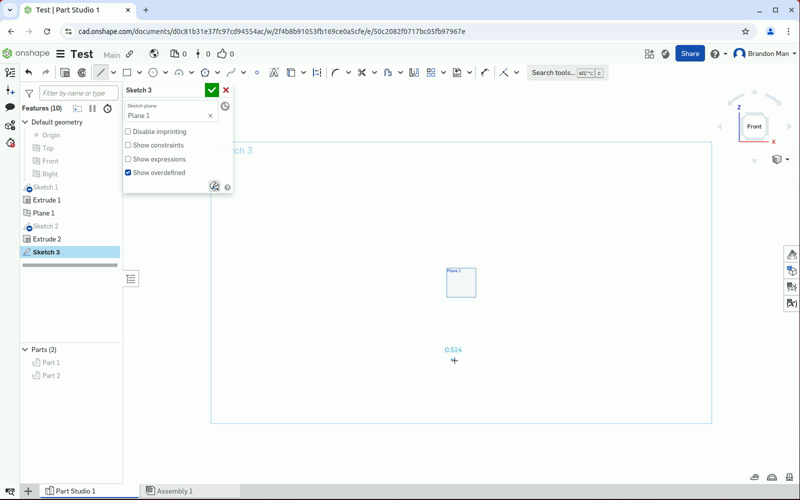
scroll(6)
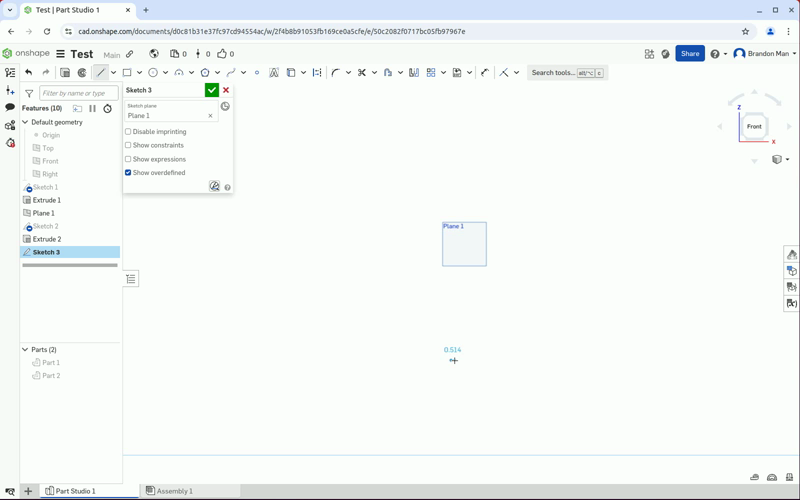
scroll(6)
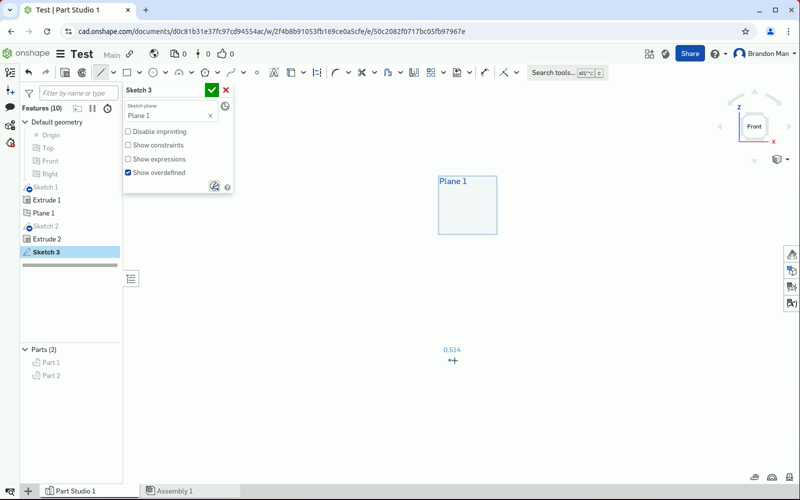
scroll(6)
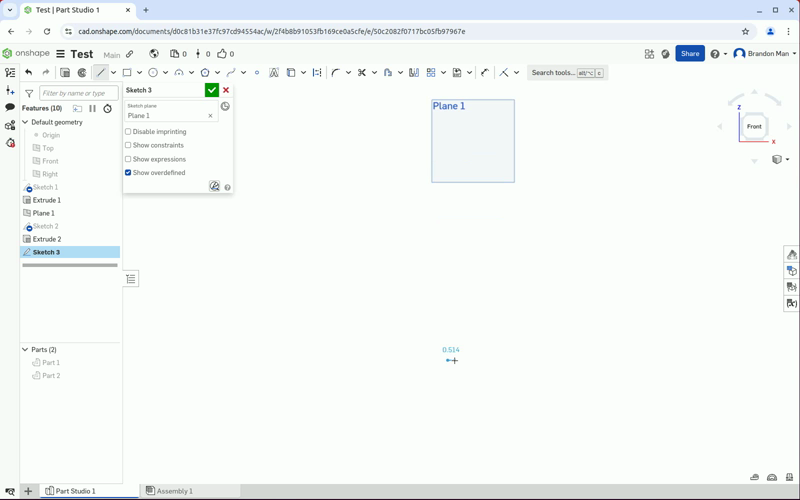
scroll(6)
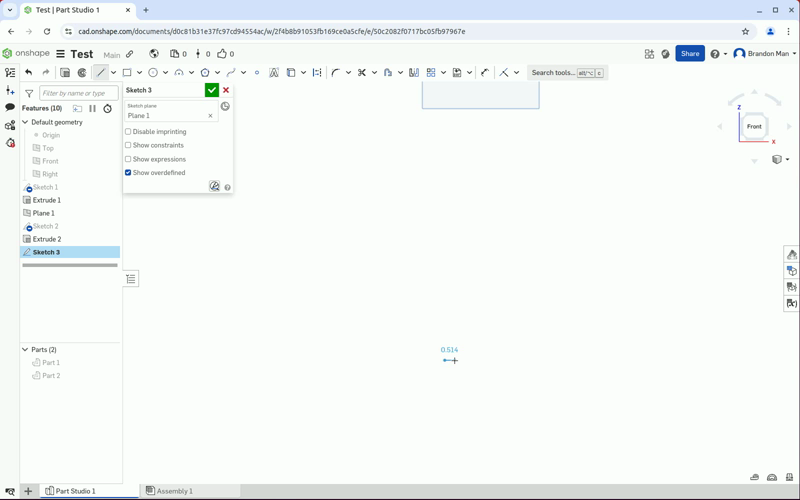
scroll(6)
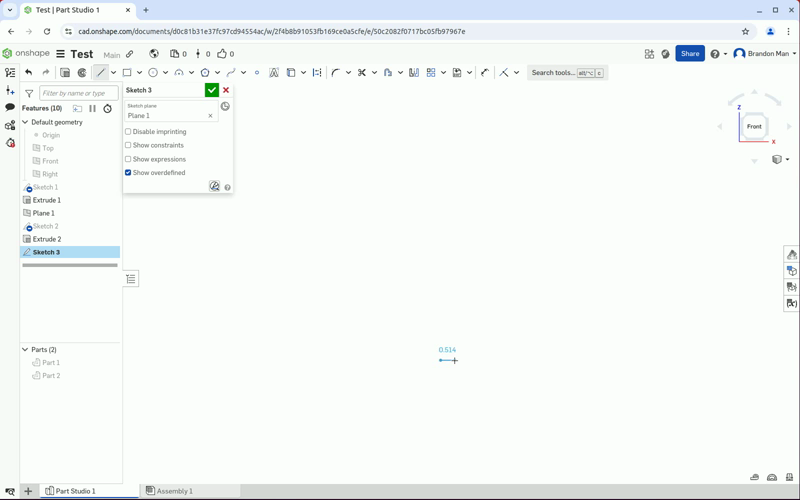
scroll(6)
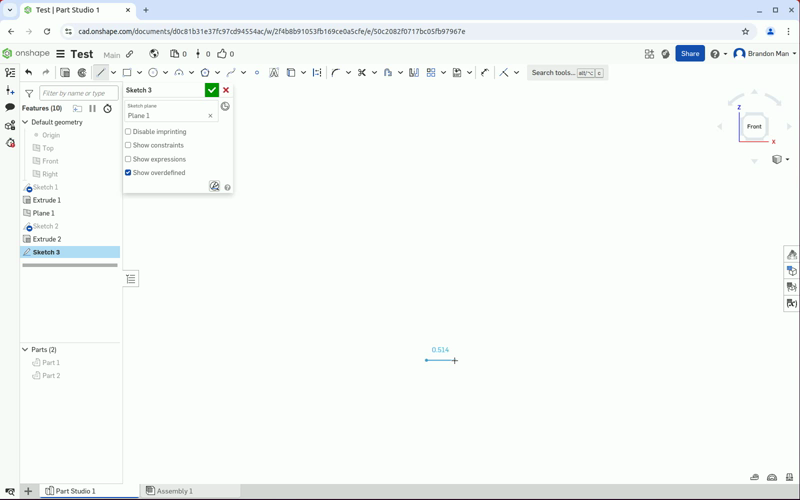
click(454, 360)
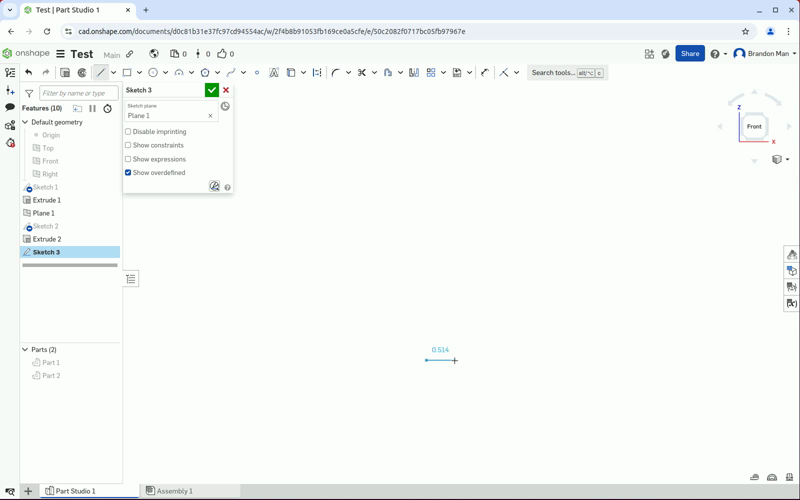
scroll(-6)
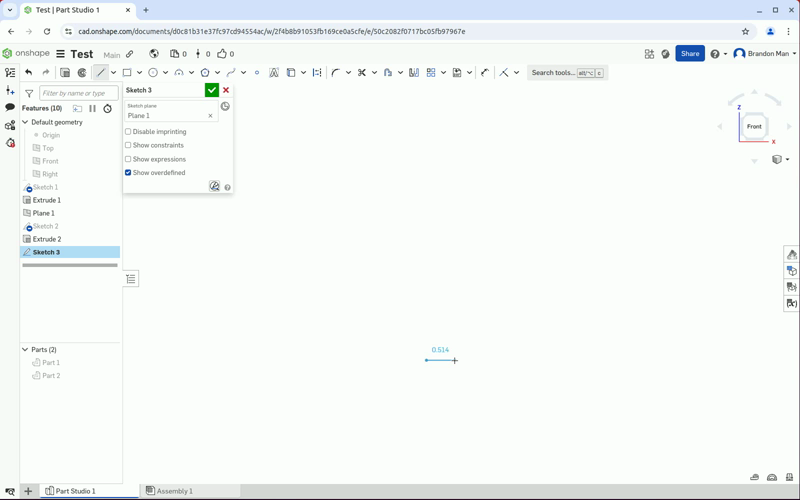
scroll(-6)
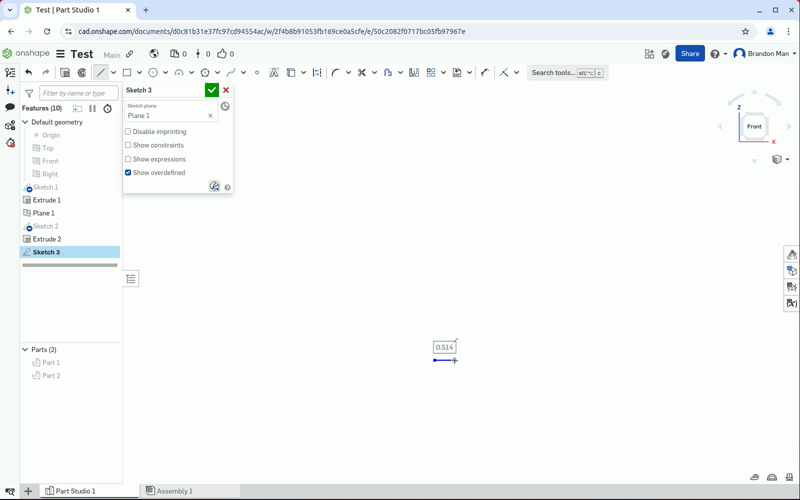
scroll(-6)
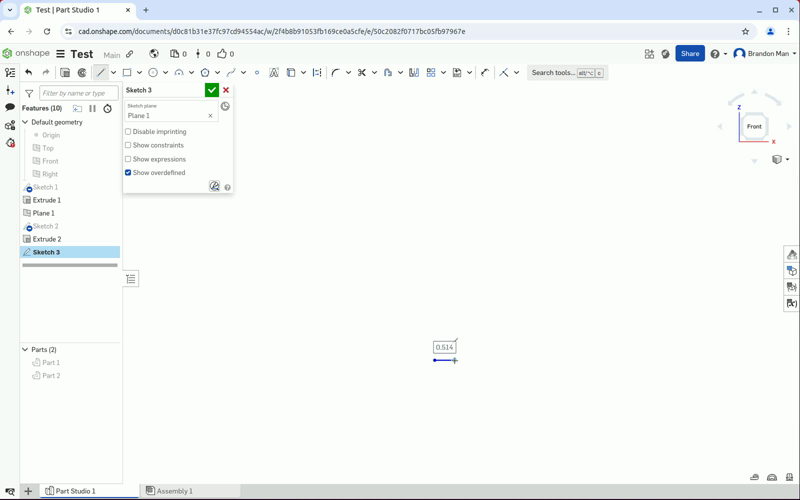
scroll(-6)
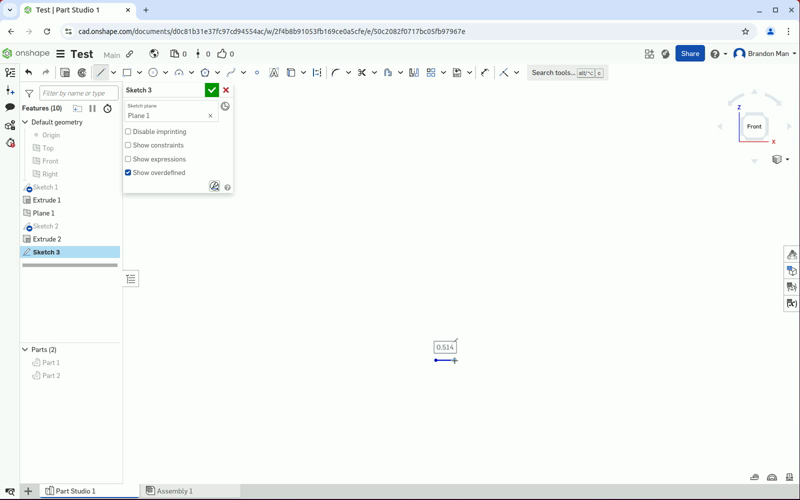
scroll(-6)
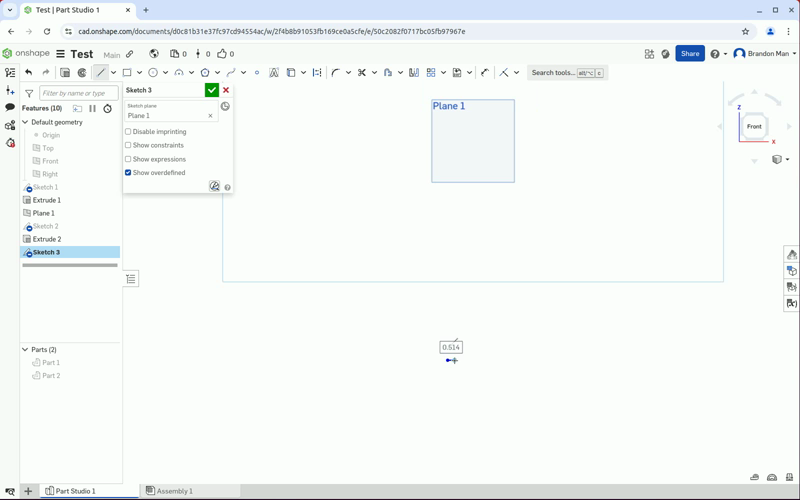
scroll(-6)
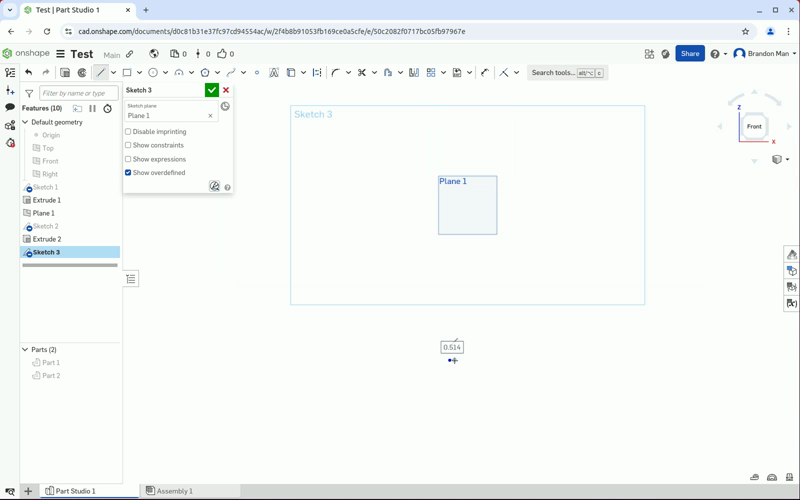
scroll(-6)
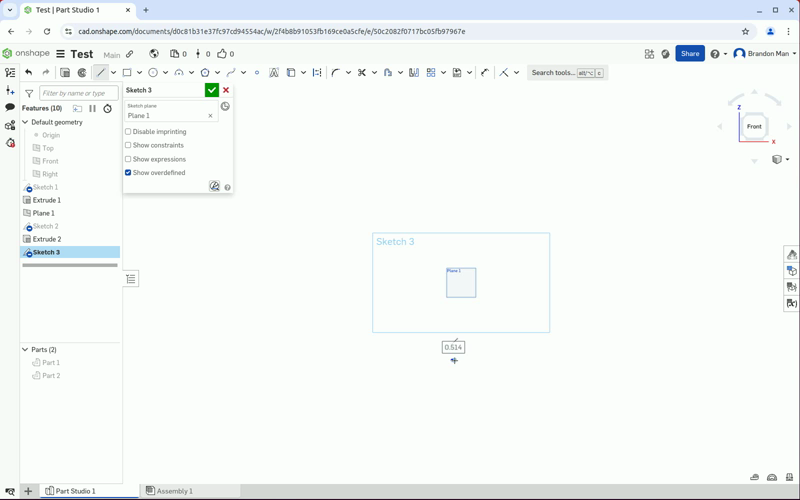
key_up(shift)
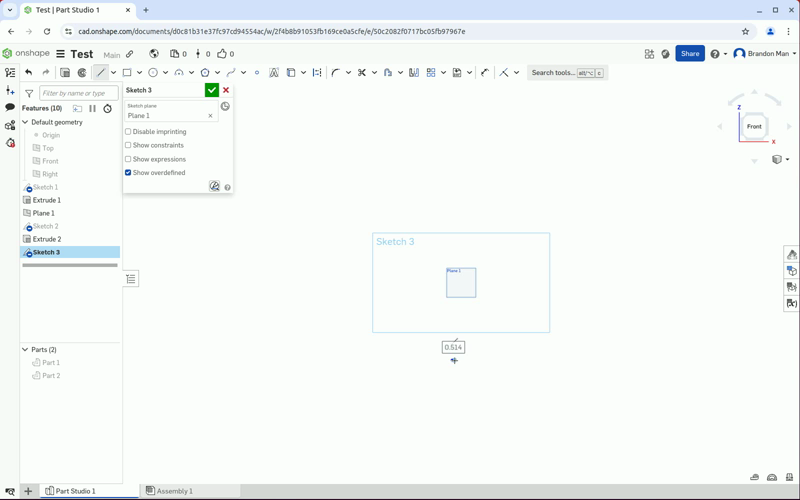
key_down(shift)
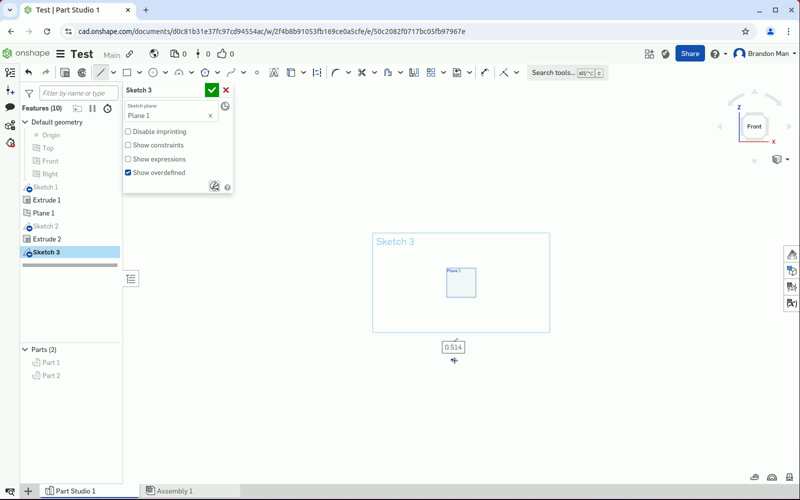
mouse_move(454, 283)
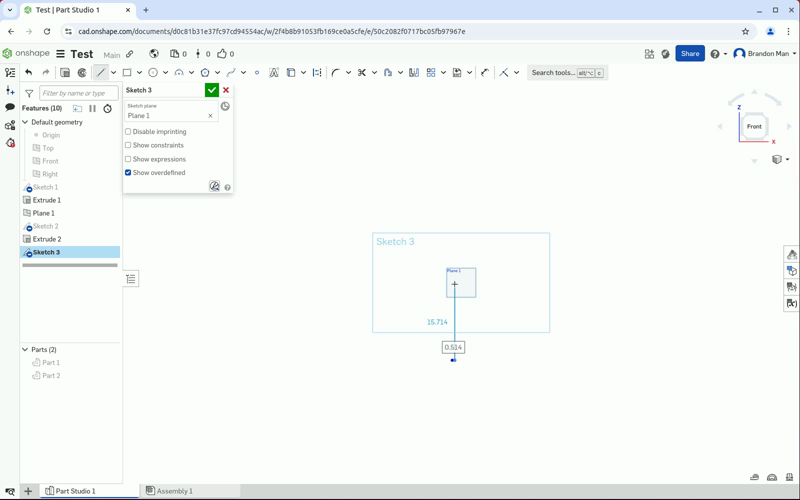
click(454, 283)
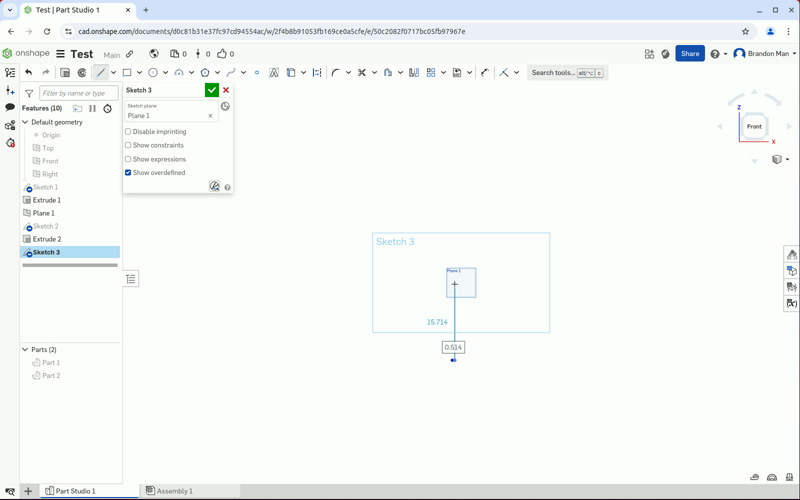
key_up(shift)
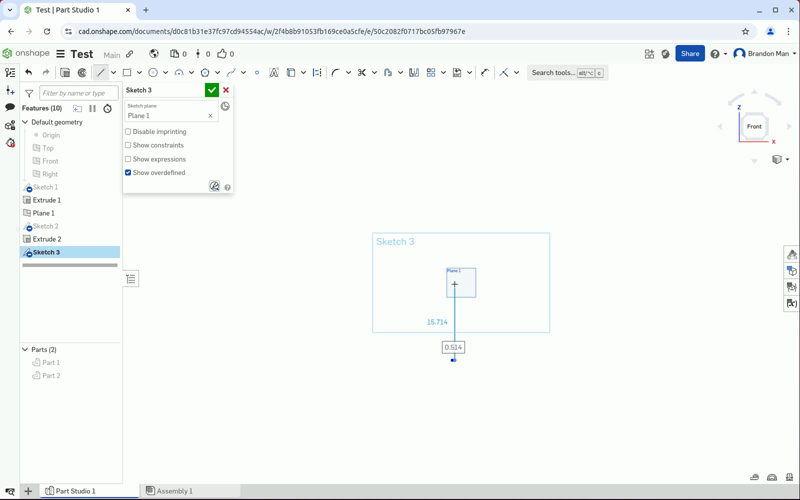
key_down(shift)
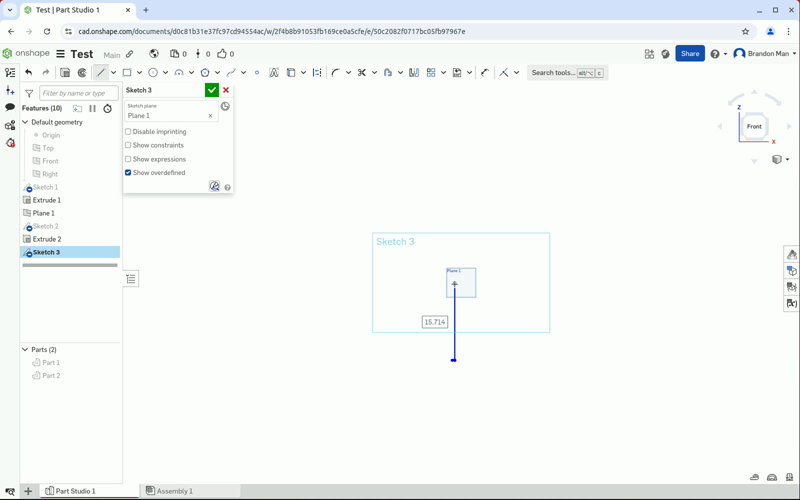
mouse_move(484, 283)
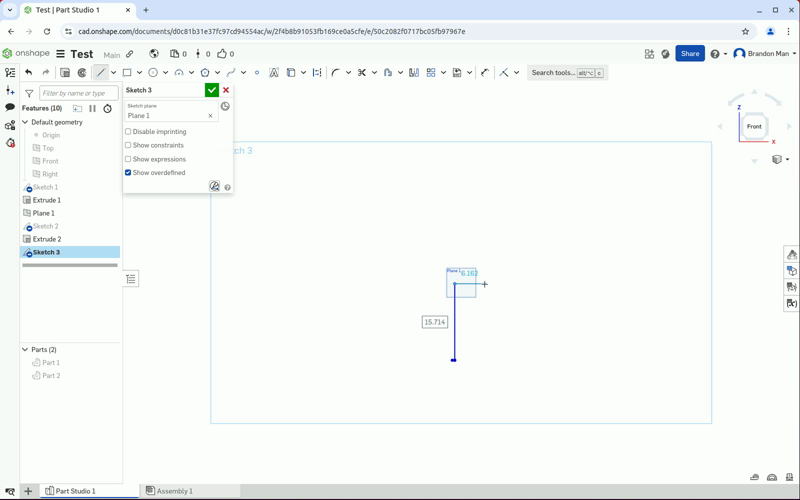
mouse_move(454, 281)
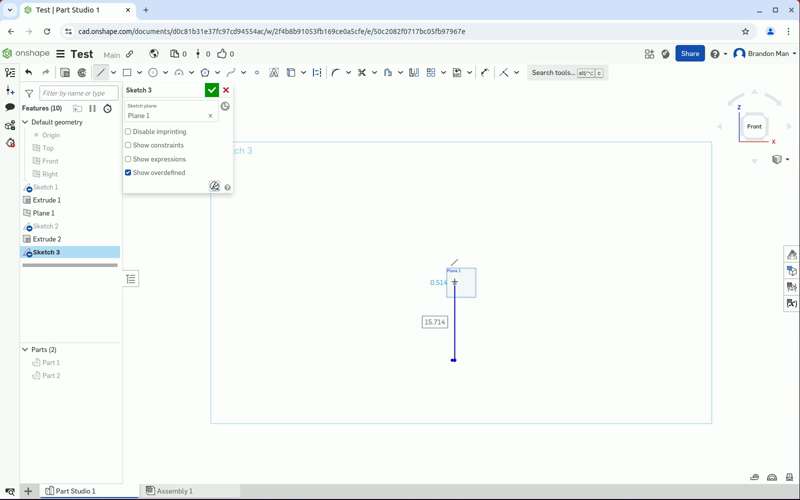
scroll(6)
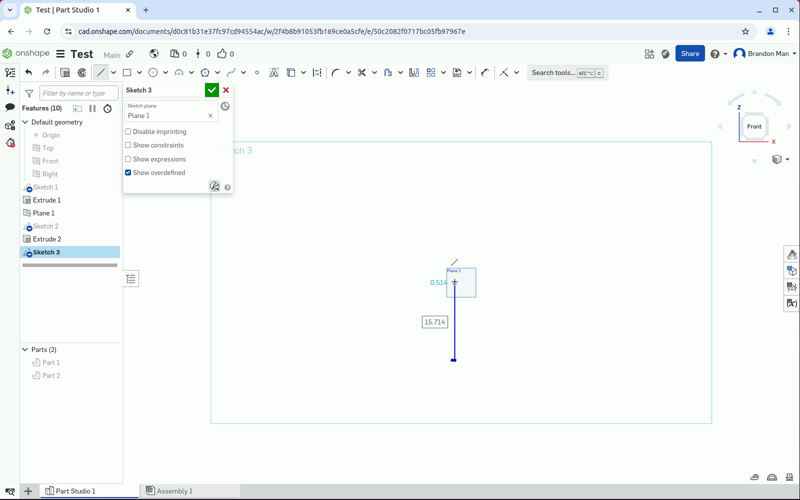
scroll(6)
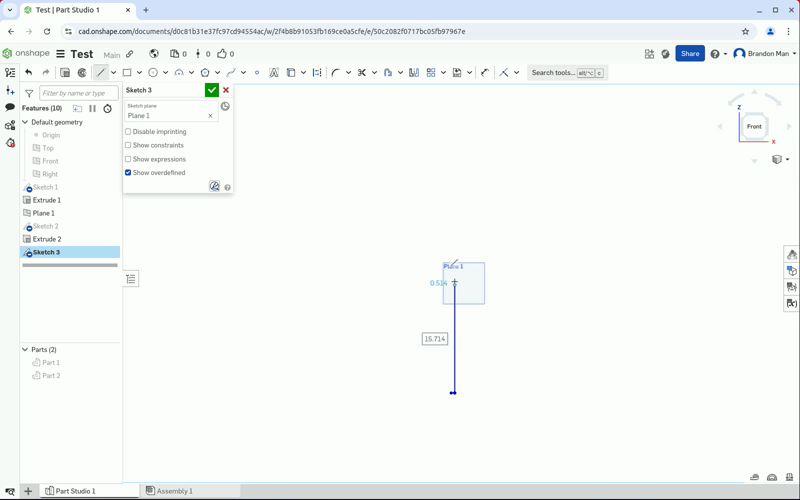
scroll(6)
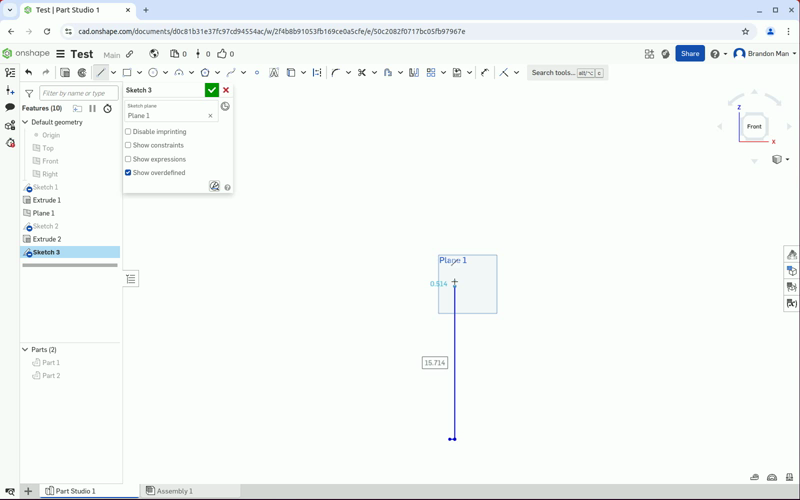
scroll(6)
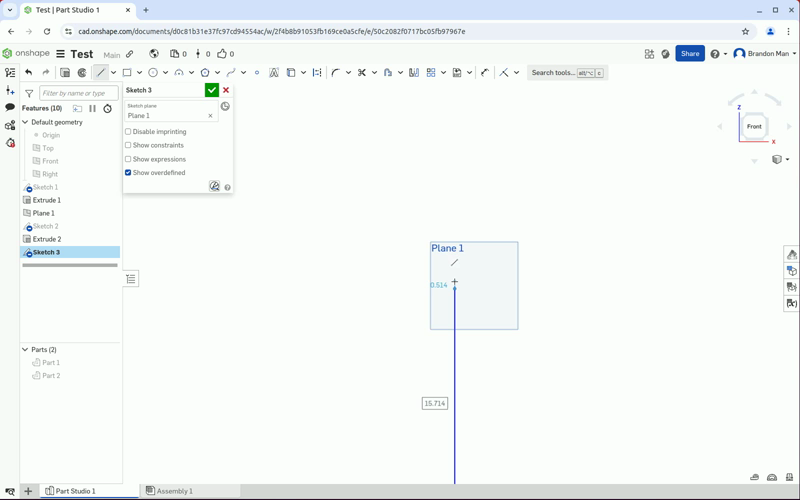
scroll(6)
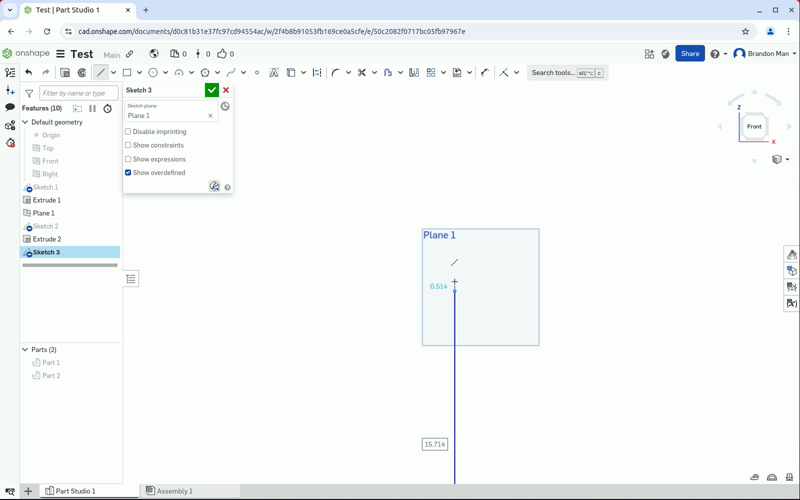
scroll(6)
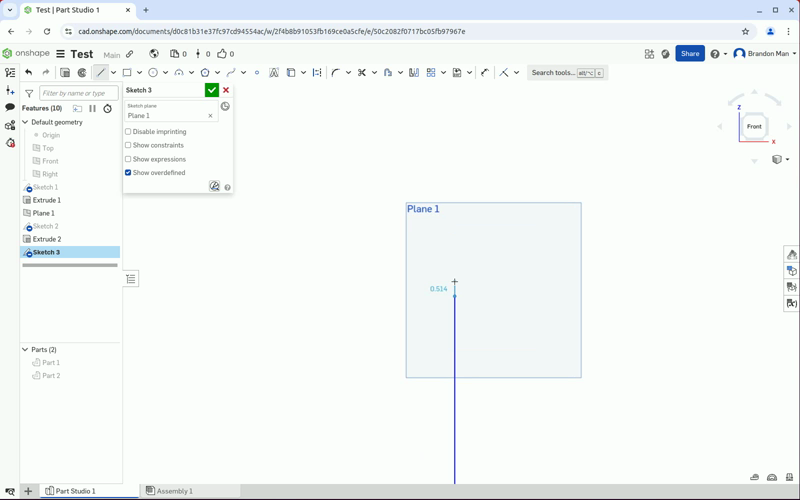
scroll(6)
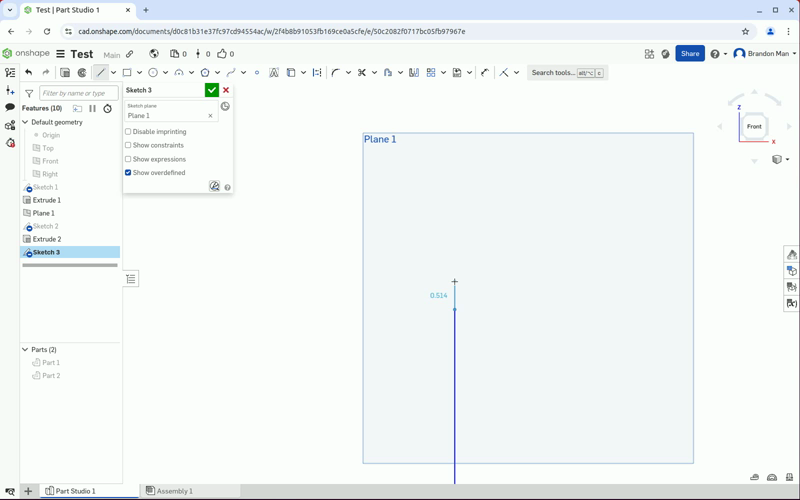
click(454, 281)
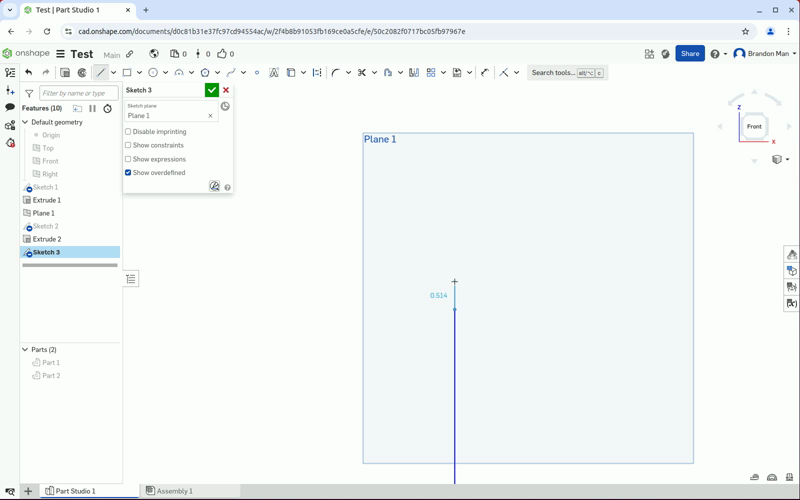
scroll(-6)
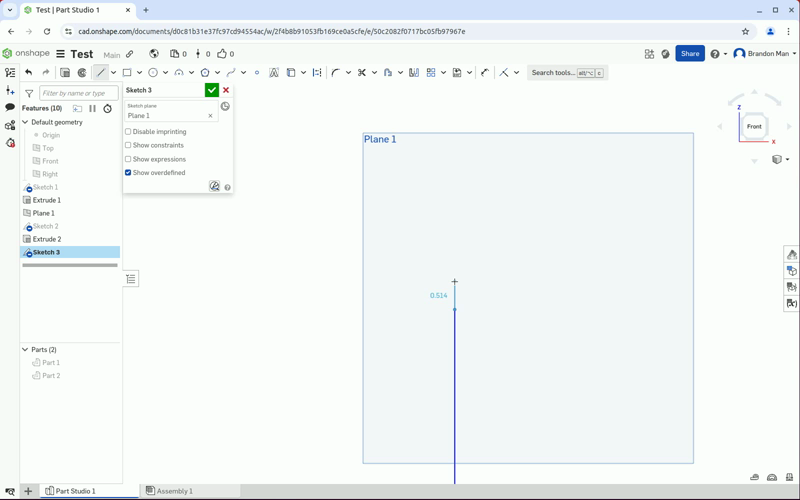
scroll(-6)
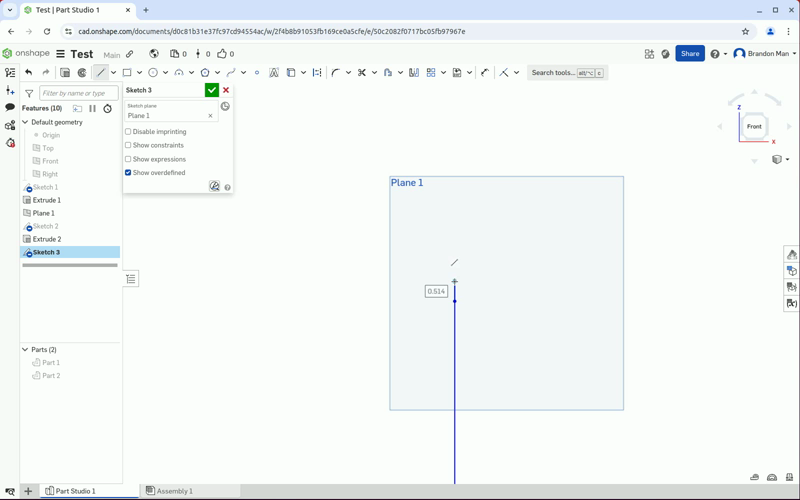
scroll(-6)
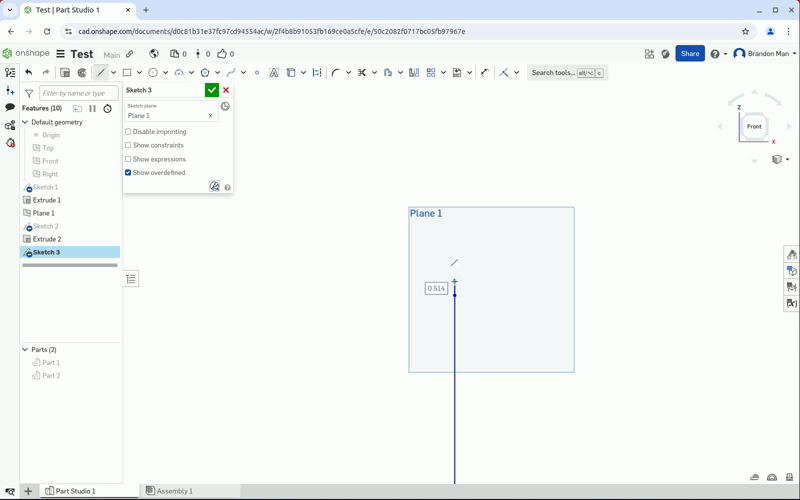
scroll(-6)
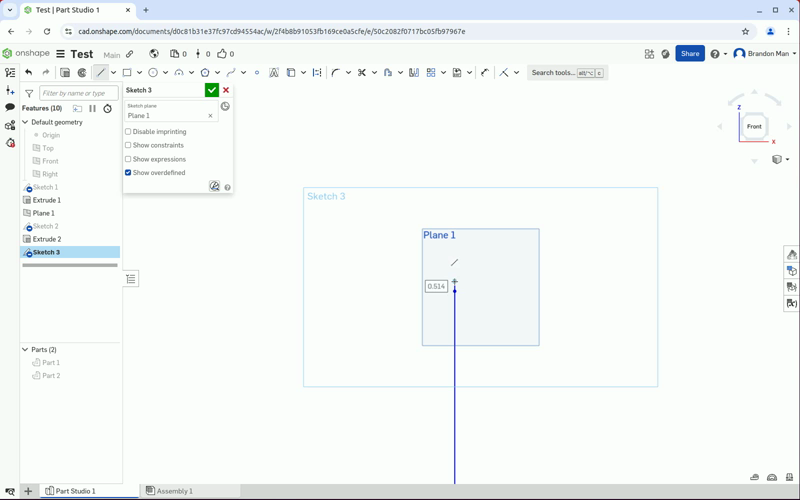
scroll(-6)
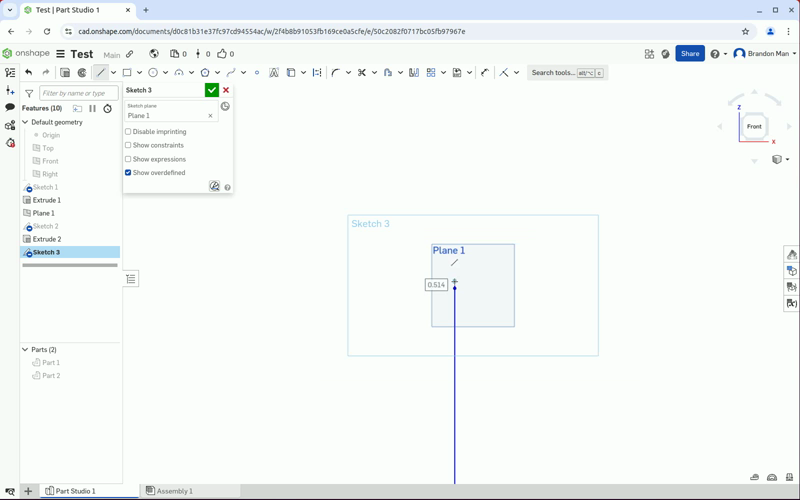
scroll(-6)
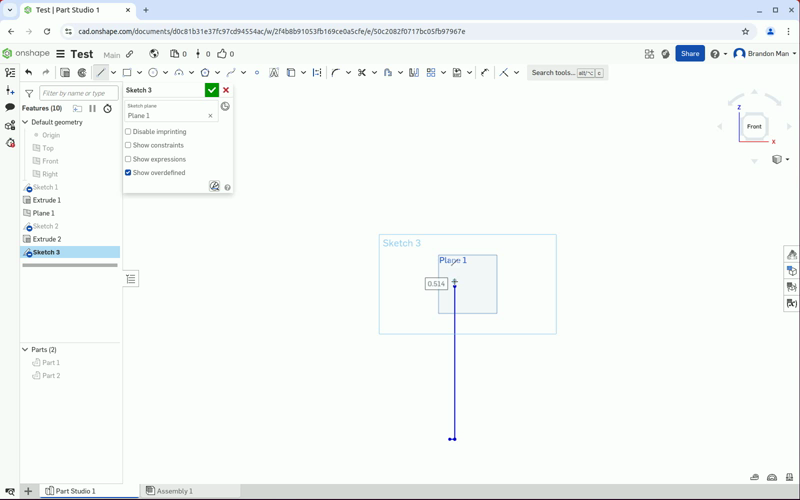
scroll(-6)
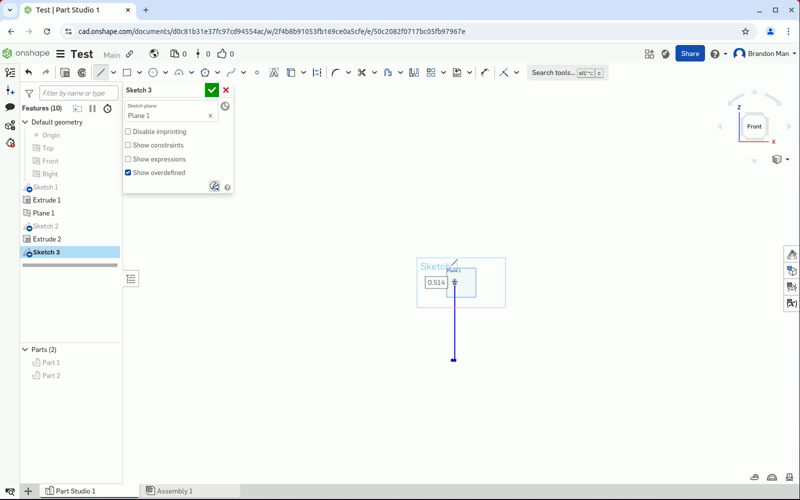
key_up(shift)
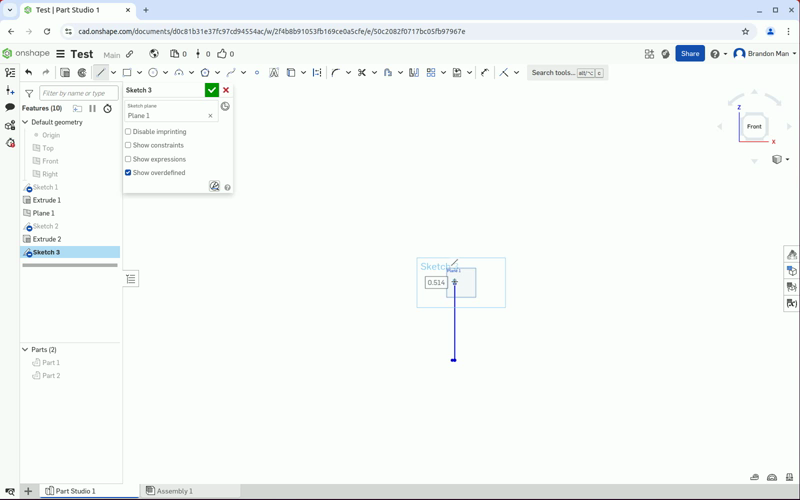
key_down(shift)
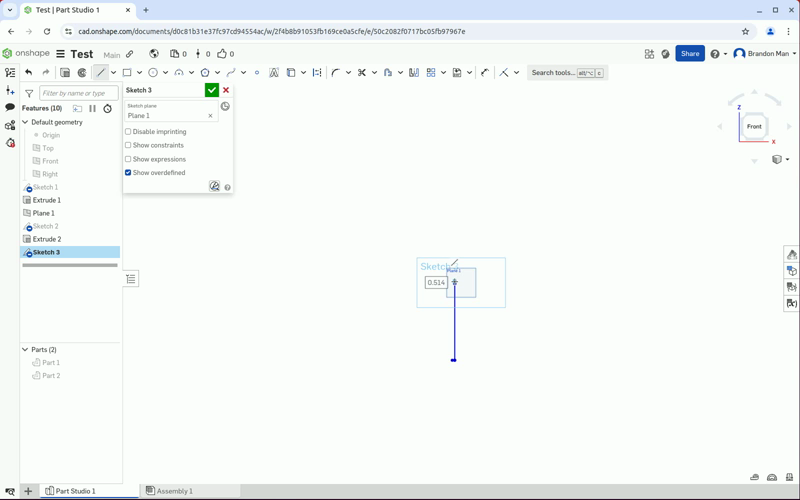
mouse_move(484, 281)
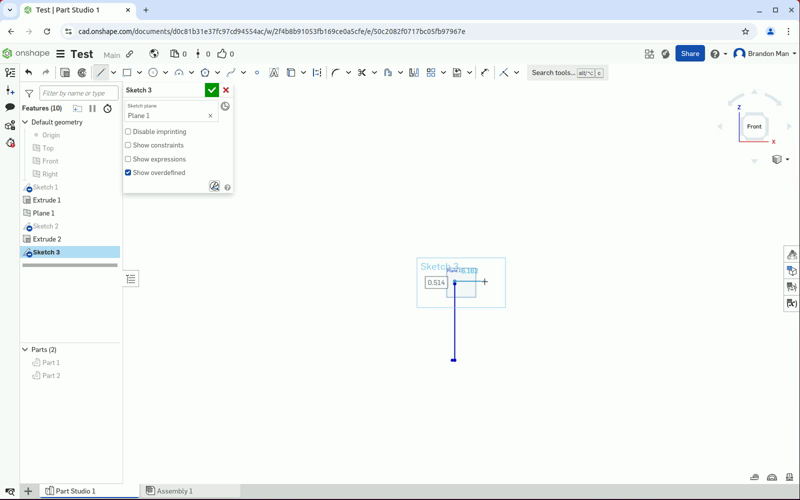
mouse_move(454, 254)
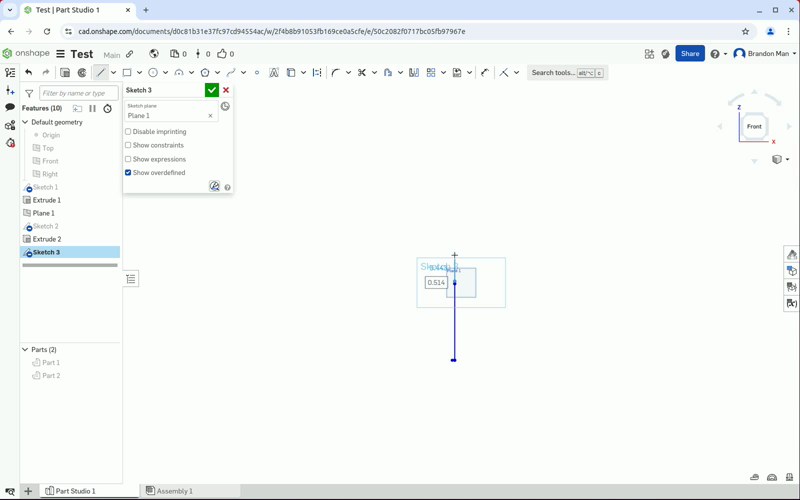
click(454, 254)
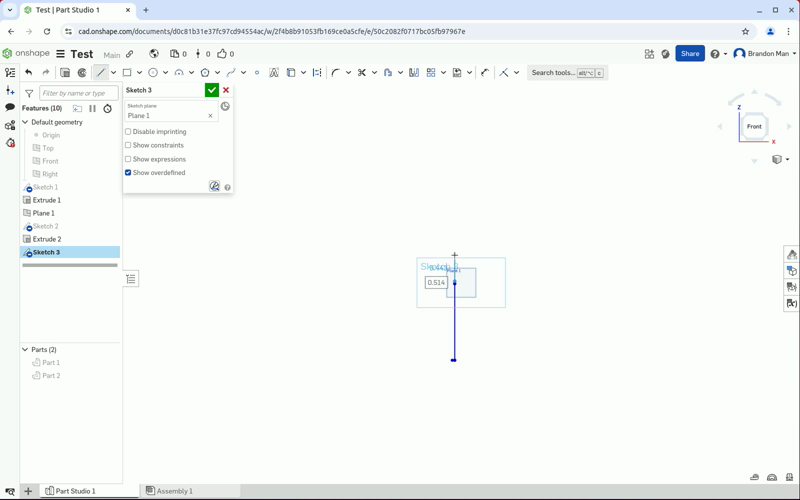
key_up(shift)
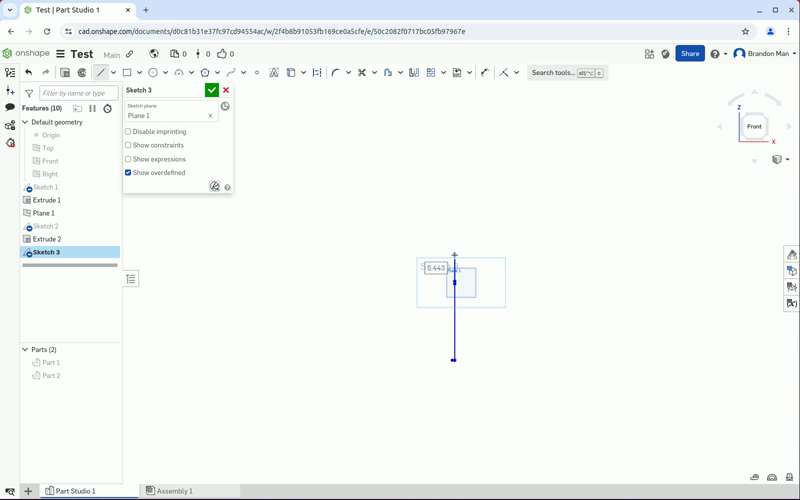
key_down(shift)
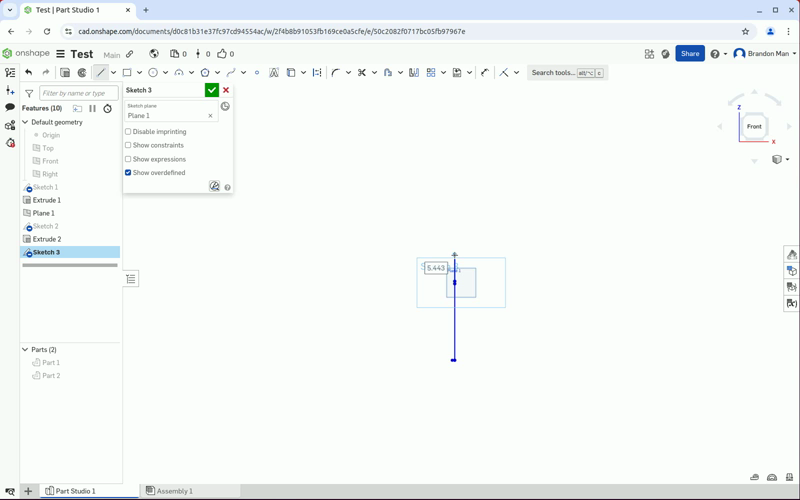
mouse_move(484, 254)
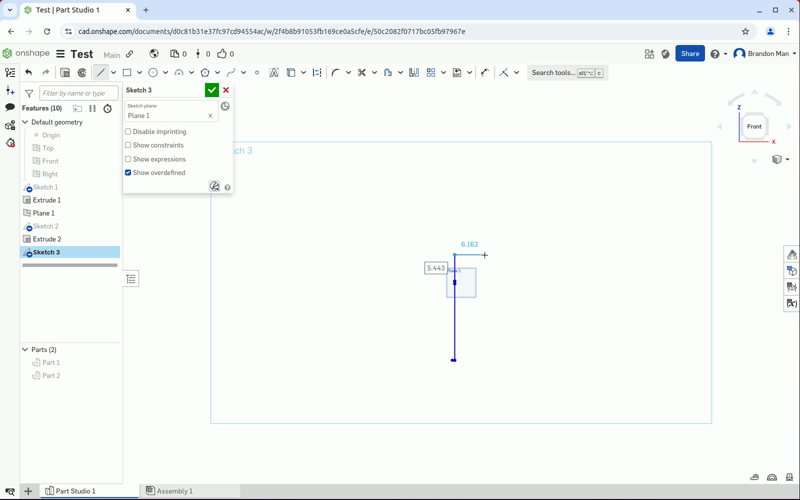
mouse_move(452, 254)
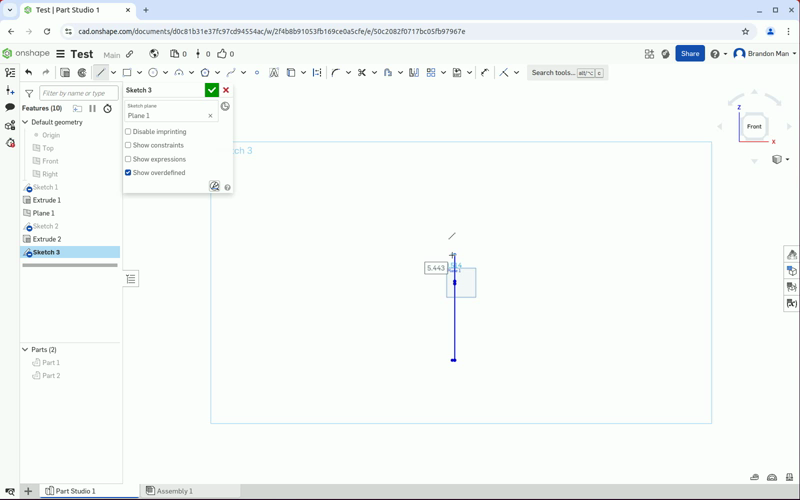
scroll(6)
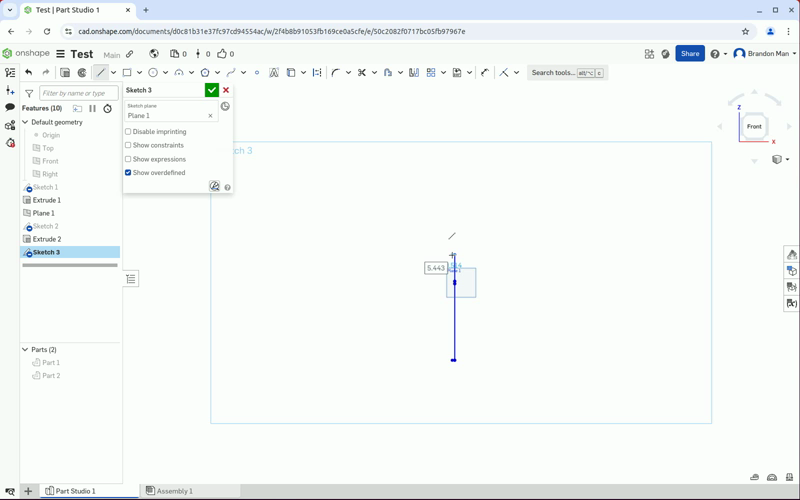
scroll(6)
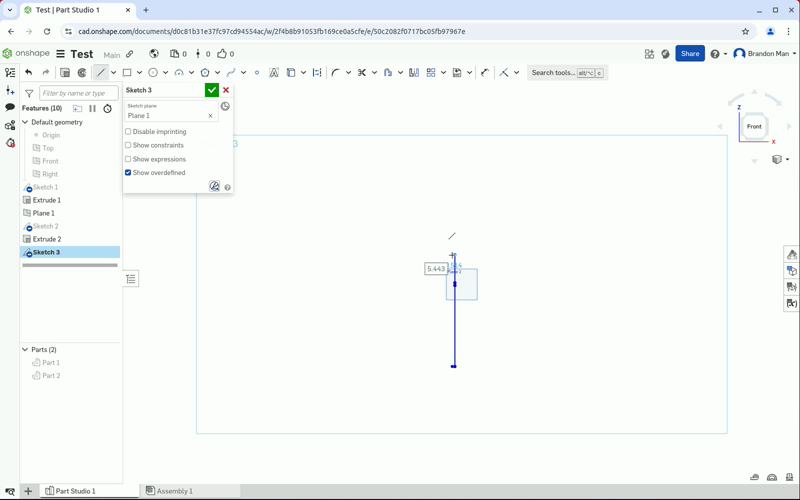
scroll(6)
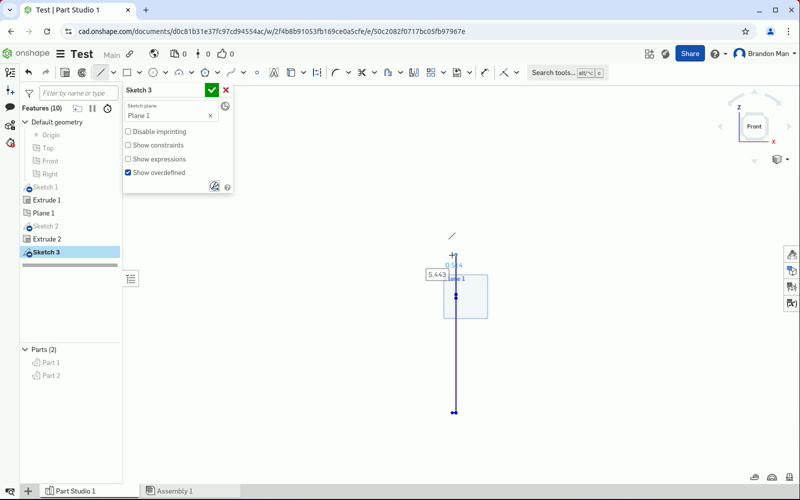
scroll(6)
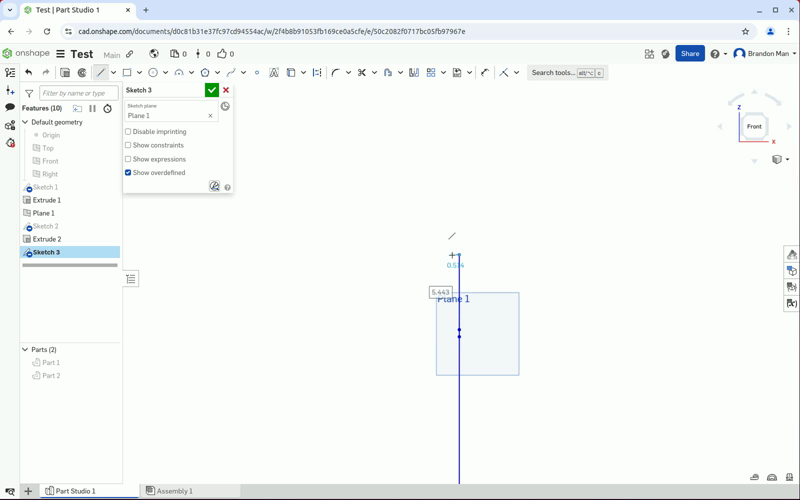
scroll(6)
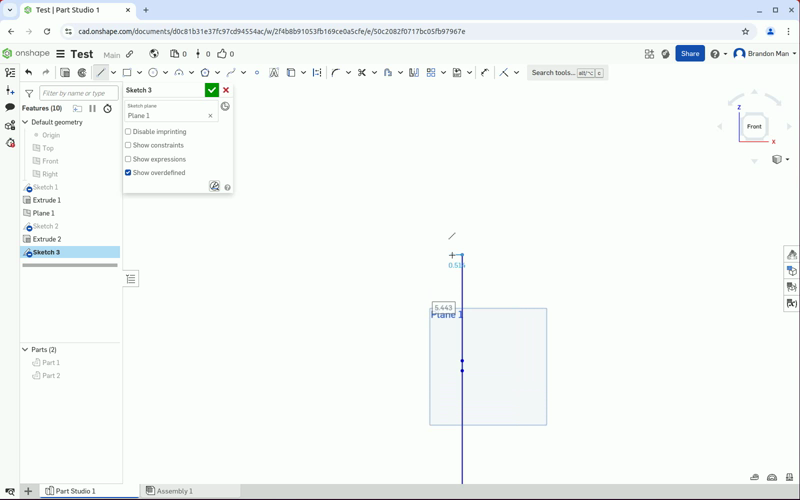
scroll(6)
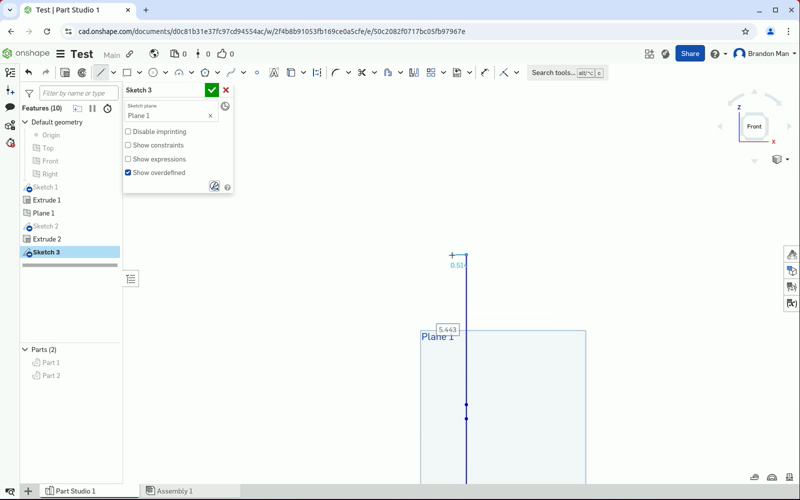
scroll(6)
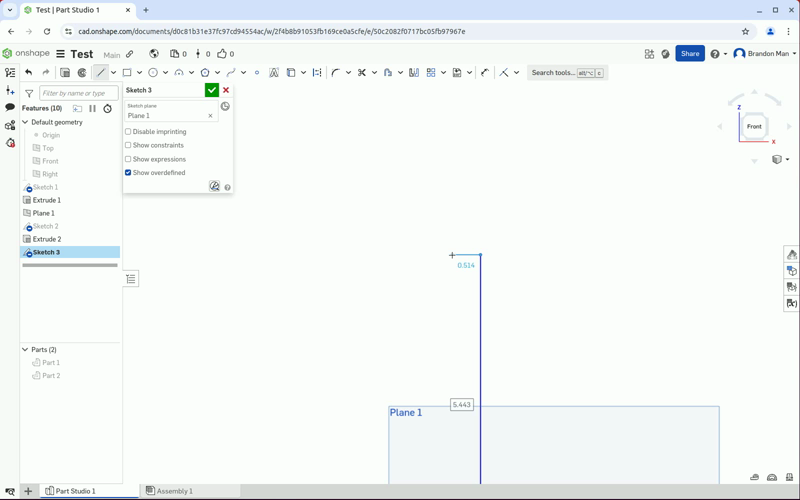
click(452, 254)
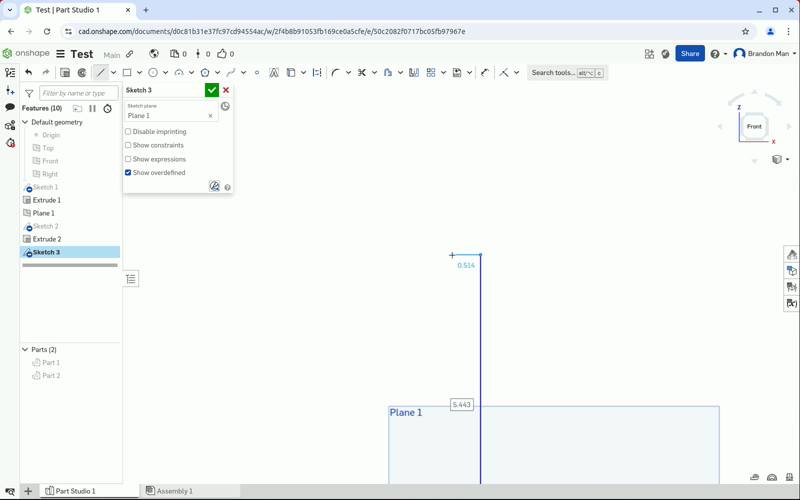
scroll(-6)
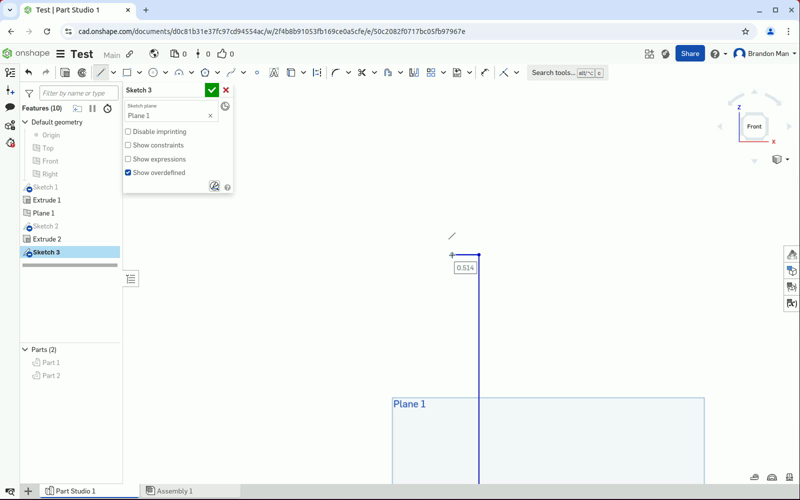
scroll(-6)
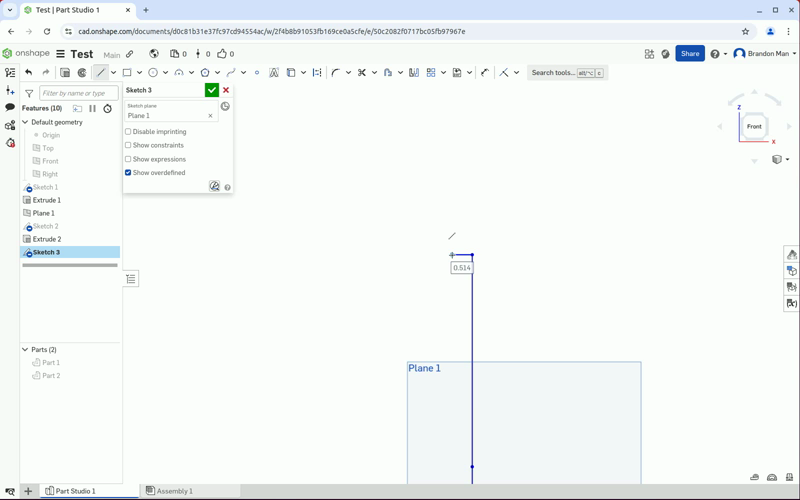
scroll(-6)
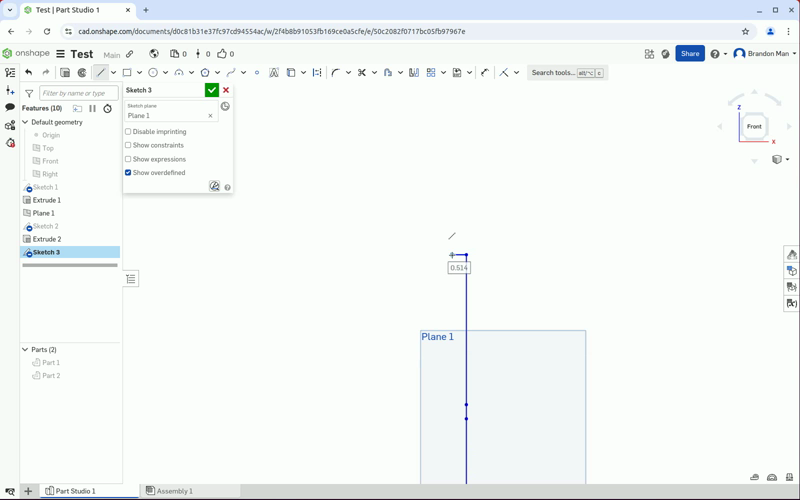
scroll(-6)
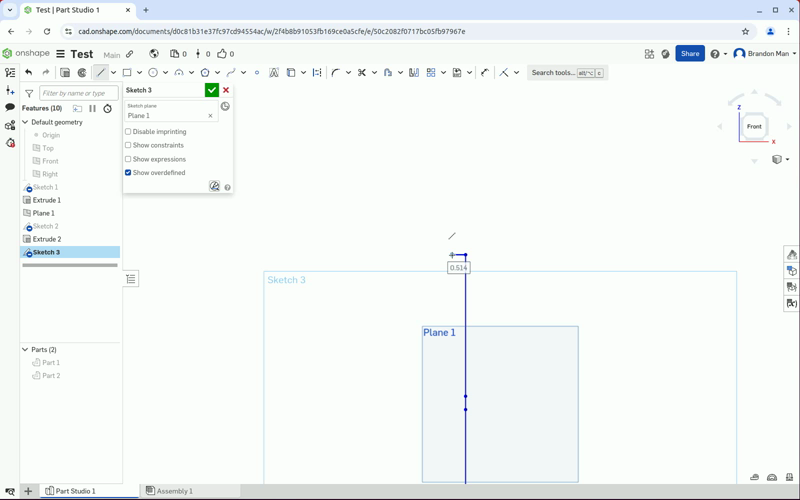
scroll(-6)
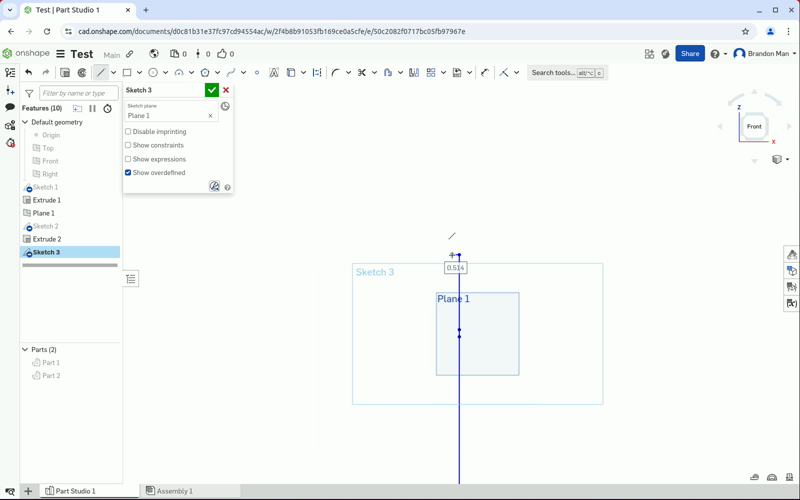
scroll(-6)
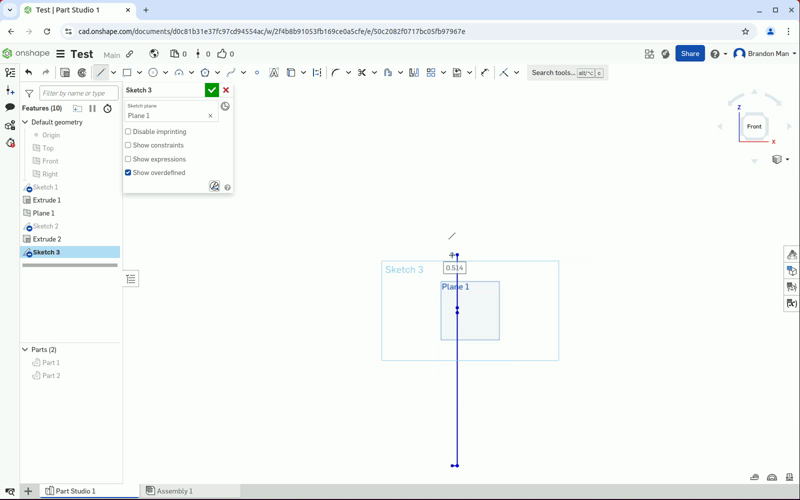
scroll(-6)
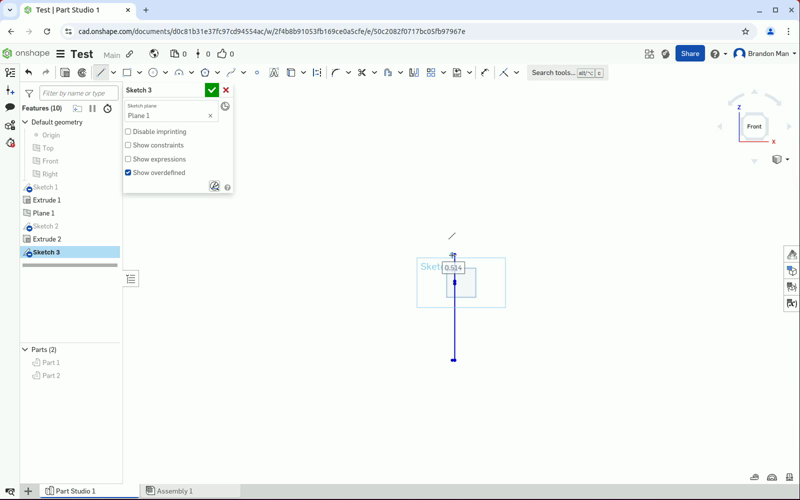
key_up(shift)
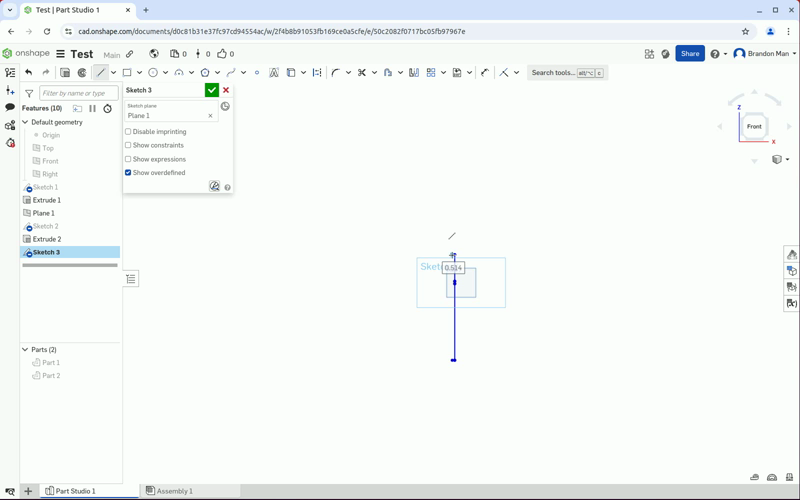
key_down(shift)
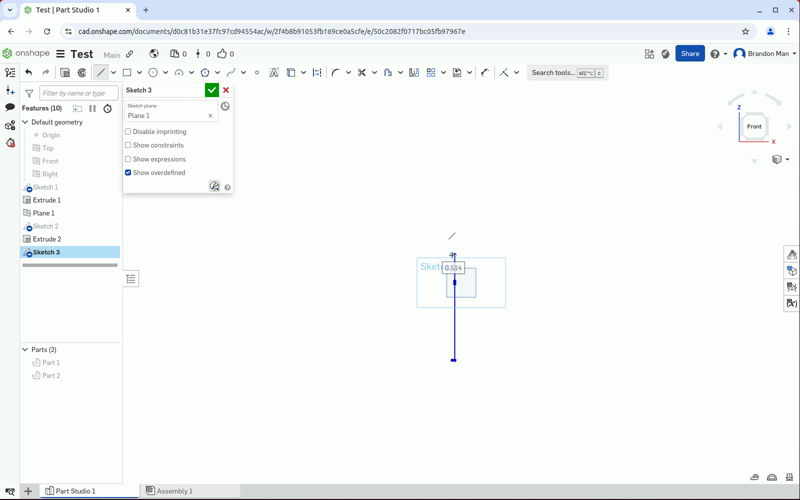
mouse_move(482, 254)
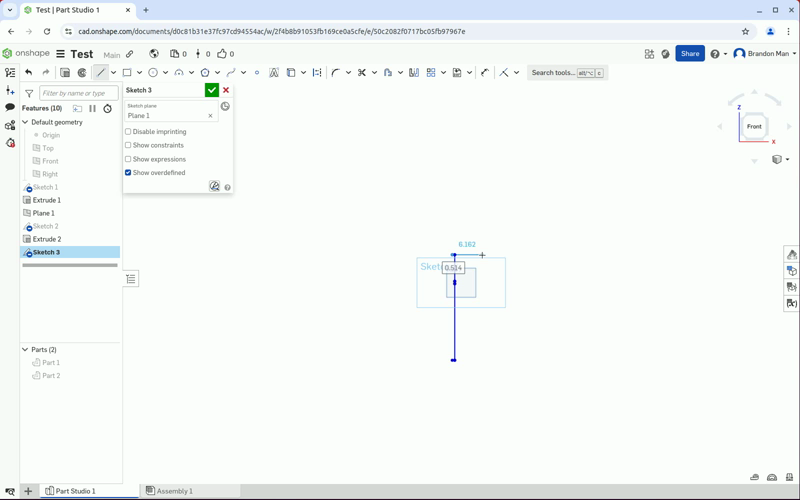
mouse_move(452, 283)
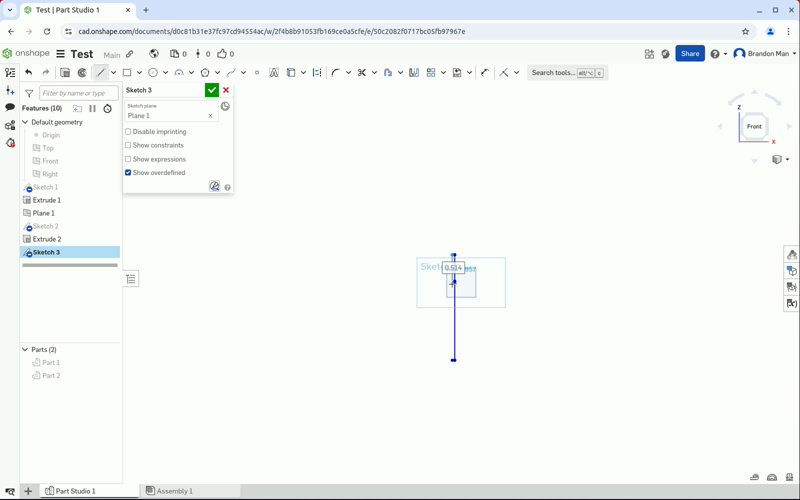
scroll(6)
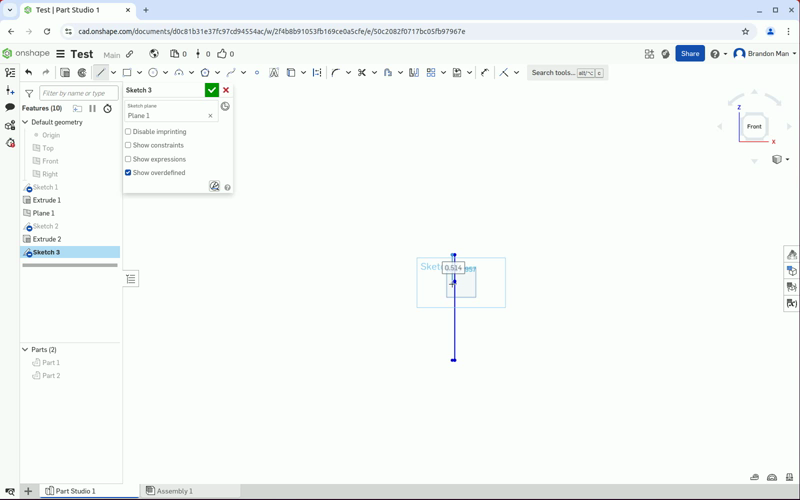
scroll(6)
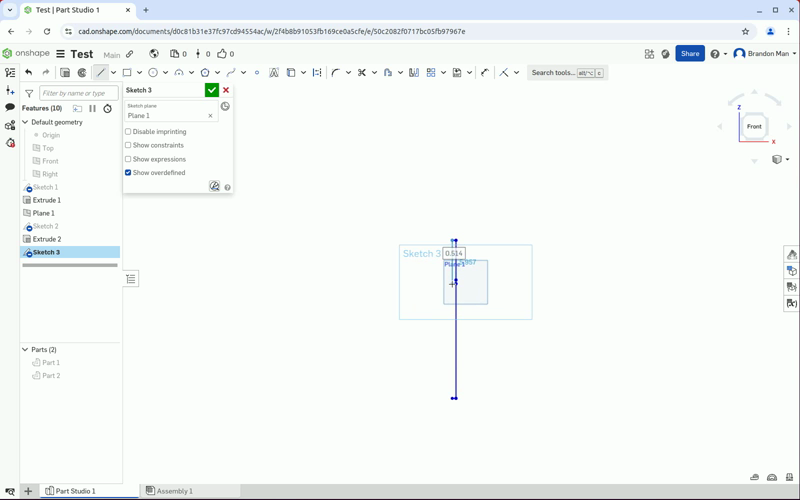
scroll(6)
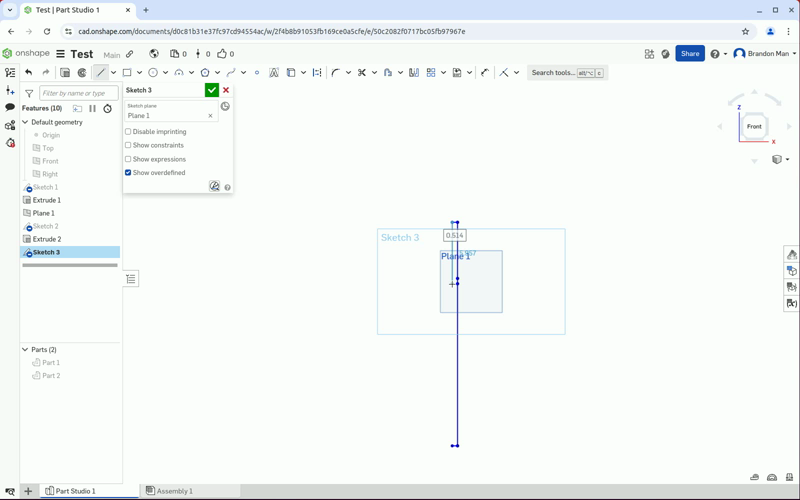
scroll(6)
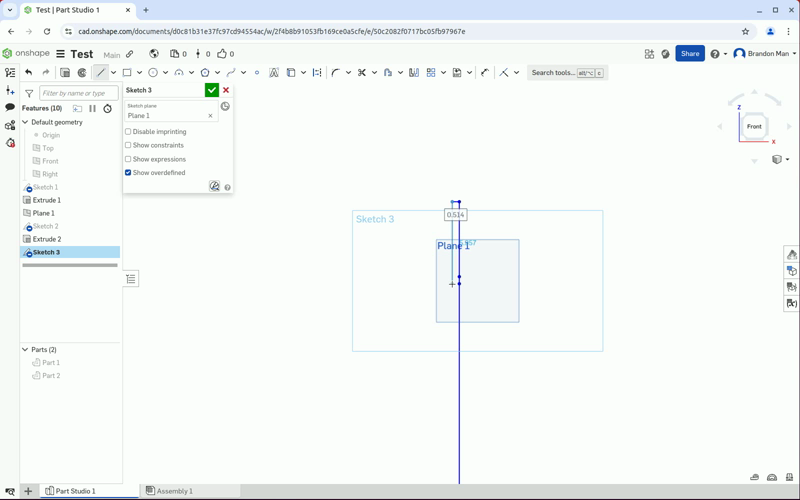
scroll(6)
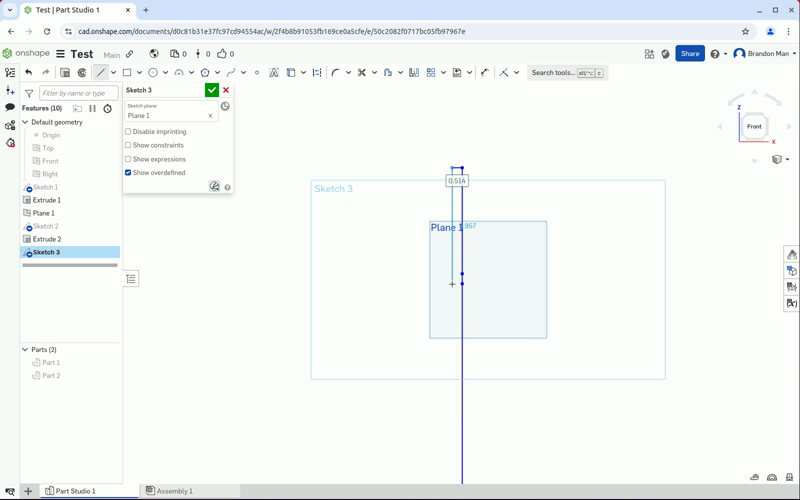
scroll(6)
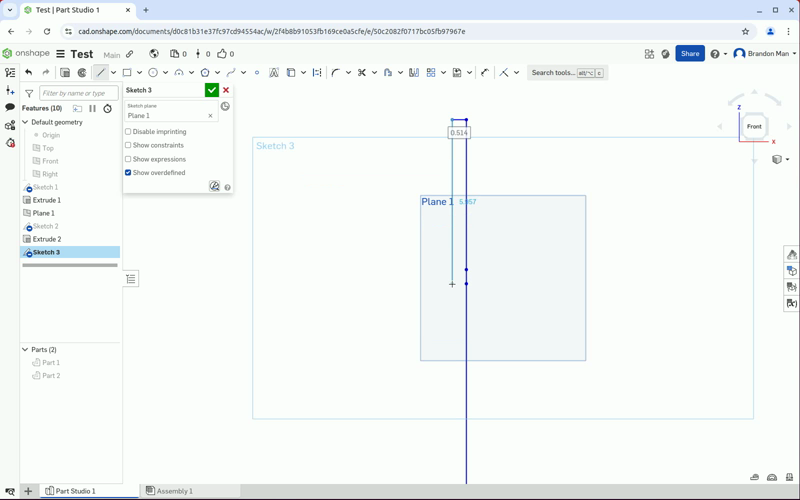
scroll(6)
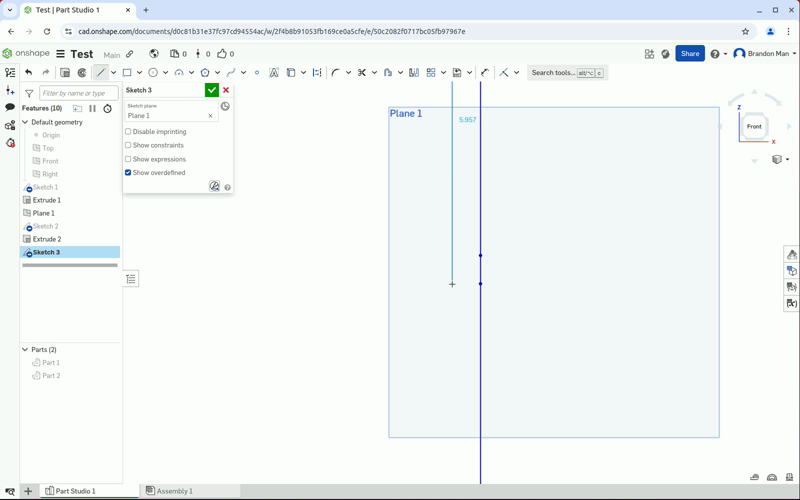
click(452, 283)
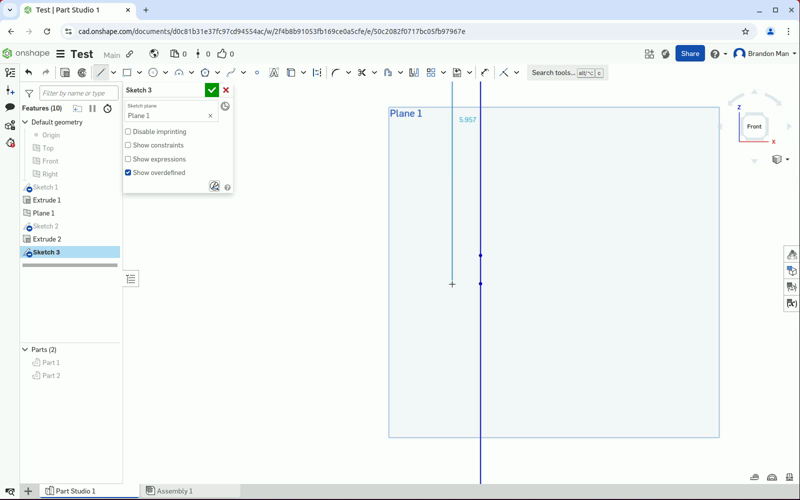
scroll(-6)
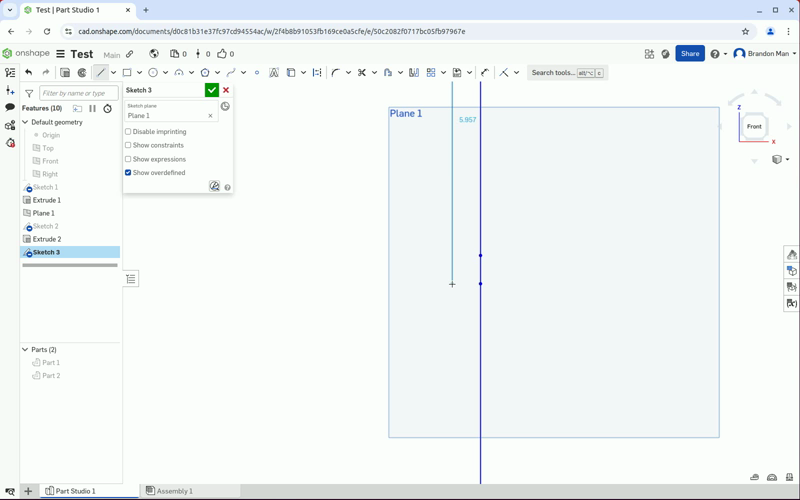
scroll(-6)
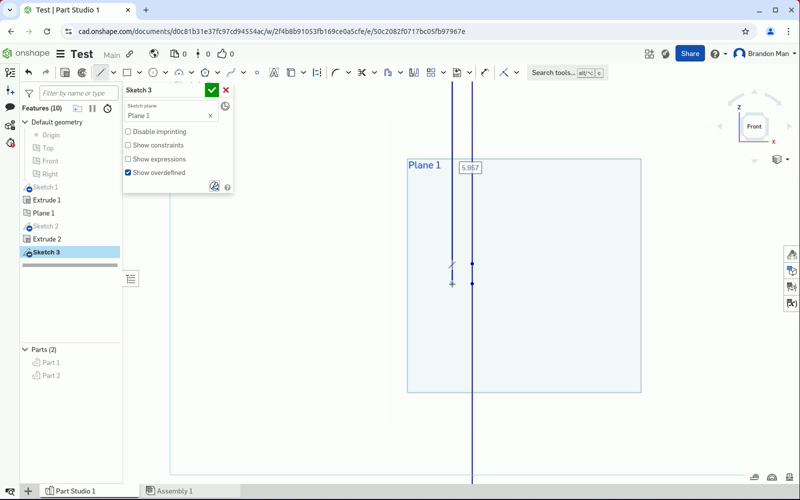
scroll(-6)
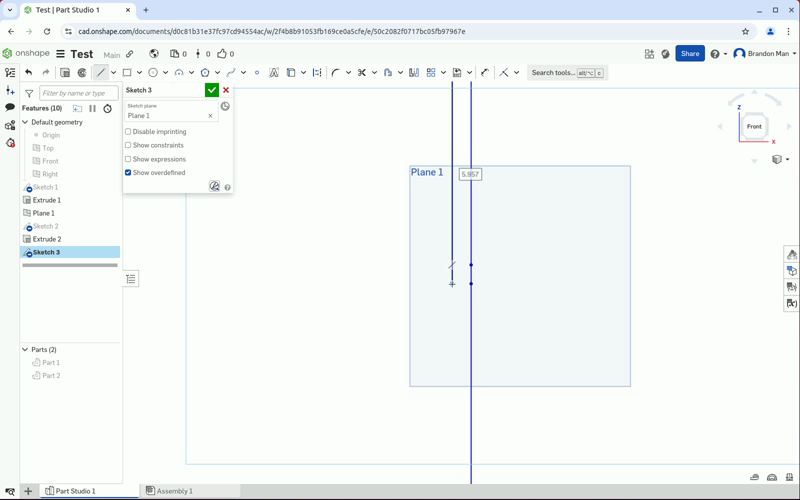
scroll(-6)
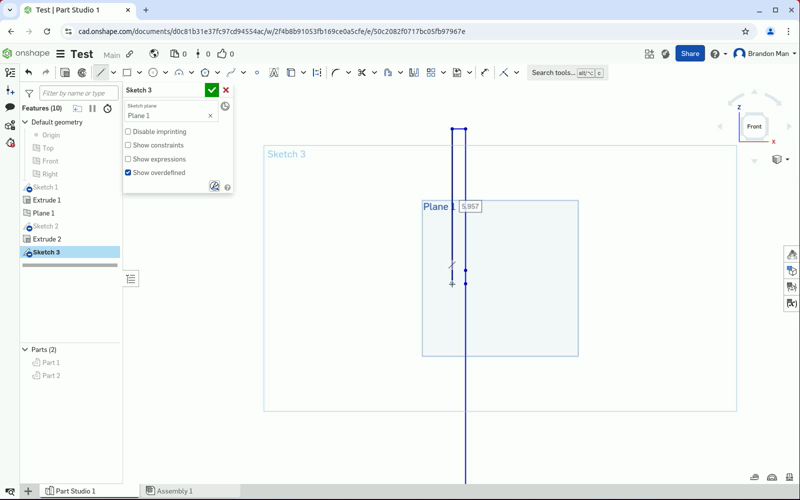
scroll(-6)
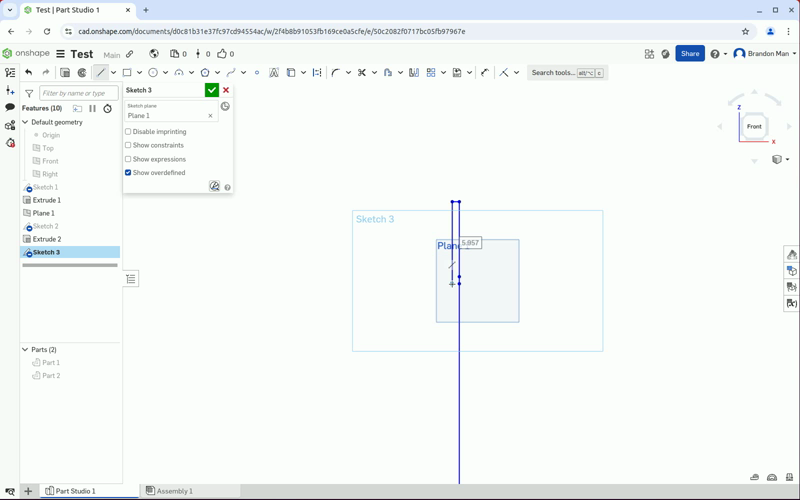
scroll(-6)
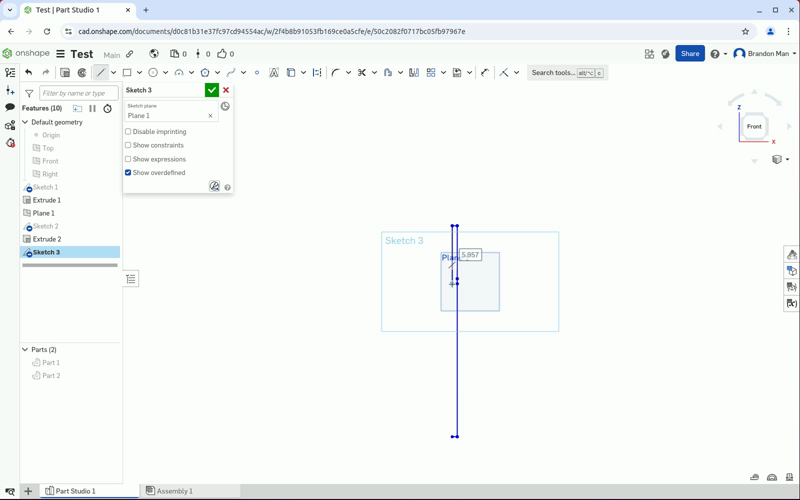
scroll(-6)
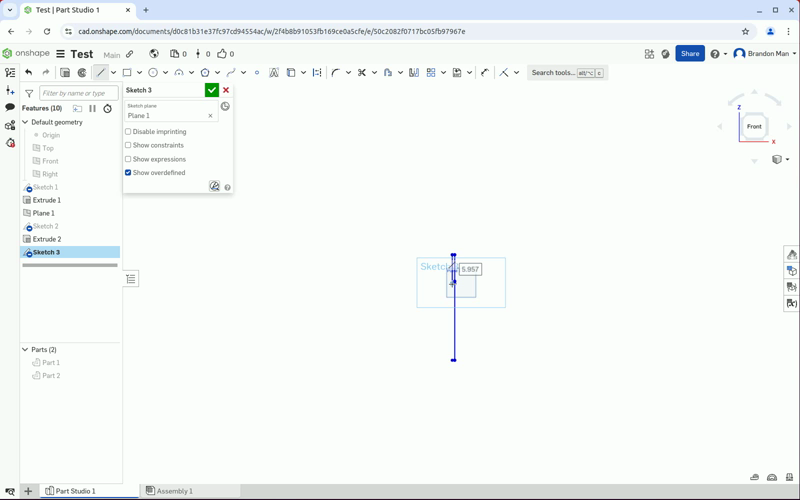
key_up(shift)
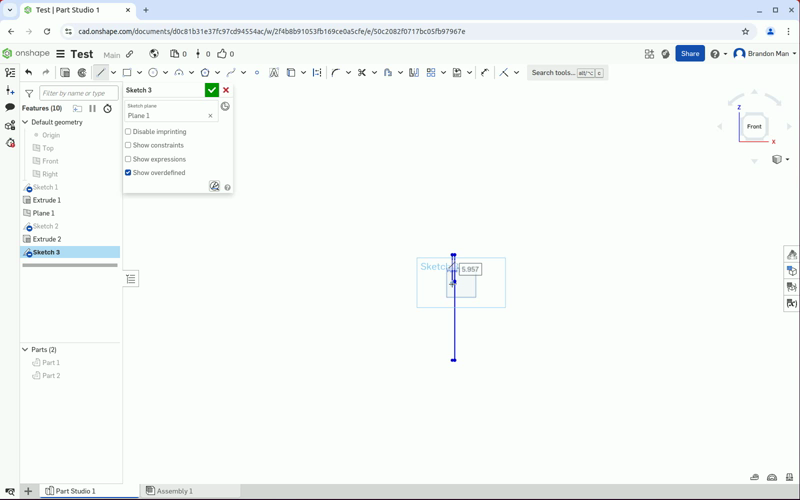
key_down(shift)
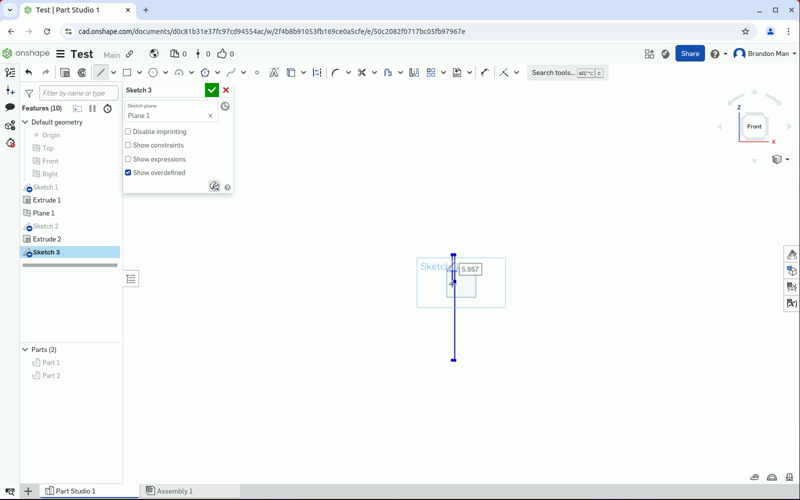
mouse_move(452, 360)
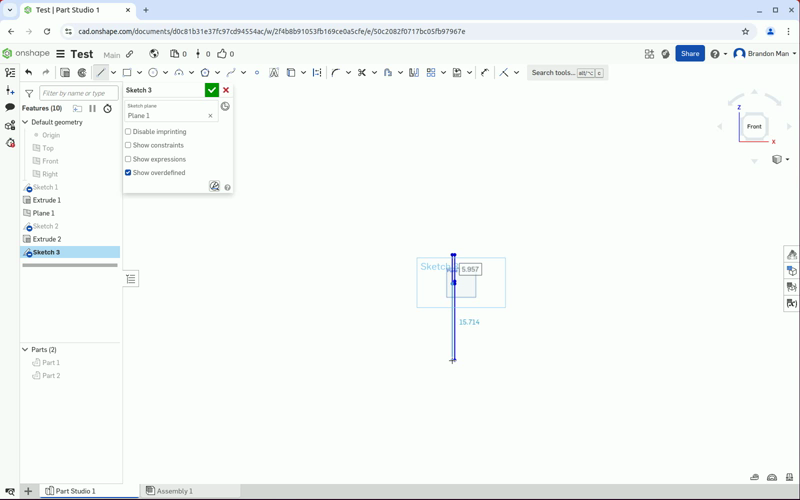
scroll(6)
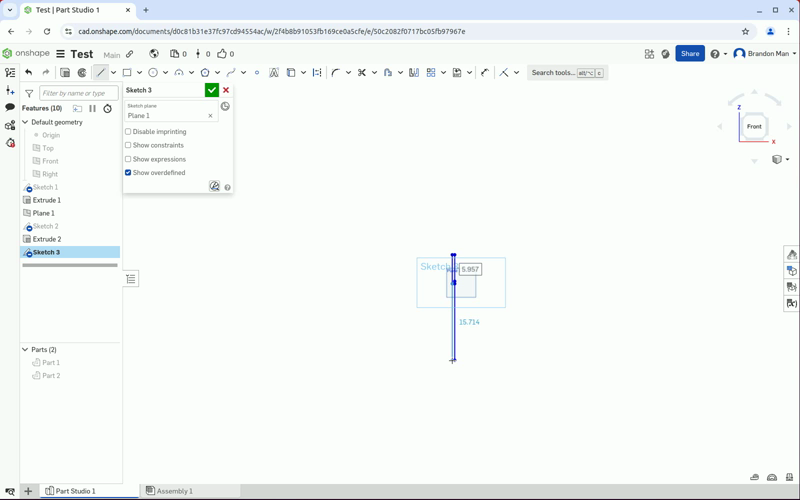
scroll(6)
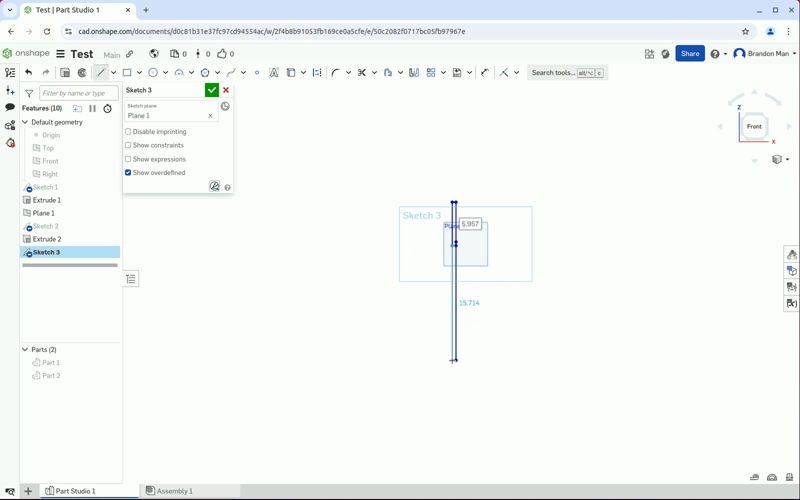
scroll(6)
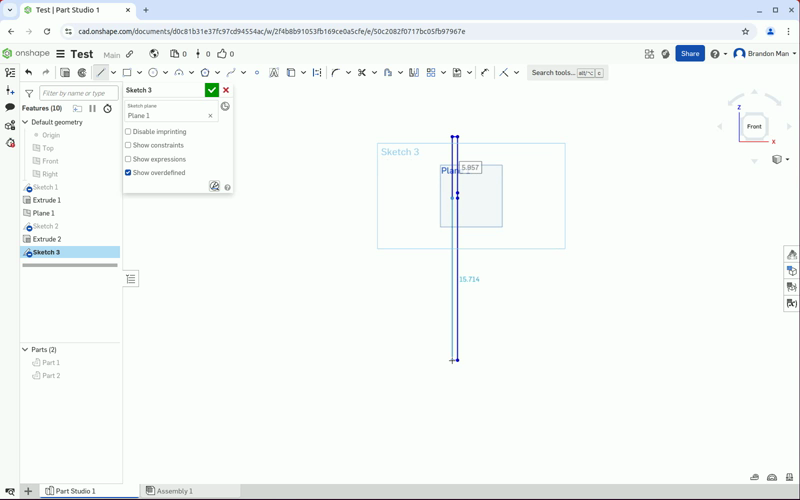
scroll(6)
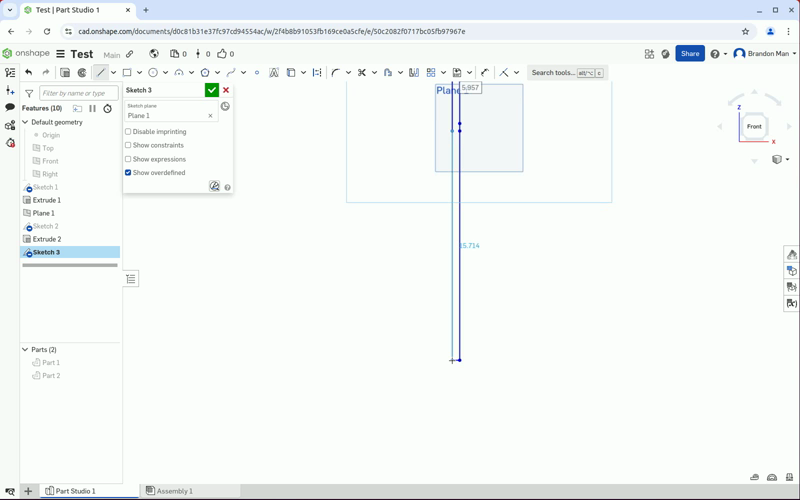
scroll(6)
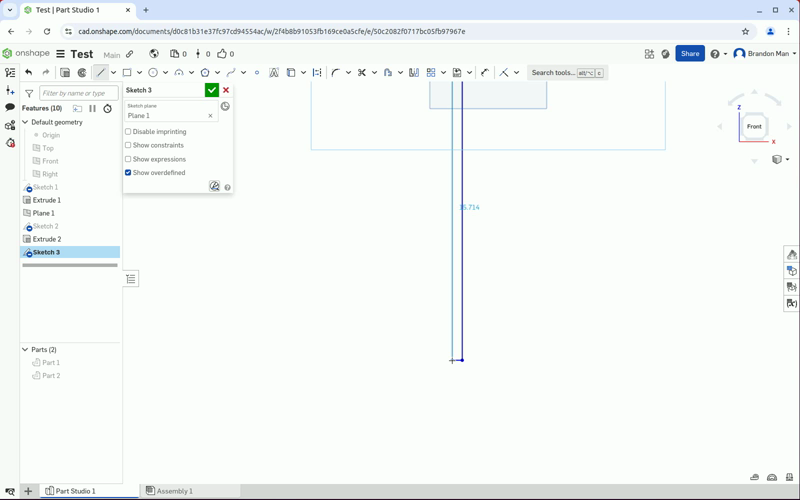
scroll(6)
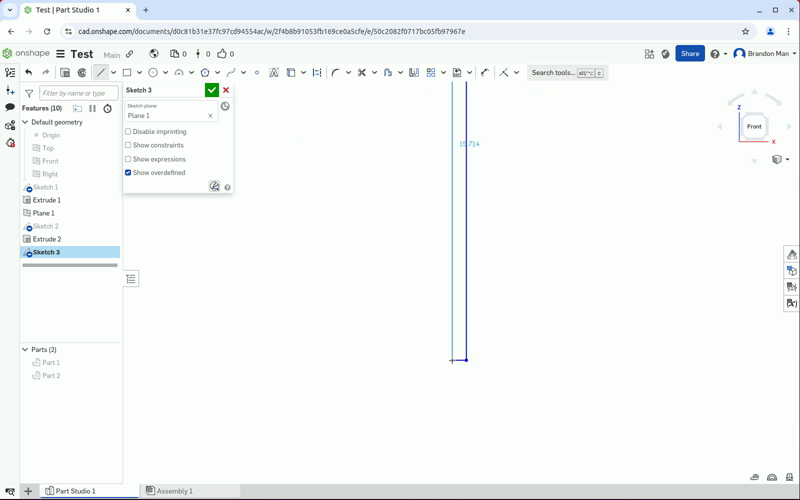
scroll(6)
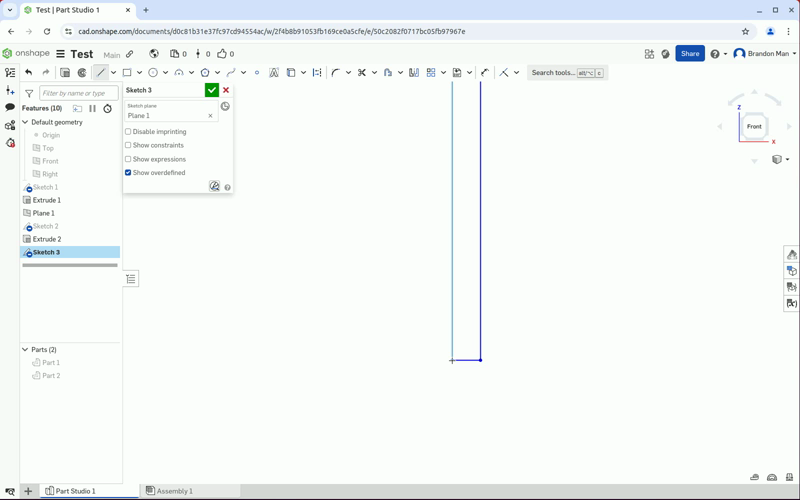
key_up(shift)
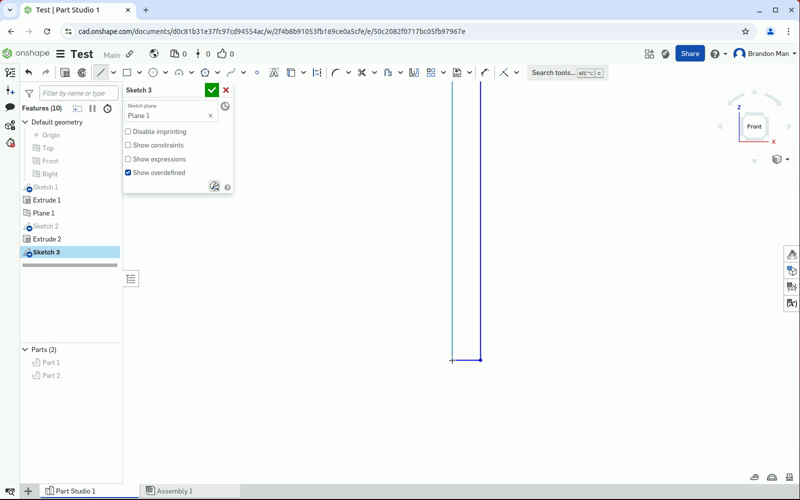
click(452, 360)
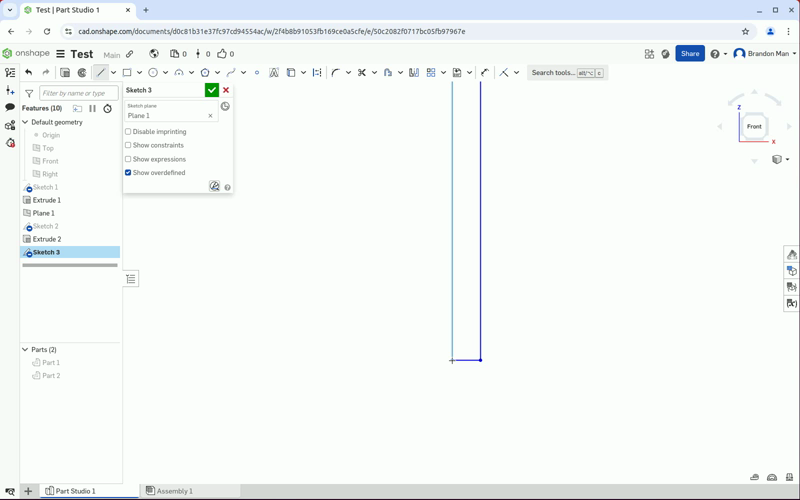
scroll(-6)
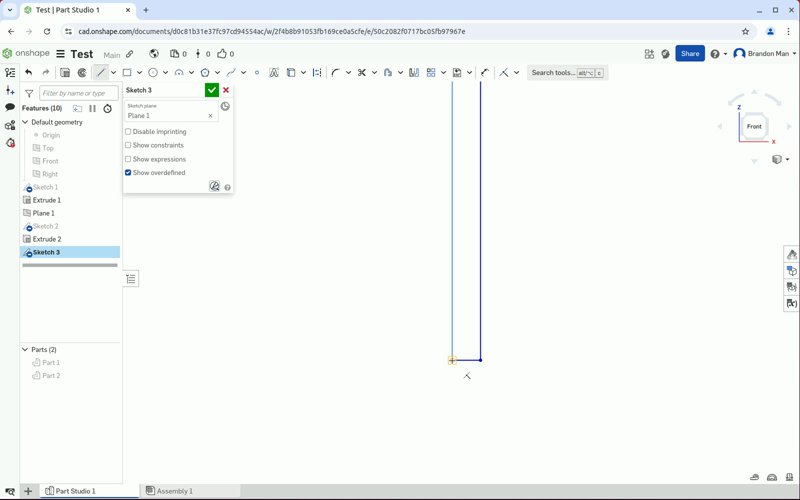
scroll(-6)
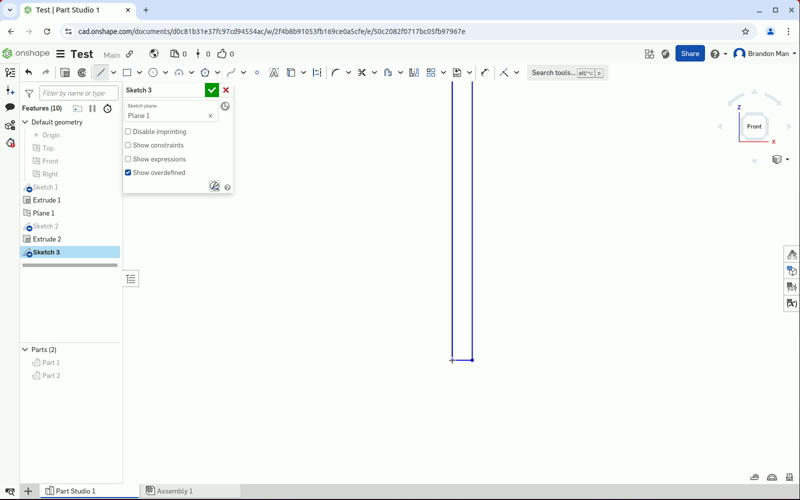
scroll(-6)
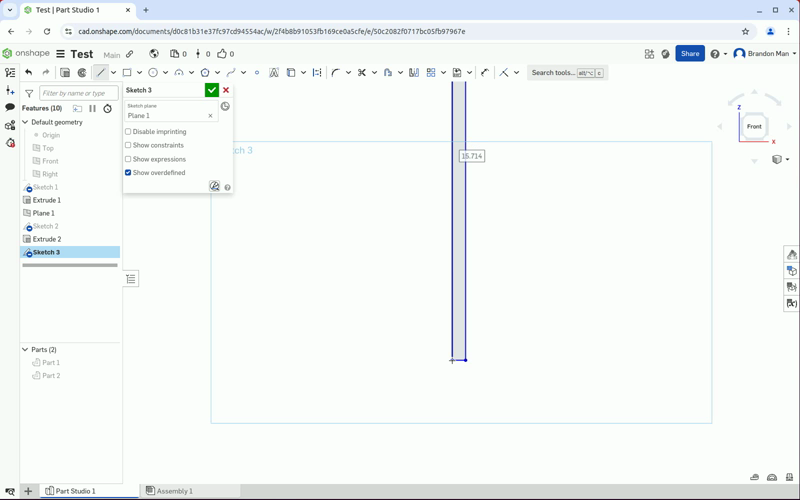
scroll(-6)
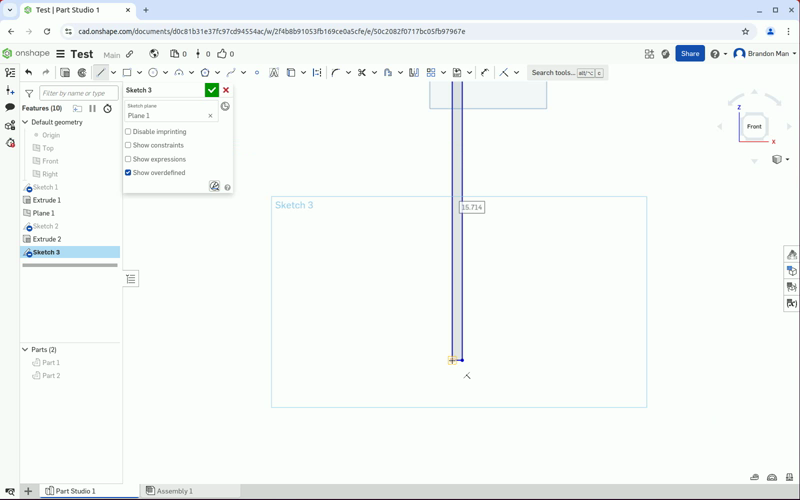
scroll(-6)
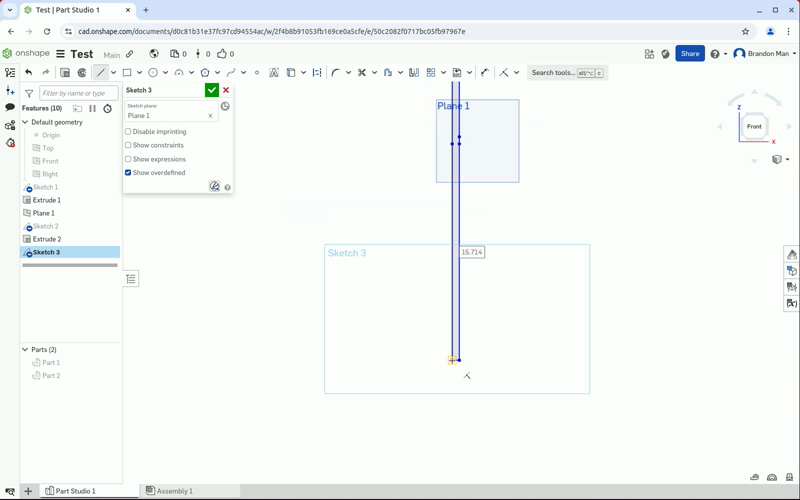
scroll(-6)
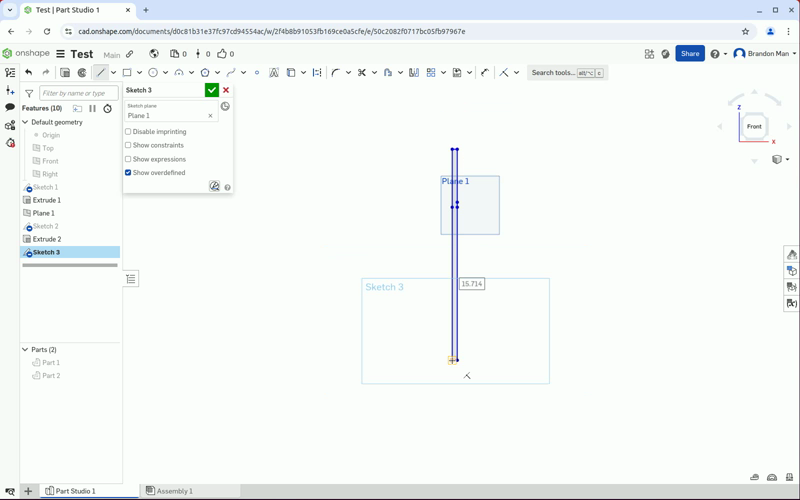
scroll(-6)
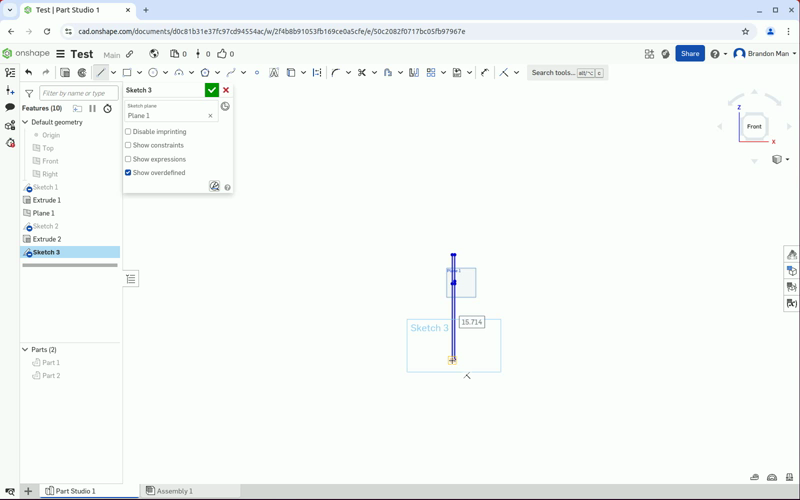
key(esc)
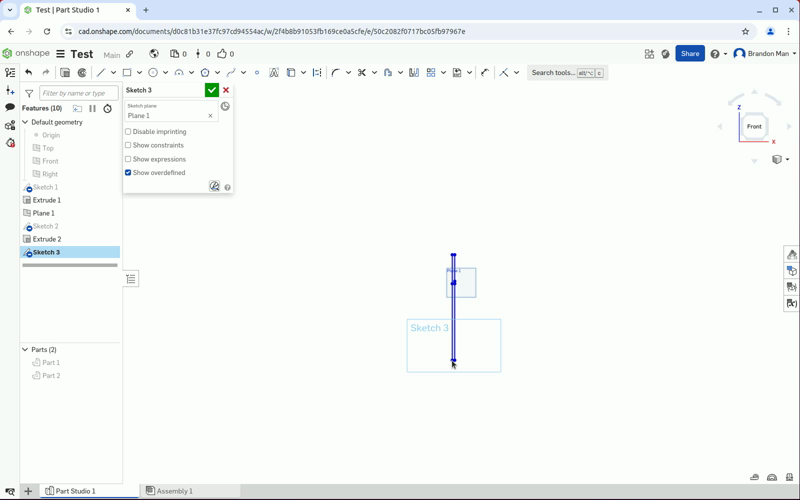
mouse_move(453, 270)
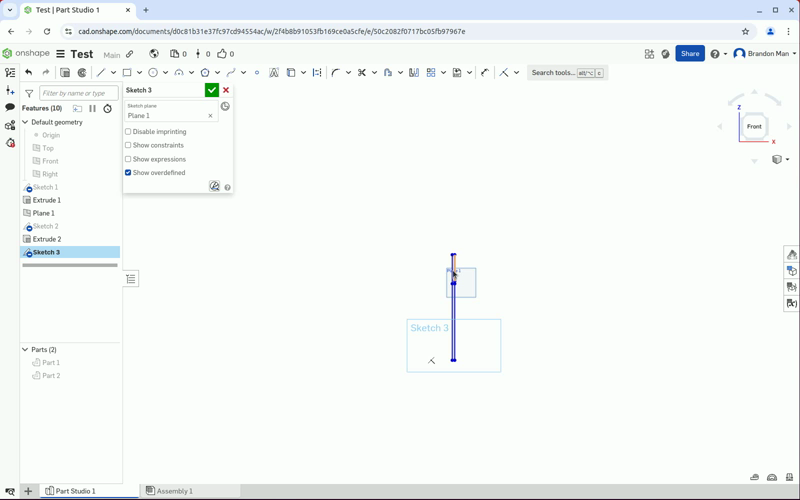
scroll(6)
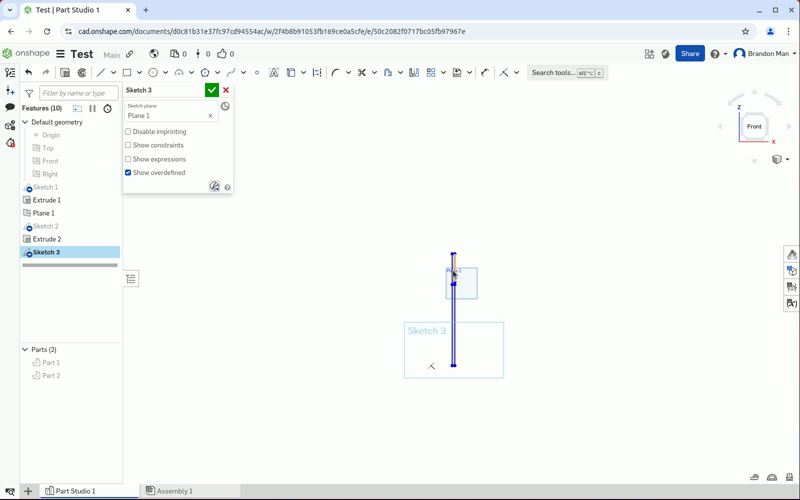
scroll(6)
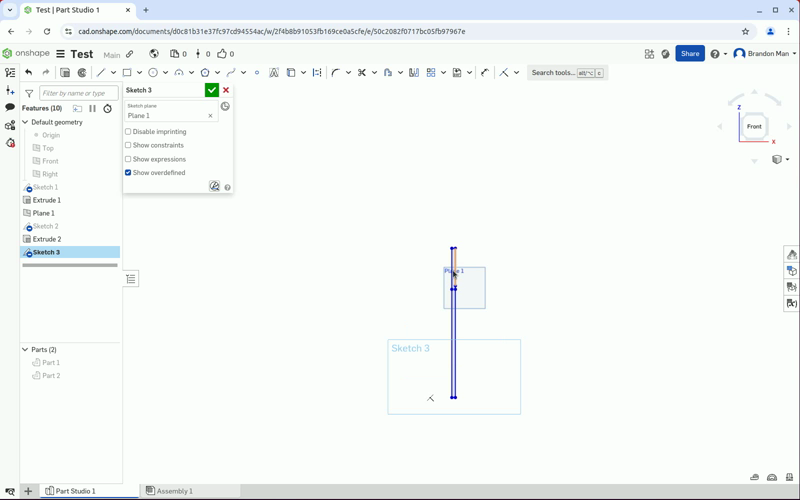
scroll(6)
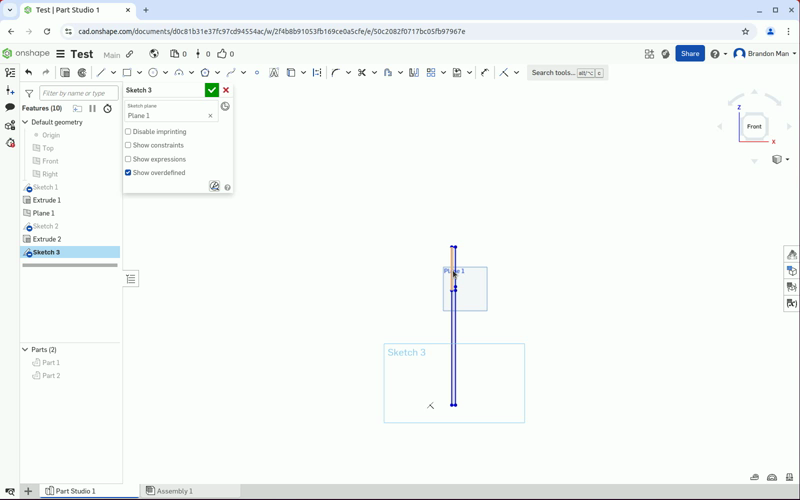
scroll(6)
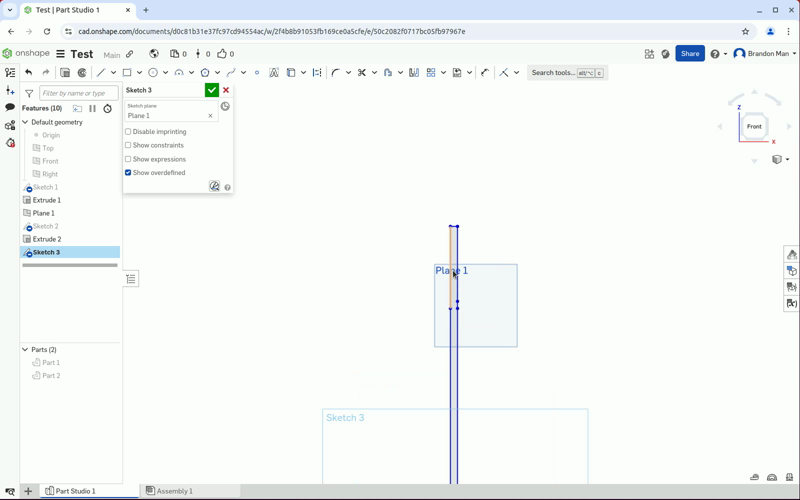
scroll(6)
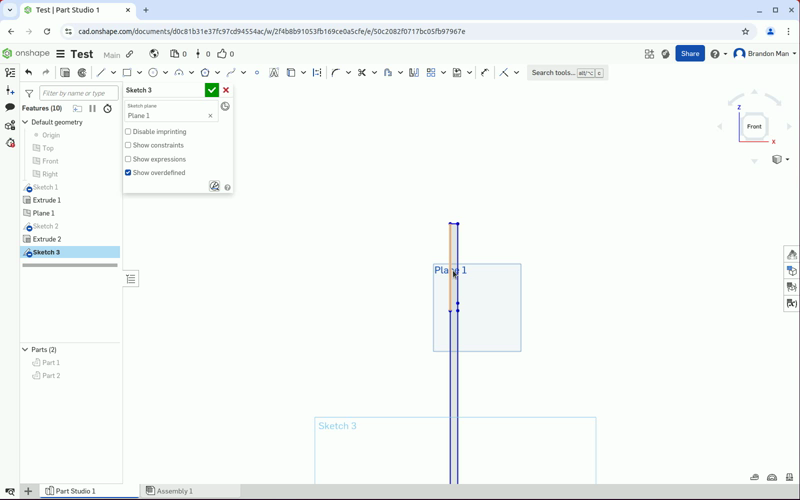
scroll(6)
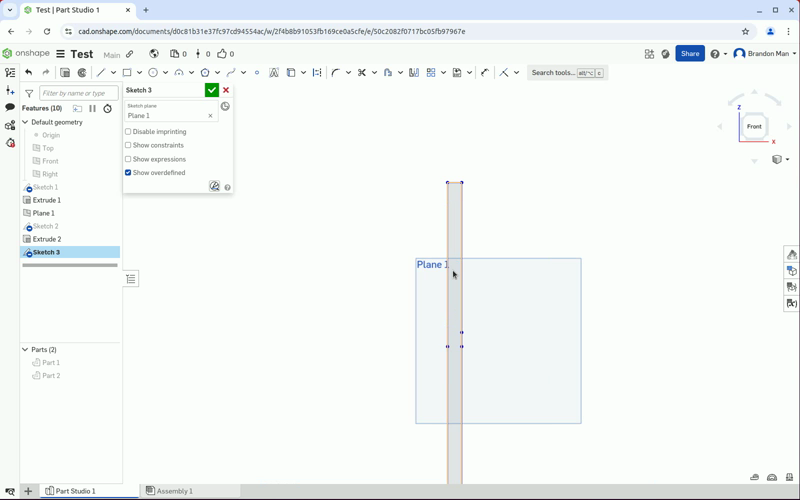
scroll(6)
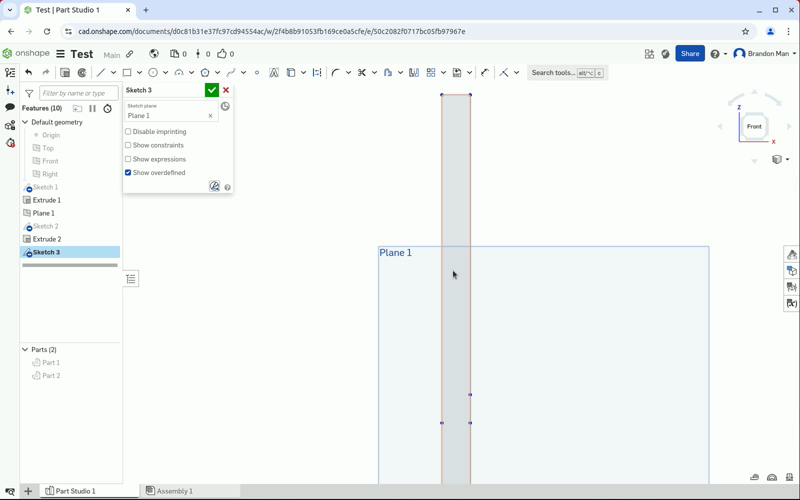
click(453, 270)
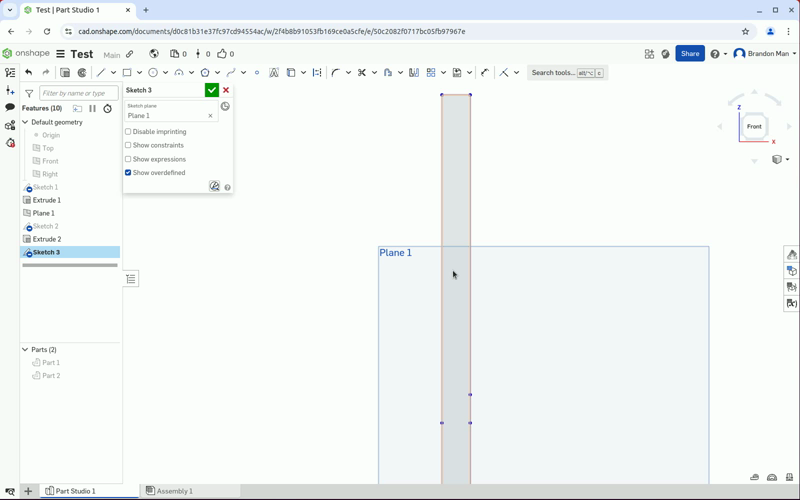
scroll(-6)
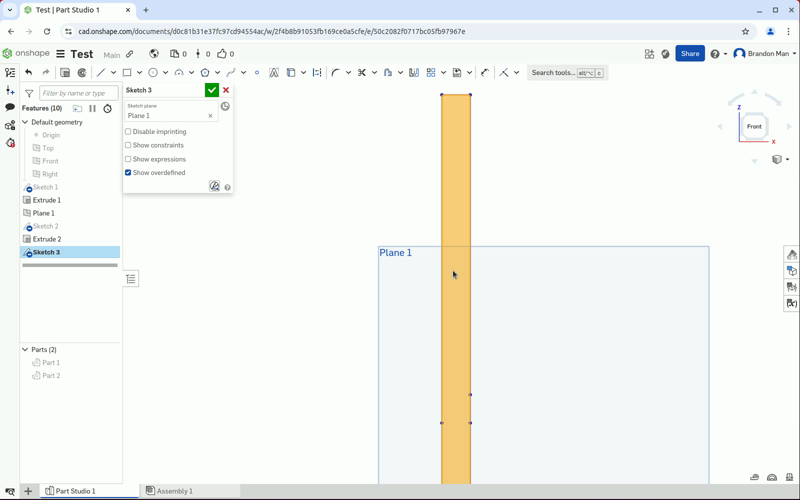
scroll(-6)
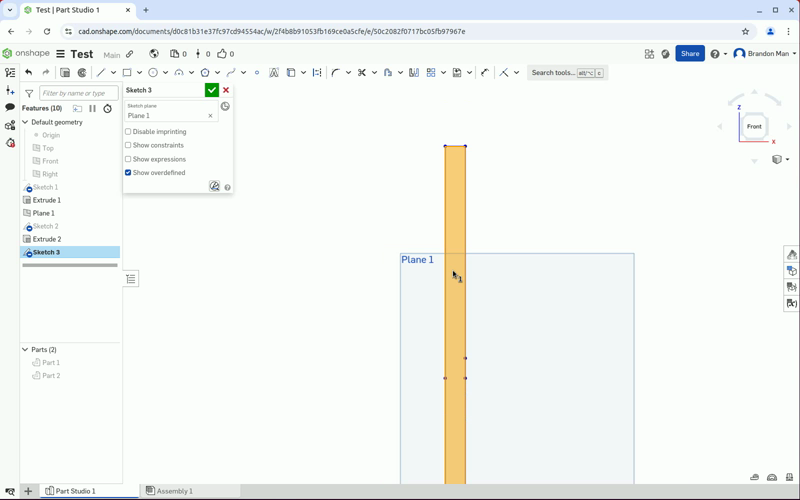
scroll(-6)
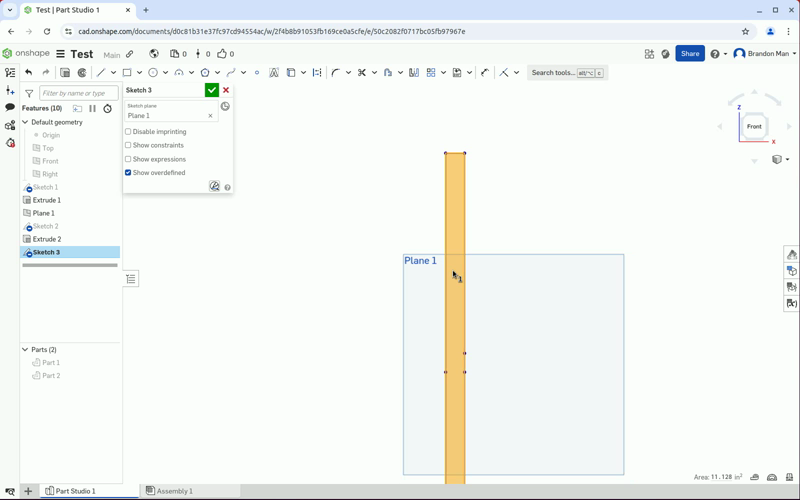
scroll(-6)
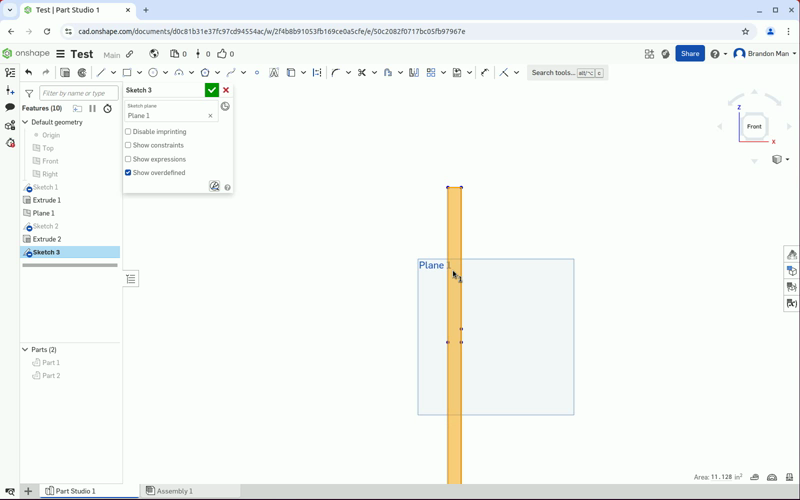
scroll(-6)
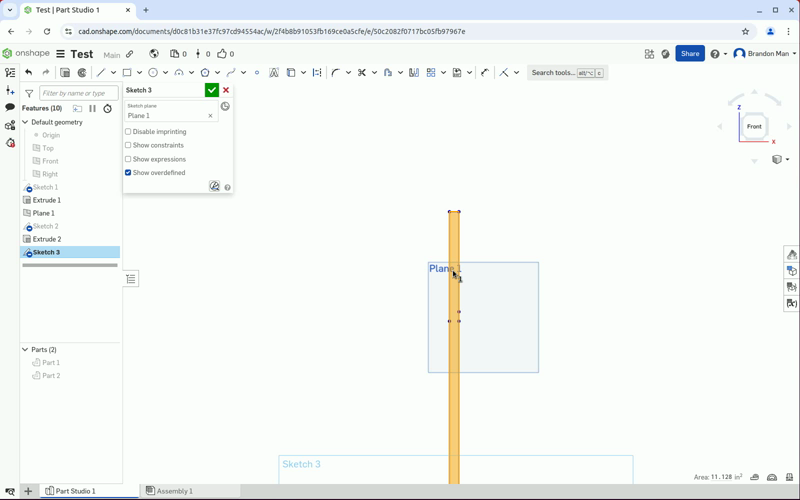
scroll(-6)
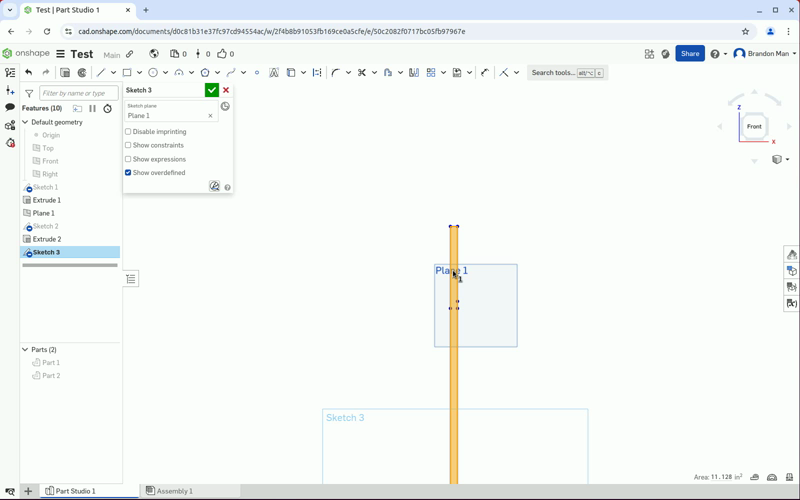
scroll(-6)
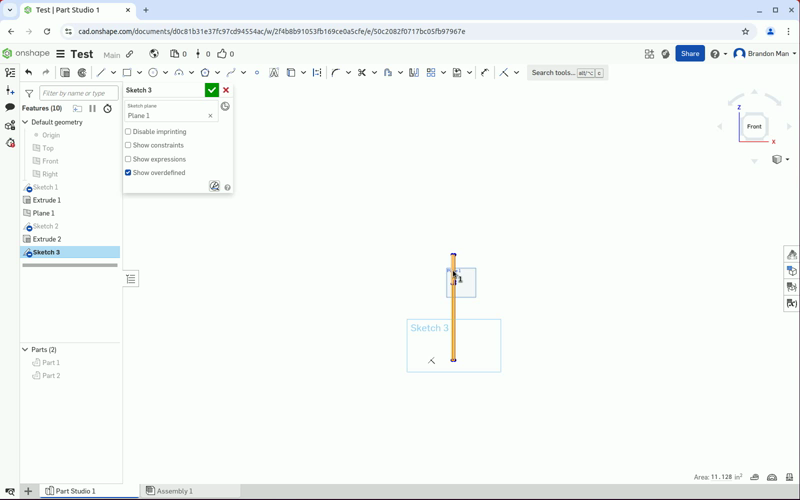
mouse_move(73, 352)
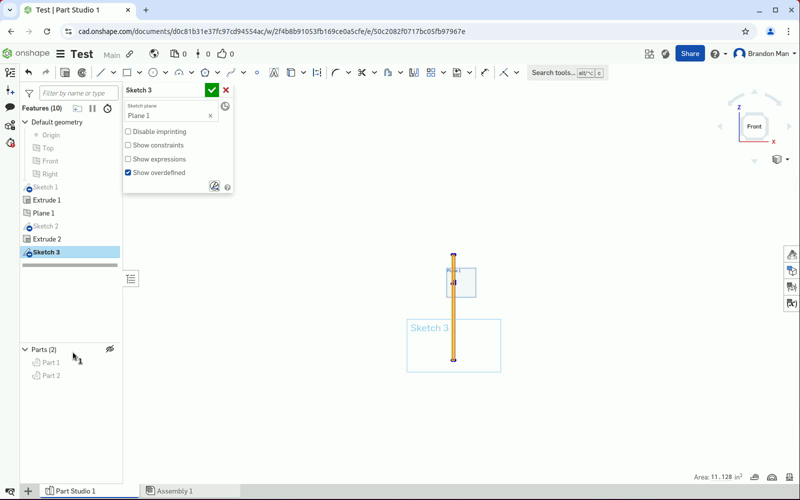
key(shift+y)
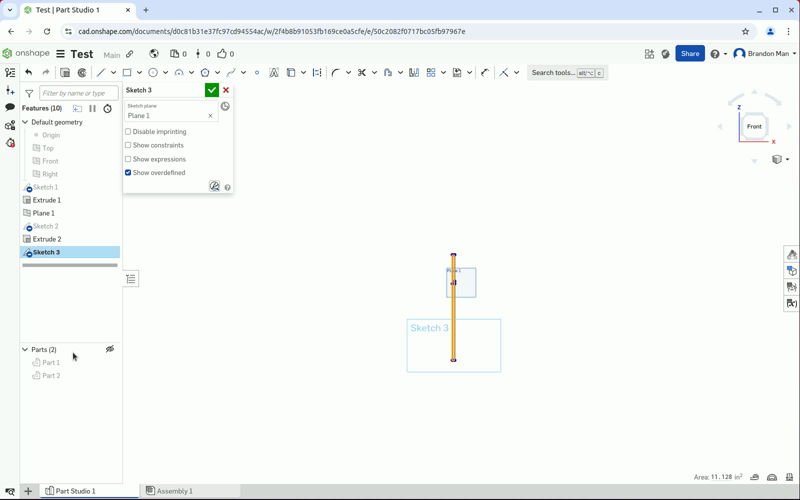
key(shift+e)
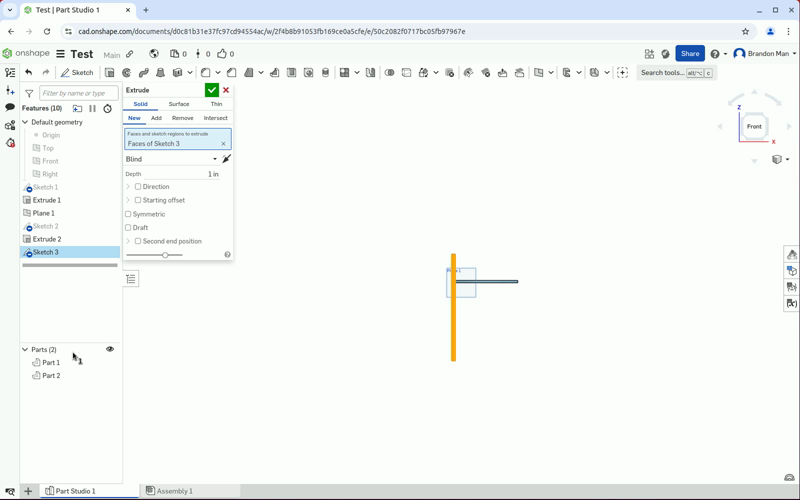
mouse_move(143, 106)
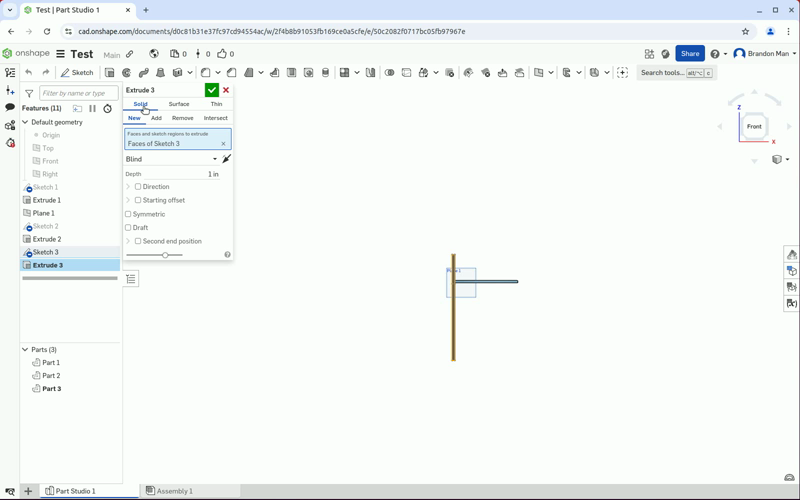
click(143, 106)
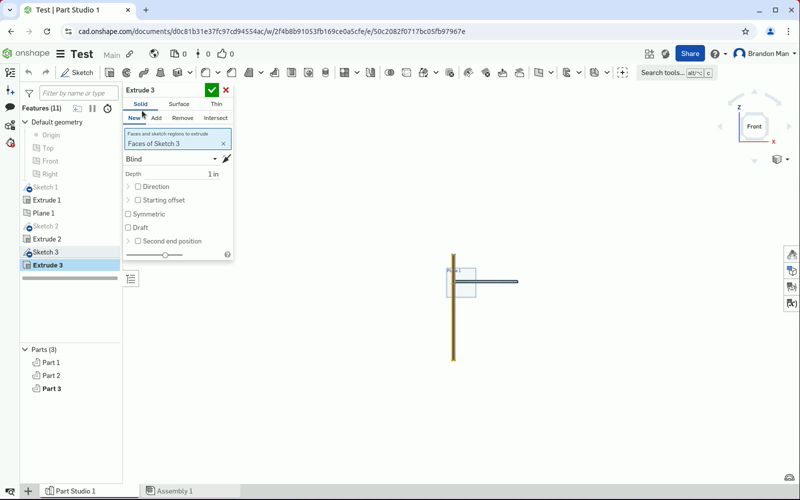
mouse_move(137, 120)
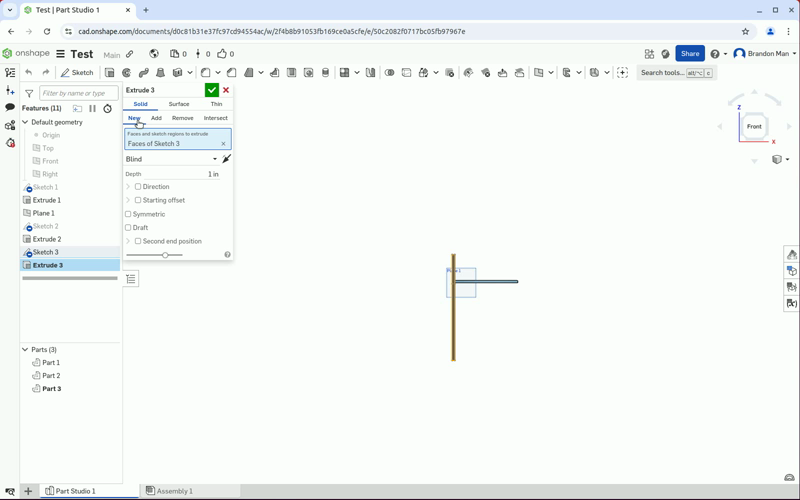
click(137, 120)
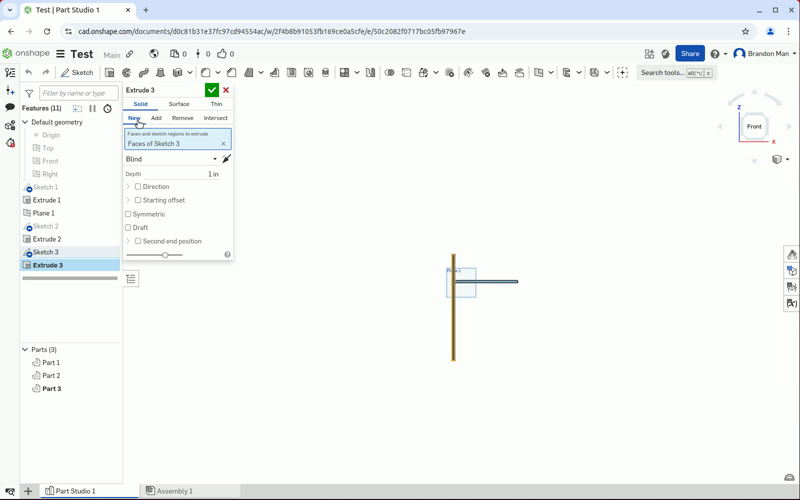
key(tab, 4)
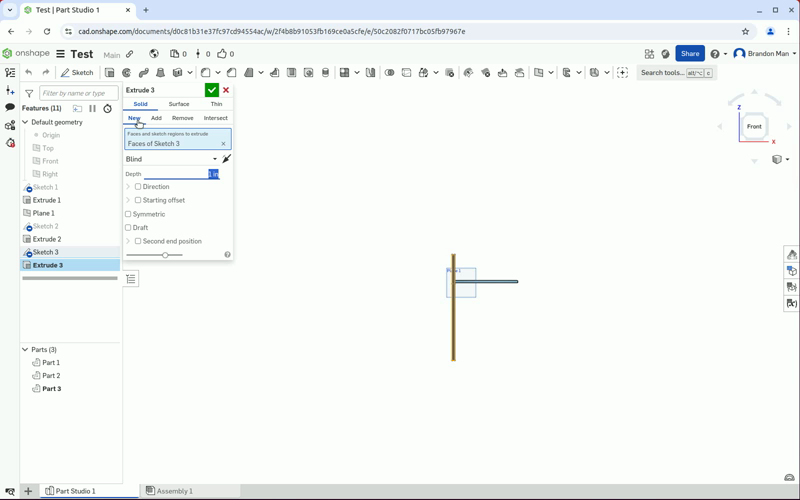
text(-0.241)
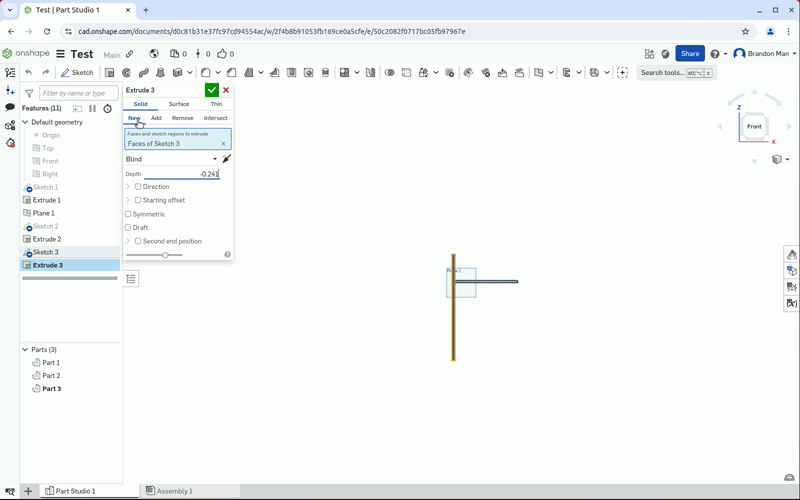
key(enter)
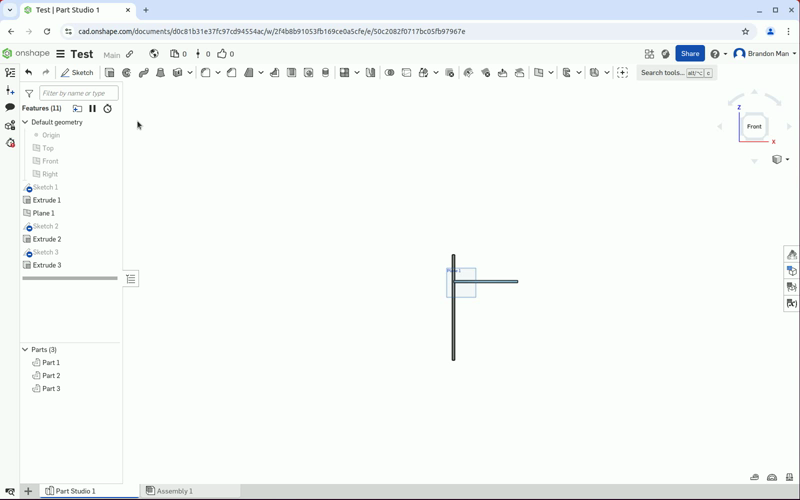
key(shift+h)
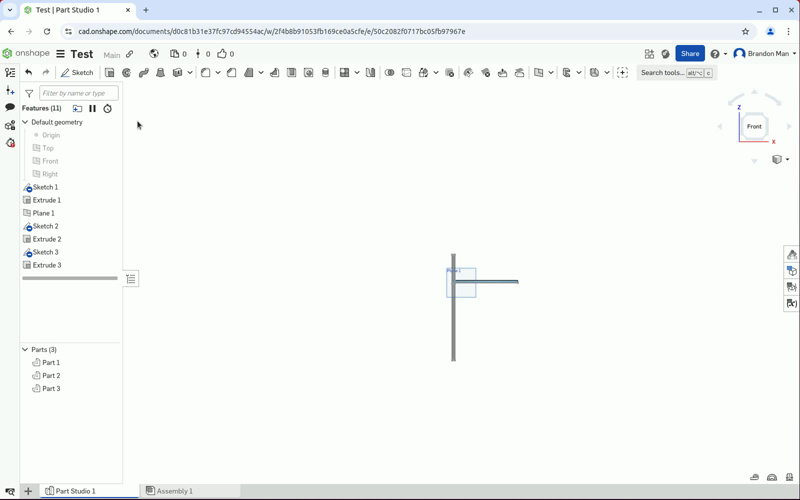
key(shift+h)
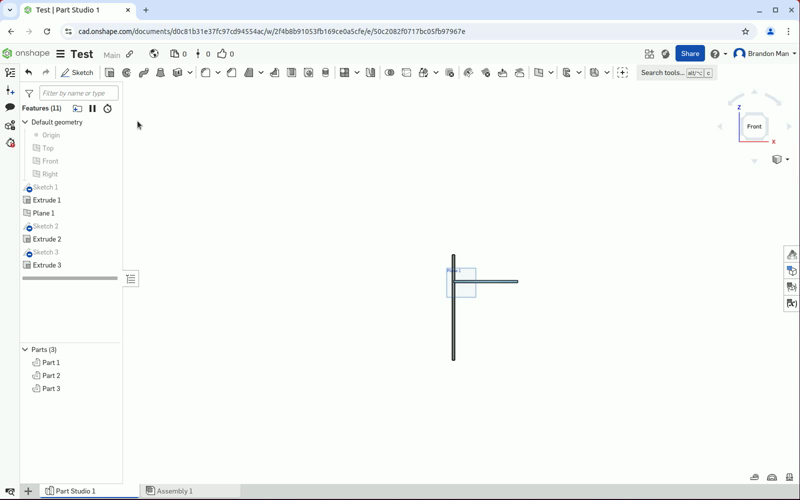
mouse_move(73, 189)
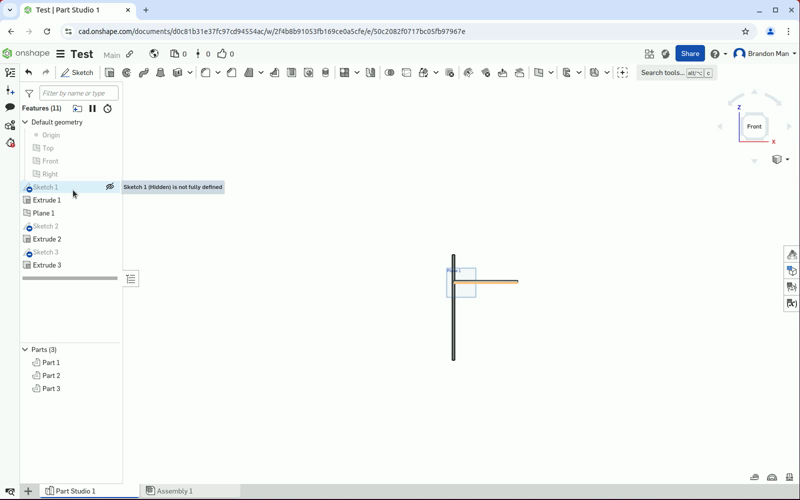
click(73, 189)
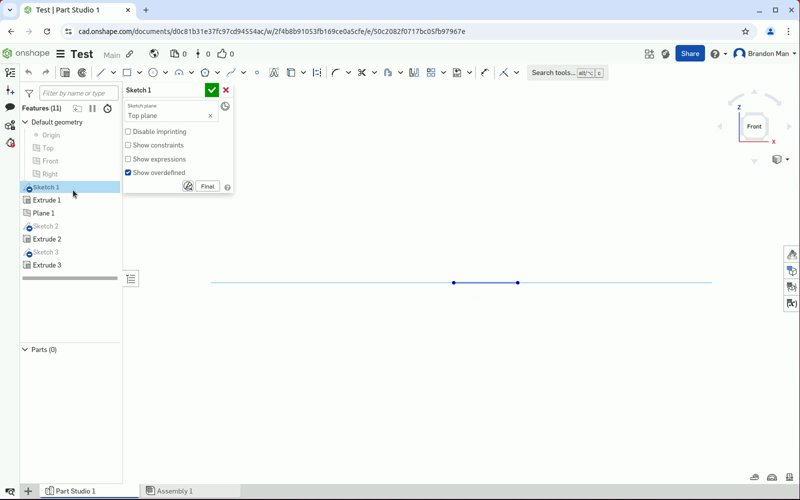
mouse_move(229, 92)
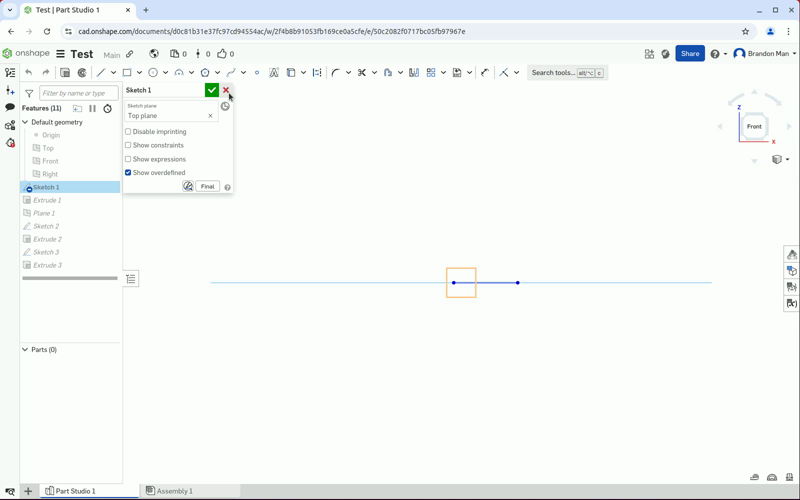
click(229, 92)
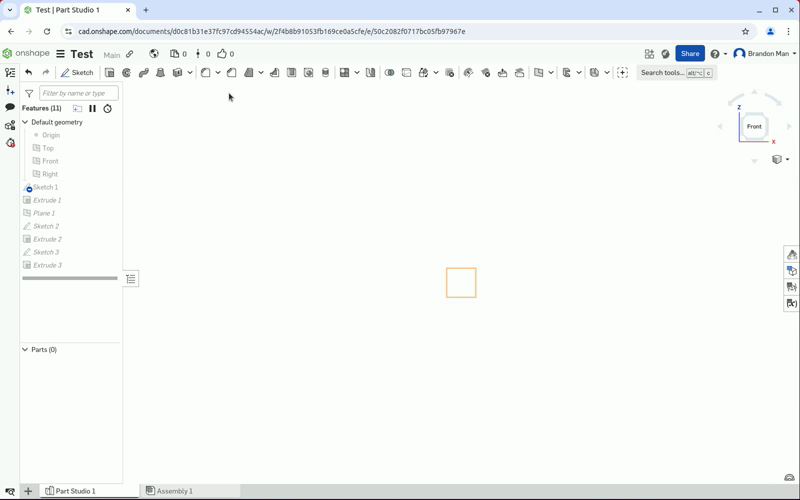
key(shift+s)
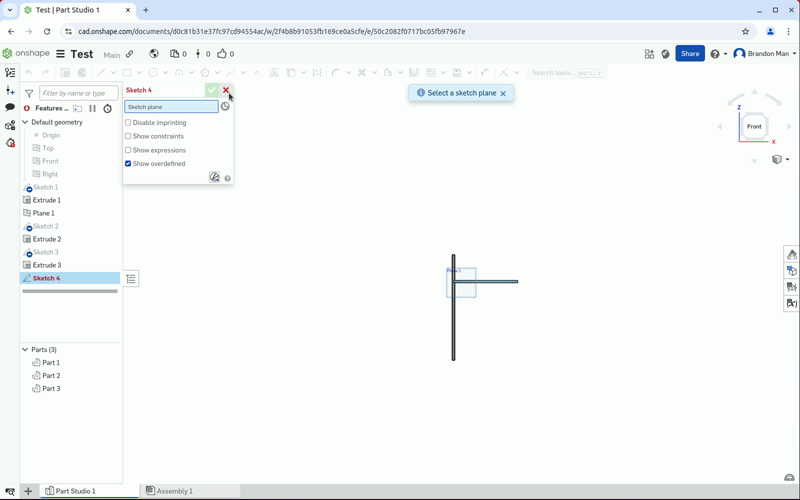
mouse_move(73, 215)
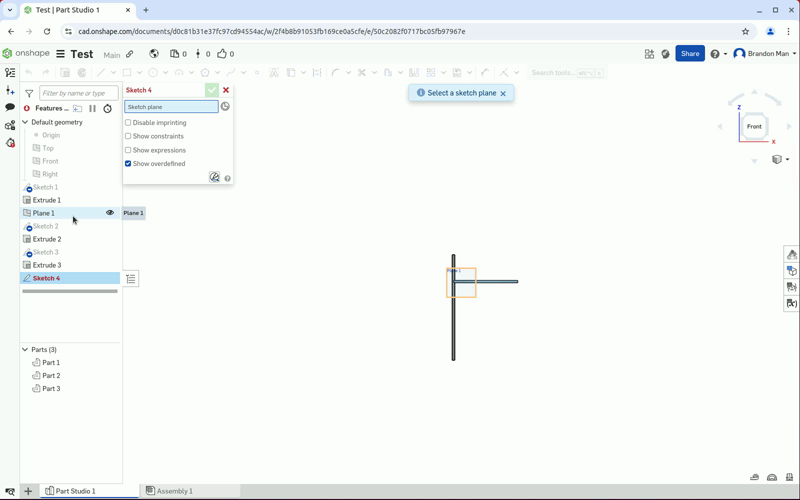
click(73, 215)
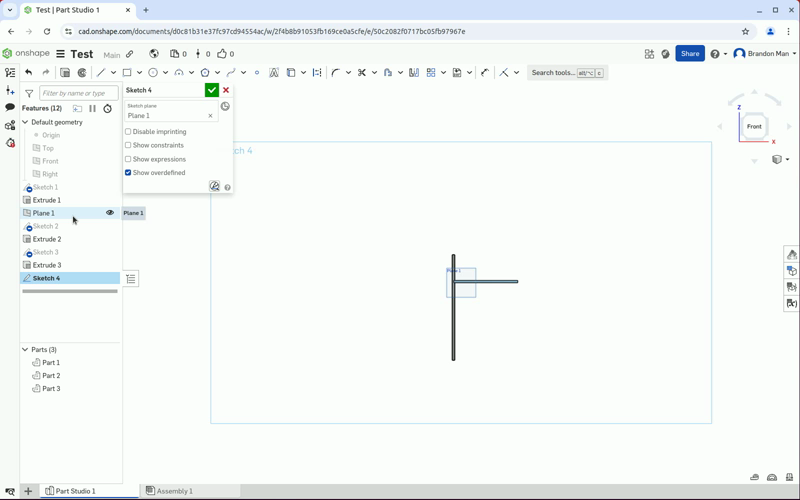
mouse_move(73, 352)
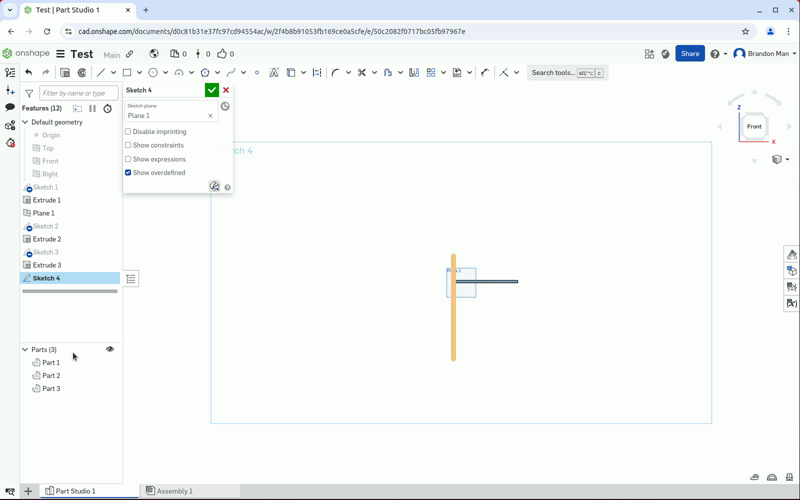
key(y)
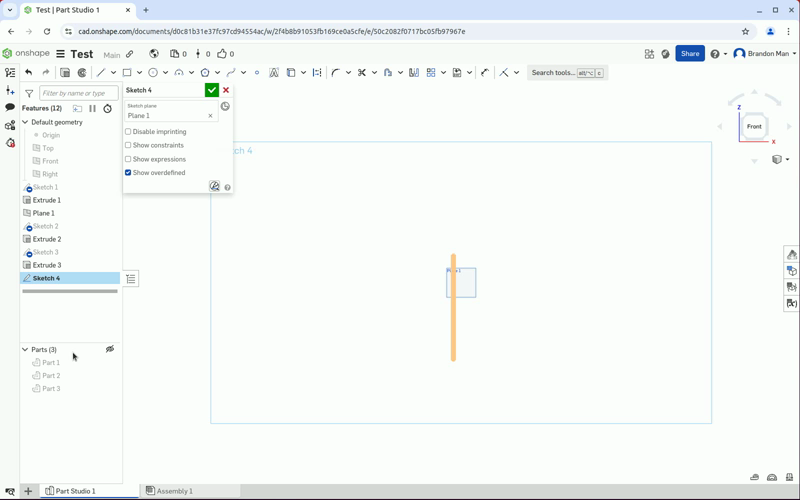
key(l)
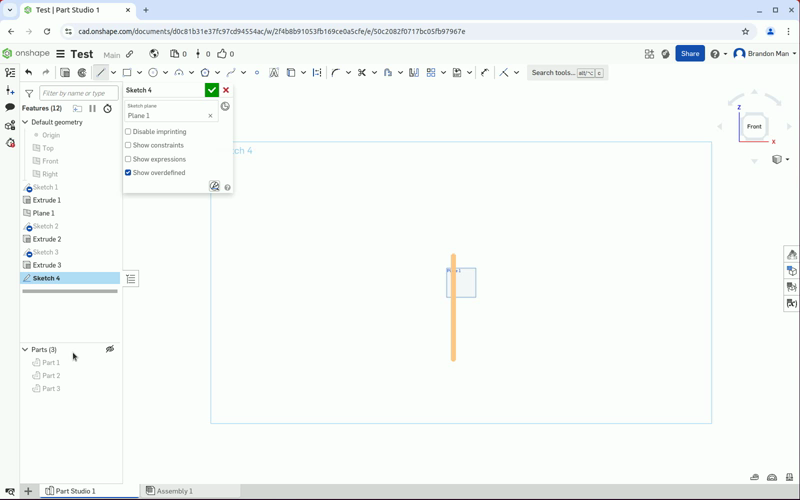
key_down(shift)
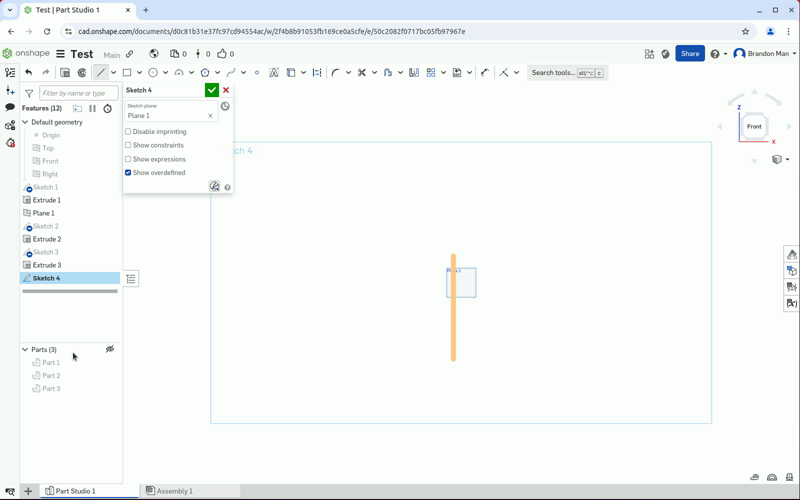
mouse_move(518, 360)
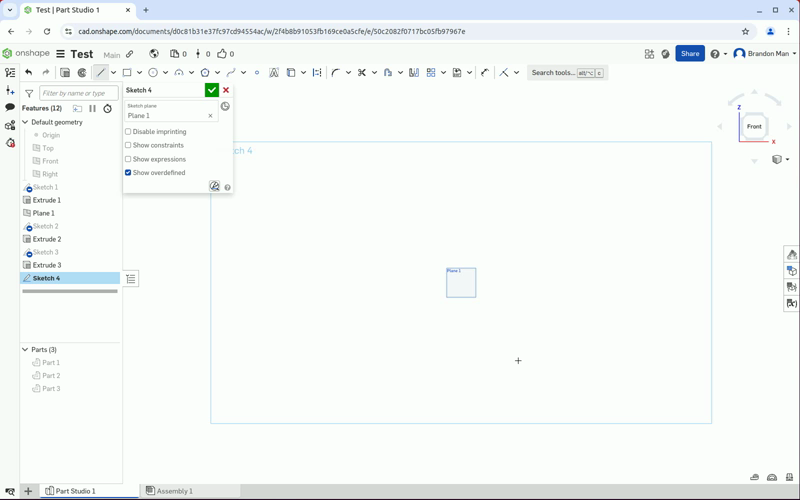
click(518, 360)
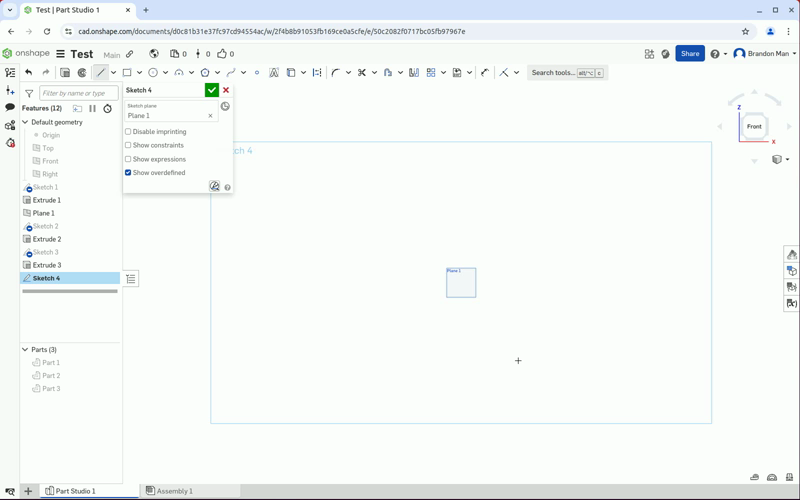
key_up(shift)
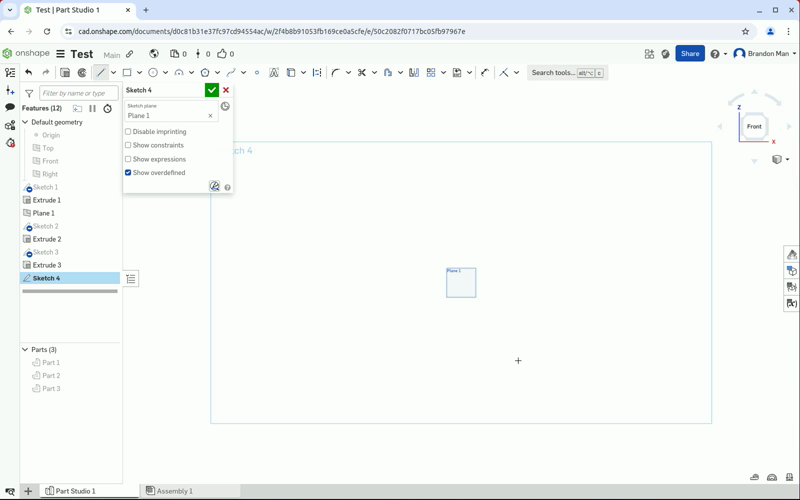
key_down(shift)
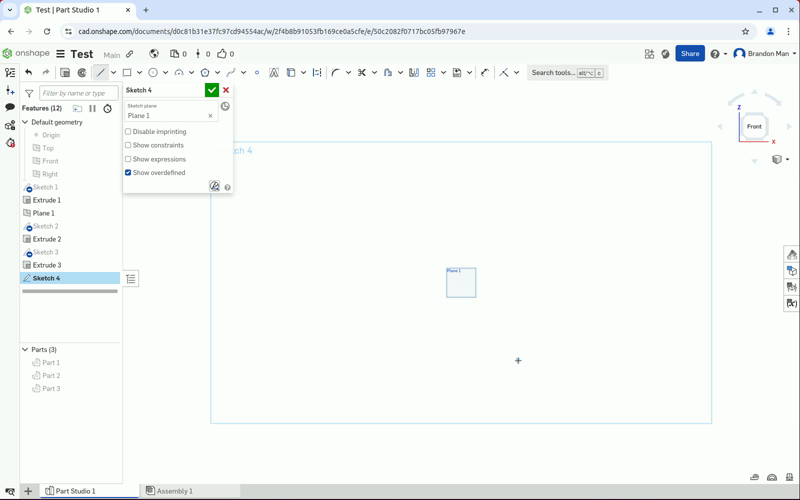
mouse_move(548, 360)
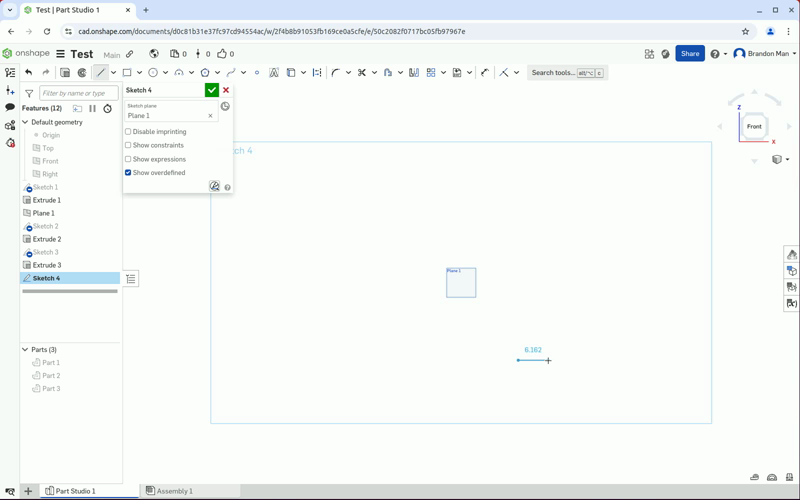
mouse_move(520, 360)
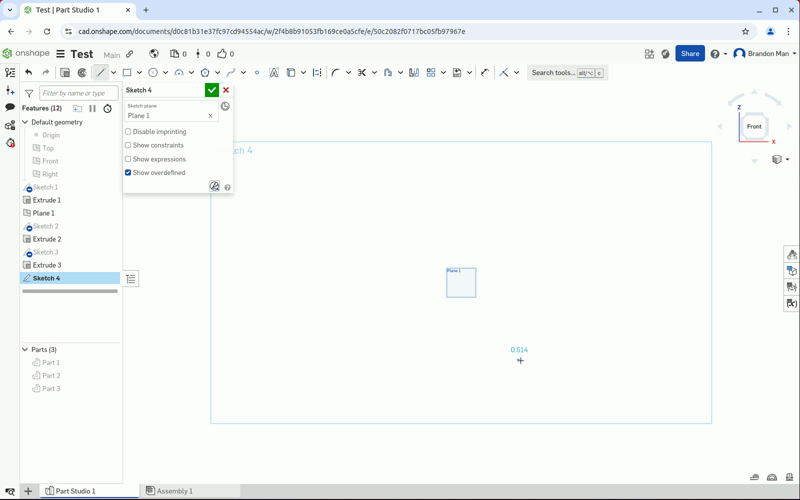
scroll(6)
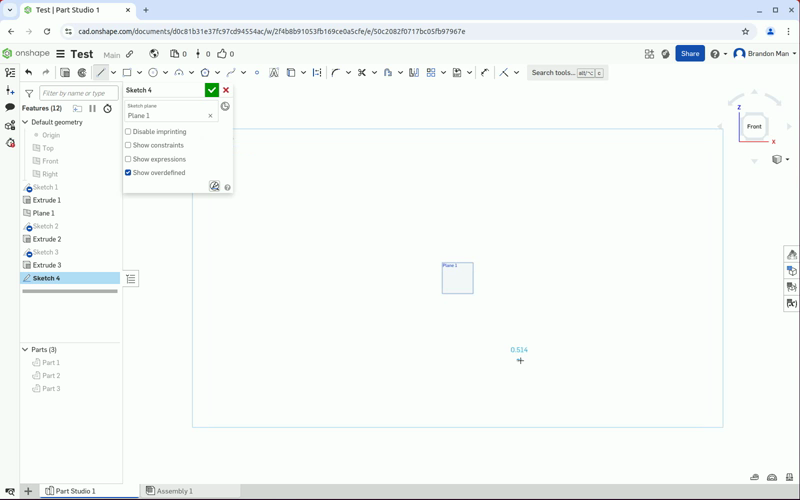
scroll(6)
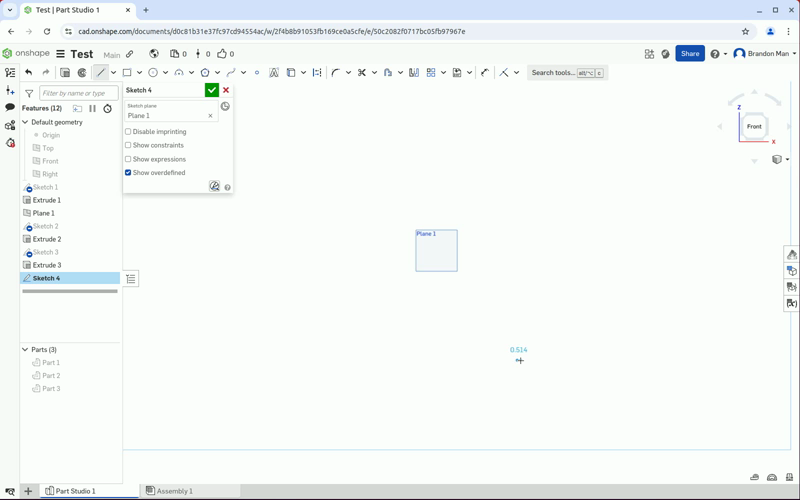
scroll(6)
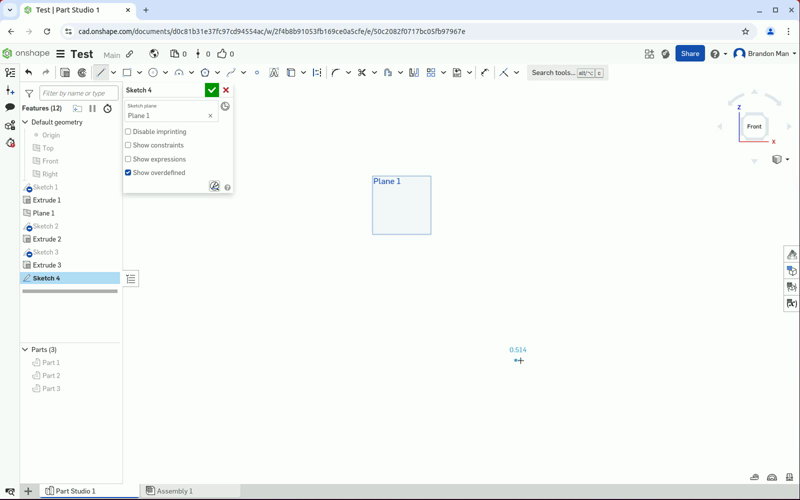
scroll(6)
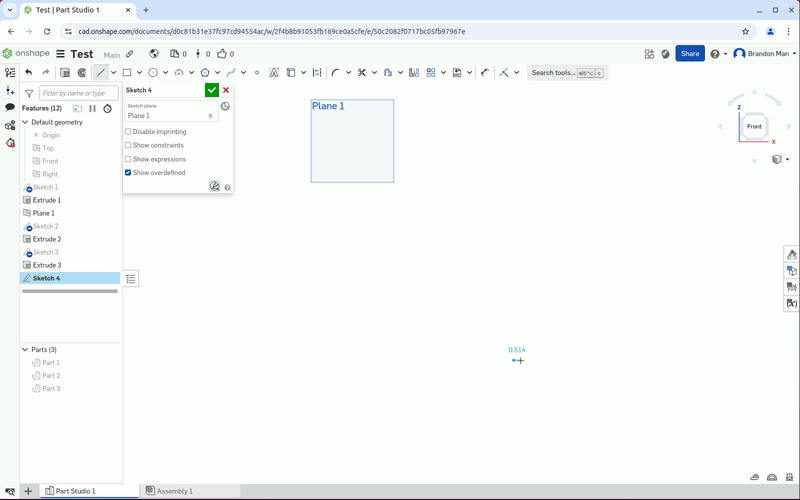
scroll(6)
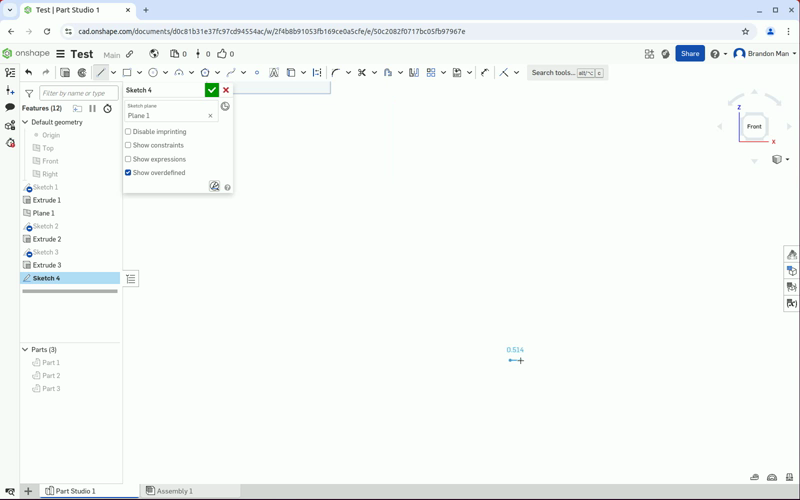
scroll(6)
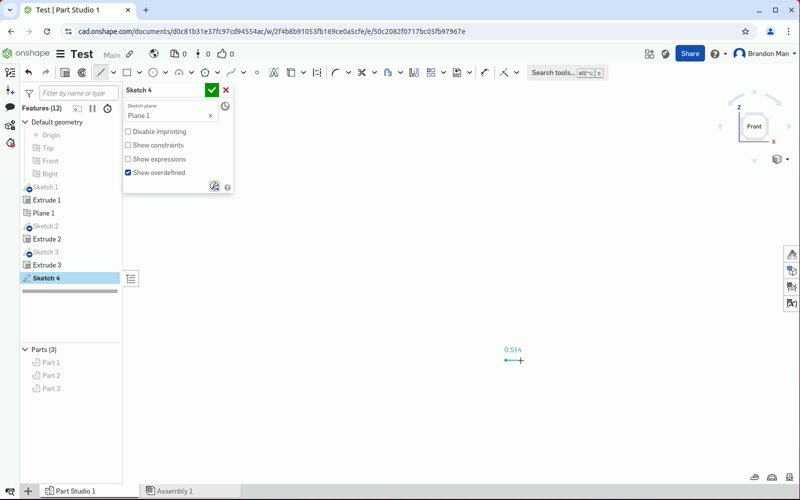
scroll(6)
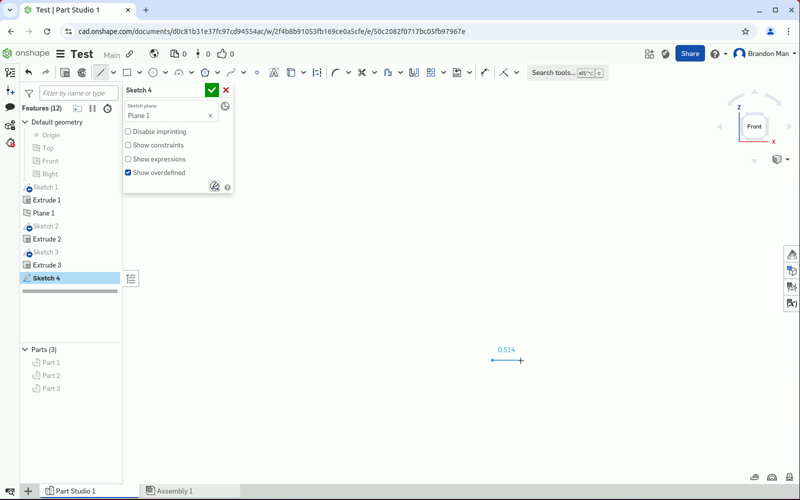
click(520, 360)
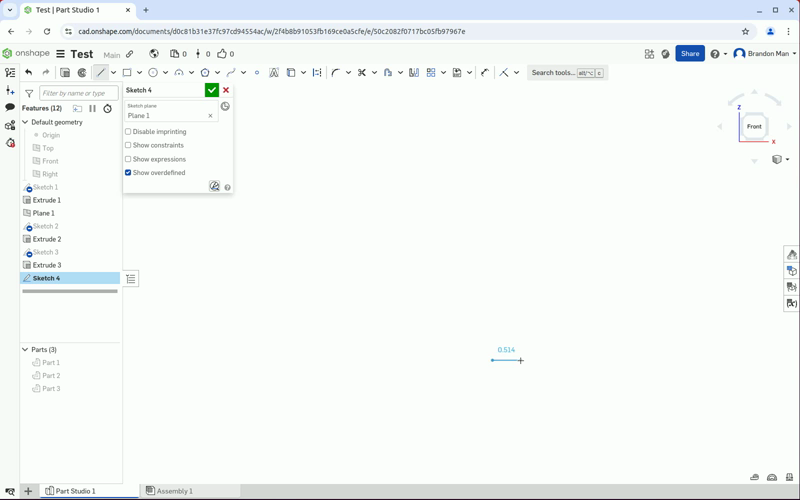
scroll(-6)
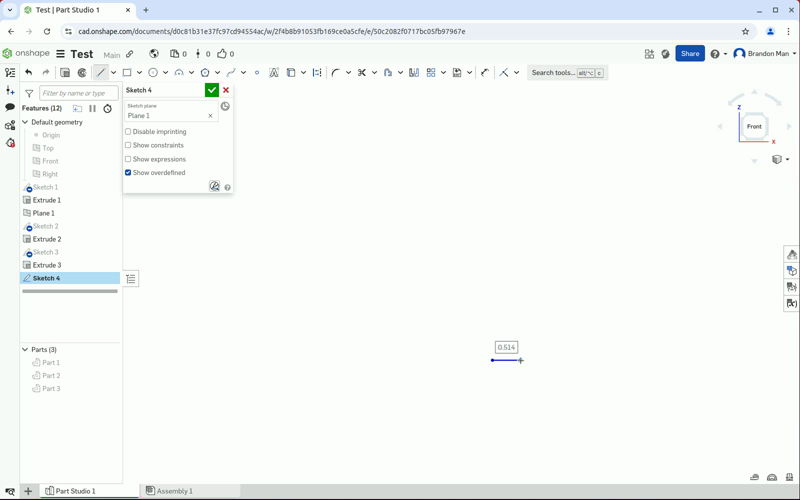
scroll(-6)
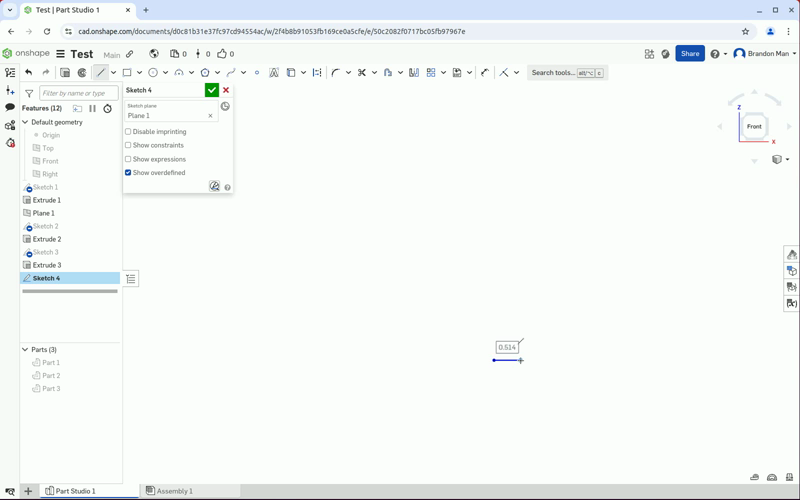
scroll(-6)
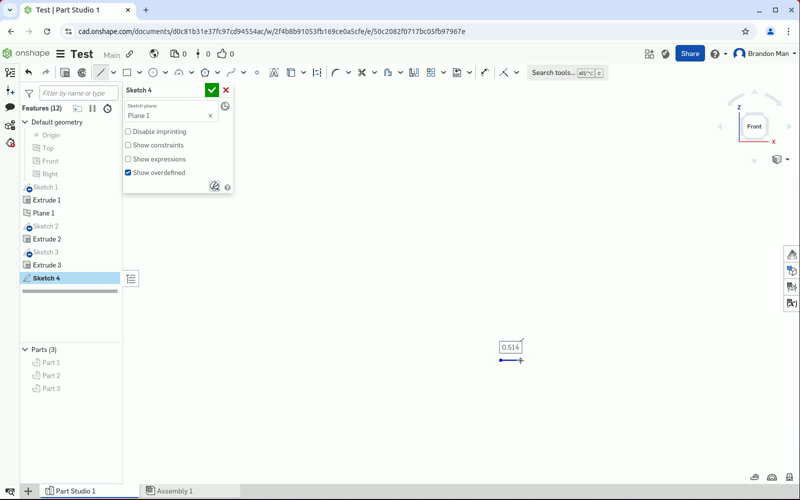
scroll(-6)
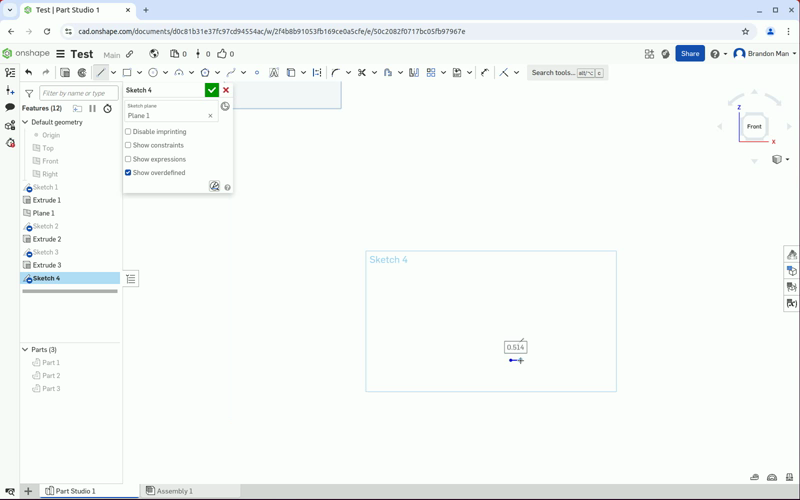
scroll(-6)
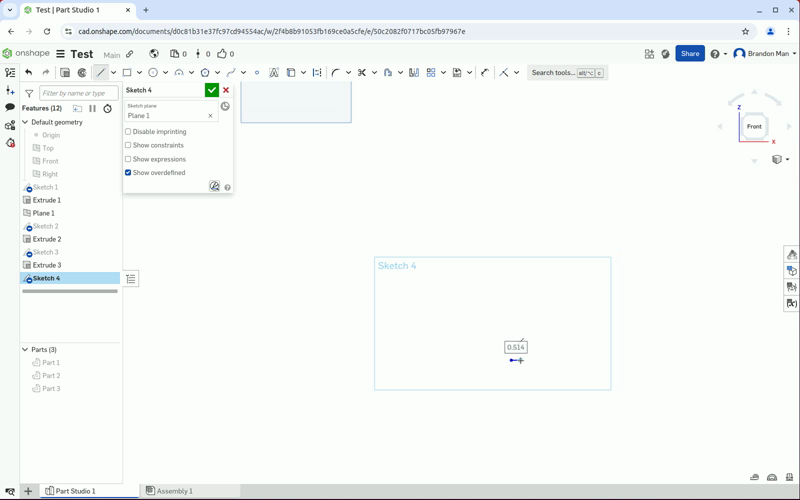
scroll(-6)
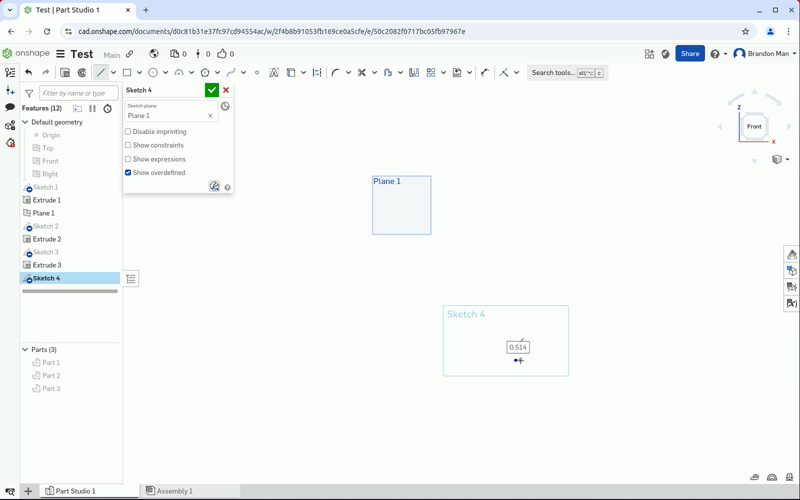
scroll(-6)
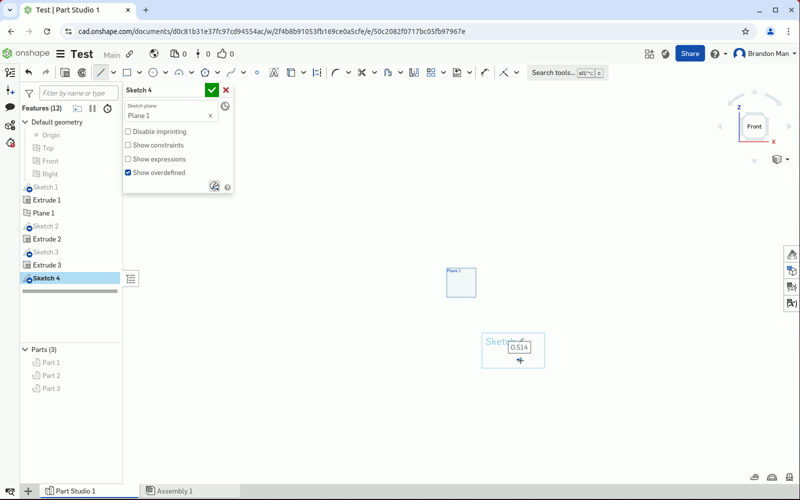
key_up(shift)
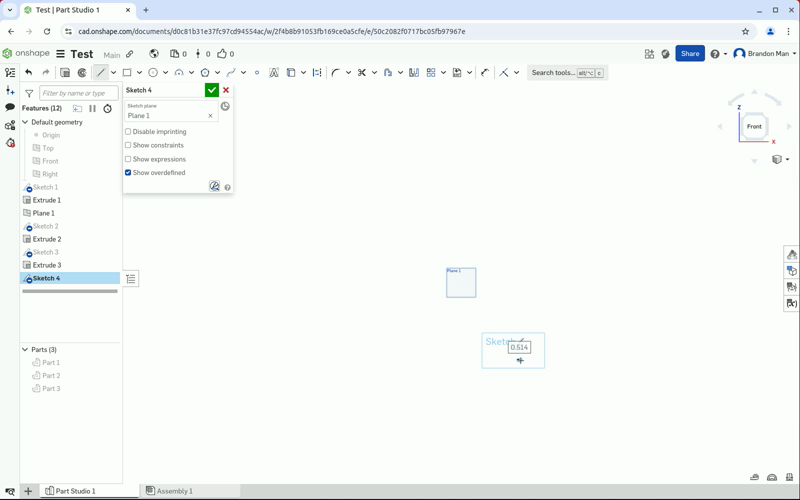
key_down(shift)
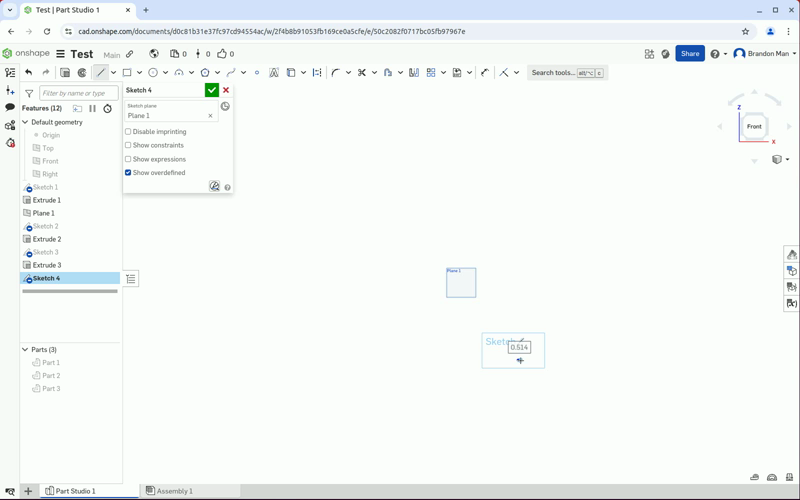
mouse_move(520, 254)
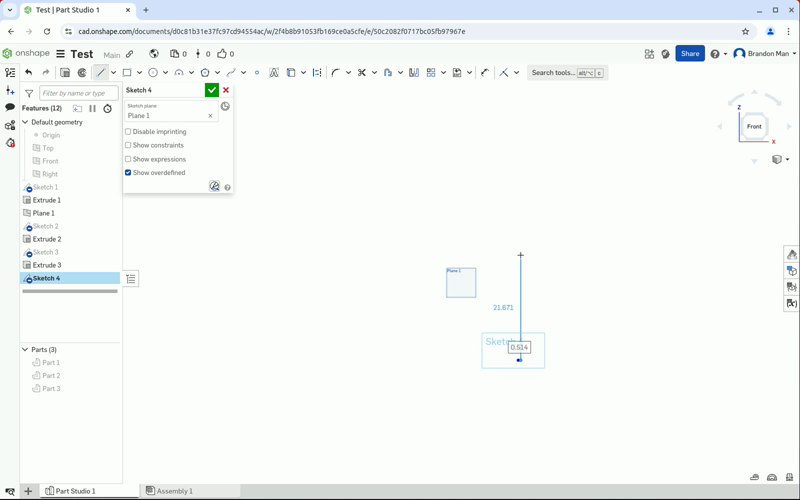
click(520, 254)
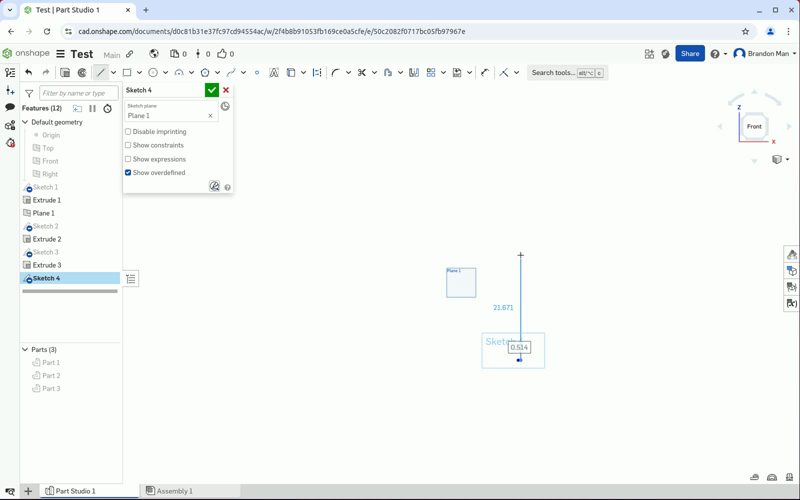
key_up(shift)
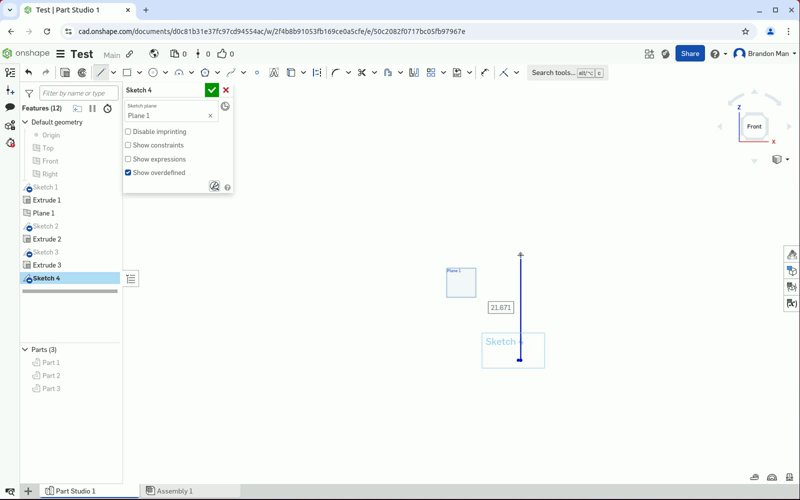
key_down(shift)
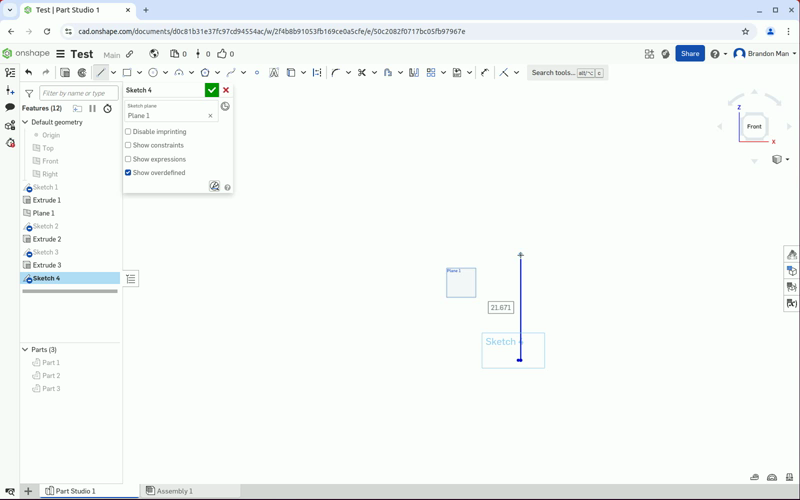
mouse_move(550, 254)
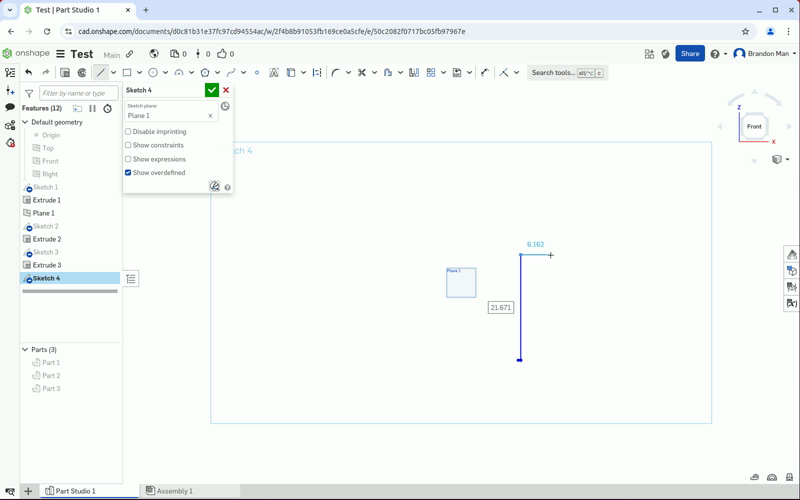
mouse_move(518, 254)
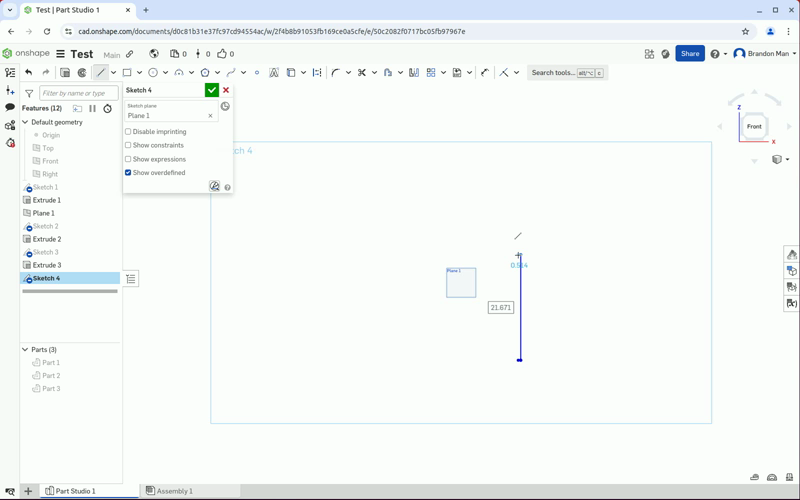
scroll(6)
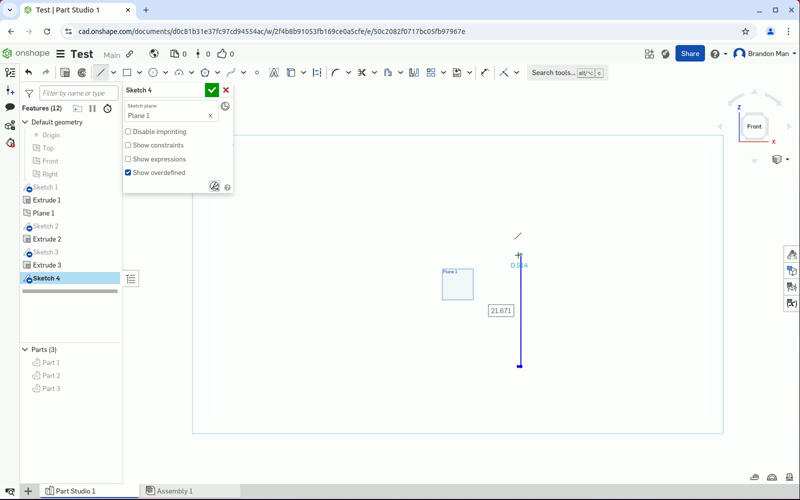
scroll(6)
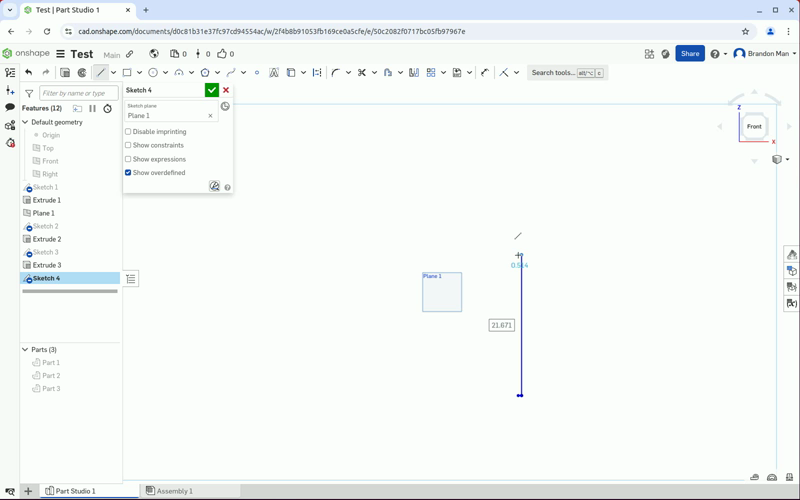
scroll(6)
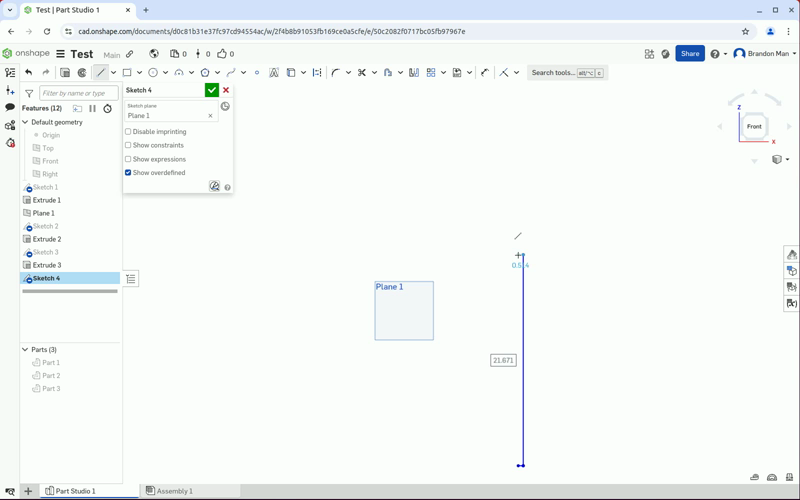
scroll(6)
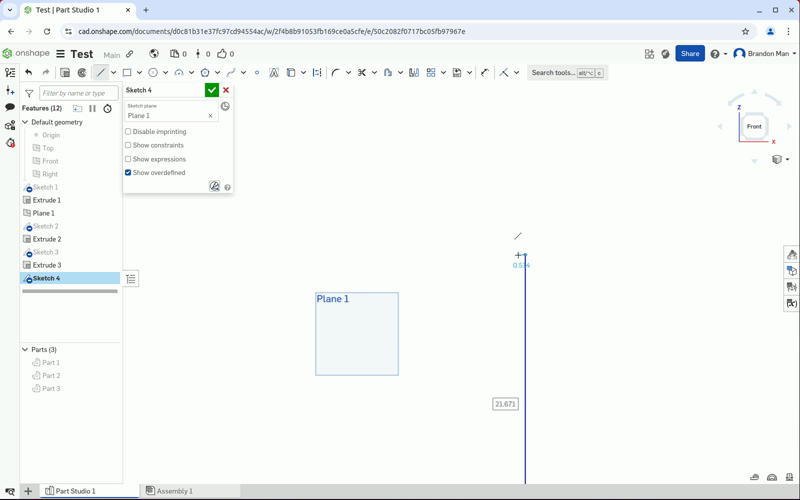
scroll(6)
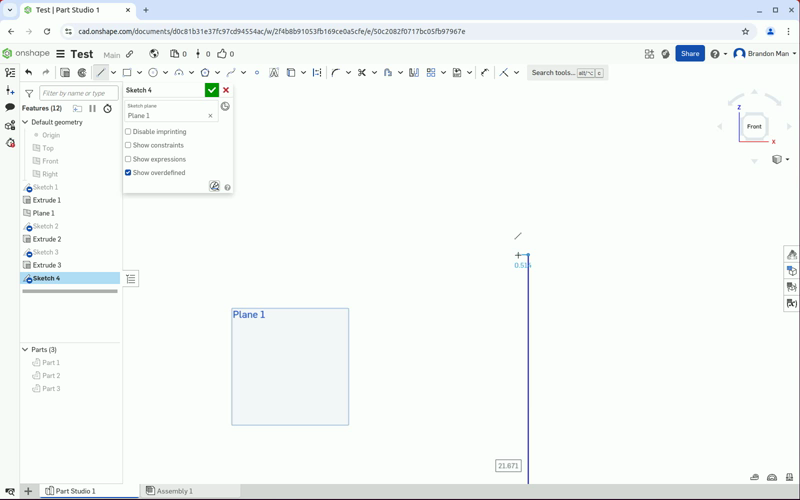
scroll(6)
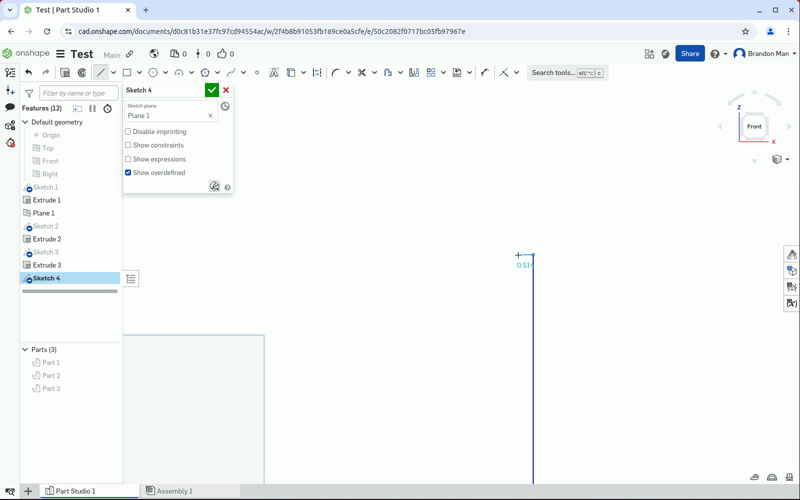
scroll(6)
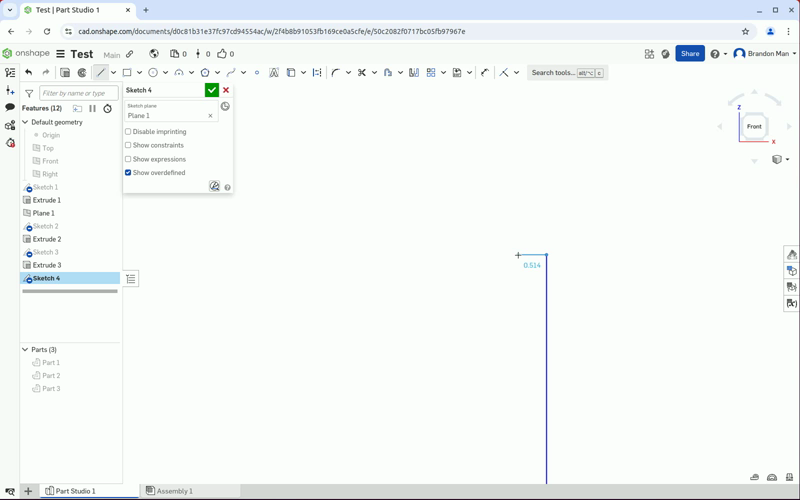
click(518, 254)
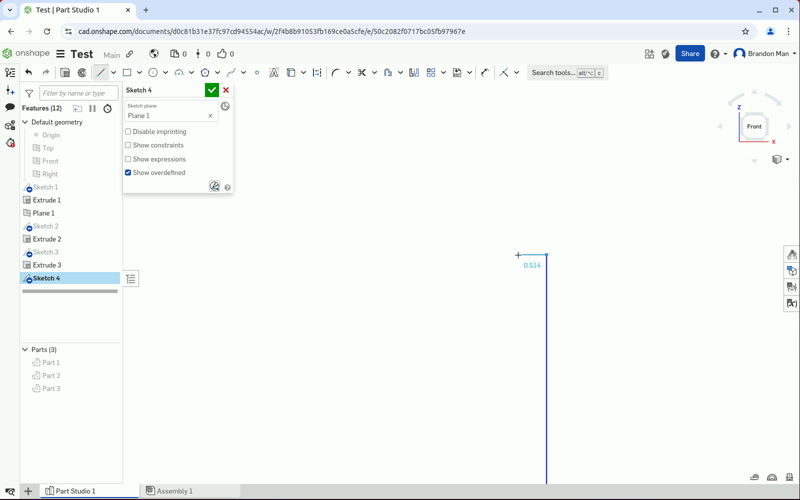
scroll(-6)
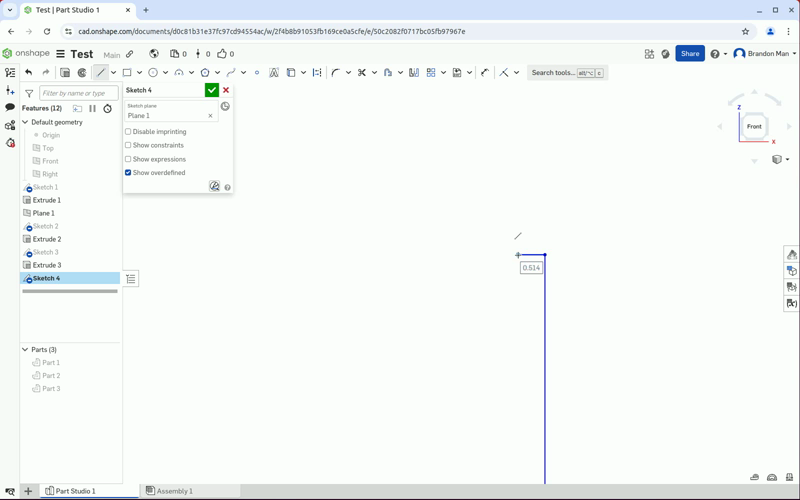
scroll(-6)
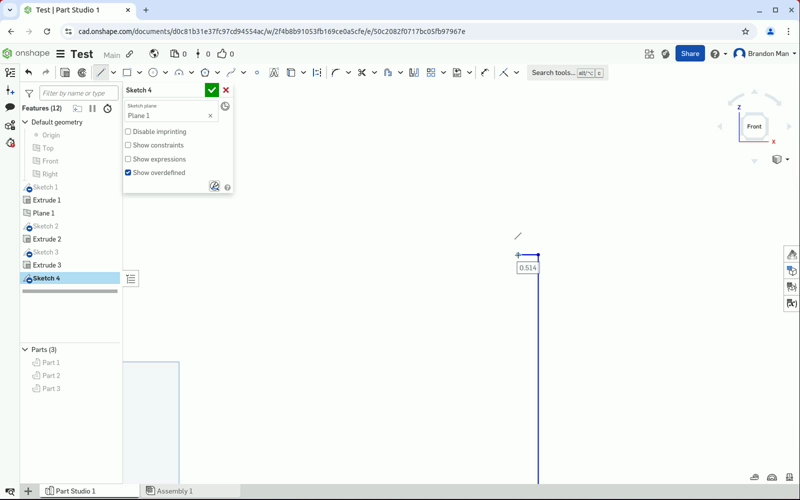
scroll(-6)
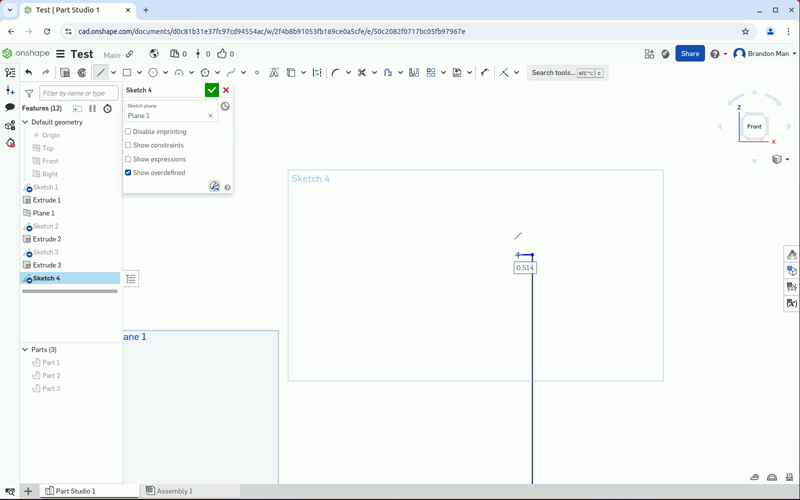
scroll(-6)
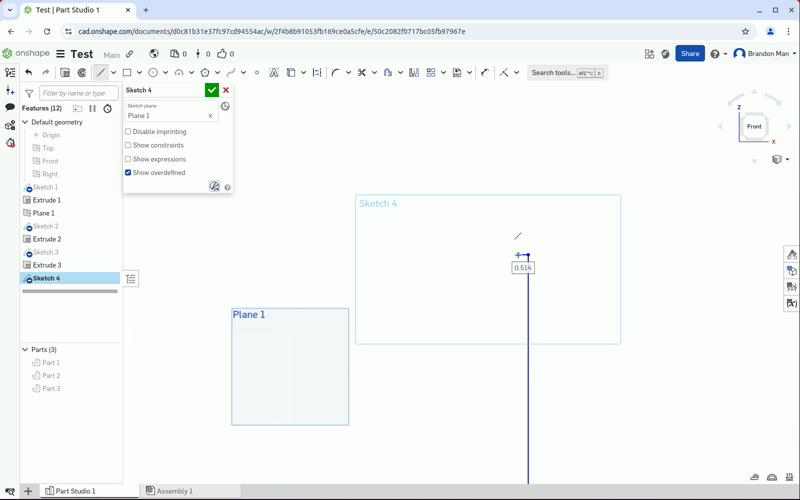
scroll(-6)
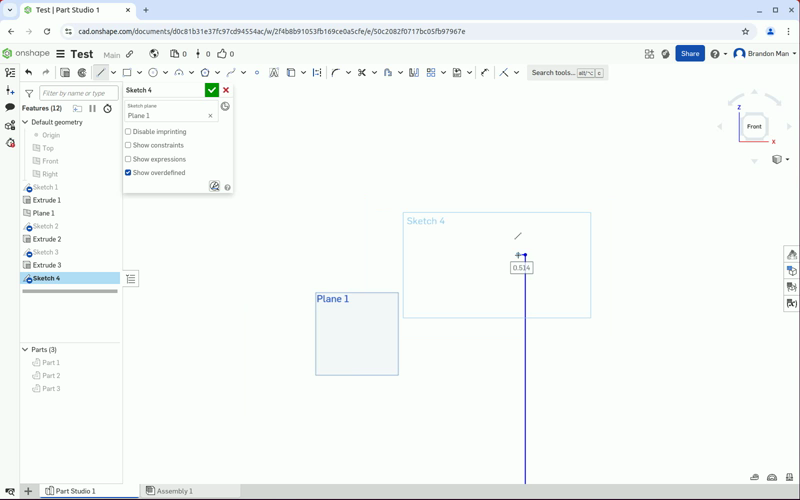
scroll(-6)
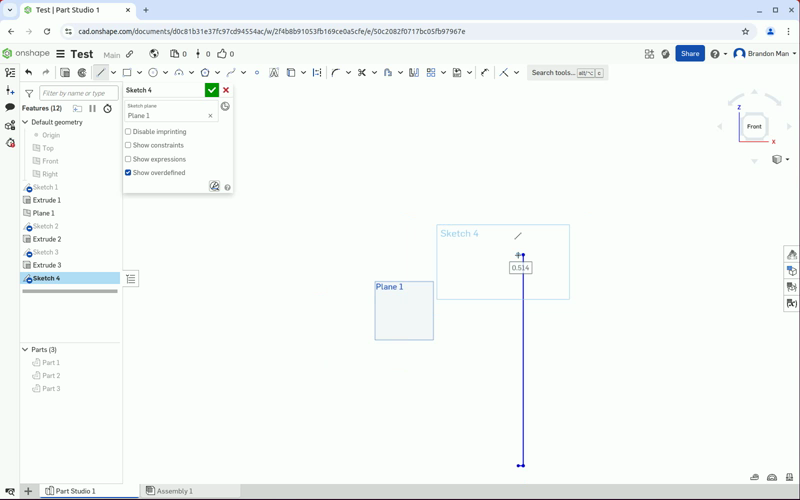
scroll(-6)
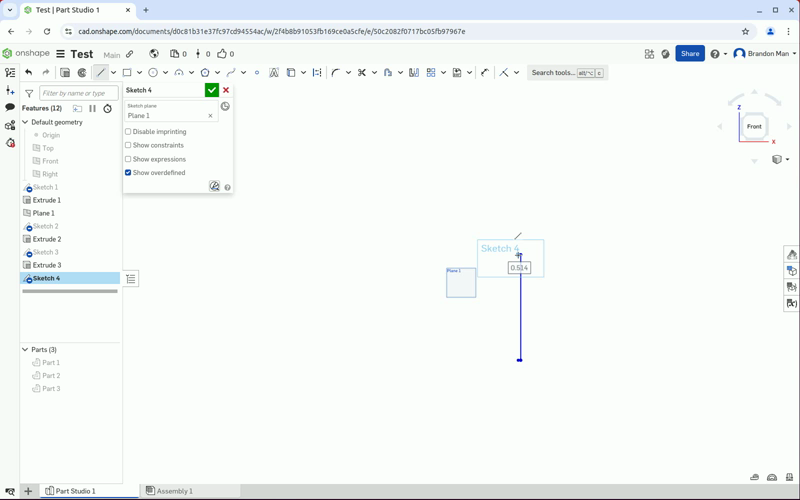
key_up(shift)
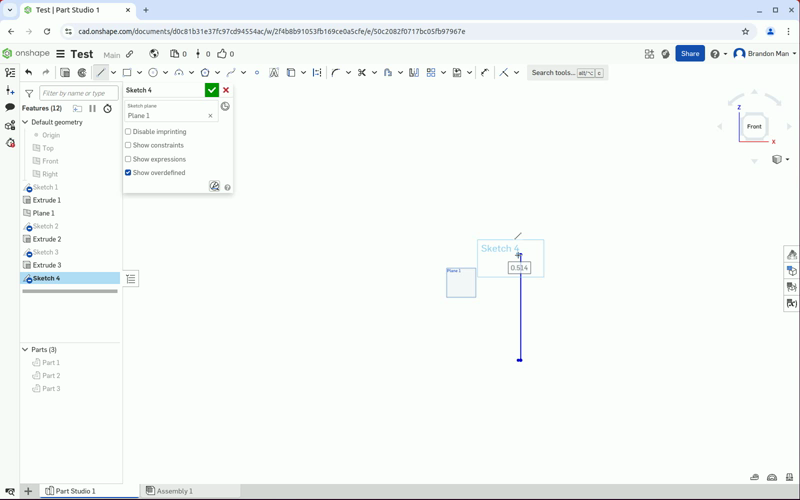
key_down(shift)
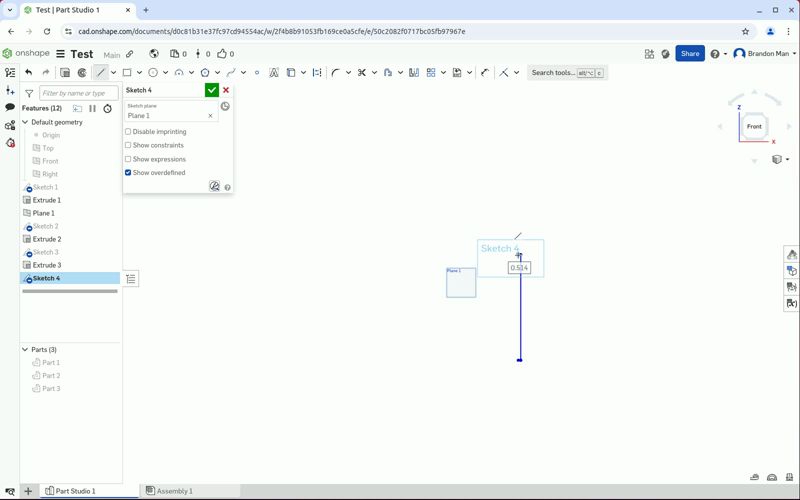
mouse_move(518, 360)
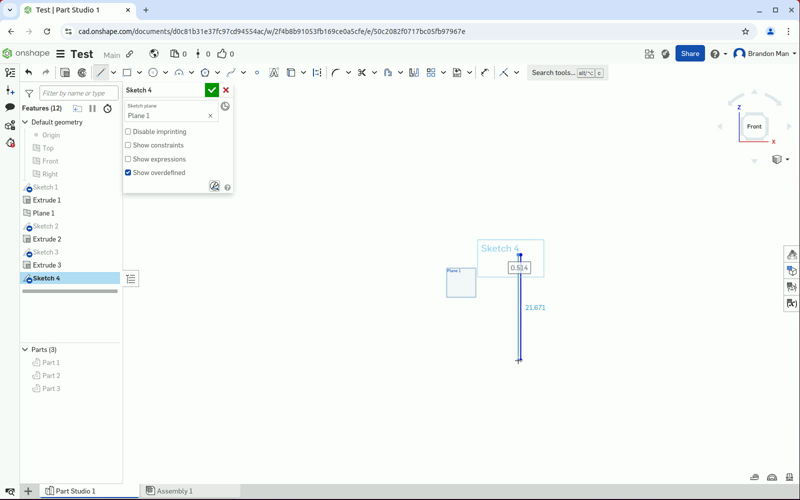
scroll(6)
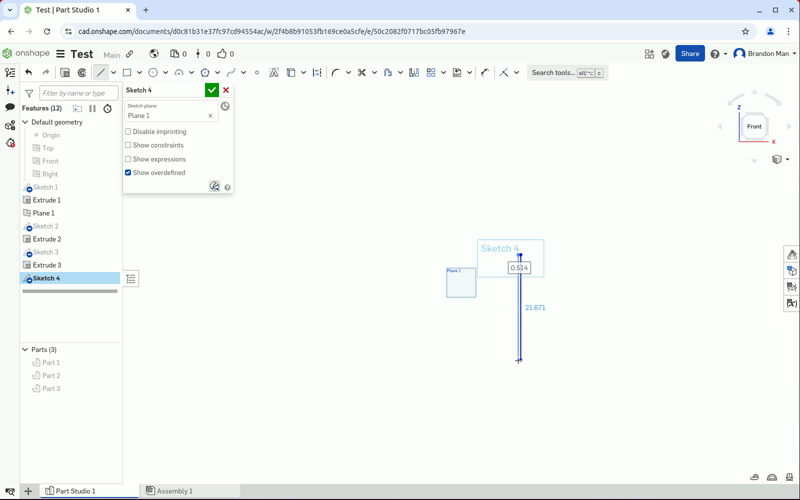
scroll(6)
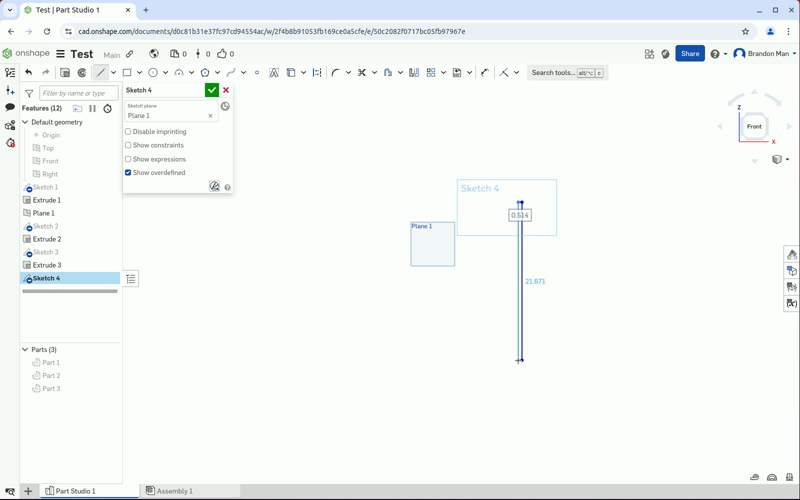
scroll(6)
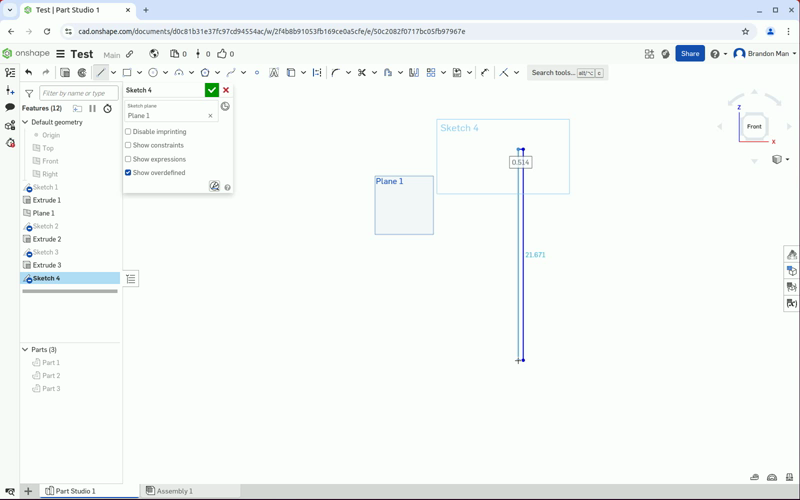
scroll(6)
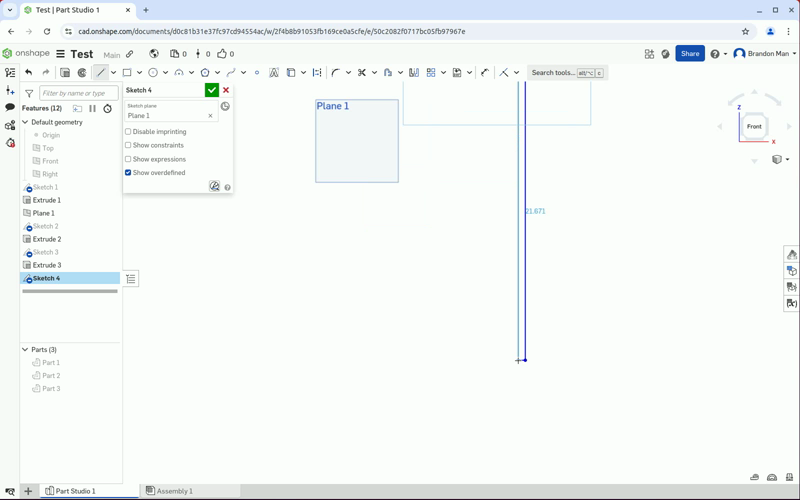
scroll(6)
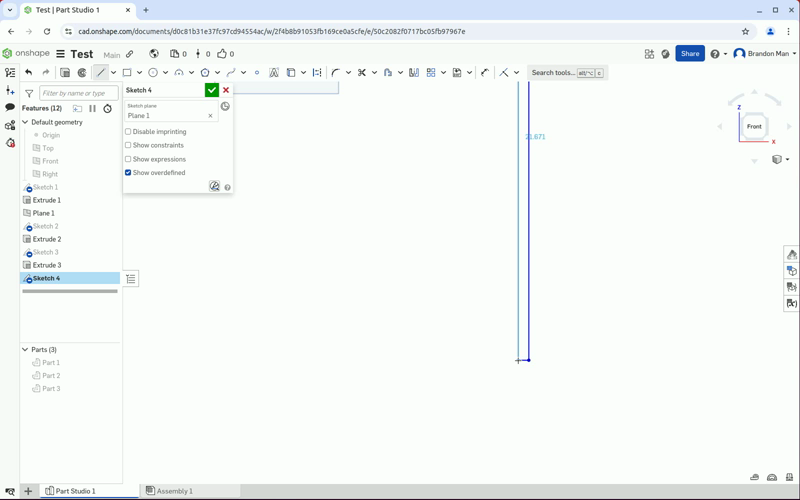
scroll(6)
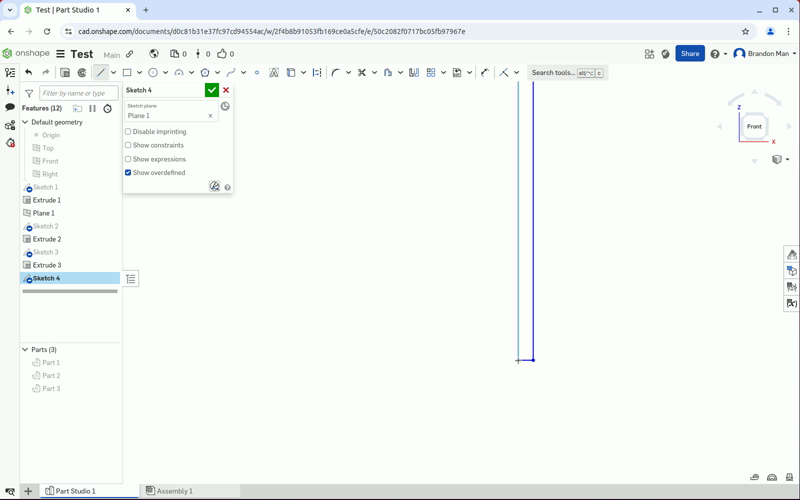
scroll(6)
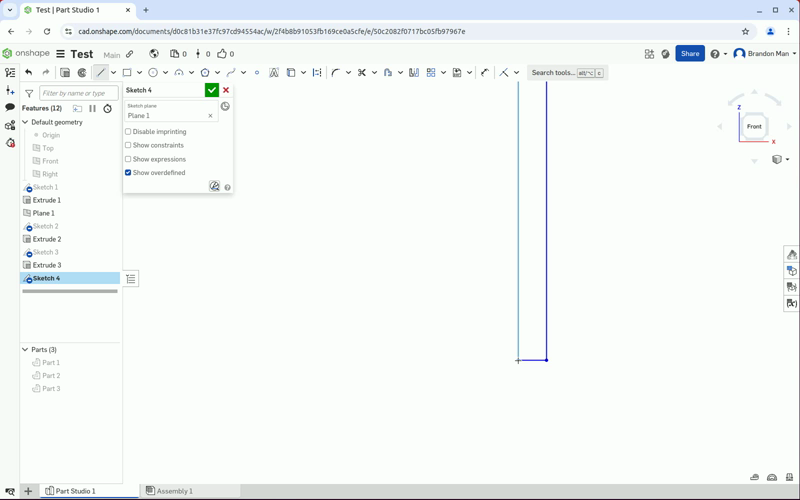
key_up(shift)
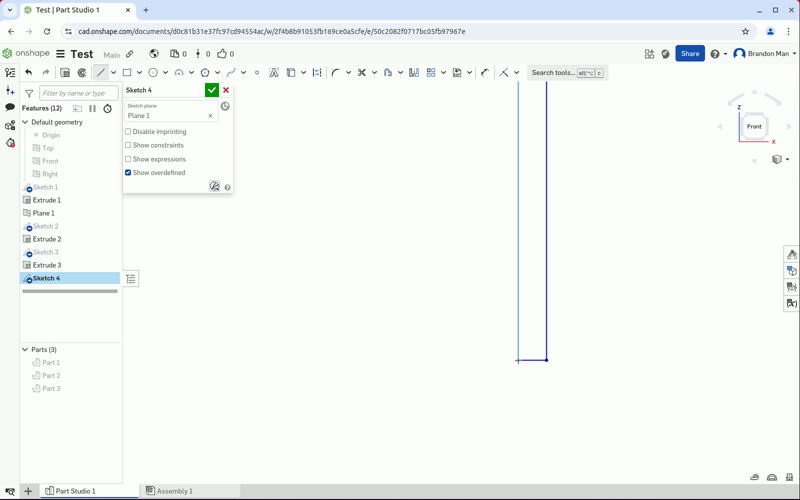
click(518, 360)
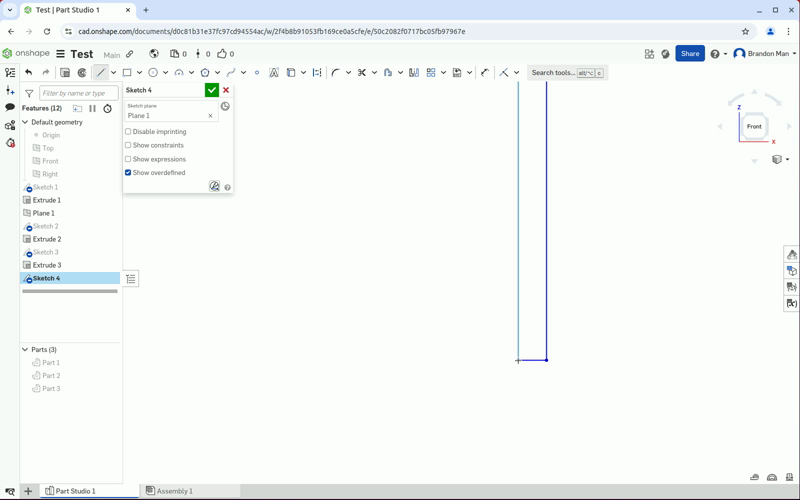
scroll(-6)
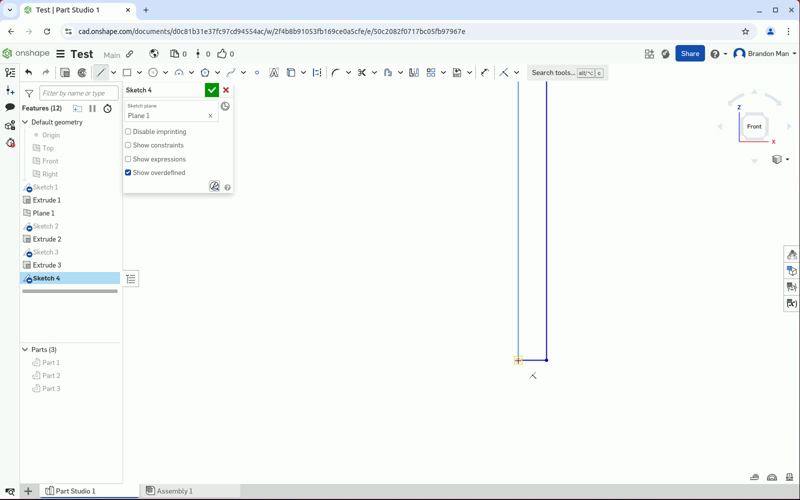
scroll(-6)
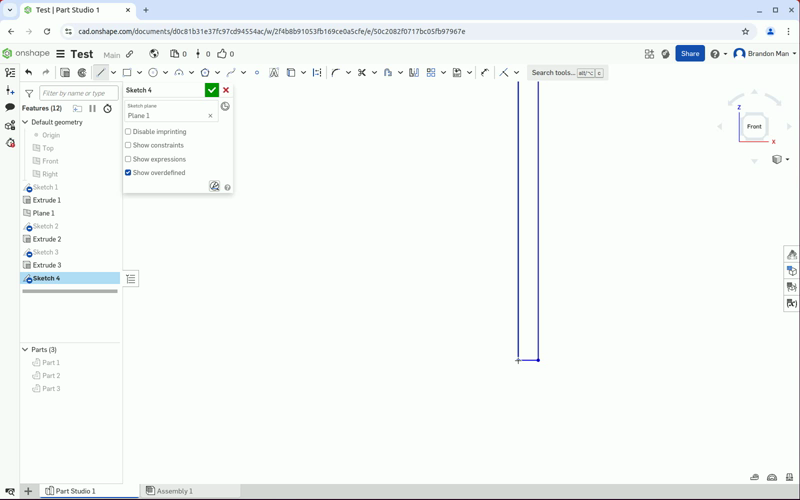
scroll(-6)
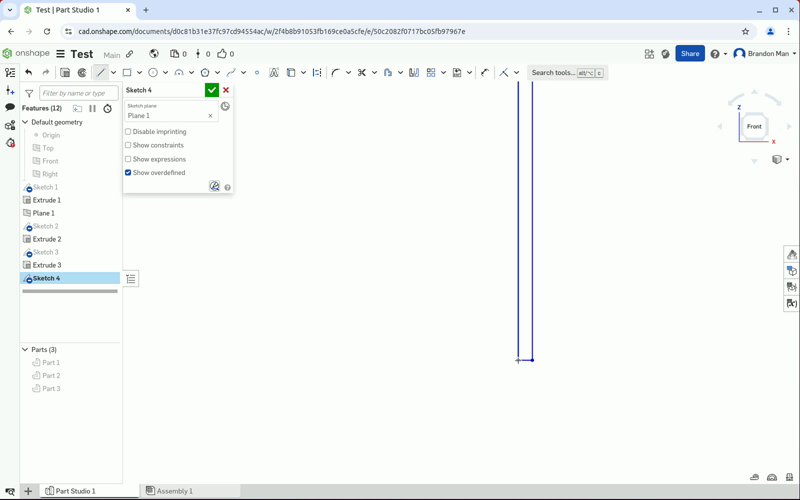
scroll(-6)
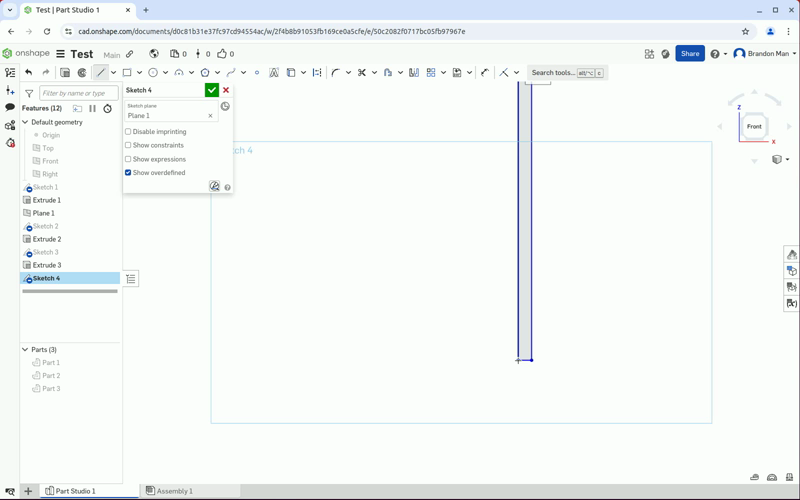
scroll(-6)
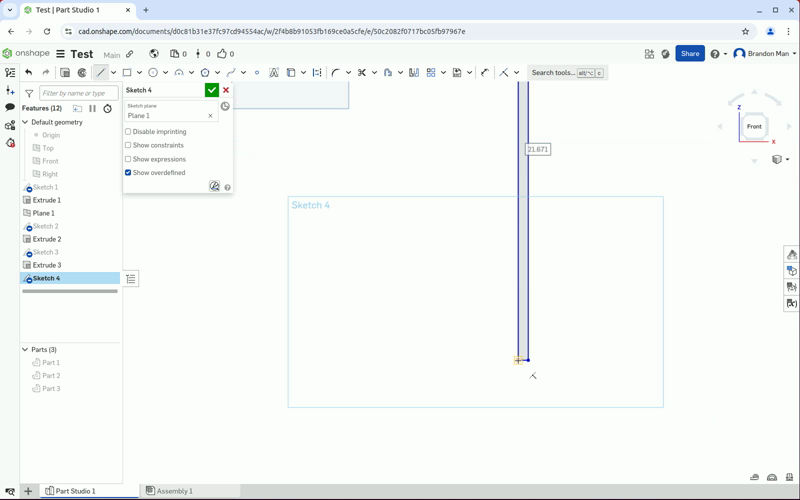
scroll(-6)
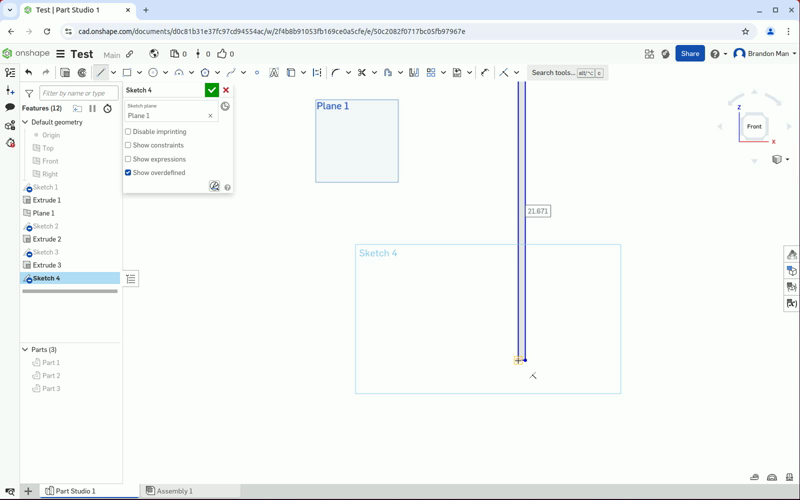
scroll(-6)
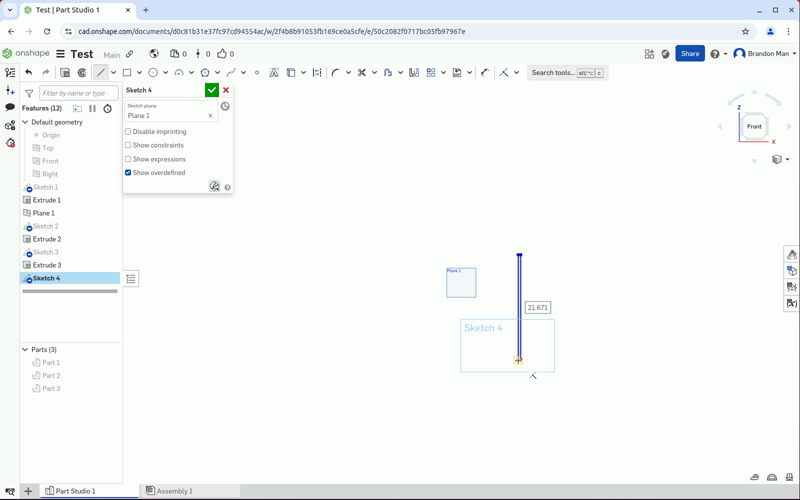
key(esc)
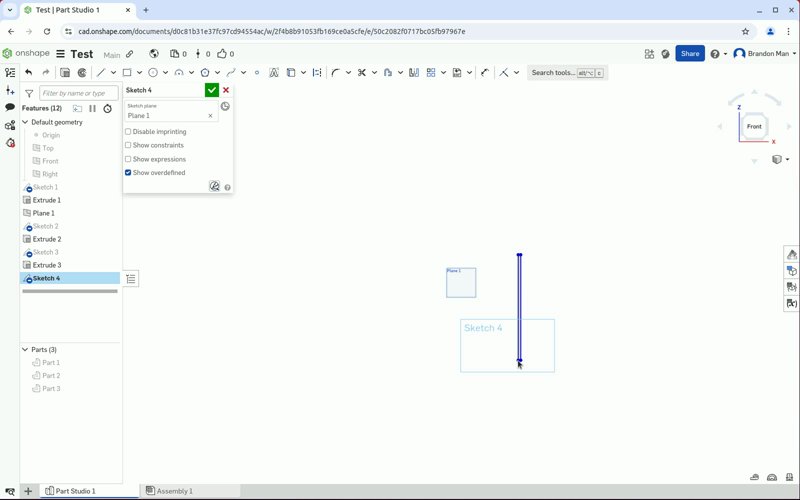
mouse_move(519, 258)
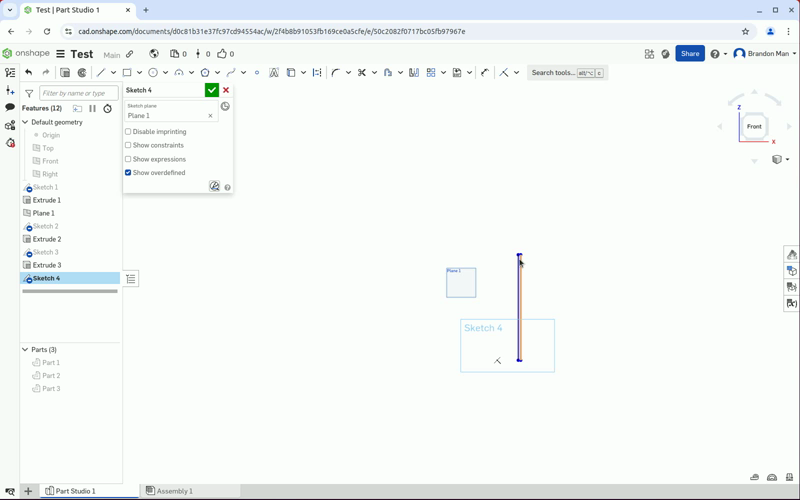
scroll(6)
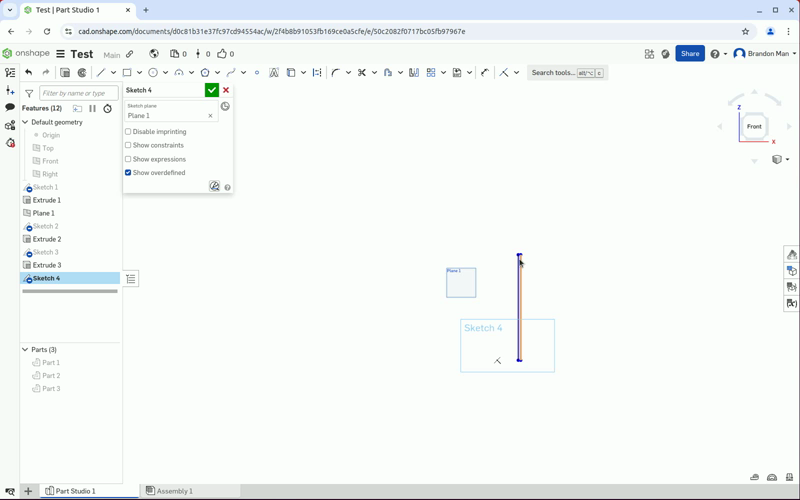
scroll(6)
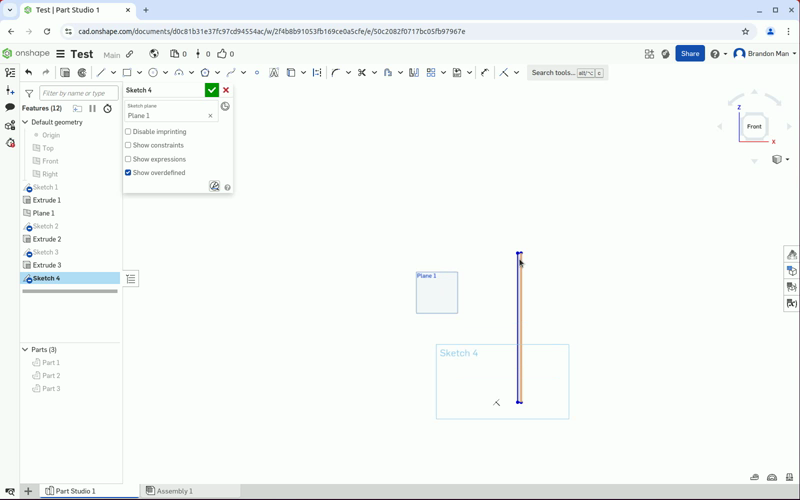
scroll(6)
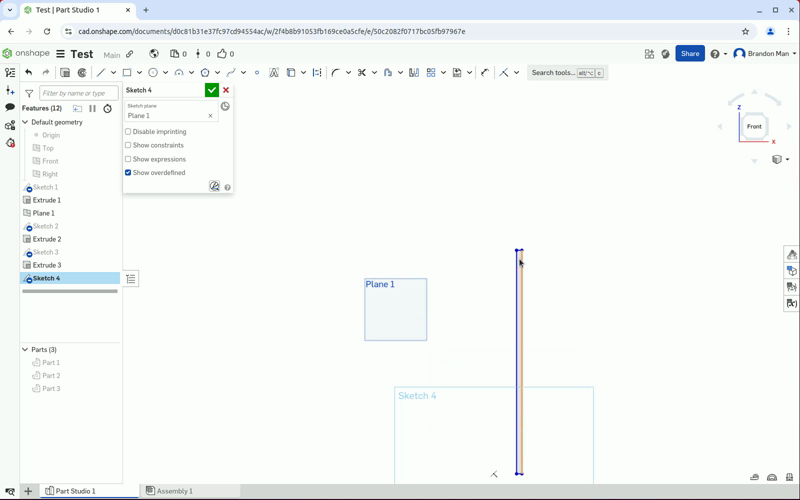
scroll(6)
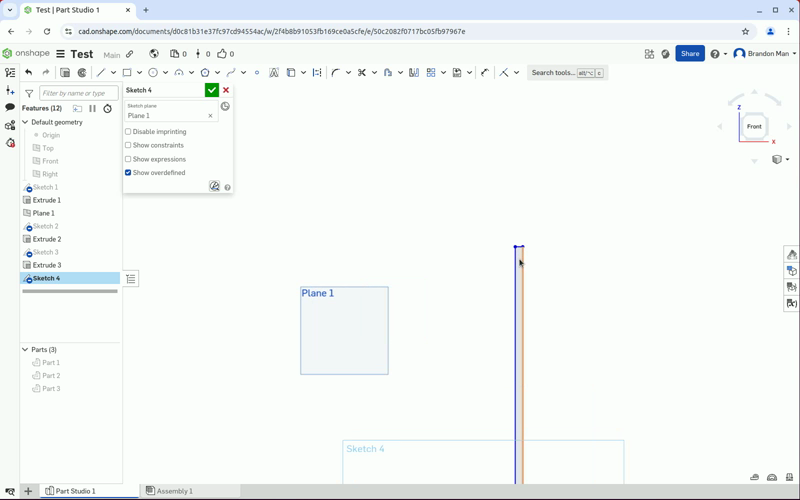
scroll(6)
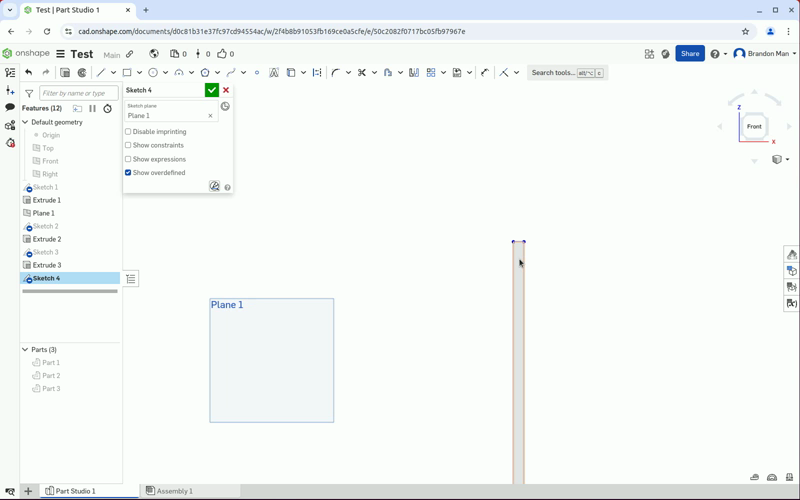
scroll(6)
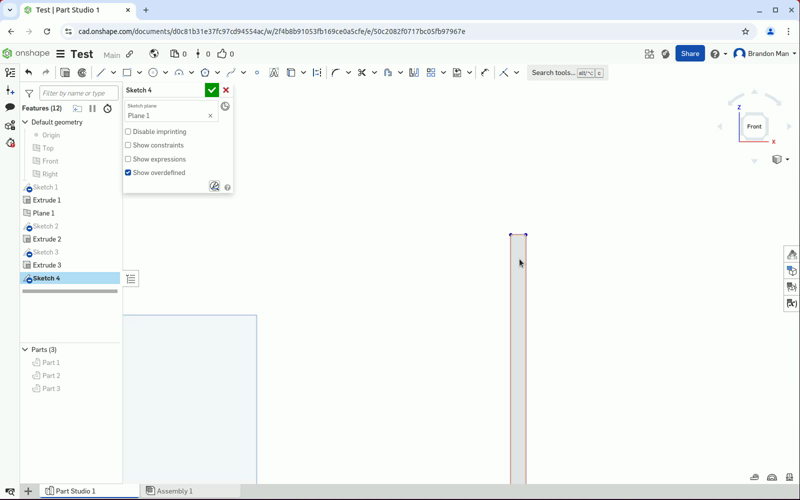
scroll(6)
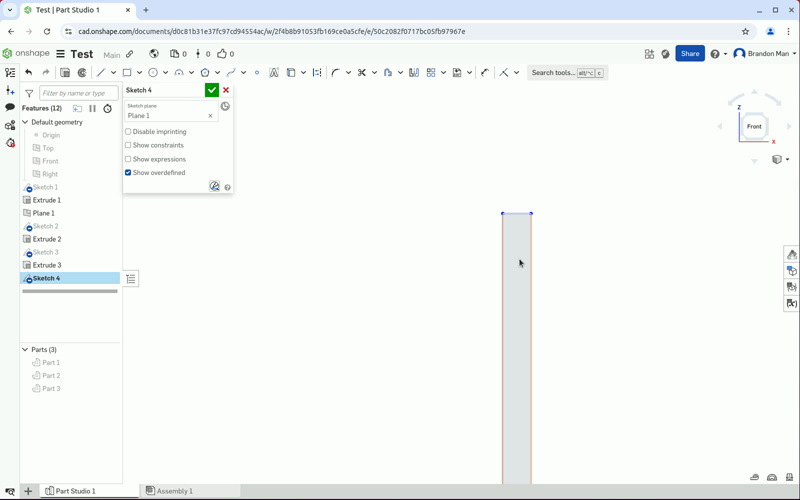
click(519, 258)
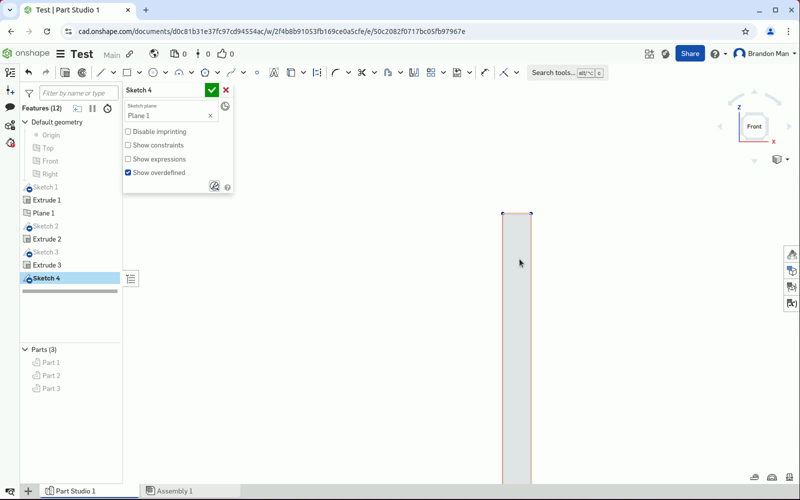
scroll(-6)
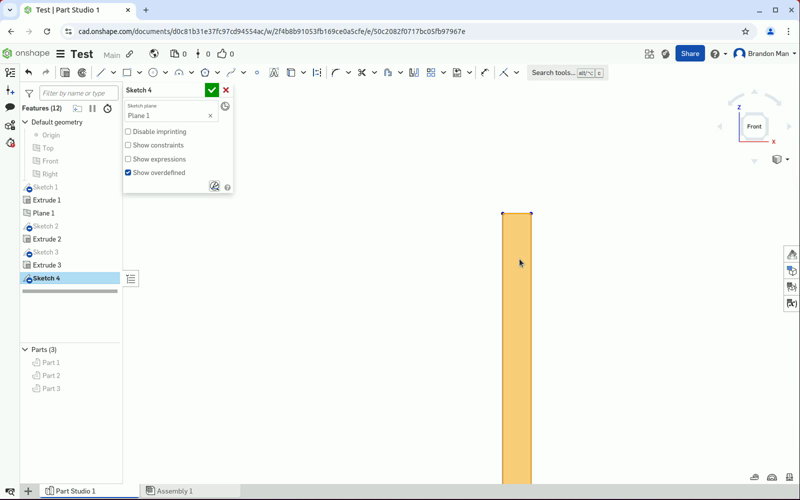
scroll(-6)
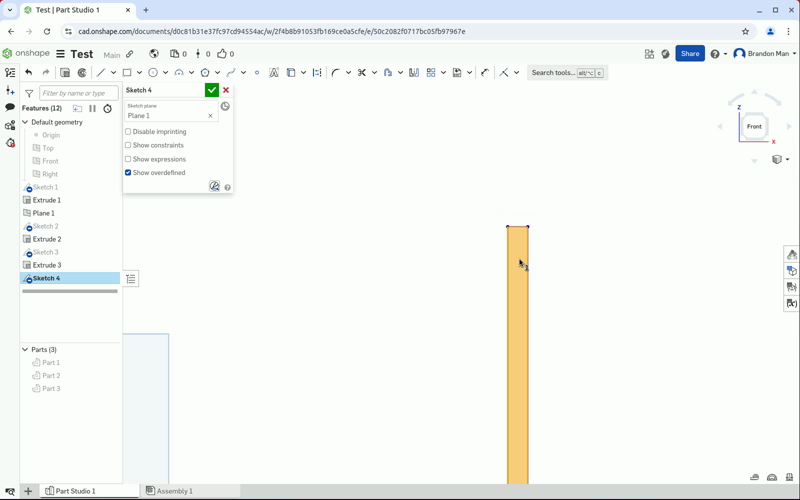
scroll(-6)
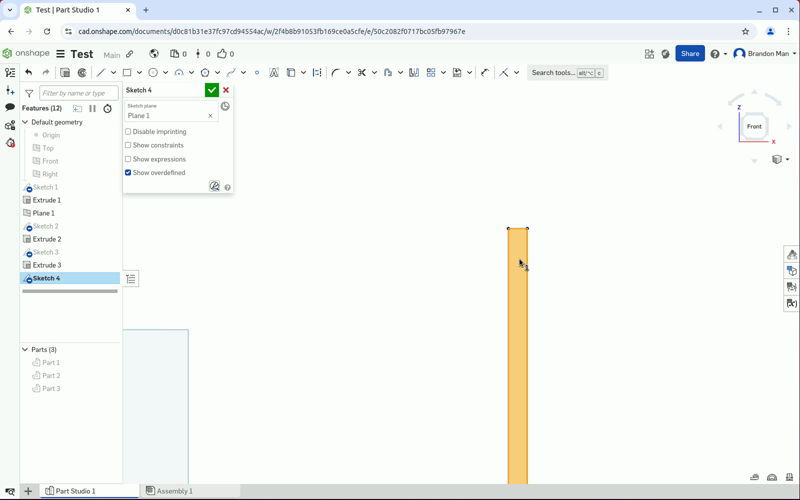
scroll(-6)
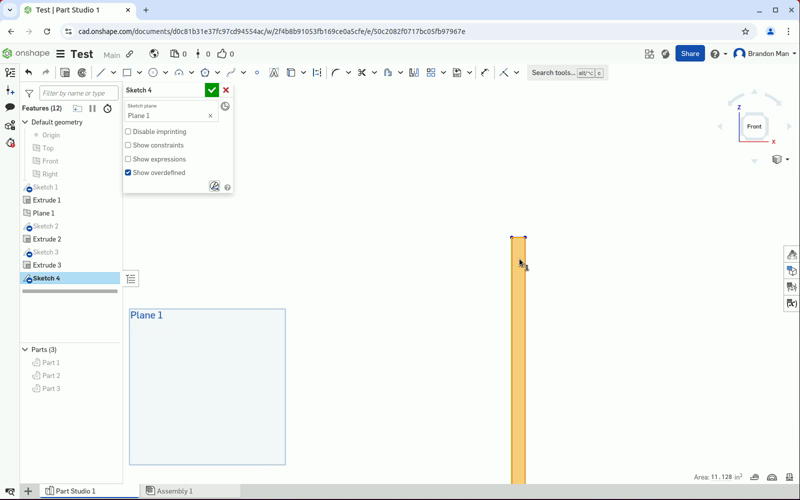
scroll(-6)
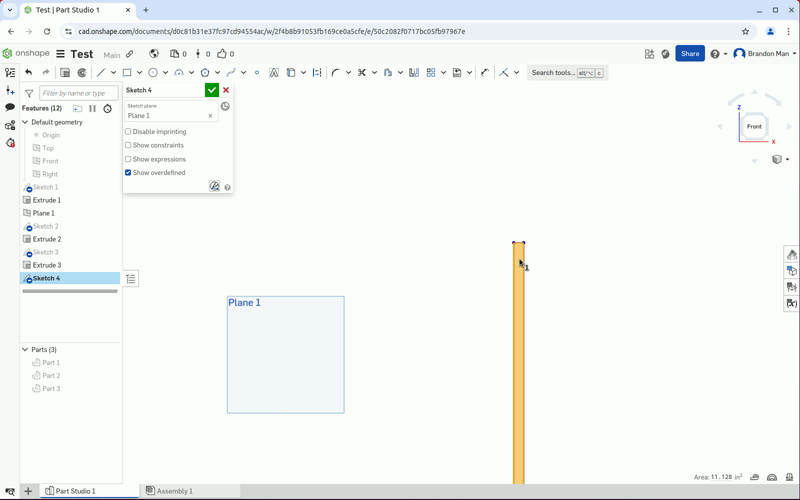
scroll(-6)
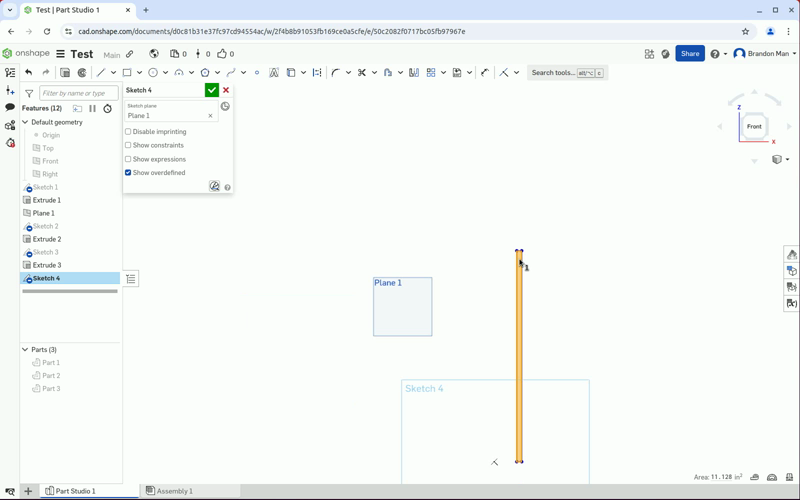
scroll(-6)
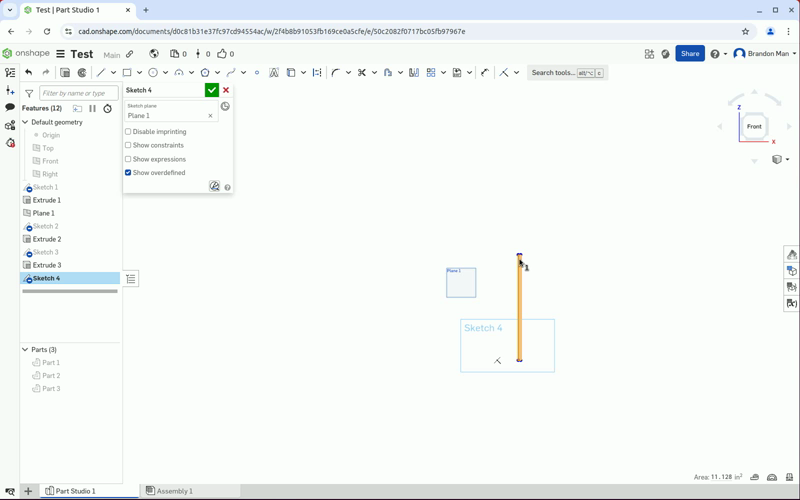
mouse_move(73, 352)
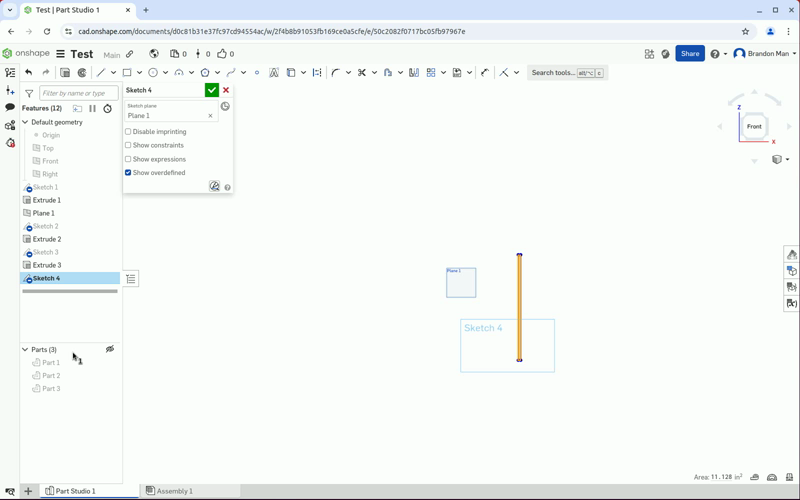
key(shift+y)
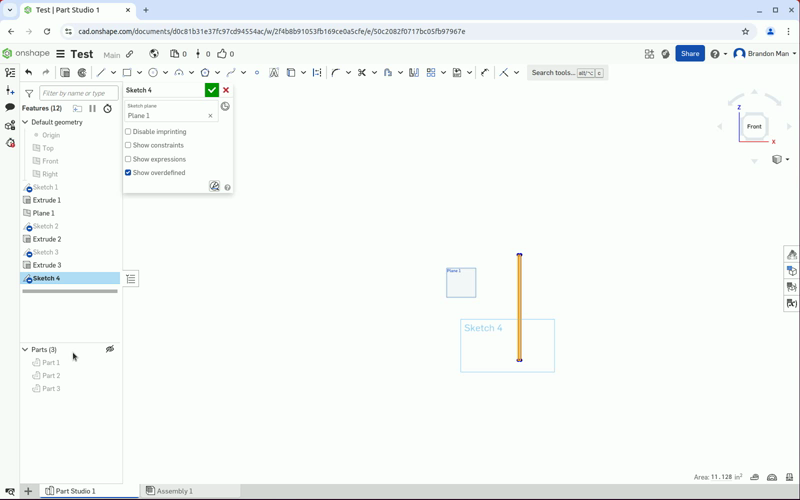
key(shift+e)
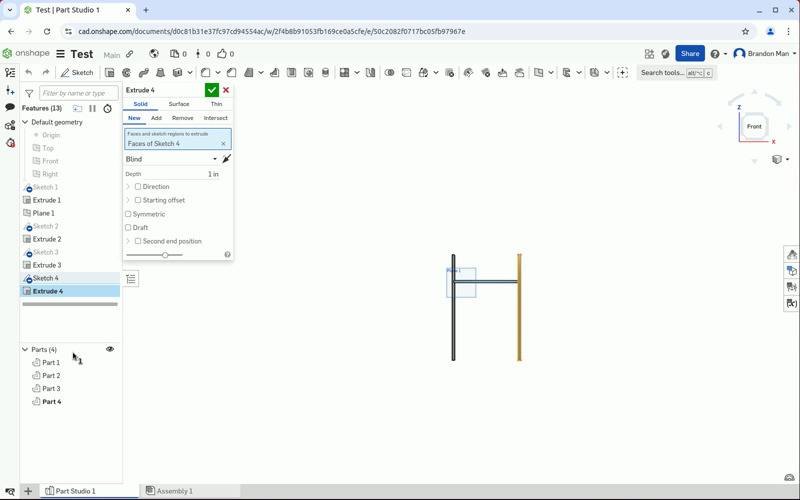
mouse_move(143, 106)
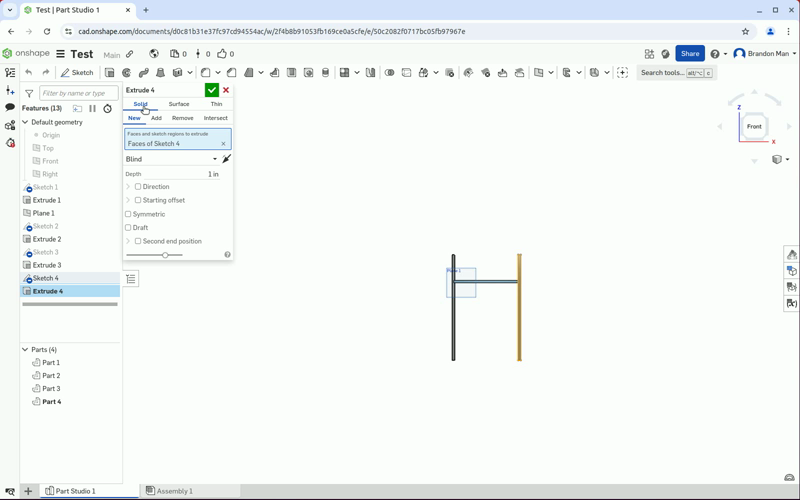
click(143, 106)
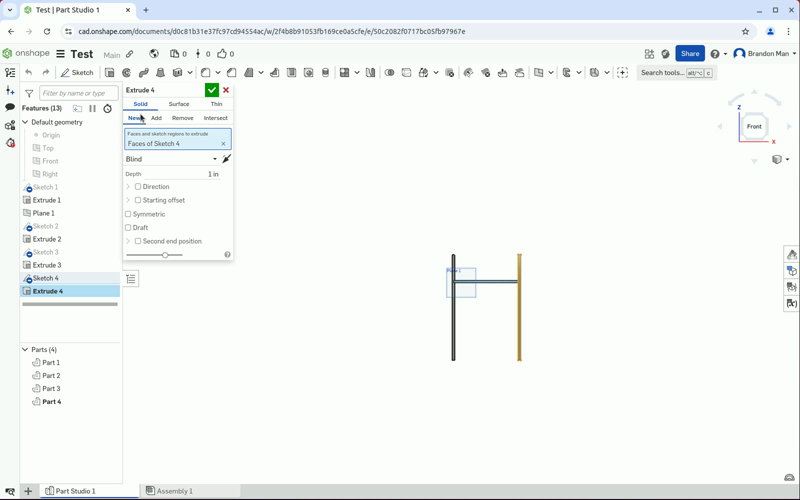
mouse_move(137, 120)
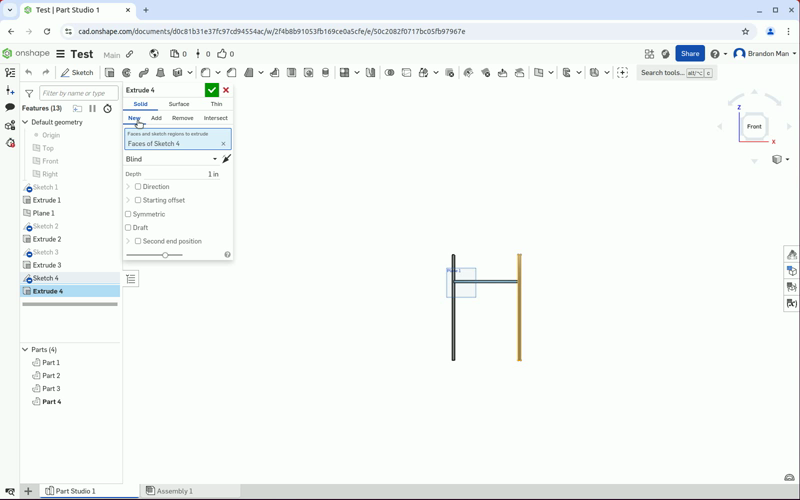
click(137, 120)
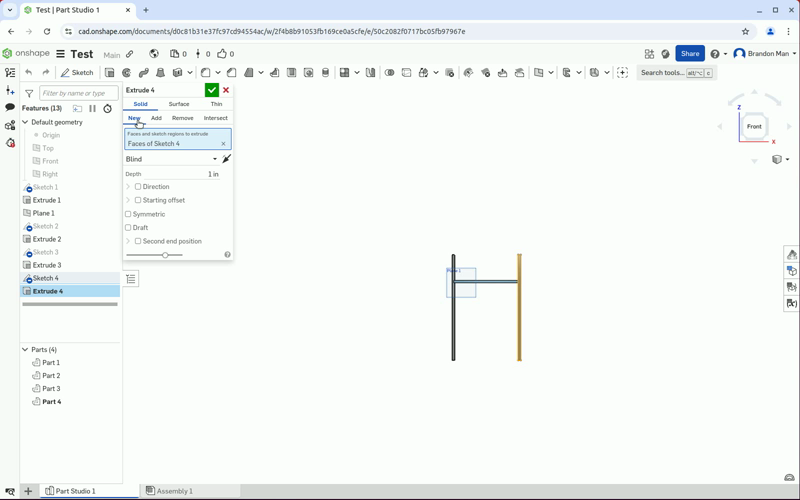
key(tab, 4)
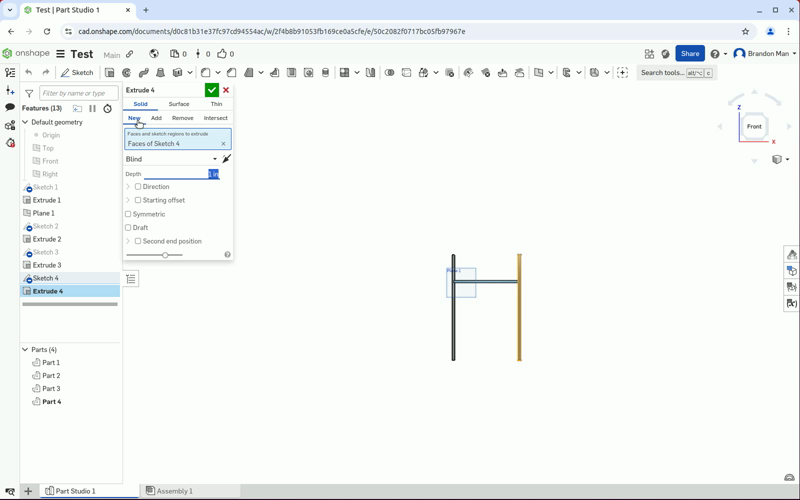
text(-14.683)
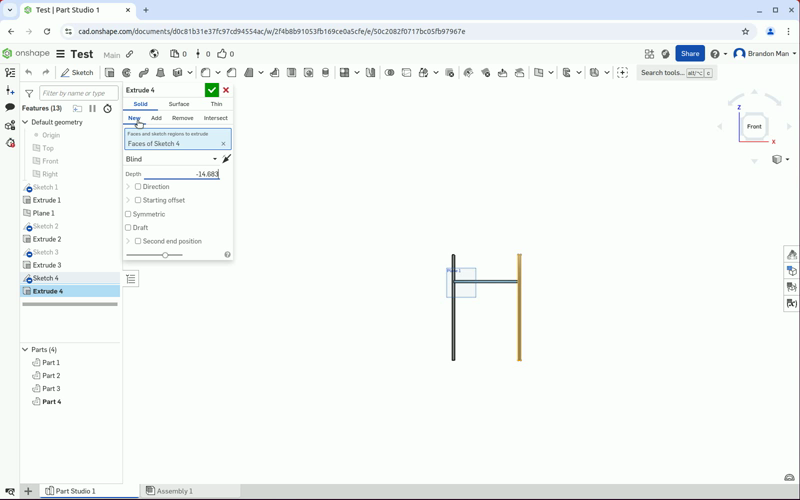
key(enter)
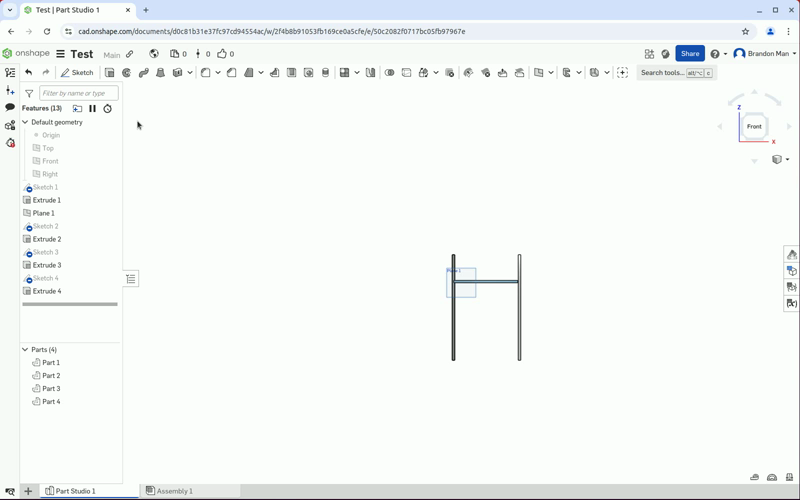
key(shift+h)
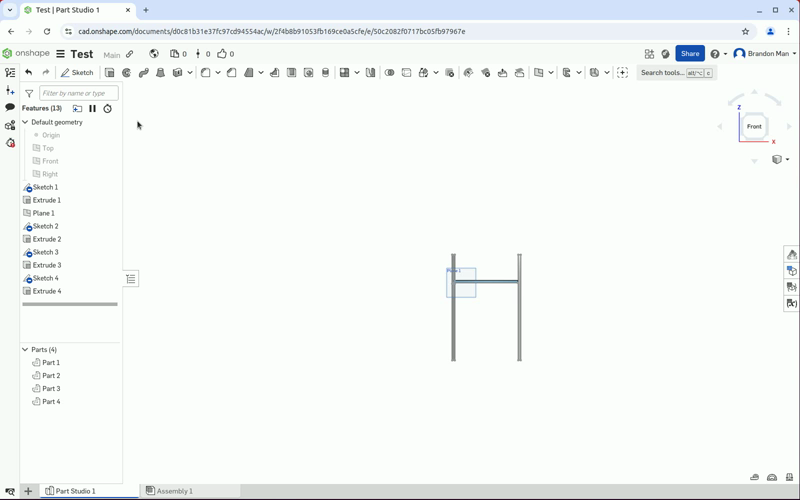
key(shift+h)
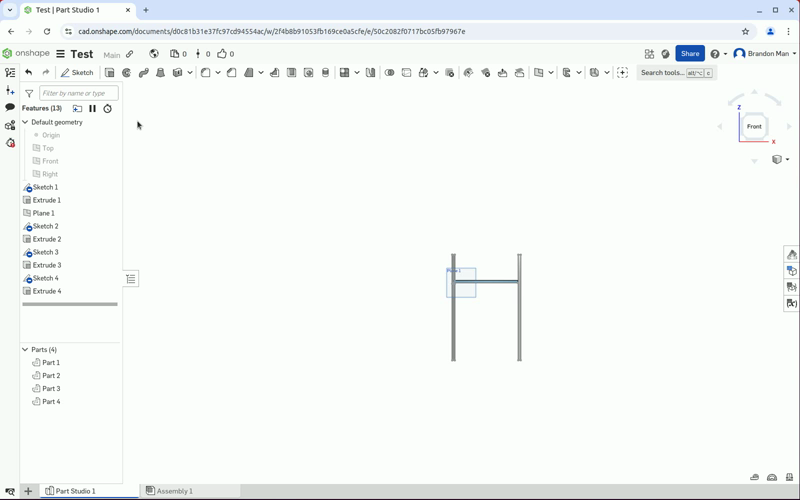
key(shift+7)
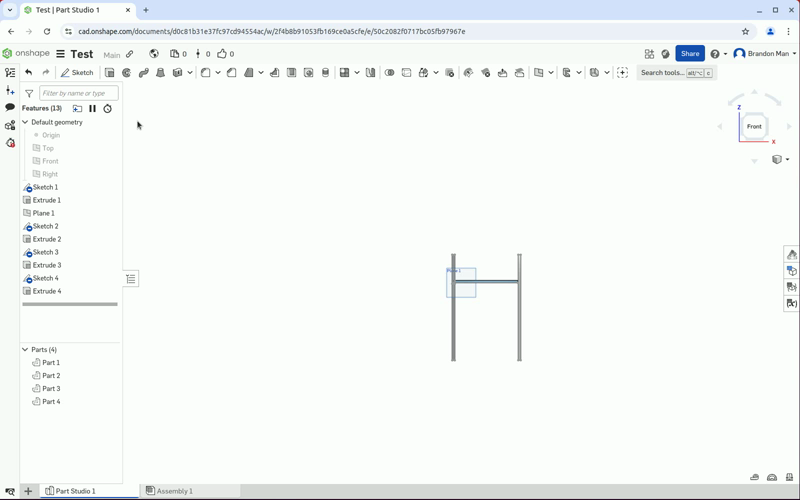
key(left, 2)
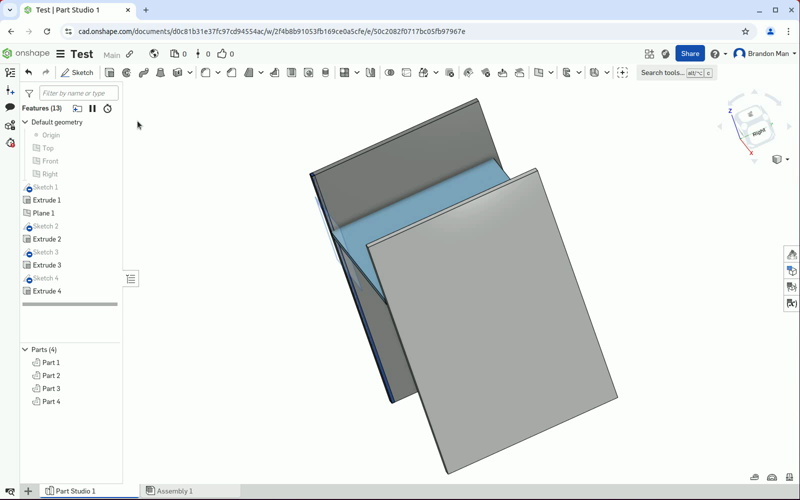
key(down, 2)
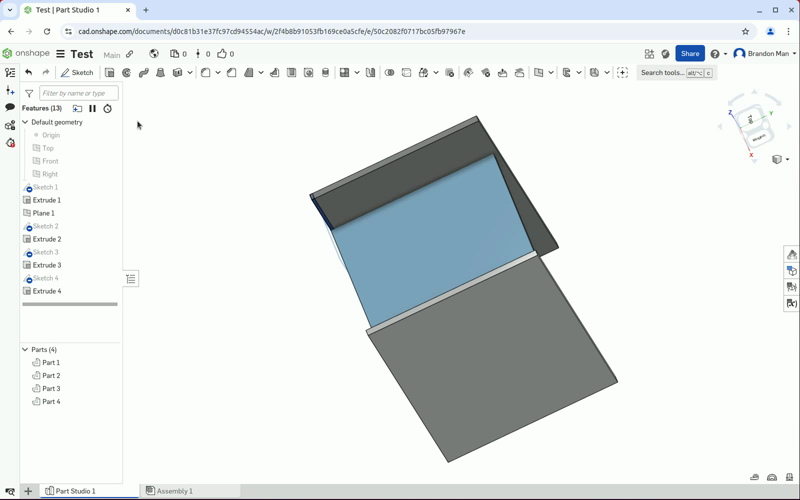
key(up, 2)
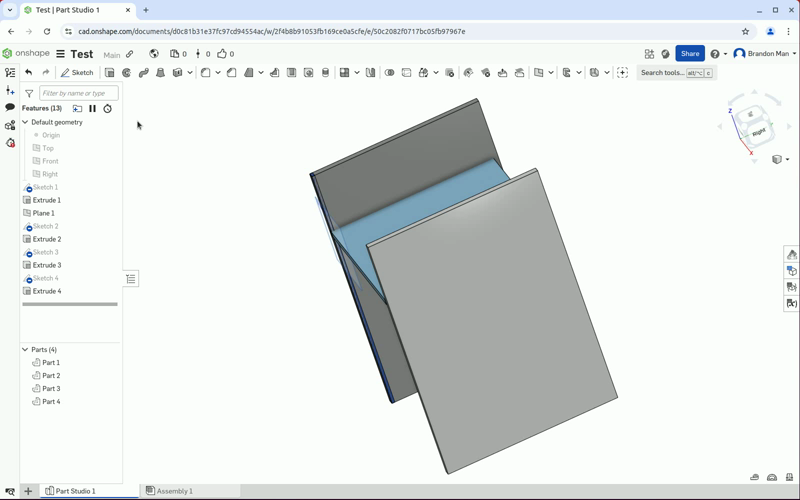
key(right, 2)
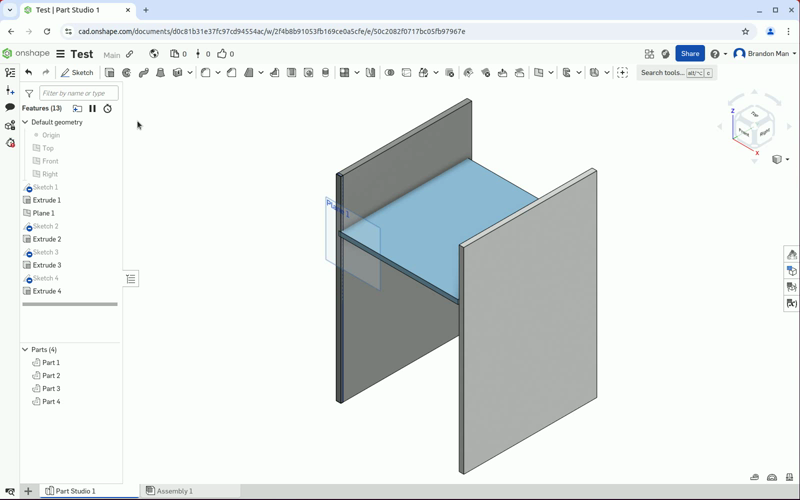
mouse_move(73, 189)
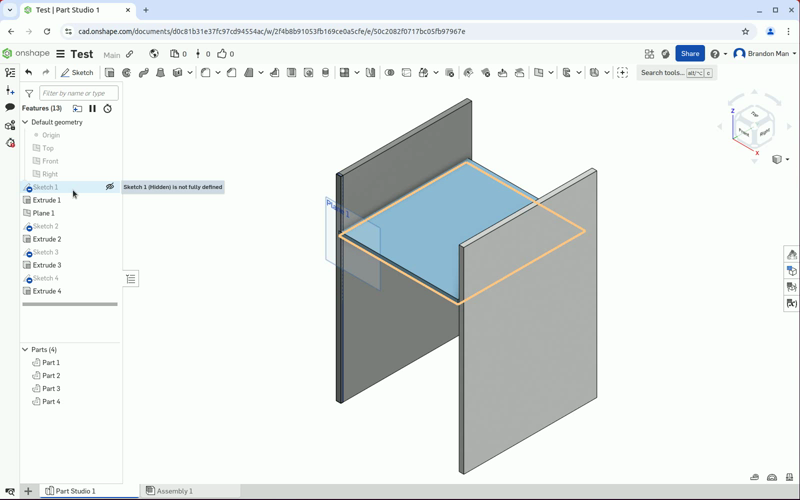
click(73, 189)